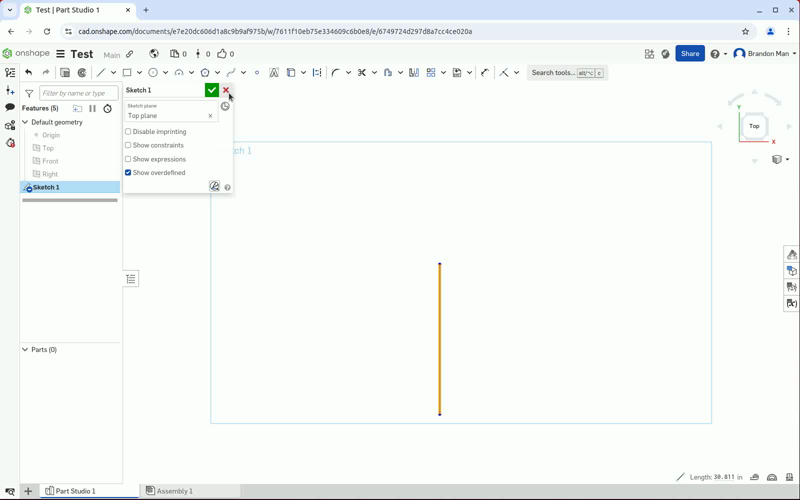
key(shift+h)
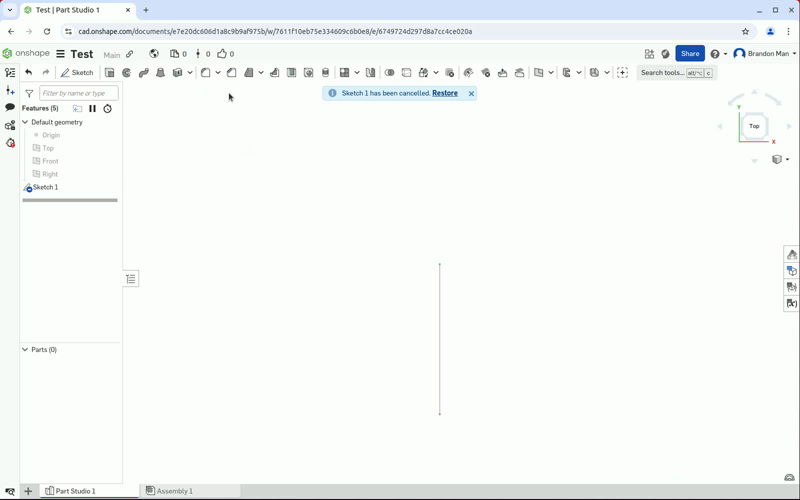
key(shift+s)
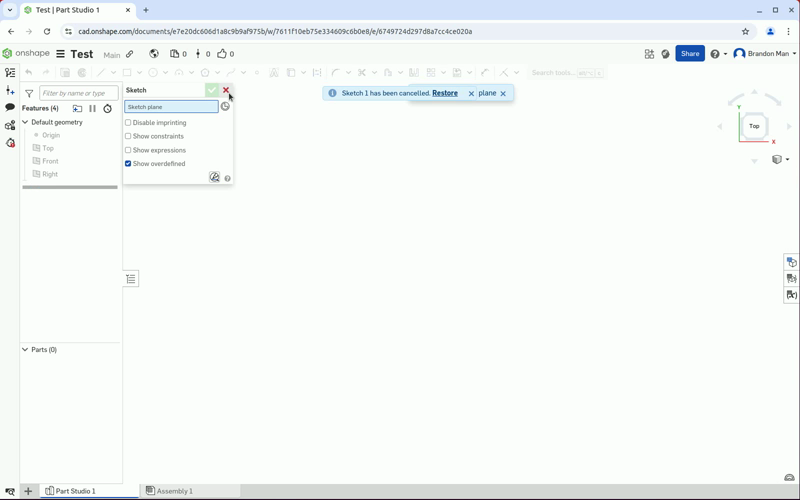
mouse_move(73, 150)
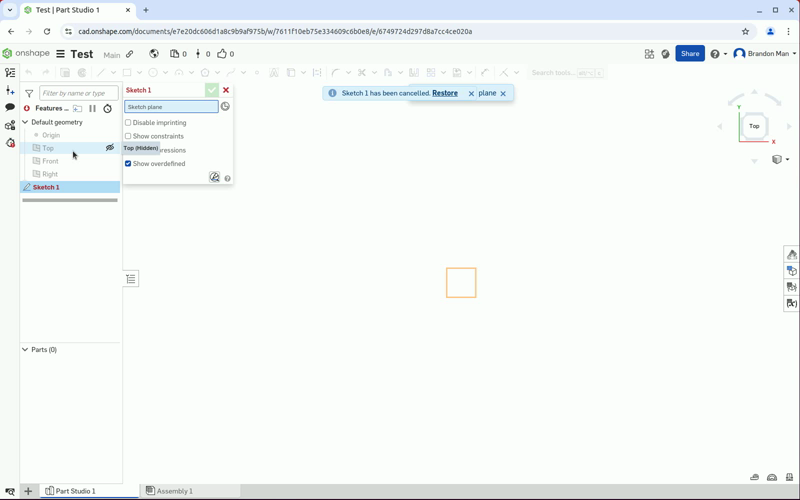
click(73, 150)
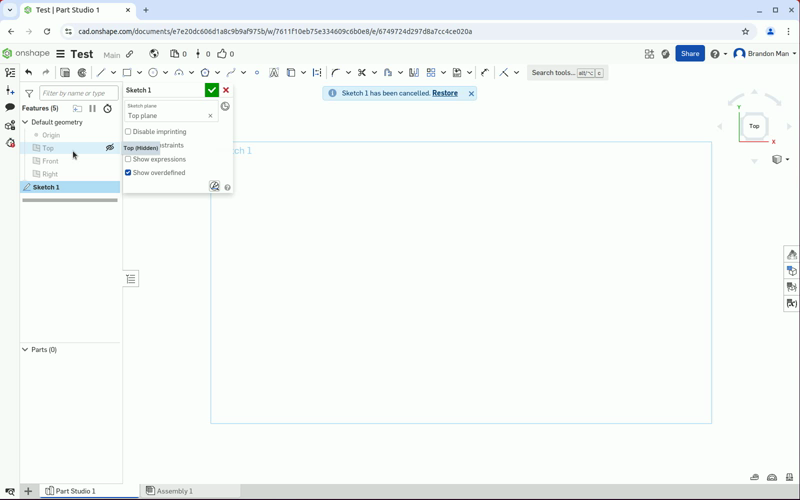
mouse_move(73, 352)
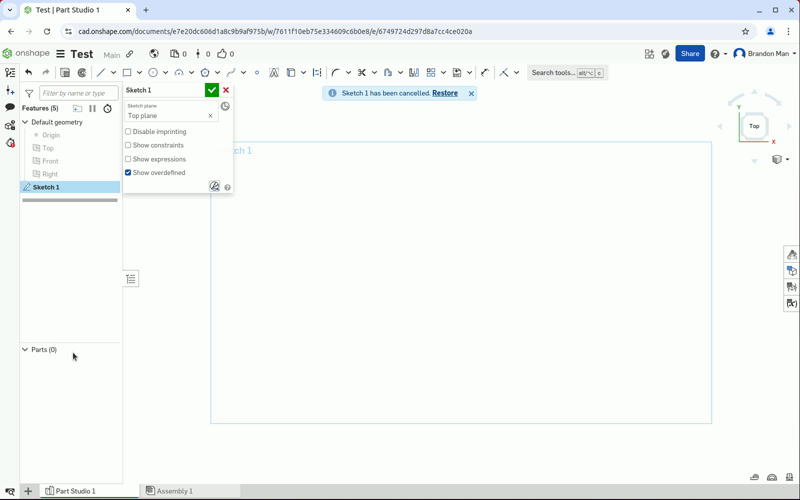
key(y)
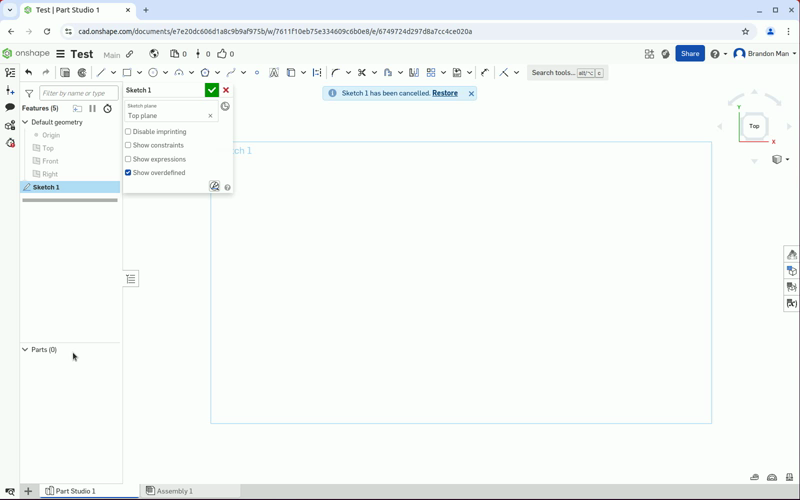
key(a)
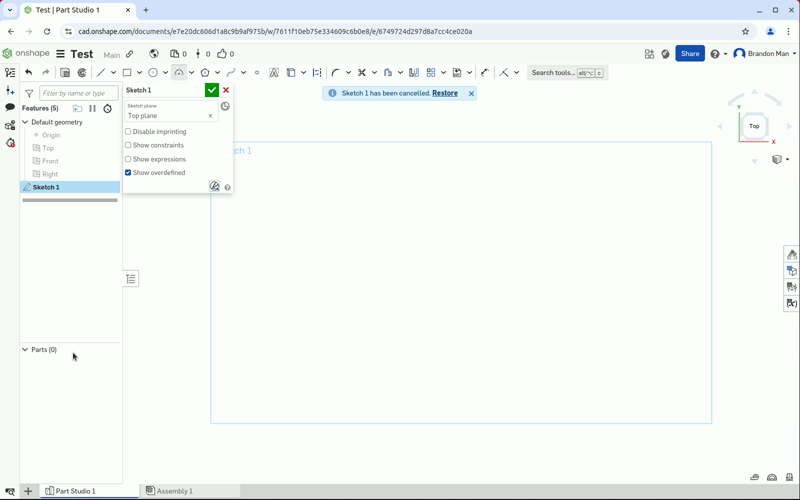
key_down(shift)
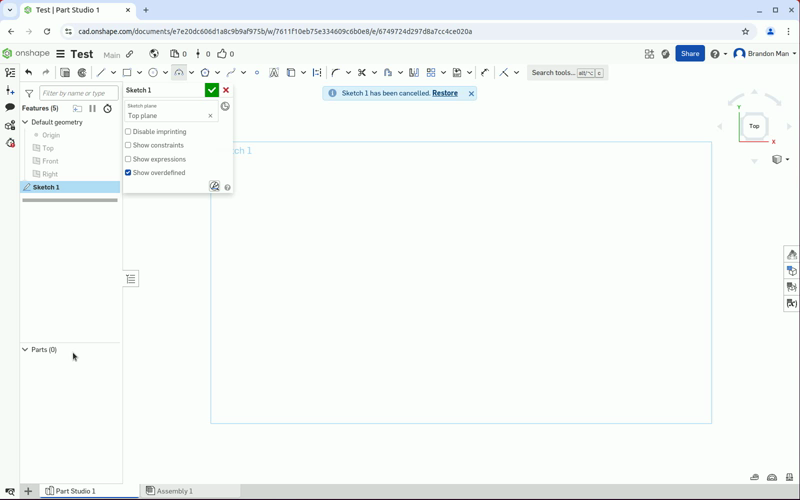
mouse_move(460, 281)
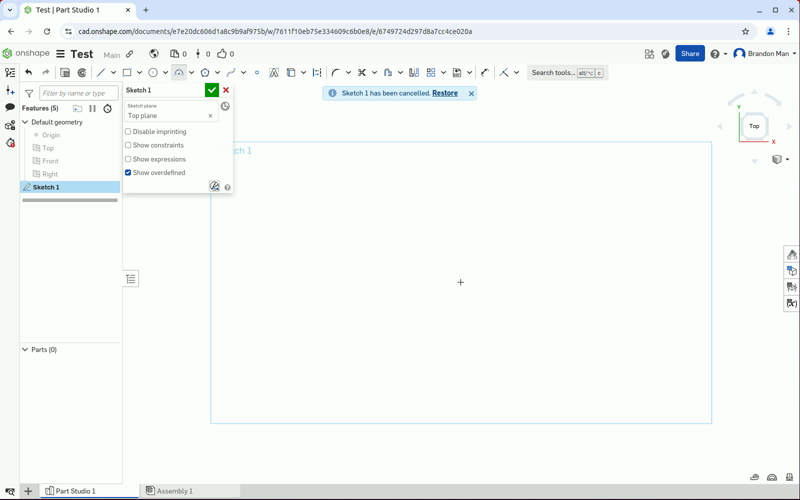
click(460, 281)
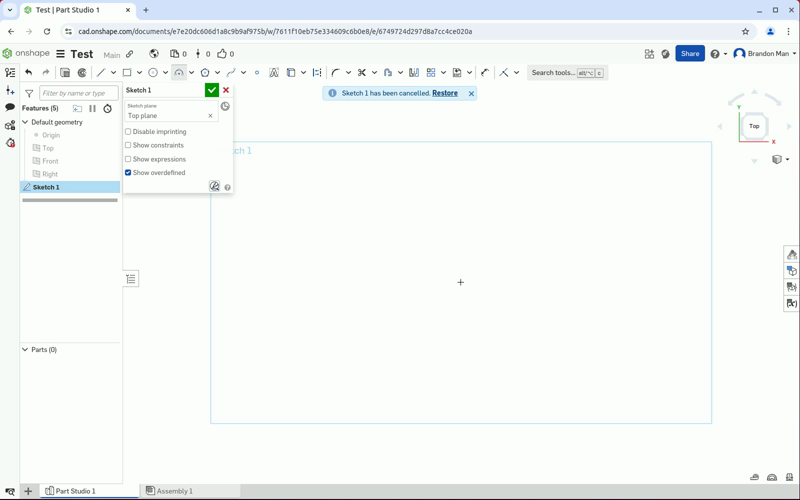
key_up(shift)
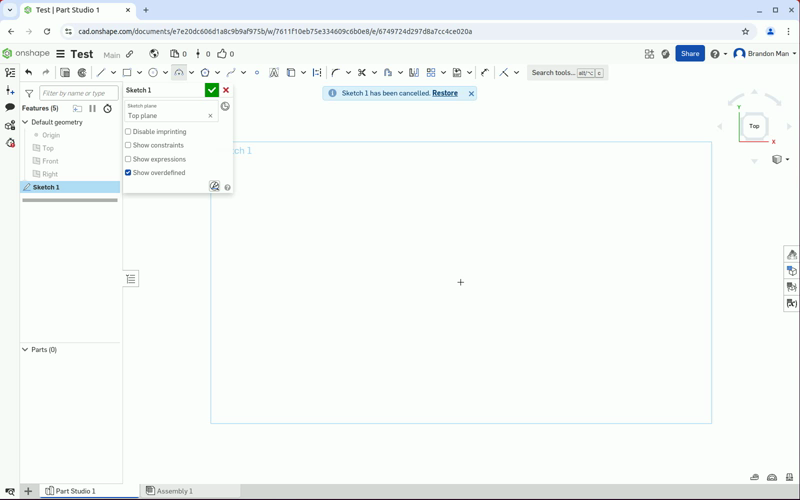
key_down(shift)
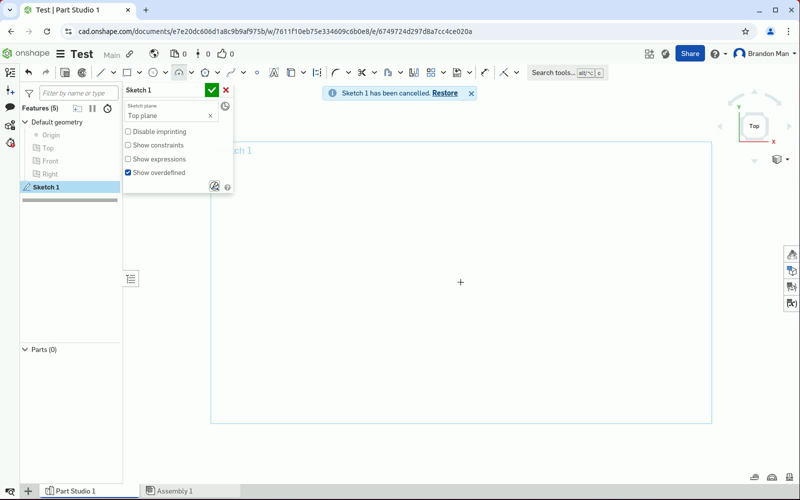
mouse_move(461, 282)
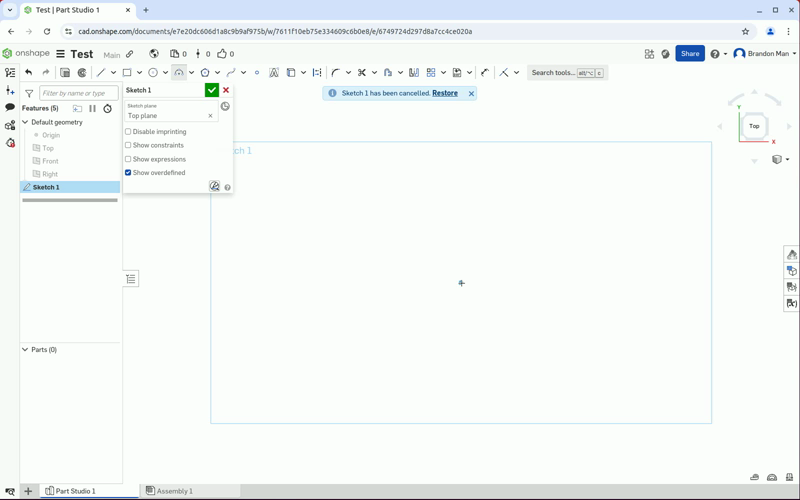
scroll(6)
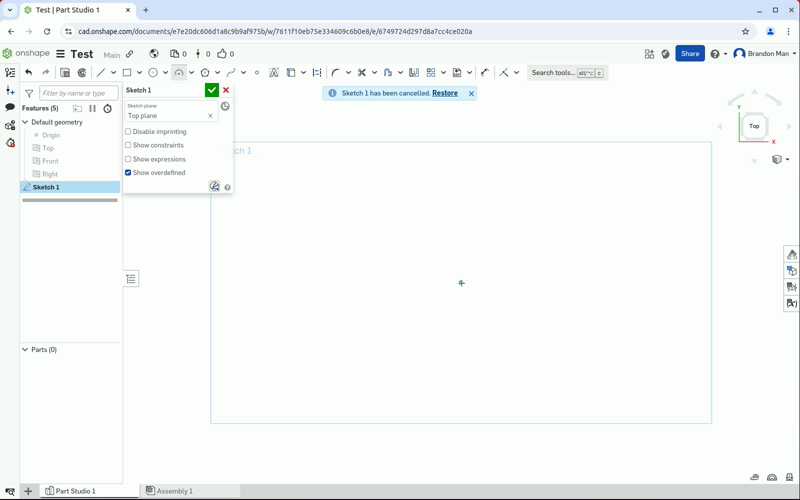
scroll(6)
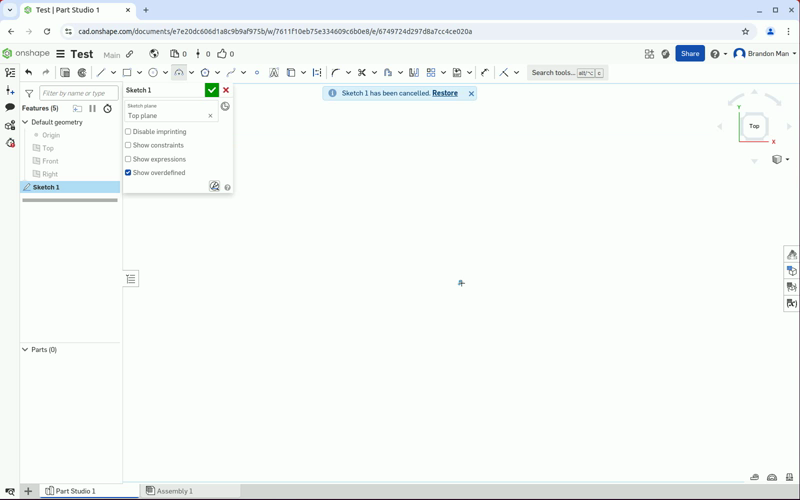
scroll(6)
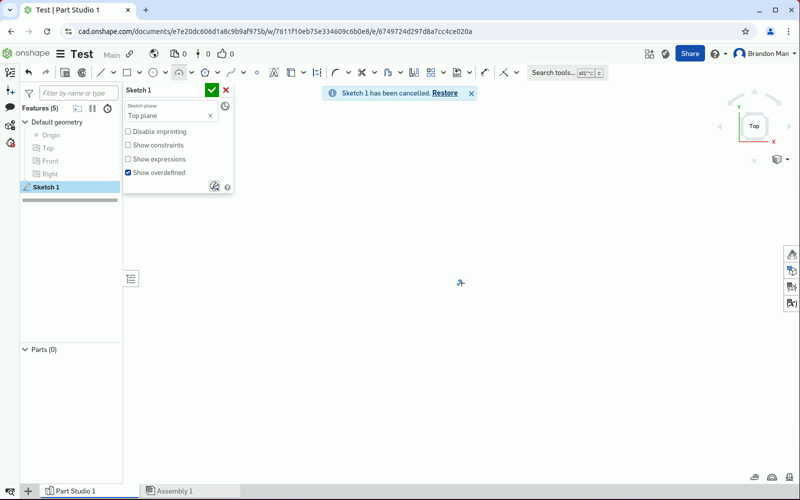
scroll(6)
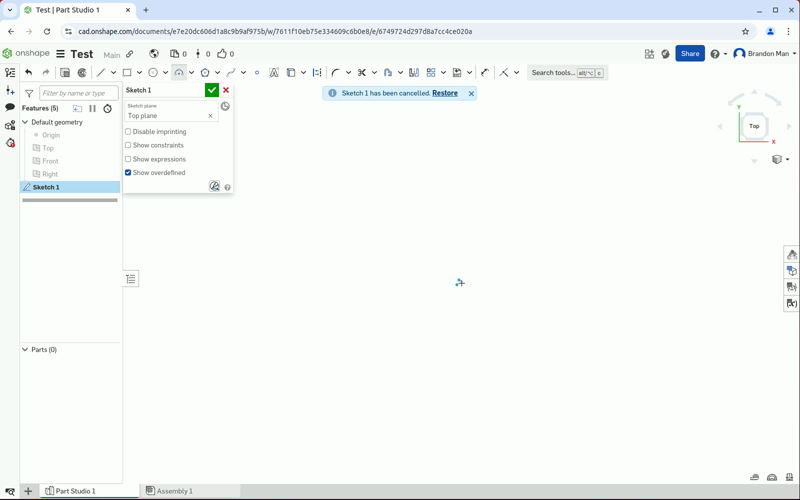
scroll(6)
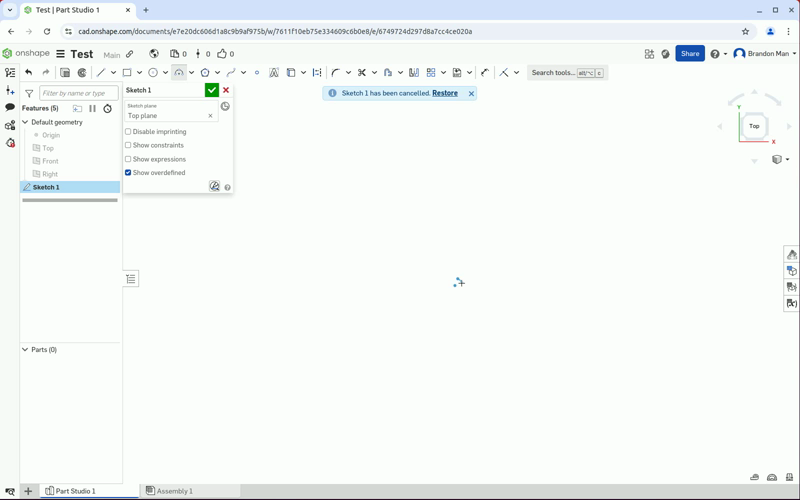
scroll(6)
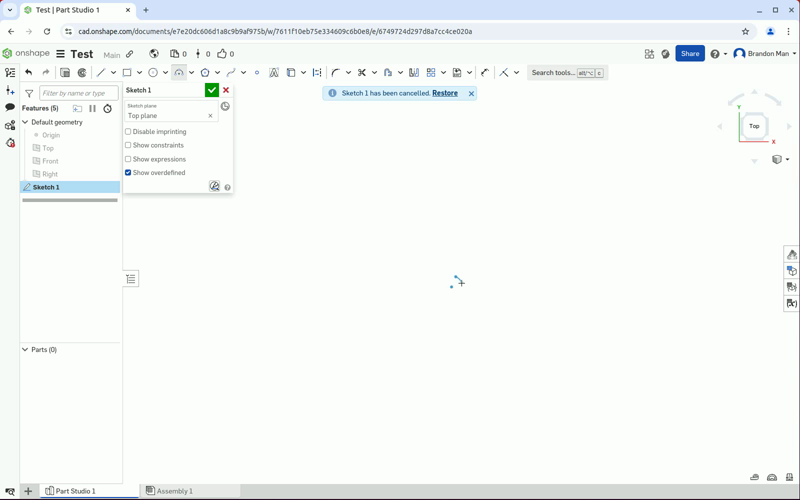
scroll(6)
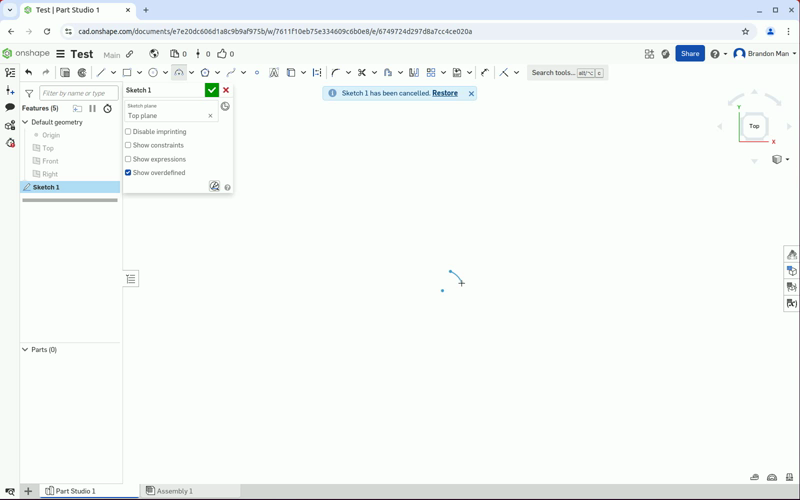
click(461, 282)
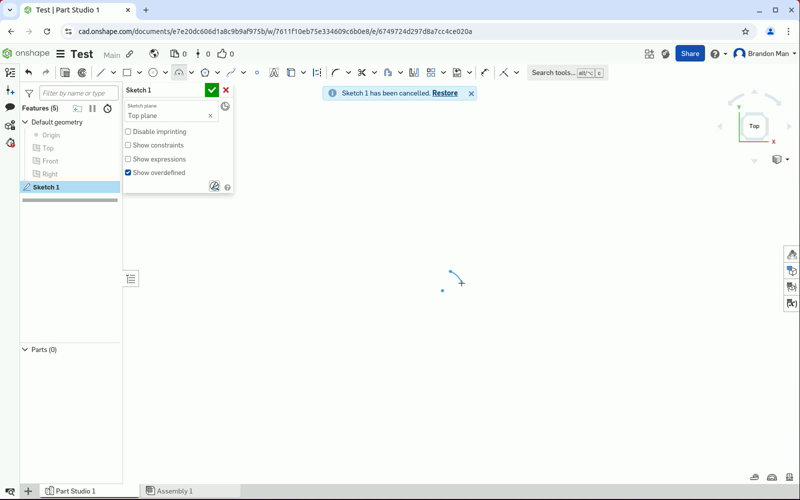
scroll(-6)
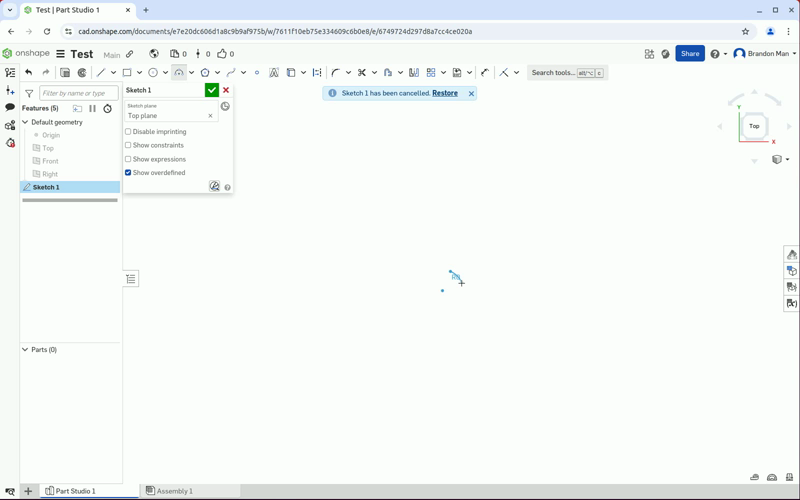
scroll(-6)
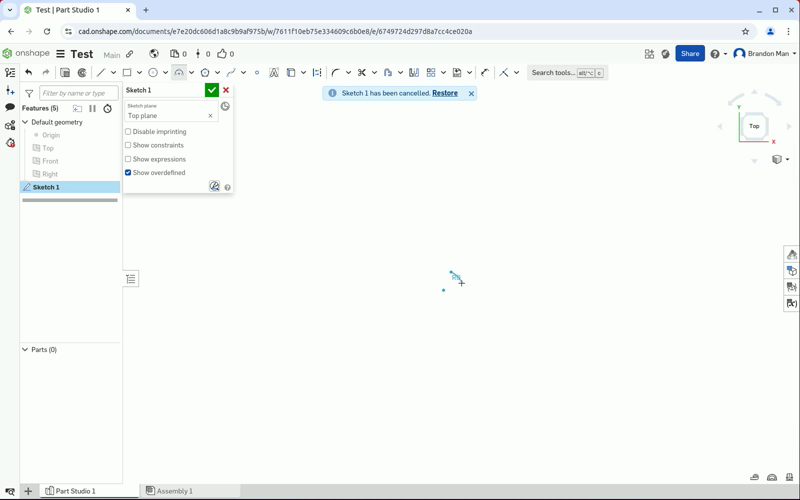
scroll(-6)
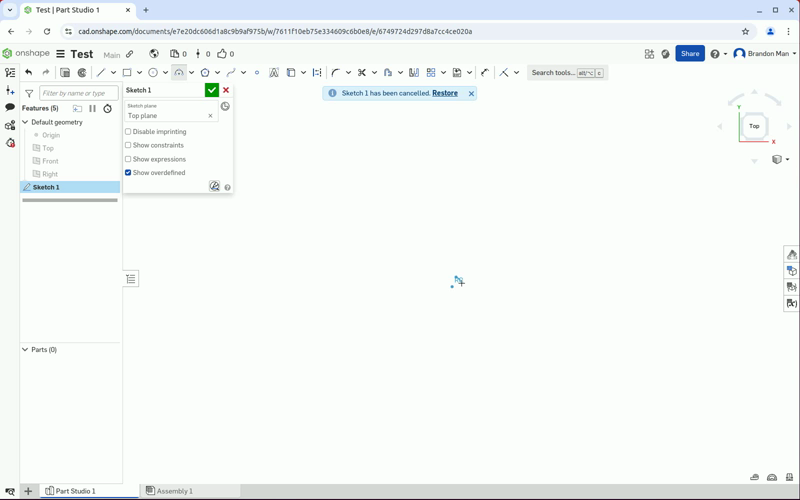
scroll(-6)
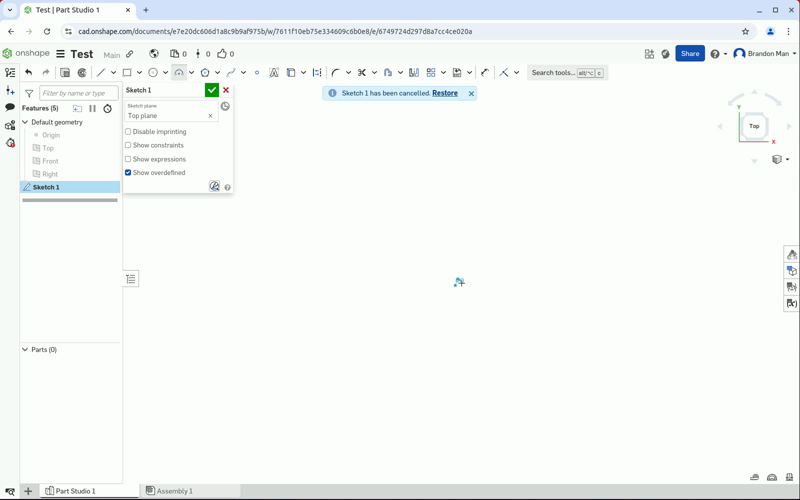
scroll(-6)
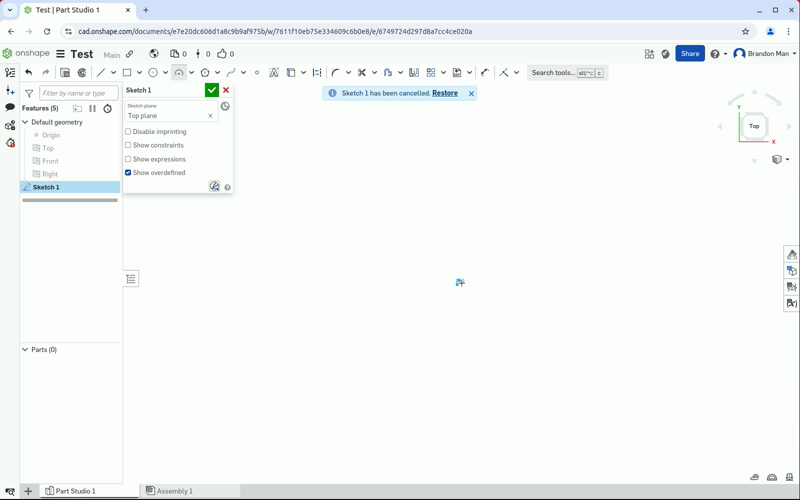
scroll(-6)
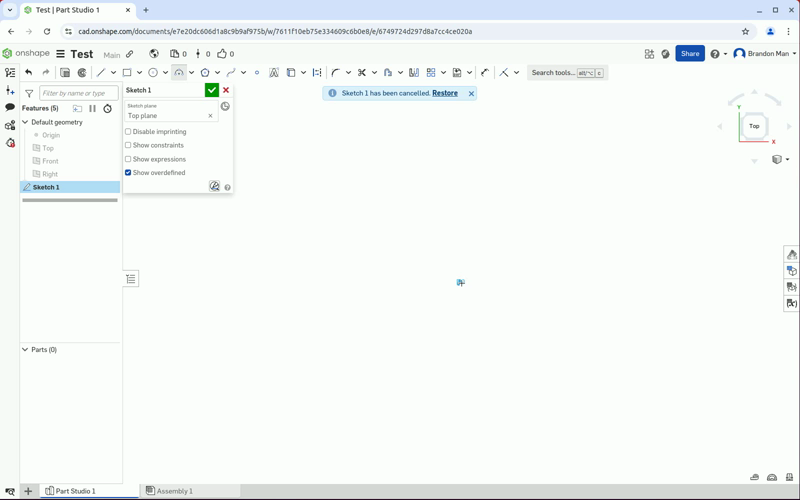
scroll(-6)
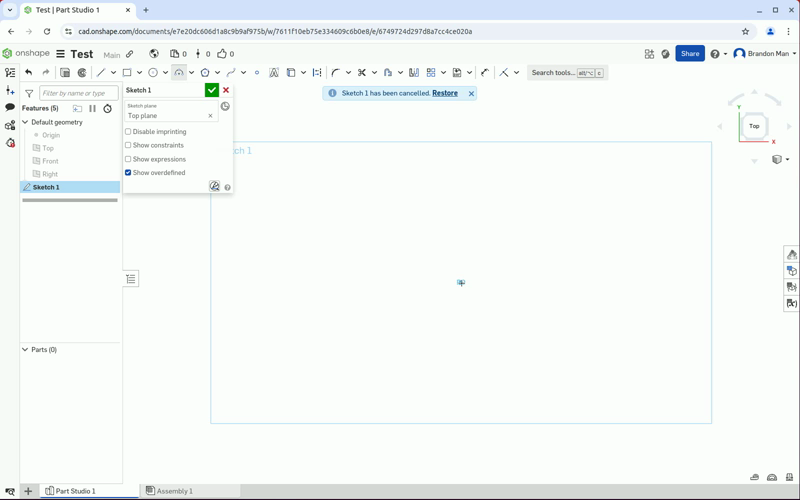
mouse_move(461, 282)
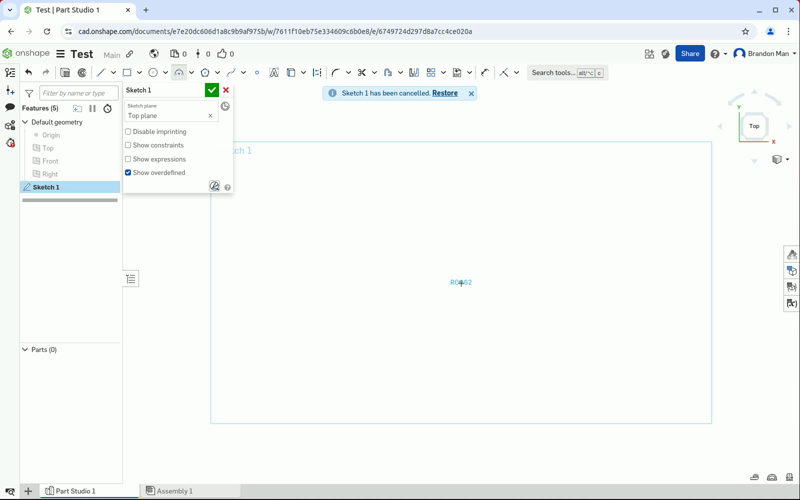
scroll(6)
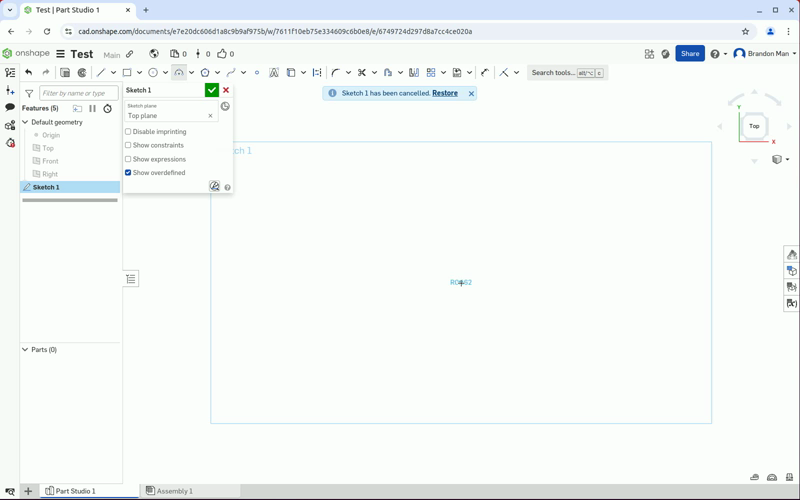
scroll(6)
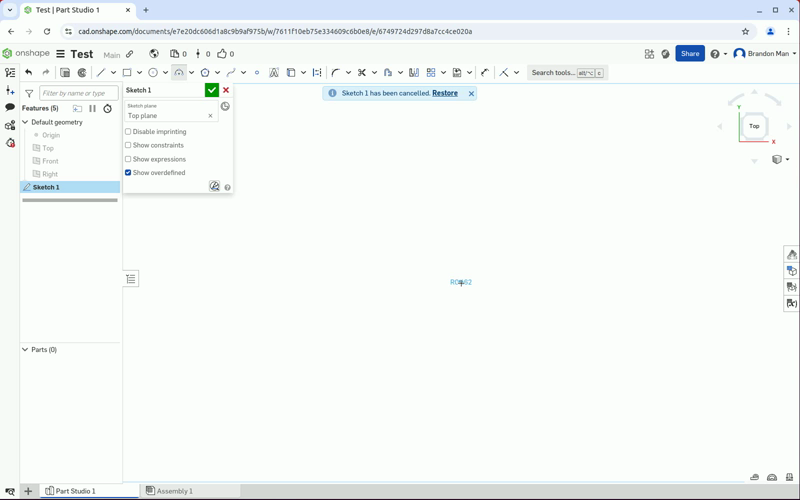
scroll(6)
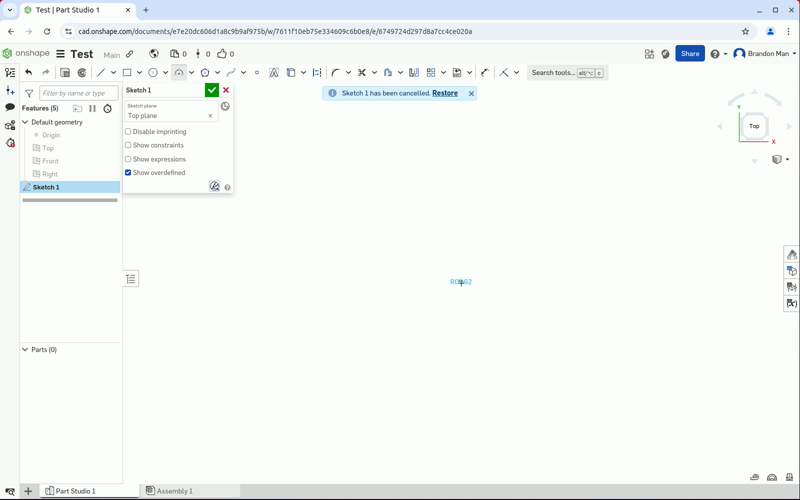
scroll(6)
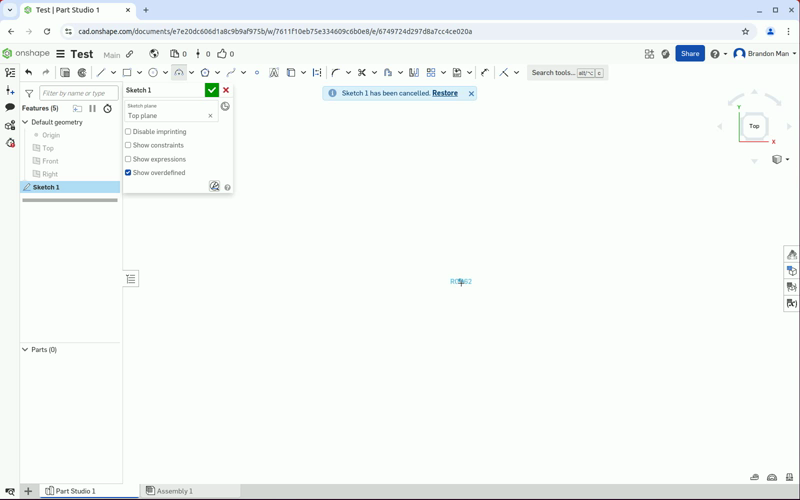
scroll(6)
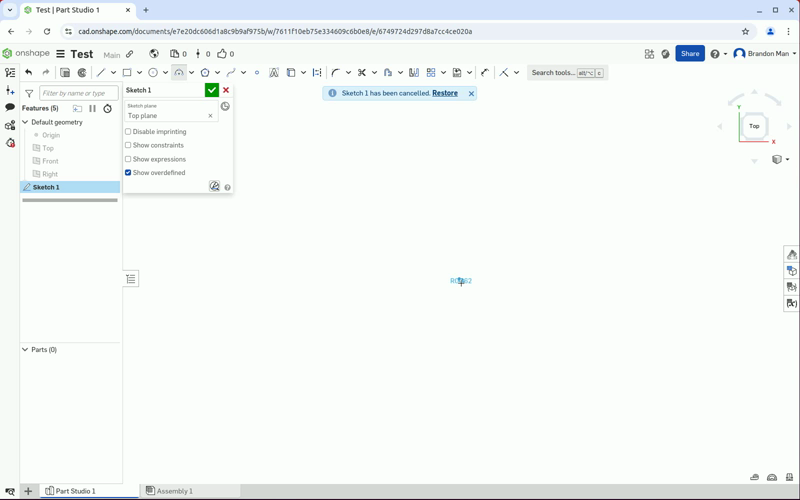
scroll(6)
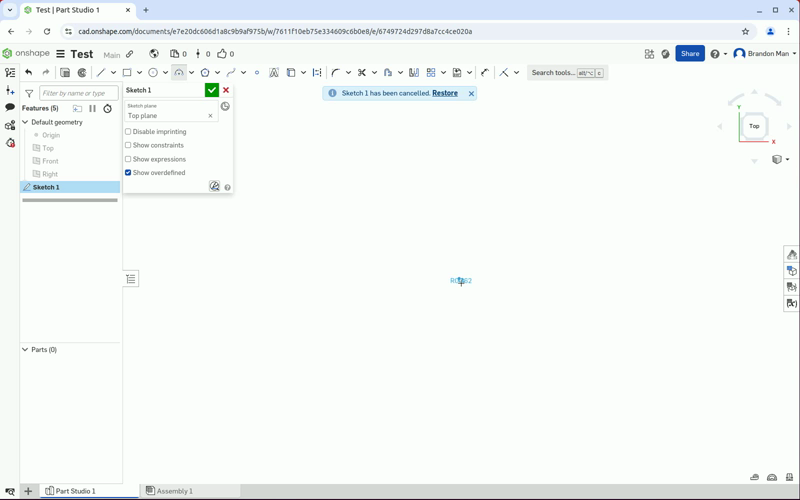
scroll(6)
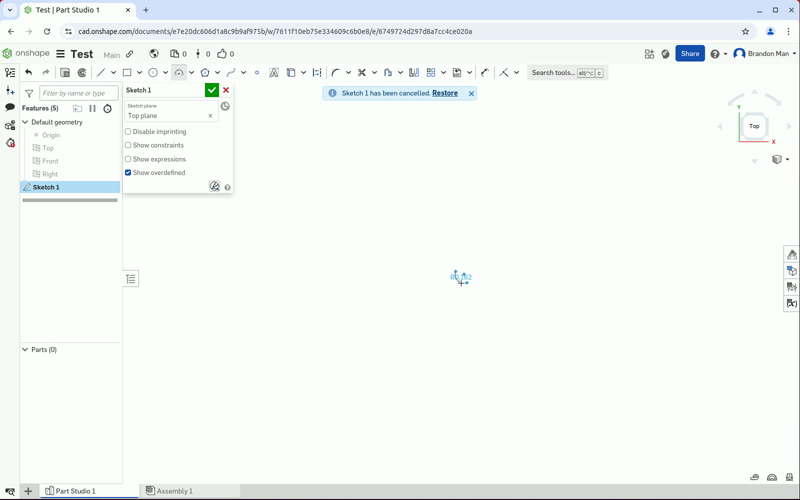
click(461, 282)
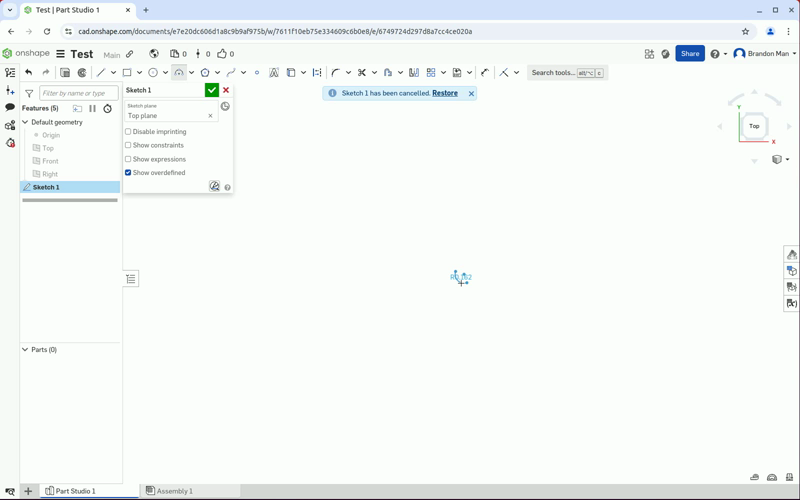
scroll(-6)
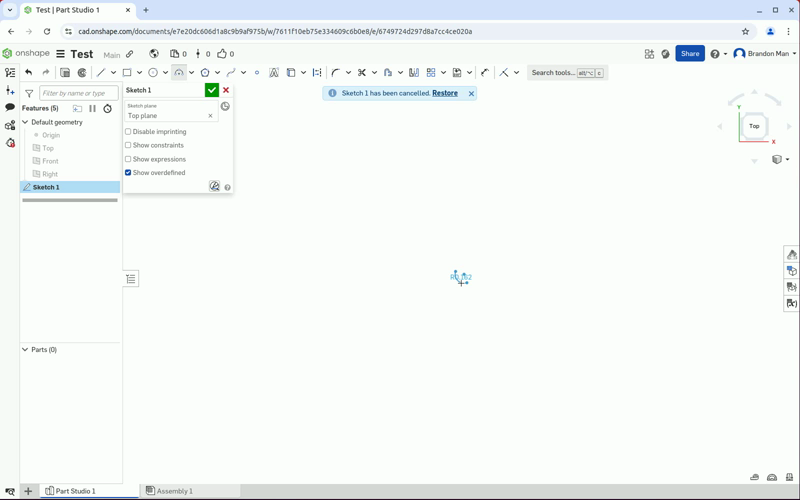
scroll(-6)
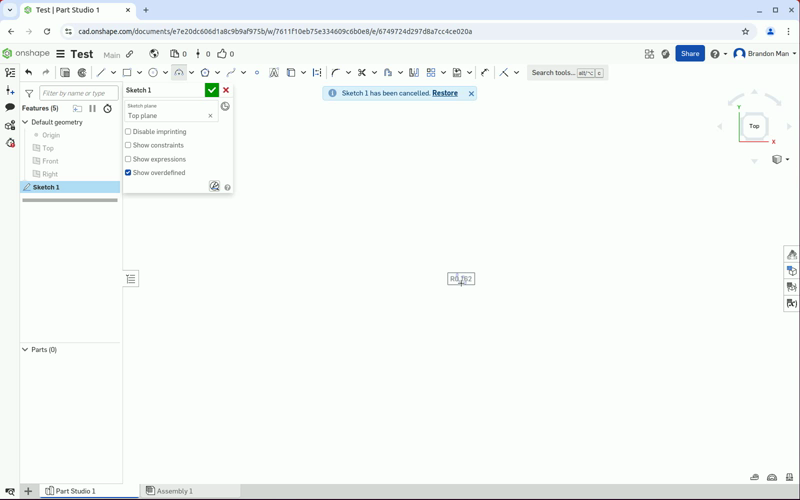
scroll(-6)
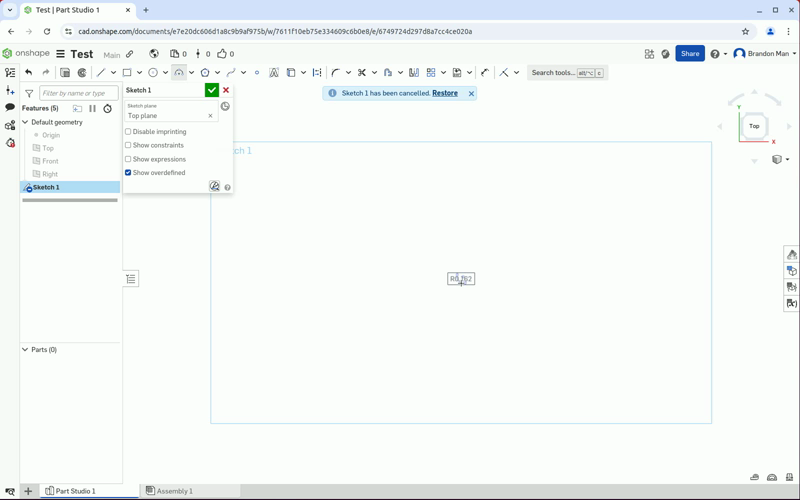
scroll(-6)
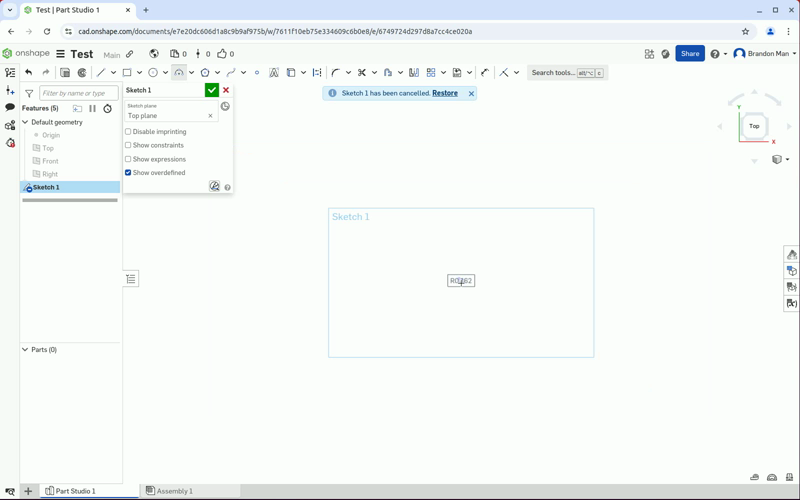
scroll(-6)
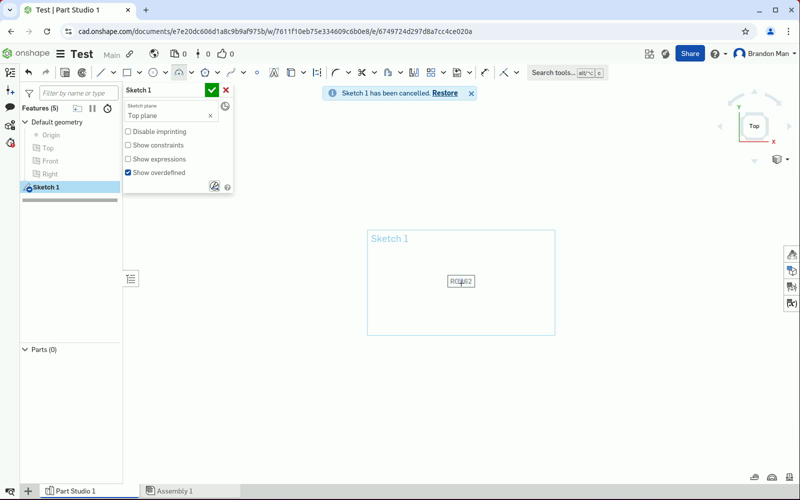
scroll(-6)
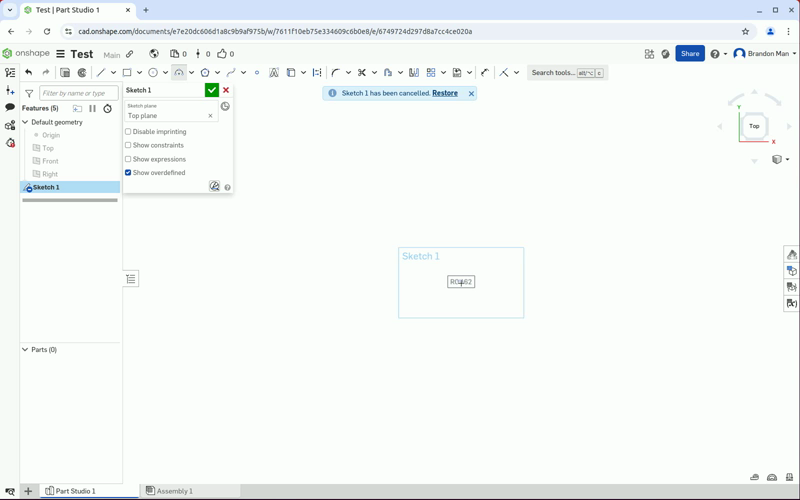
scroll(-6)
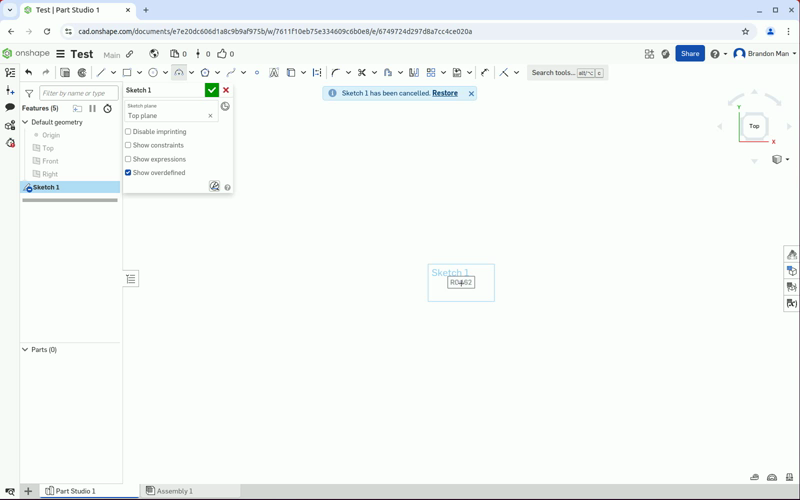
key_up(shift)
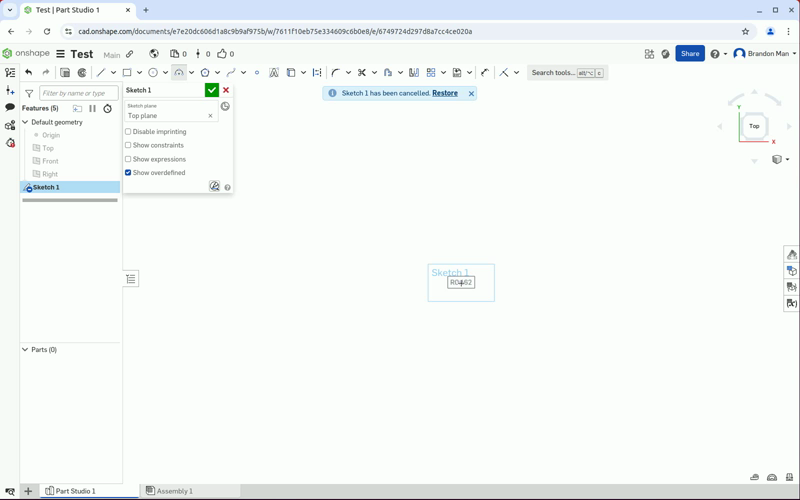
key(esc)
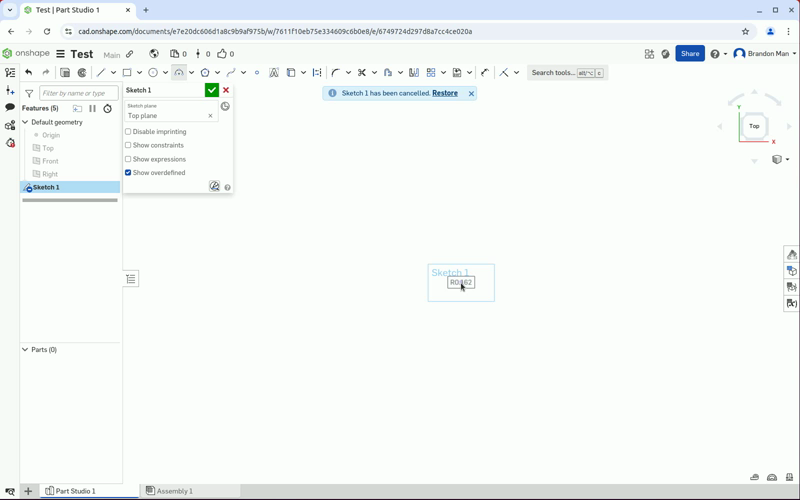
key(l)
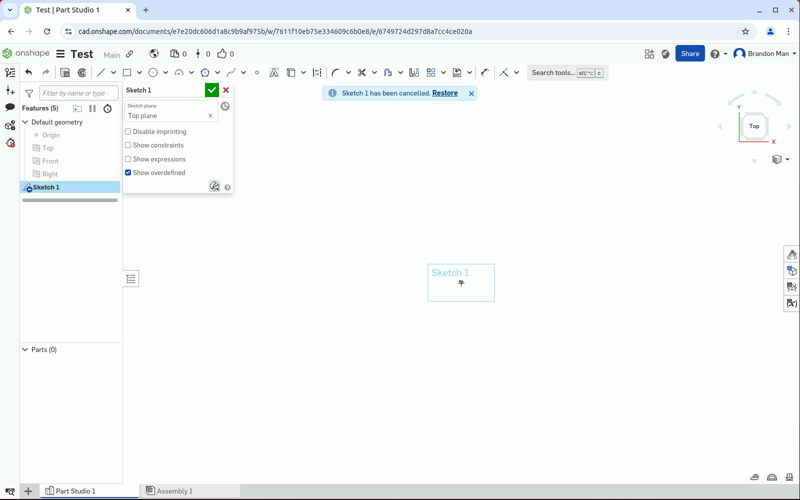
mouse_move(461, 282)
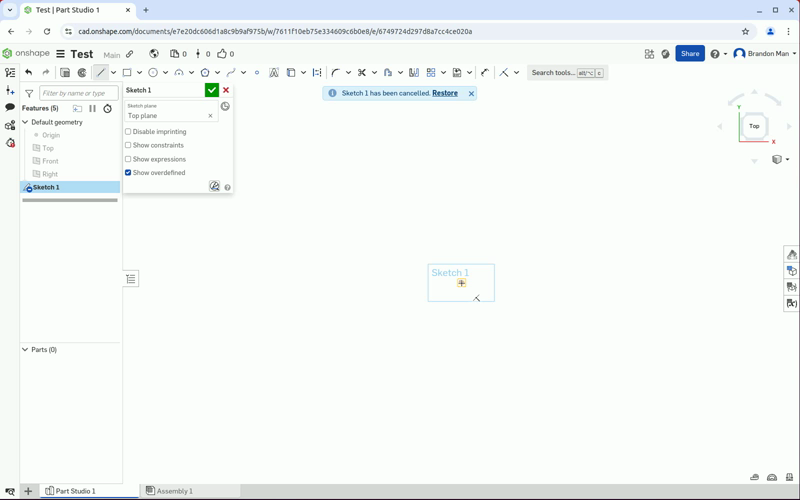
scroll(6)
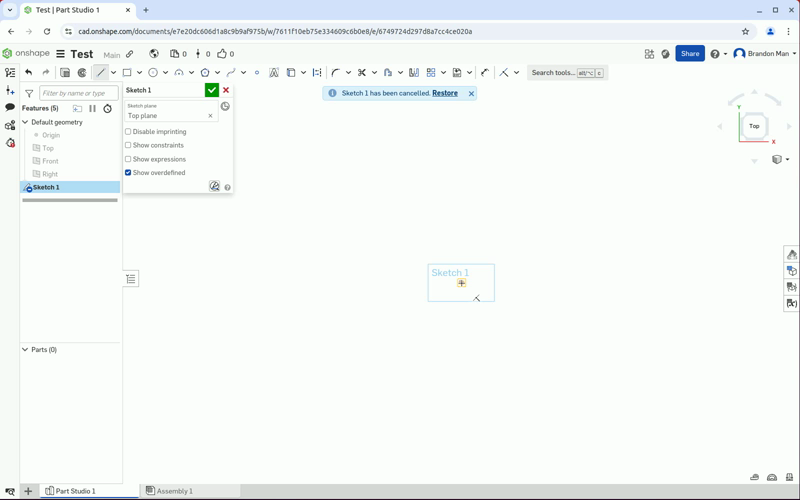
scroll(6)
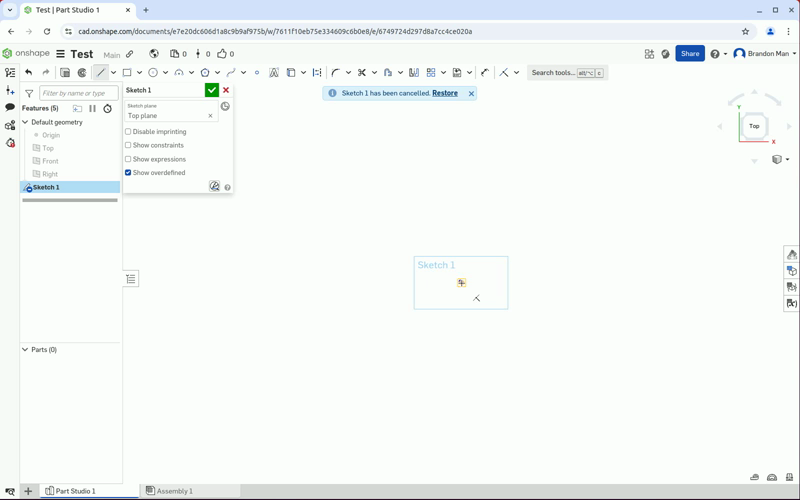
scroll(6)
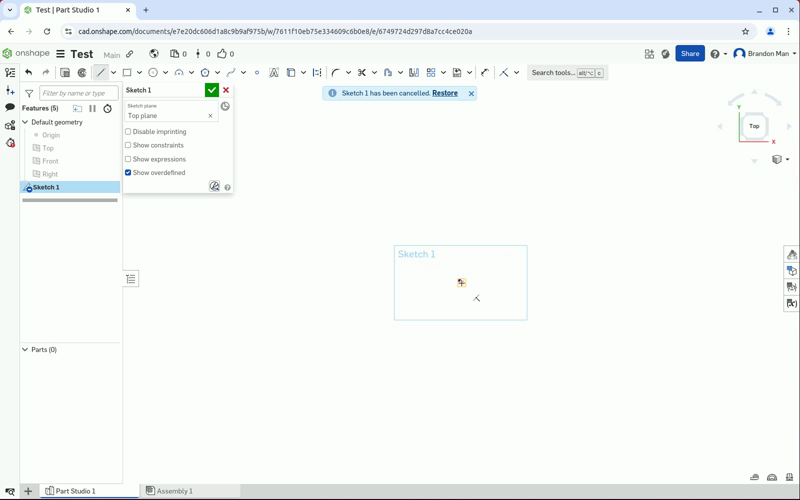
scroll(6)
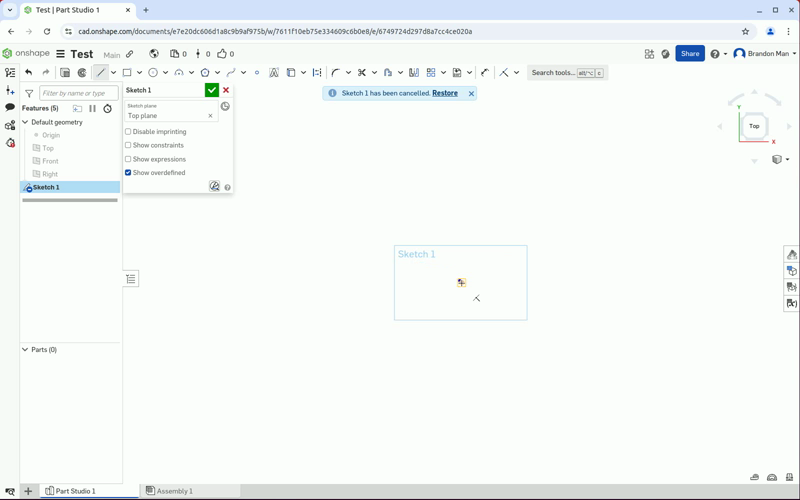
scroll(6)
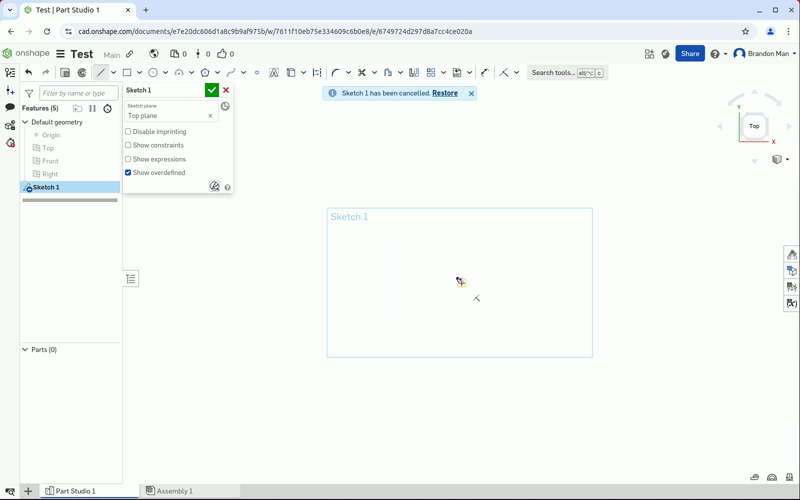
scroll(6)
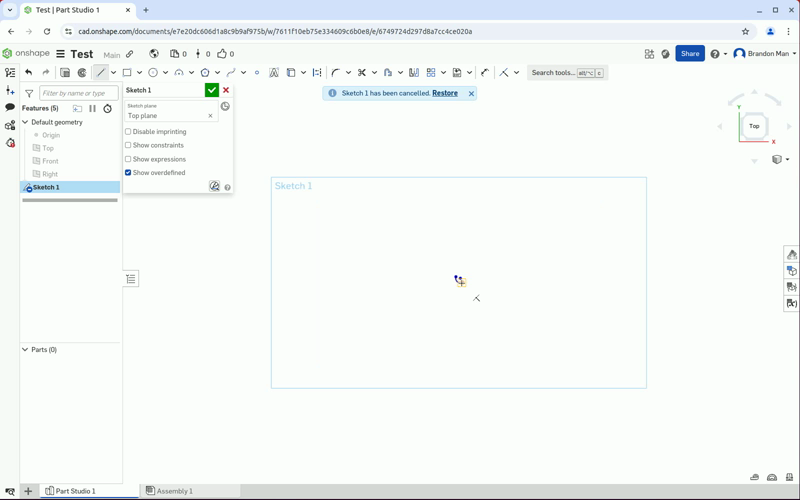
scroll(6)
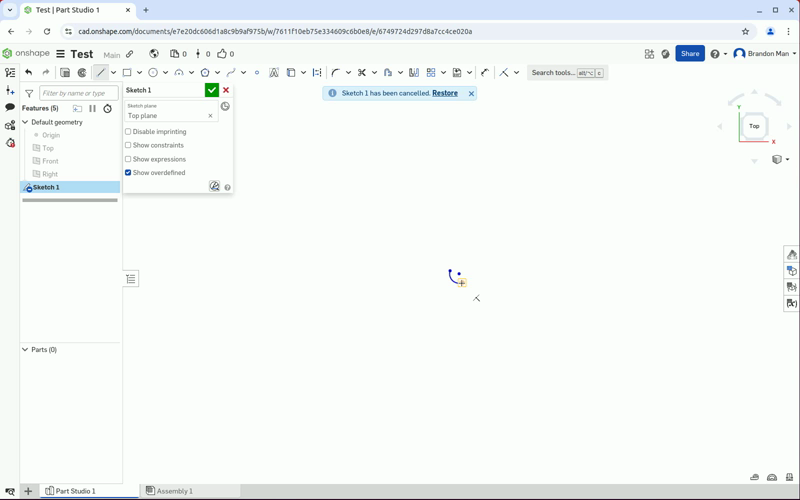
click(461, 282)
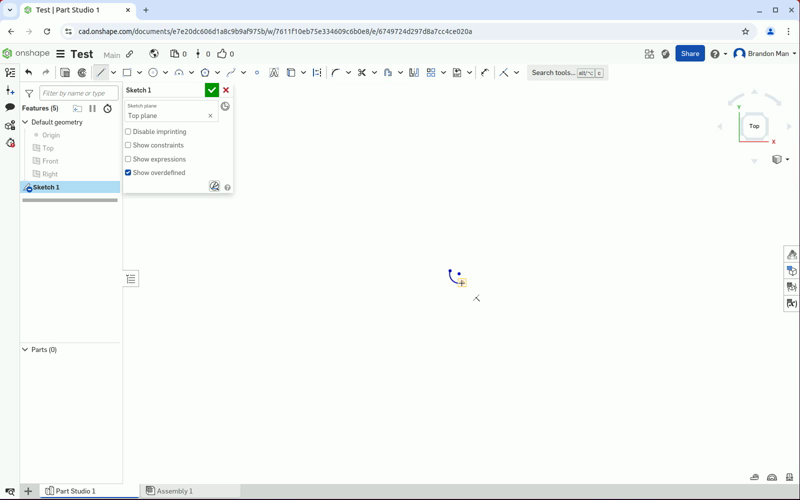
scroll(-6)
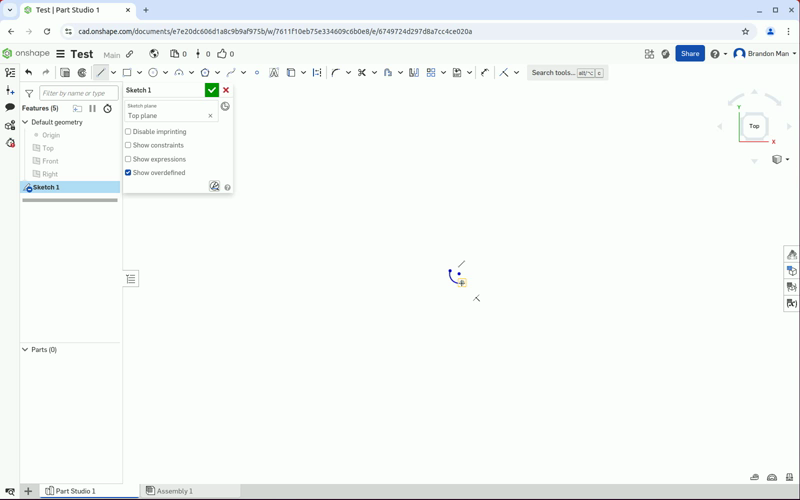
scroll(-6)
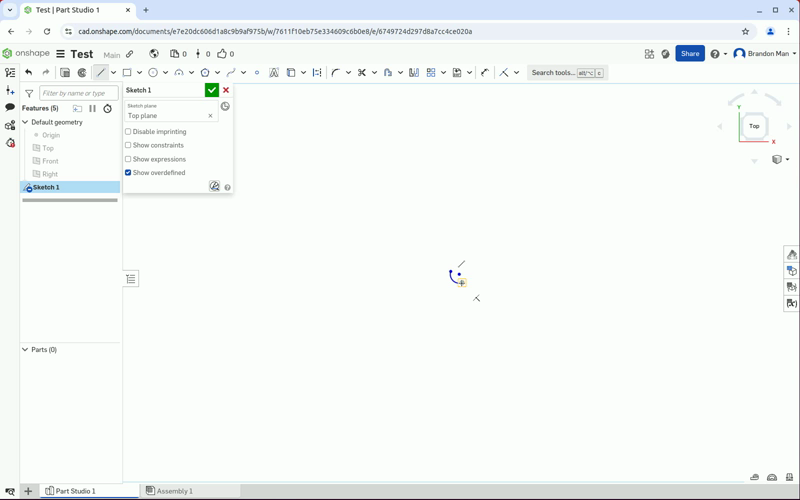
scroll(-6)
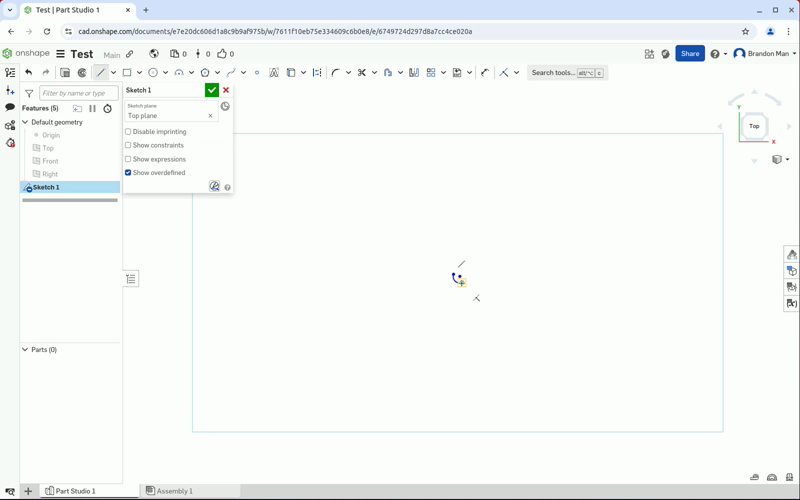
scroll(-6)
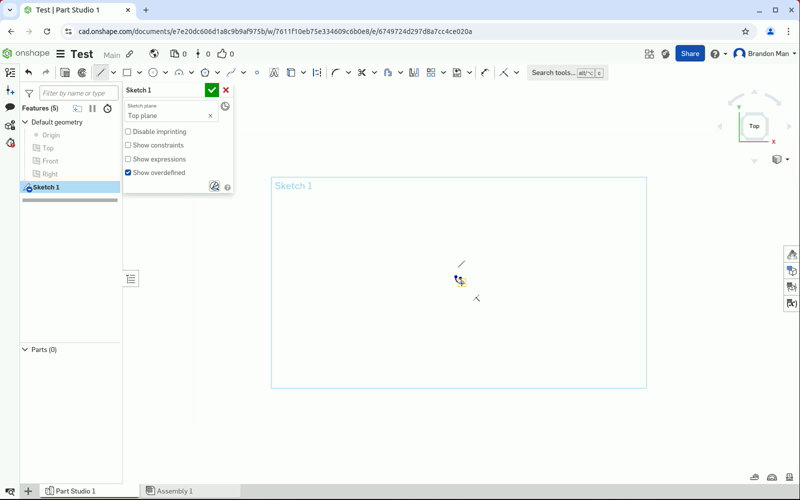
scroll(-6)
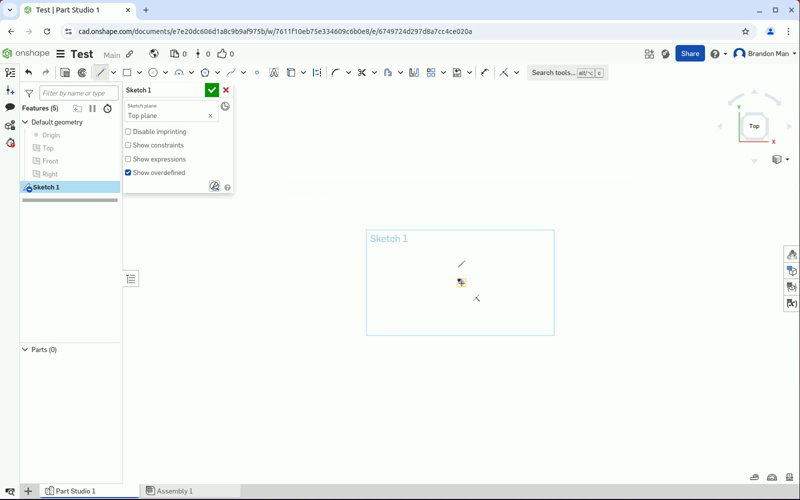
scroll(-6)
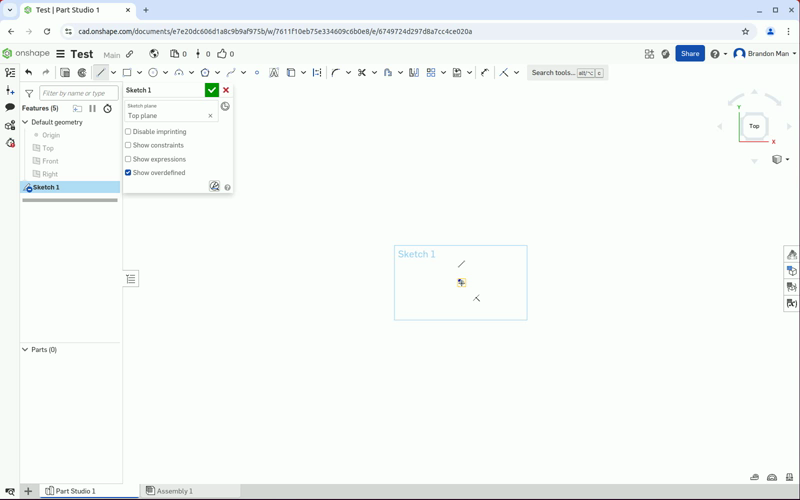
scroll(-6)
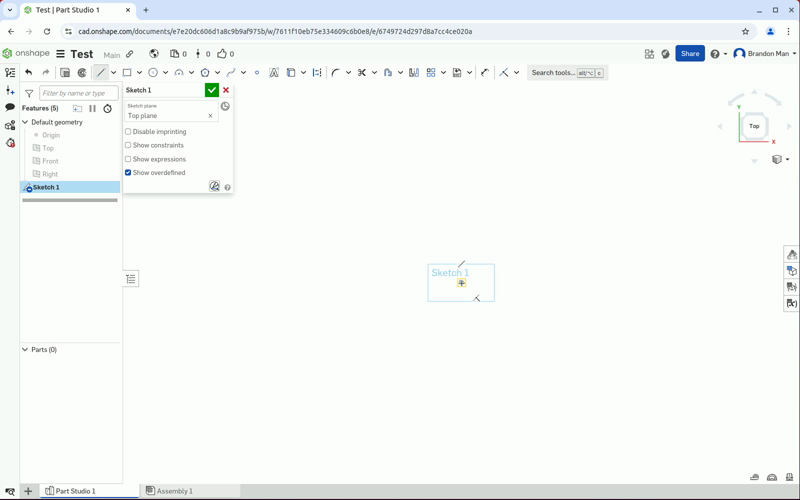
key_down(shift)
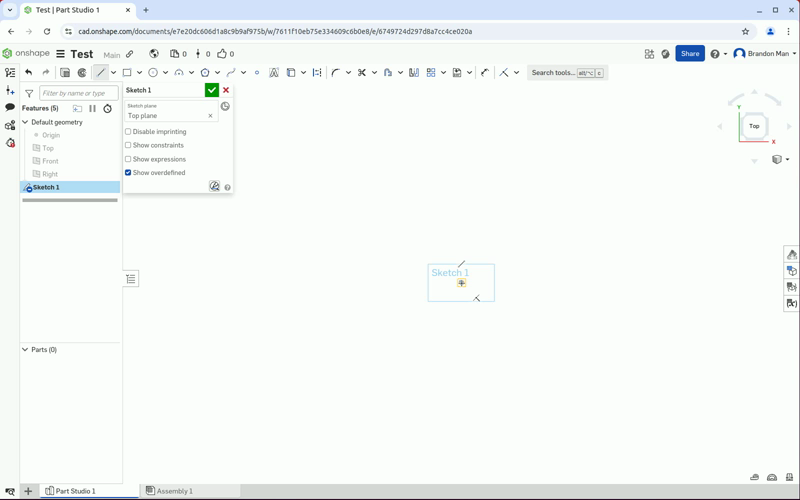
mouse_move(572, 282)
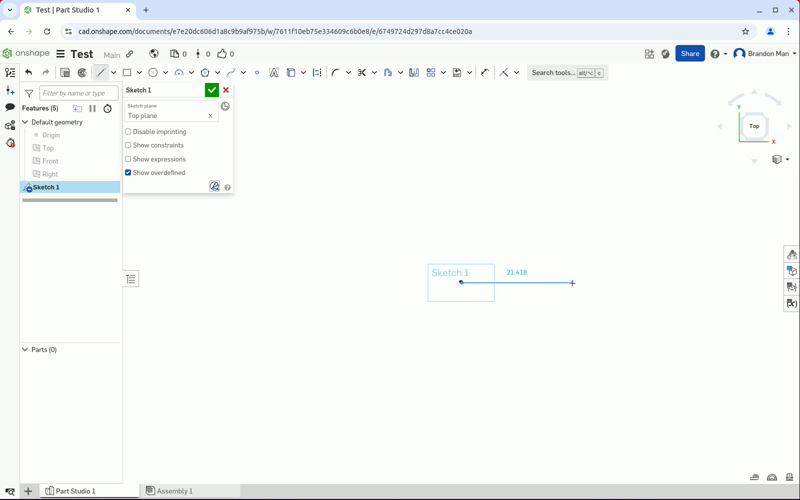
click(572, 282)
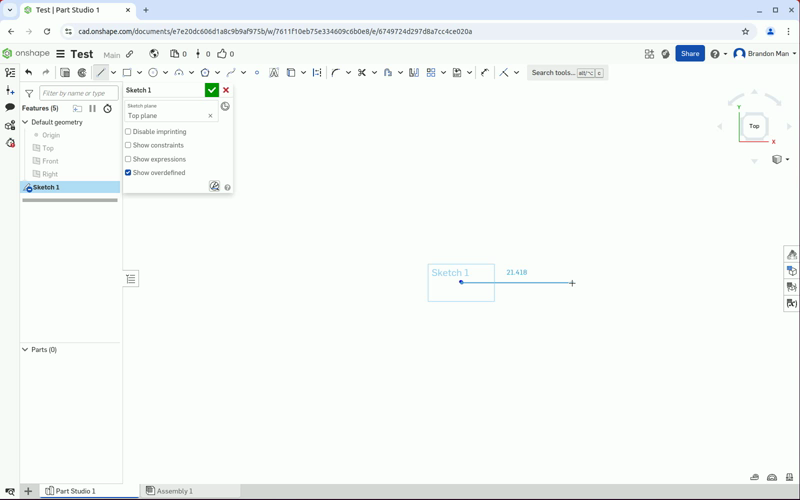
key_up(shift)
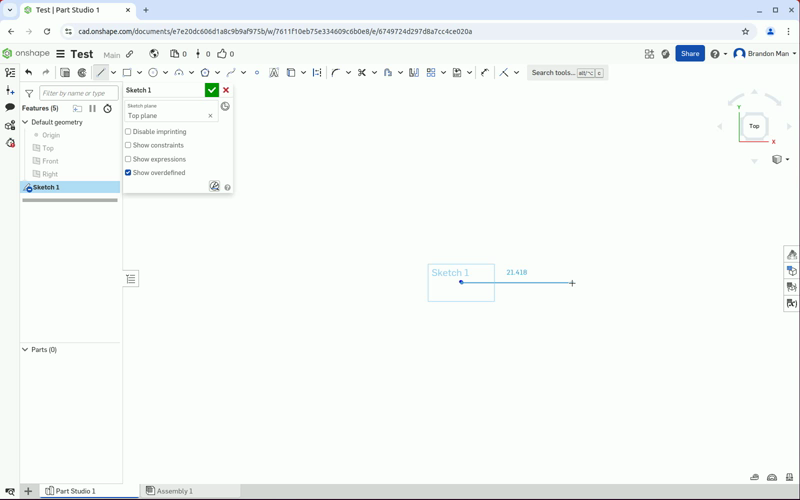
key(esc)
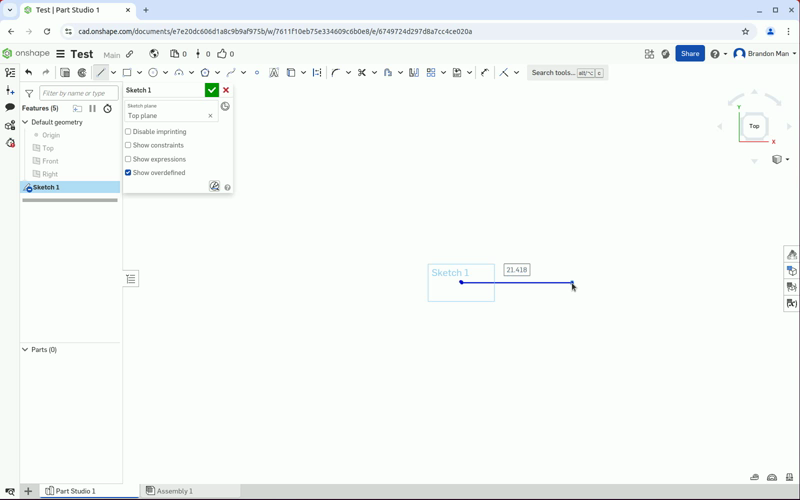
key(a)
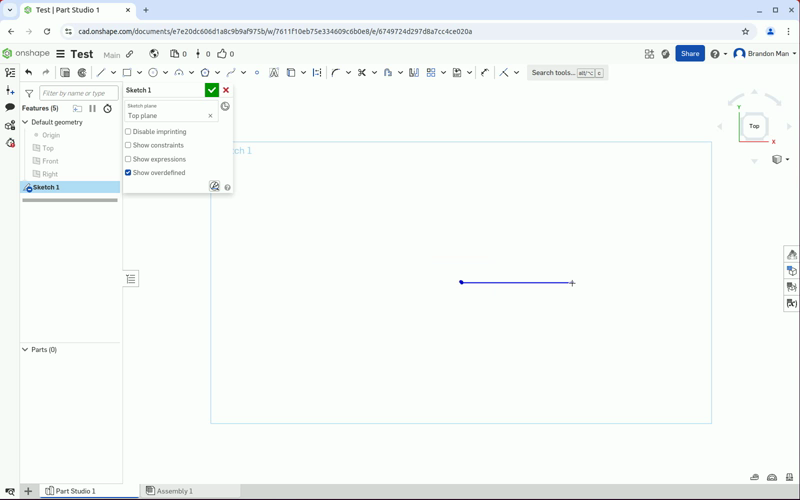
mouse_move(572, 282)
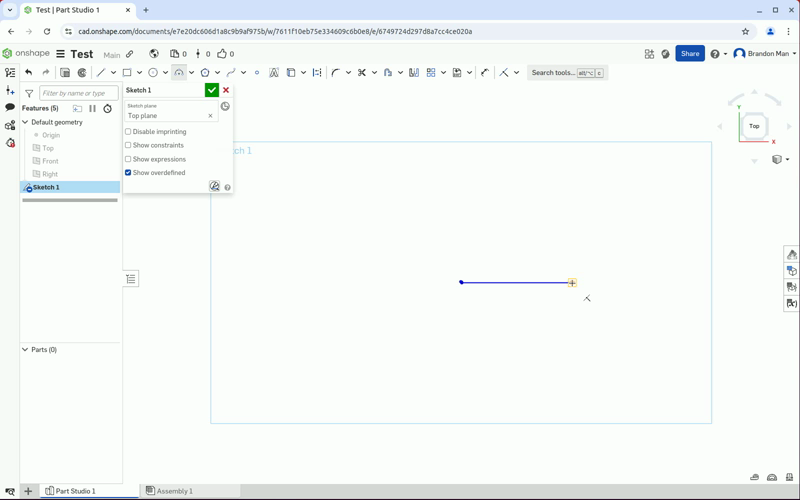
click(572, 282)
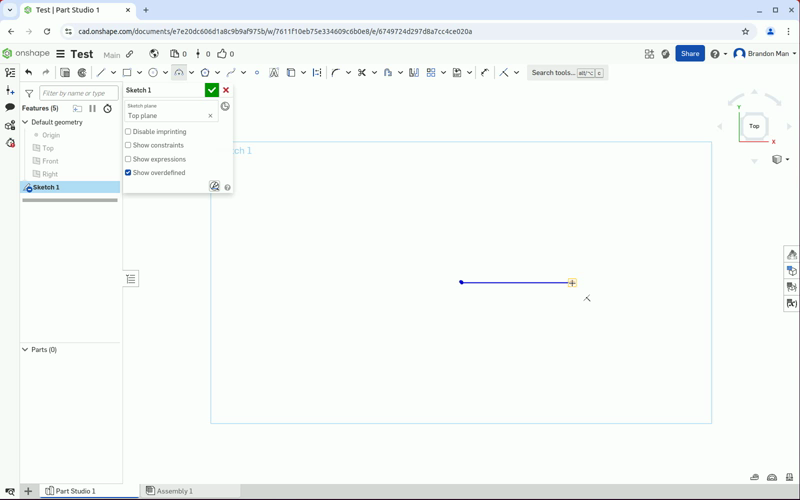
key_down(shift)
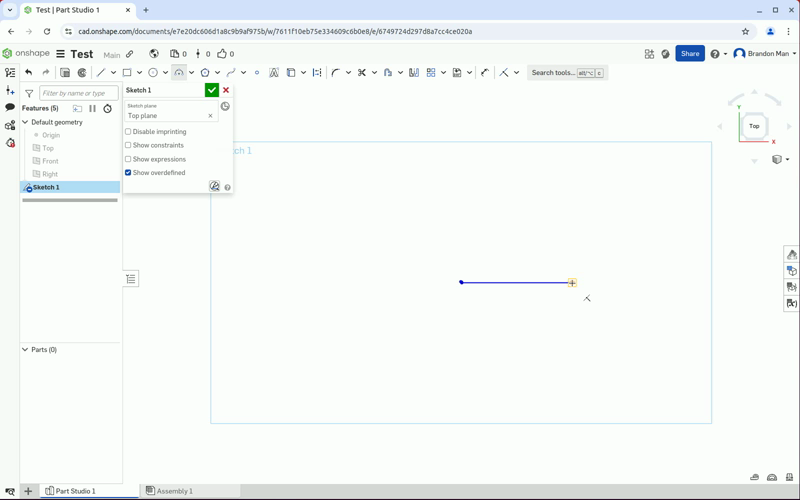
mouse_move(573, 281)
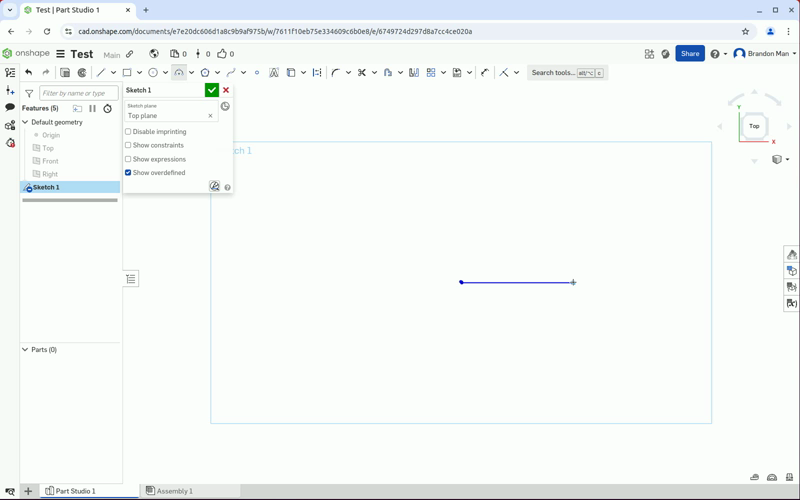
scroll(6)
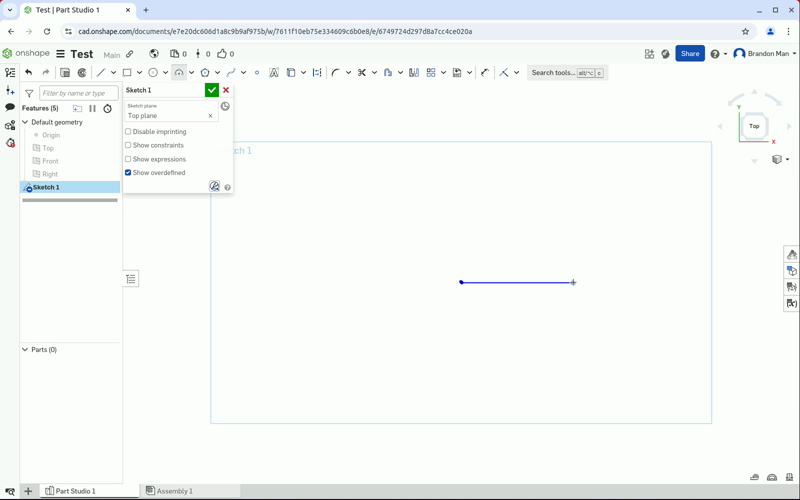
scroll(6)
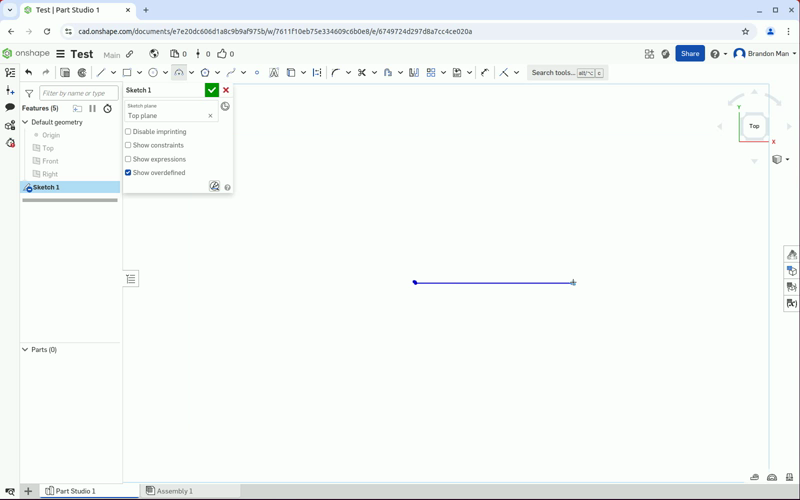
scroll(6)
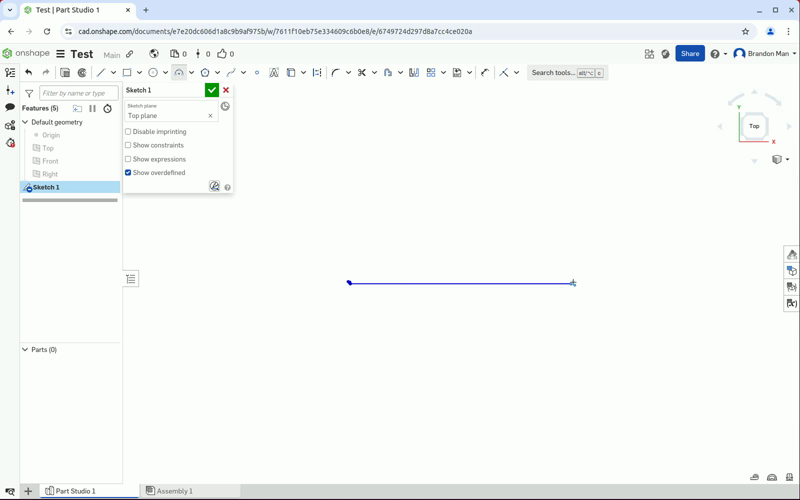
scroll(6)
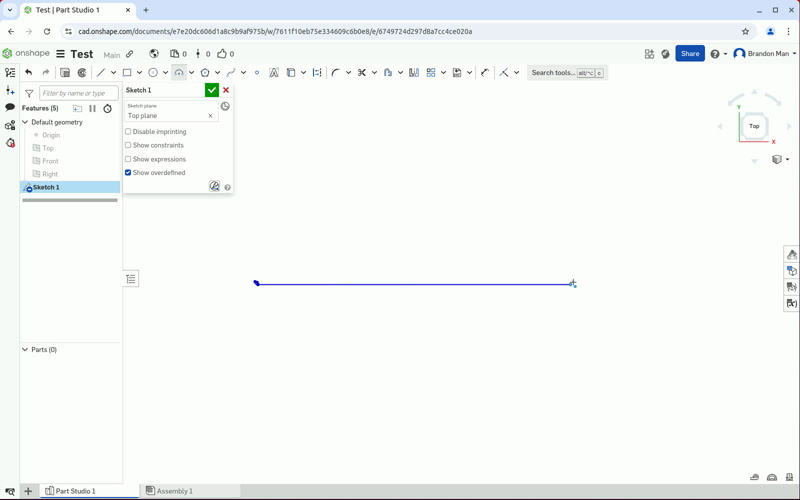
scroll(6)
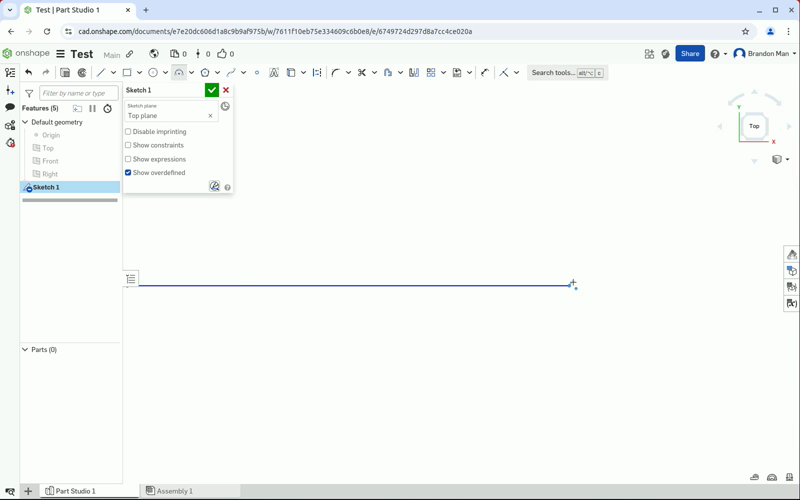
scroll(6)
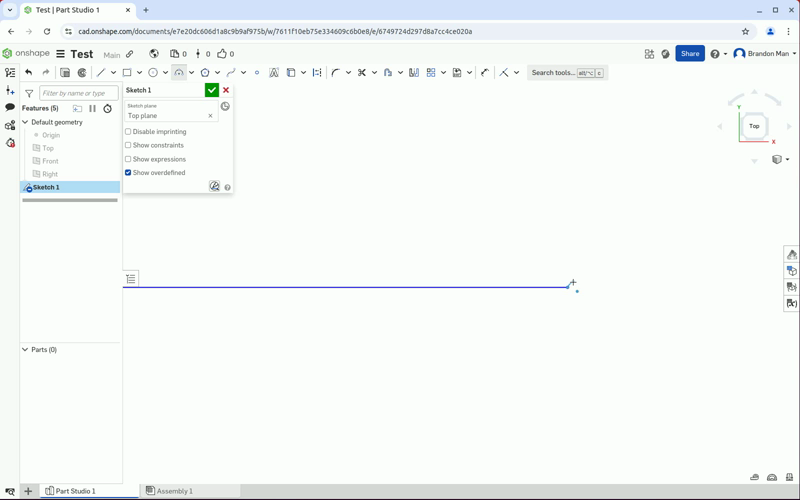
scroll(6)
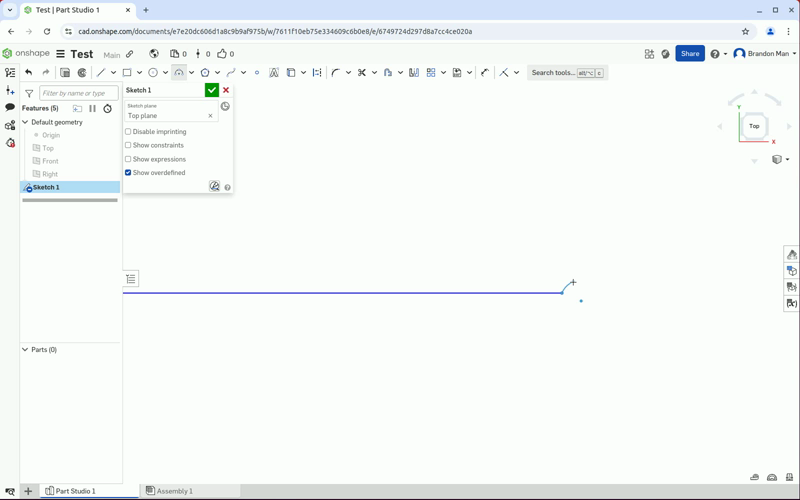
click(573, 281)
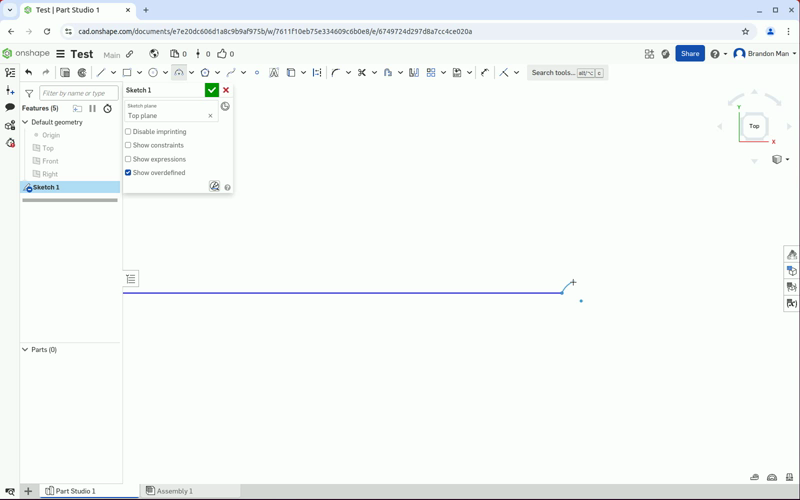
scroll(-6)
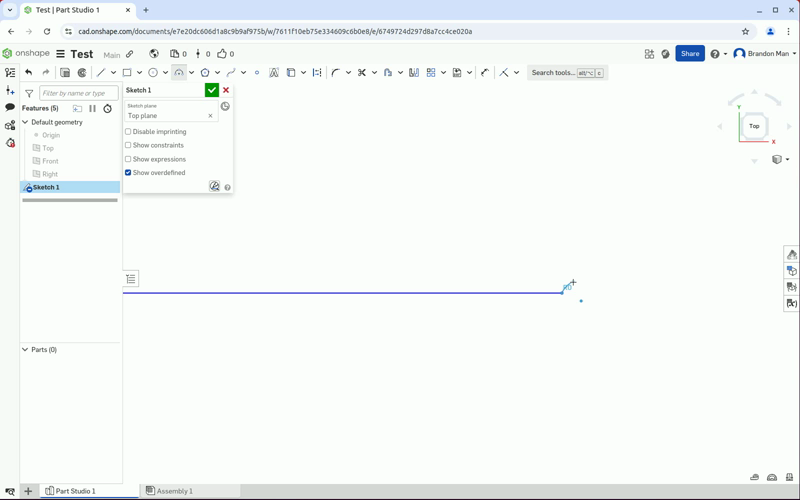
scroll(-6)
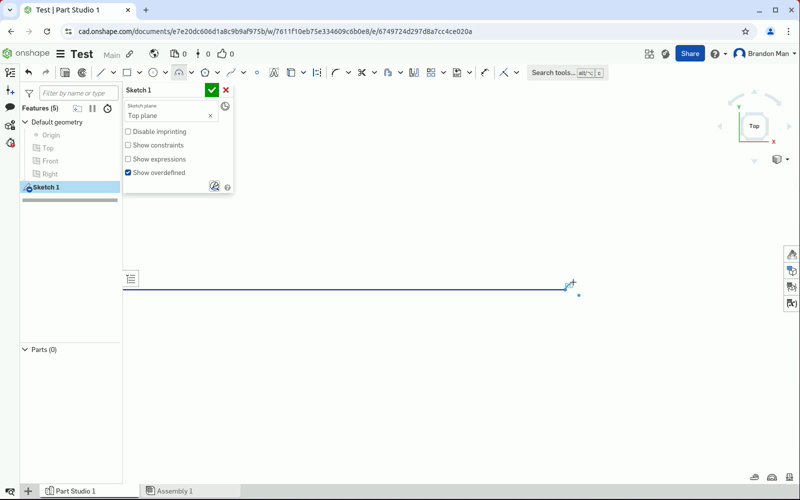
scroll(-6)
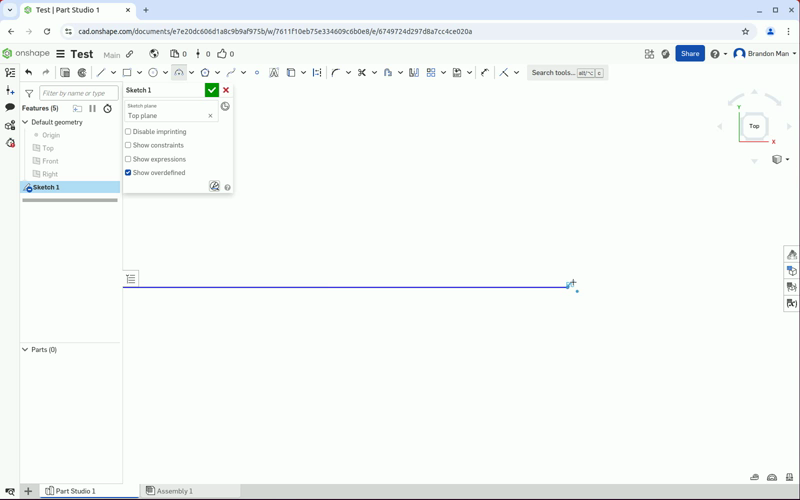
scroll(-6)
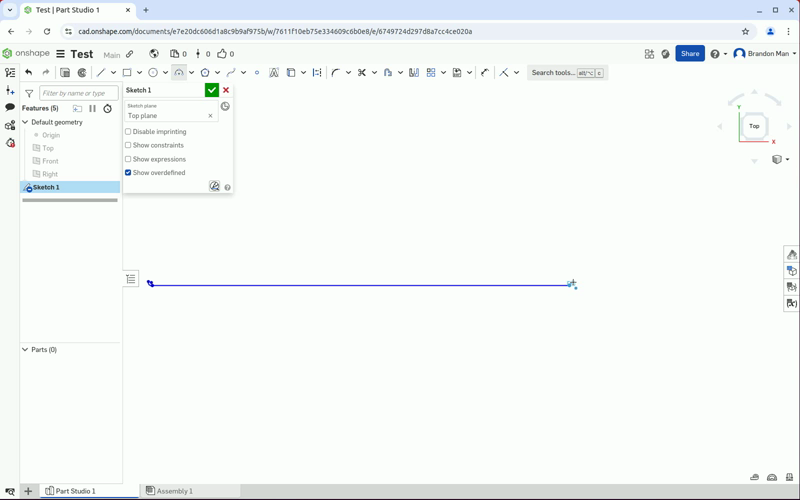
scroll(-6)
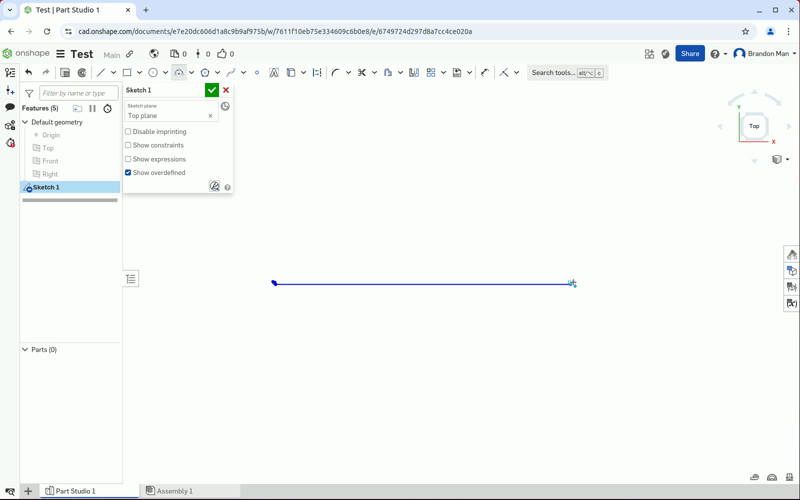
scroll(-6)
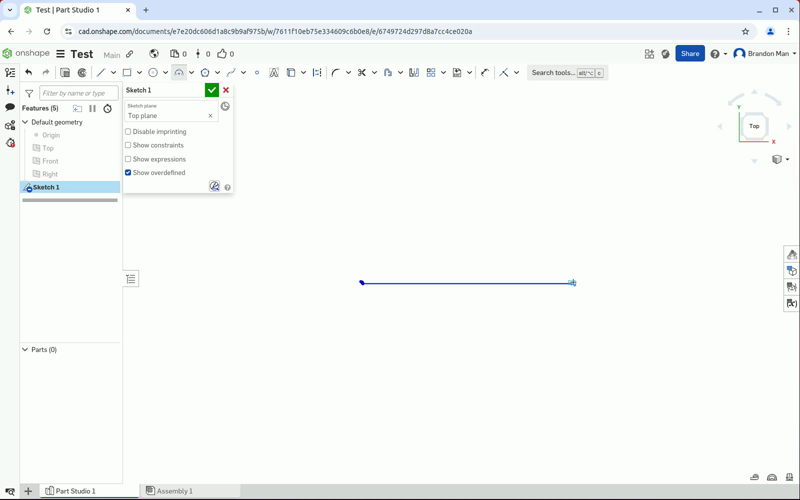
scroll(-6)
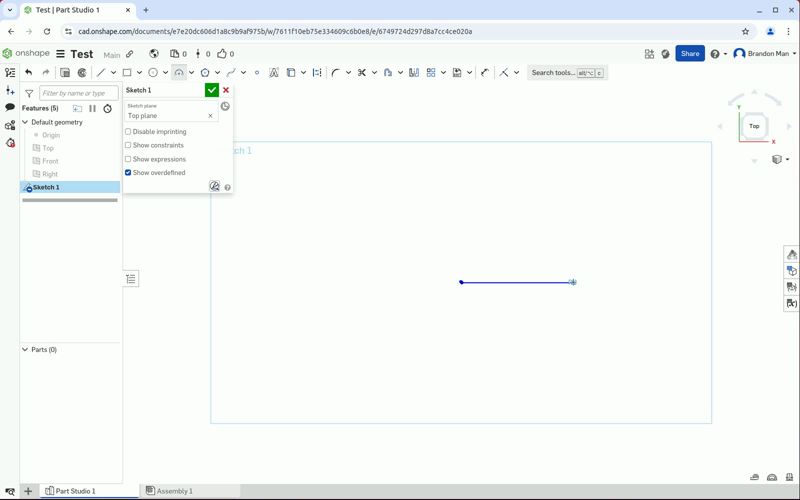
mouse_move(573, 282)
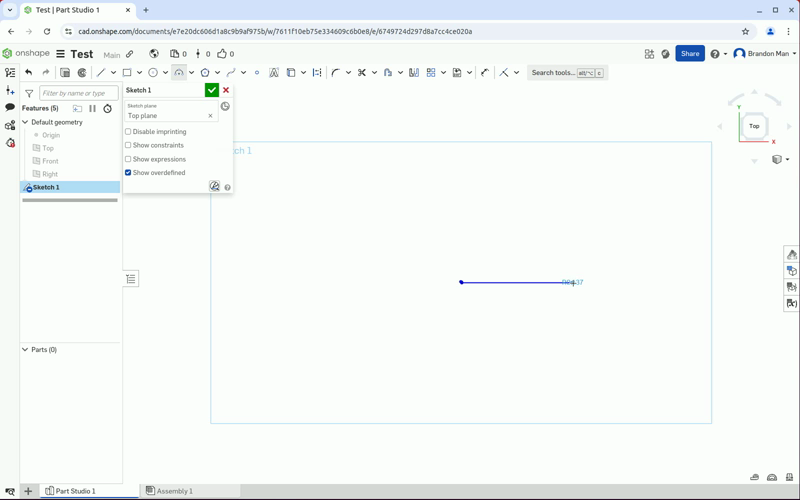
scroll(6)
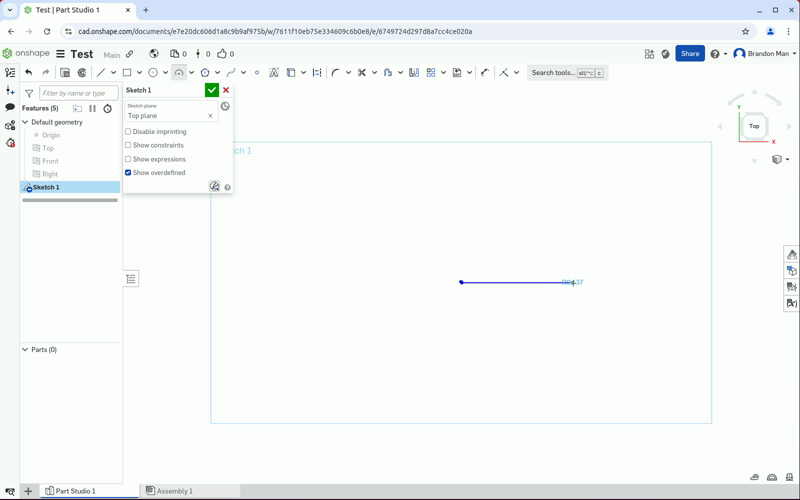
scroll(6)
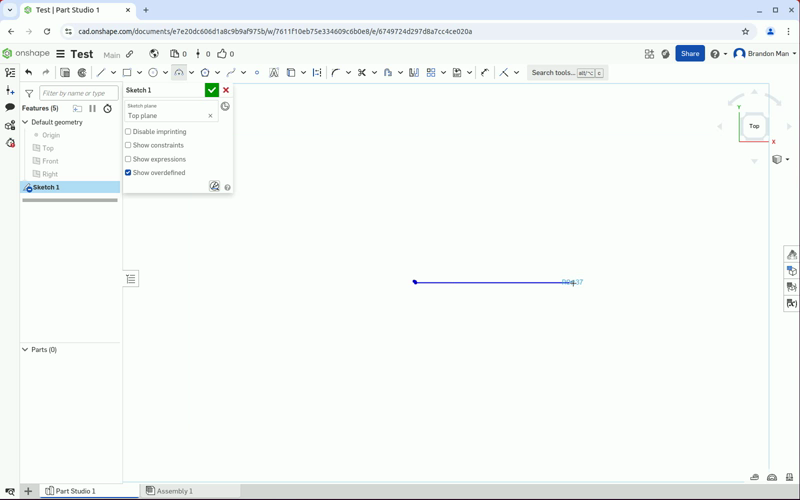
scroll(6)
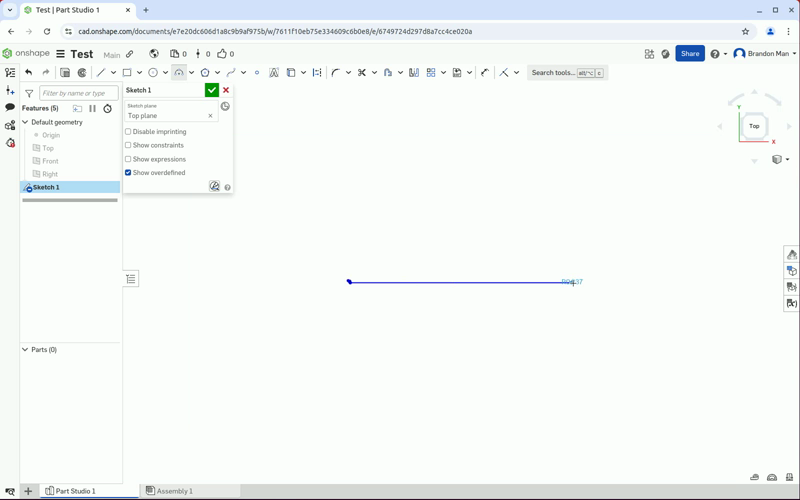
scroll(6)
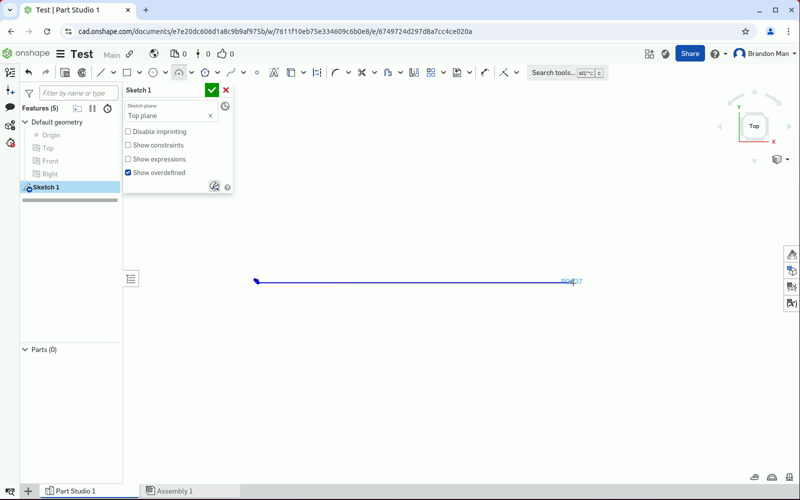
scroll(6)
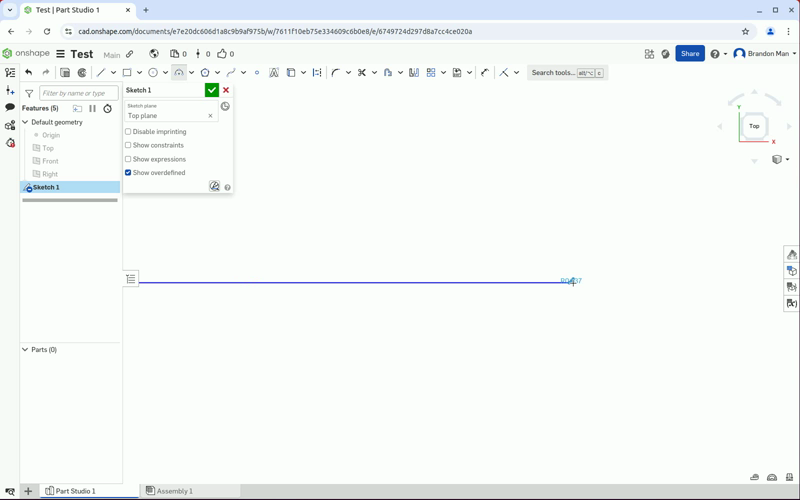
scroll(6)
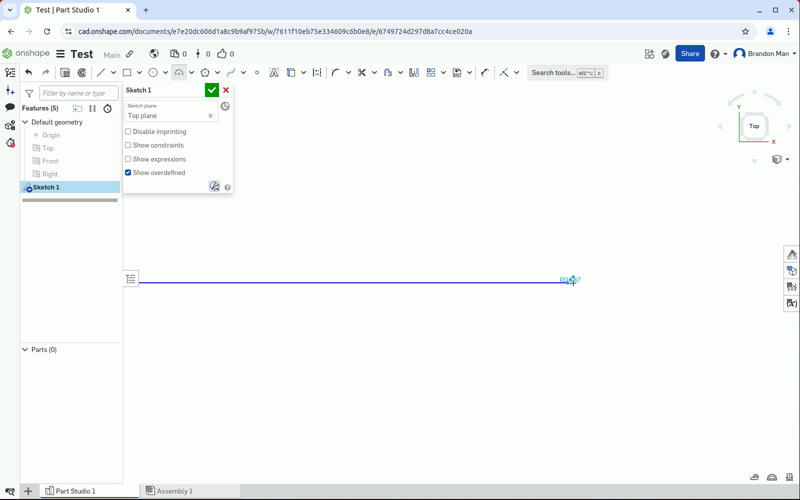
scroll(6)
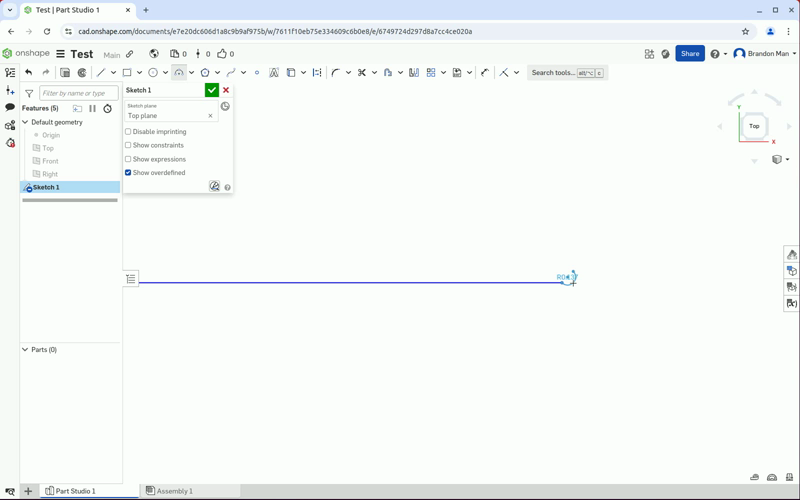
click(573, 282)
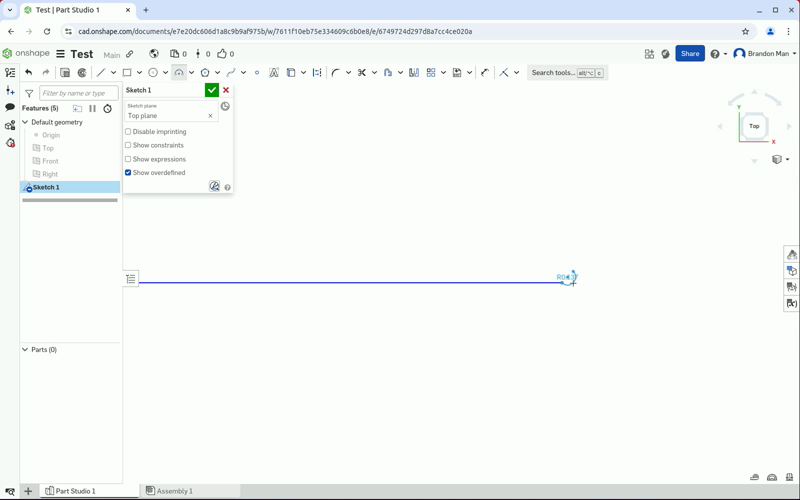
scroll(-6)
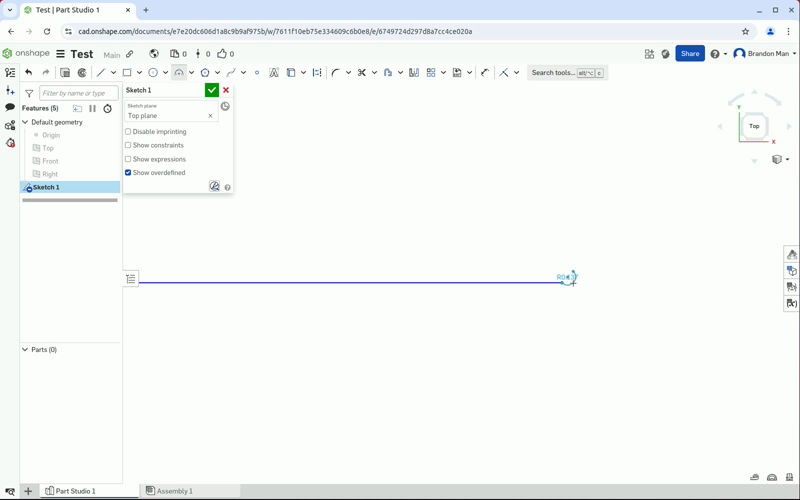
scroll(-6)
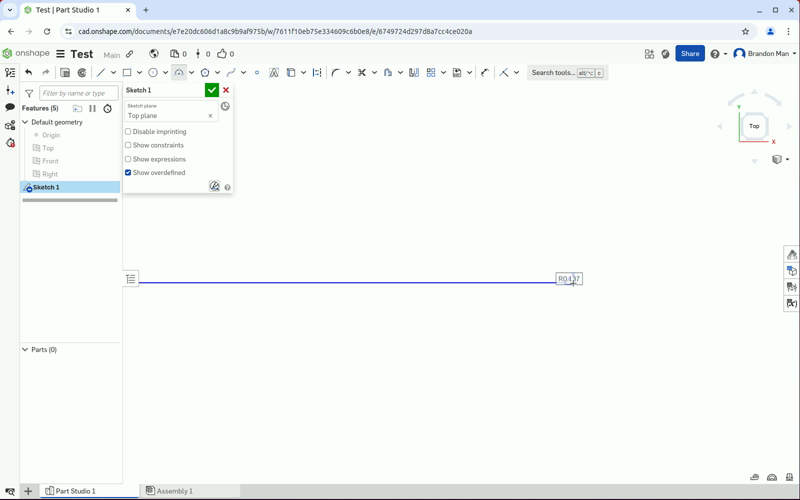
scroll(-6)
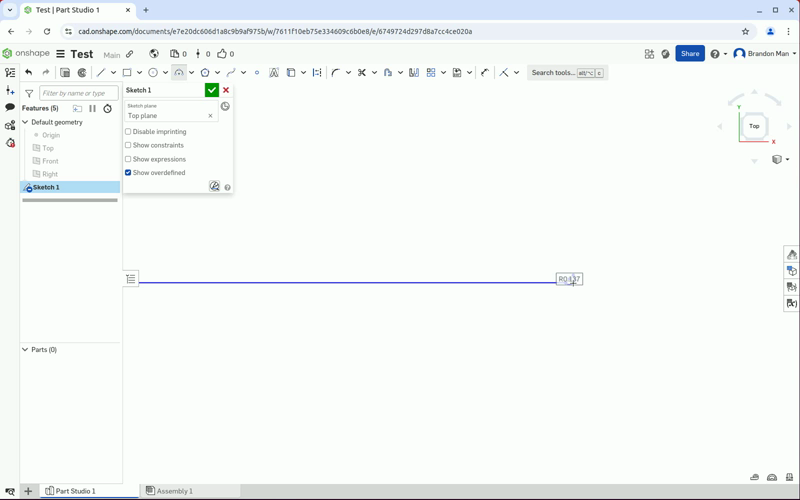
scroll(-6)
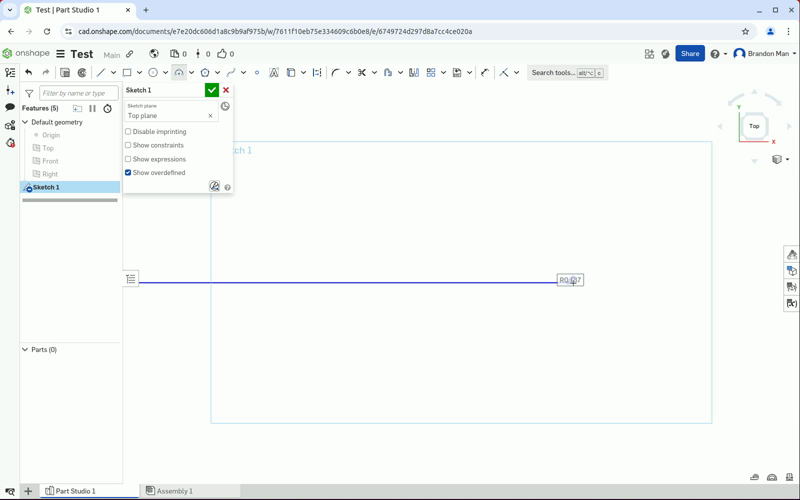
scroll(-6)
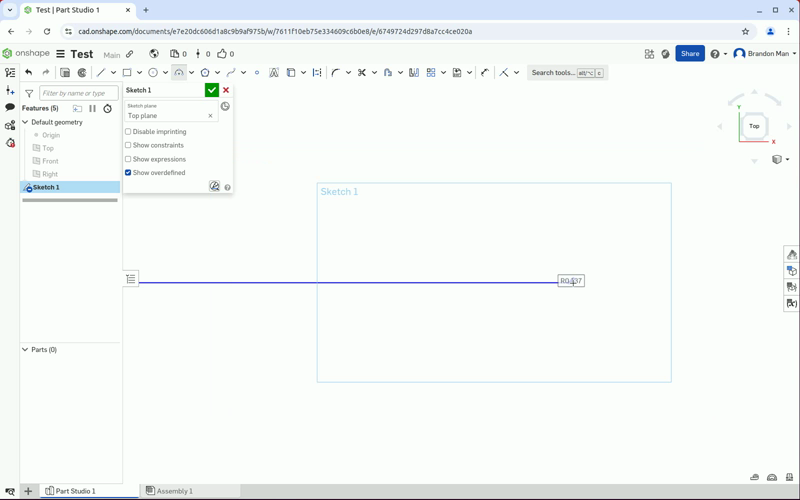
scroll(-6)
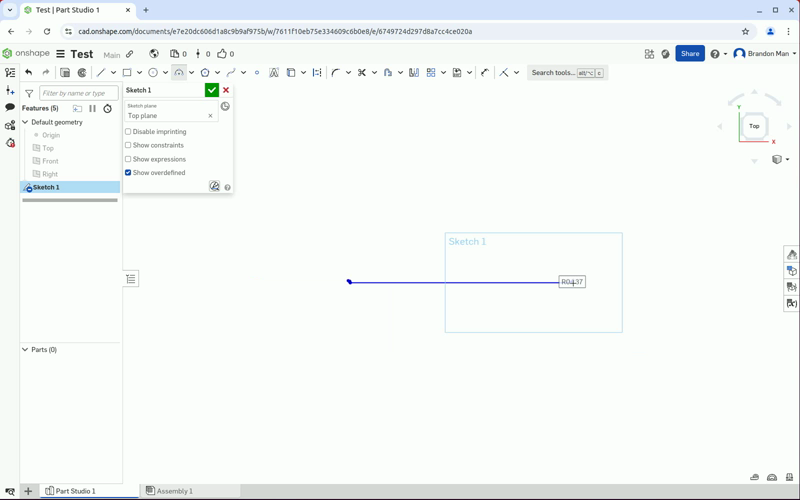
scroll(-6)
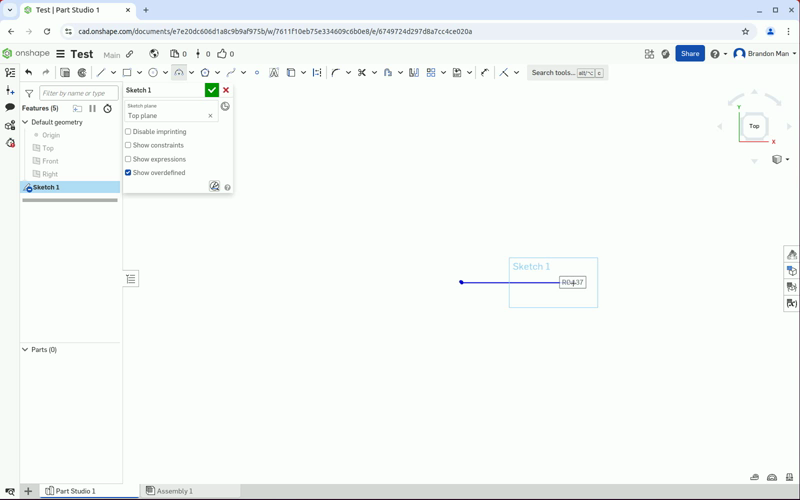
key_up(shift)
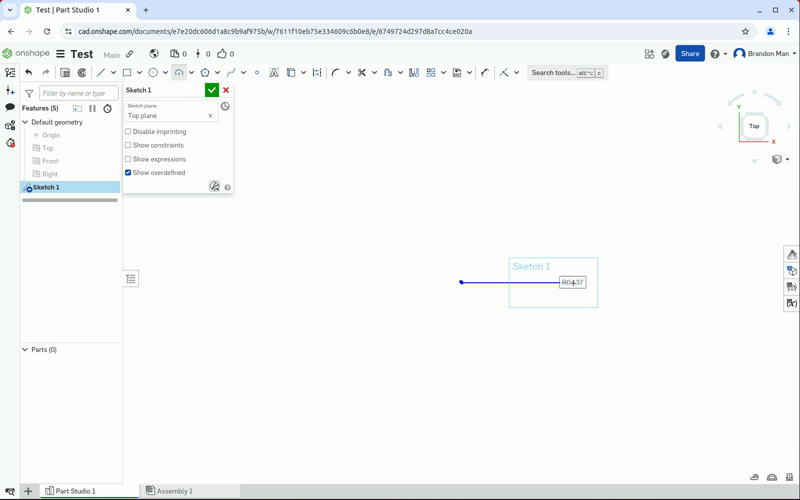
key(esc)
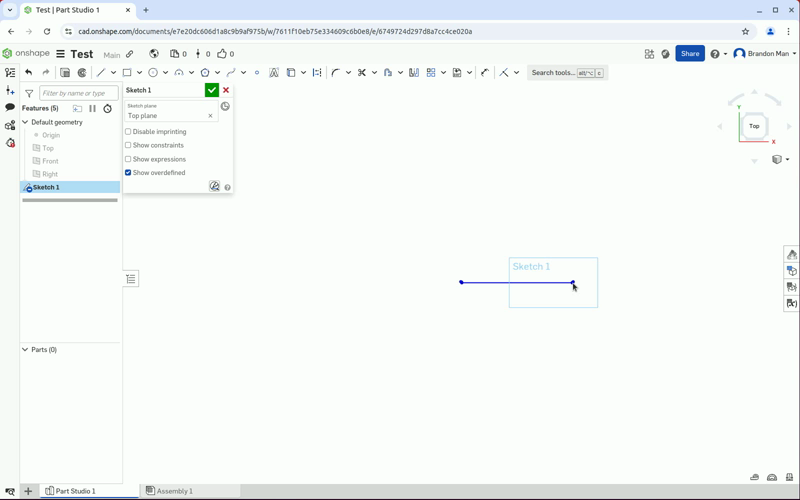
key(l)
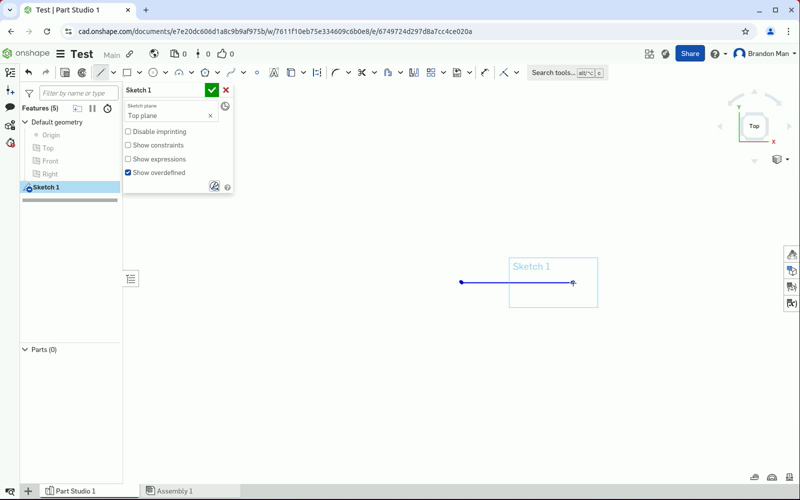
mouse_move(573, 281)
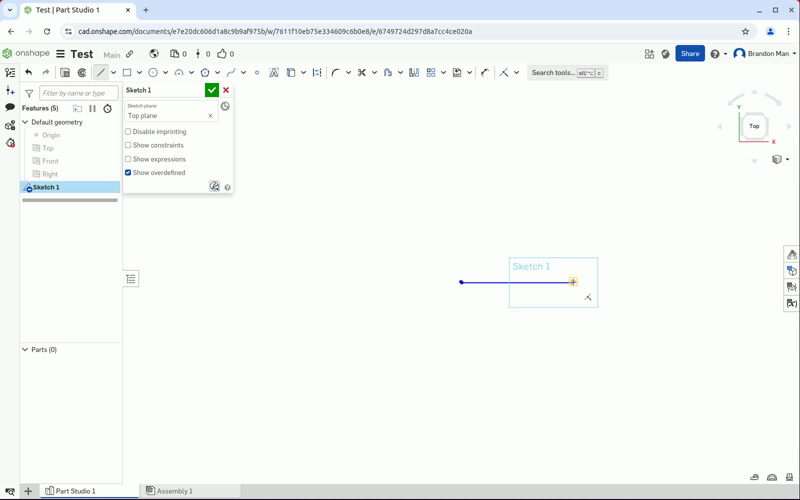
scroll(6)
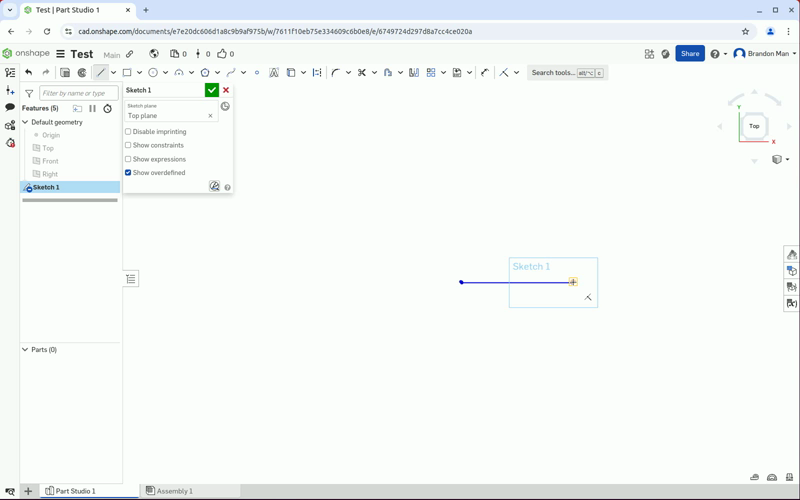
scroll(6)
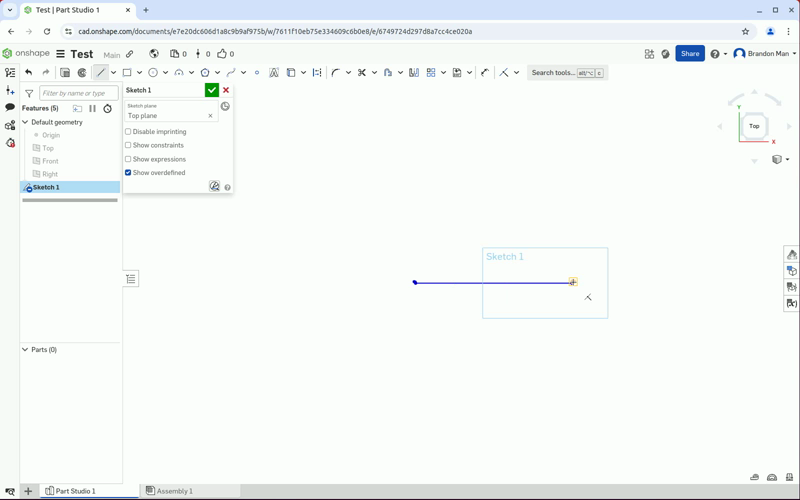
scroll(6)
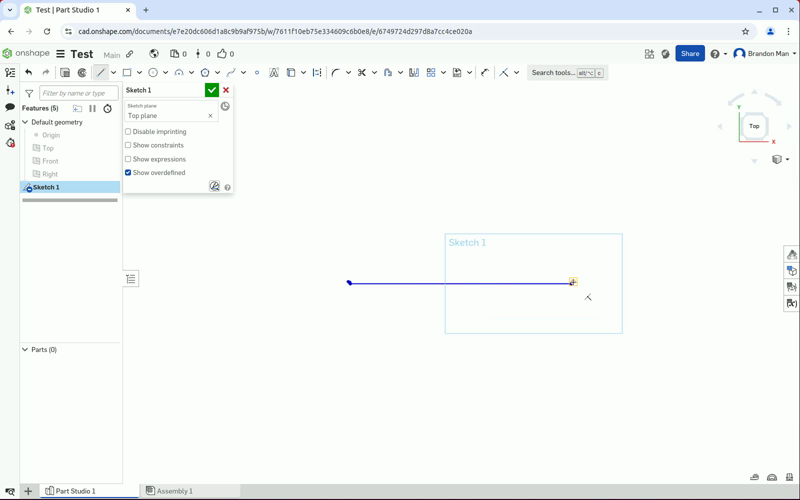
scroll(6)
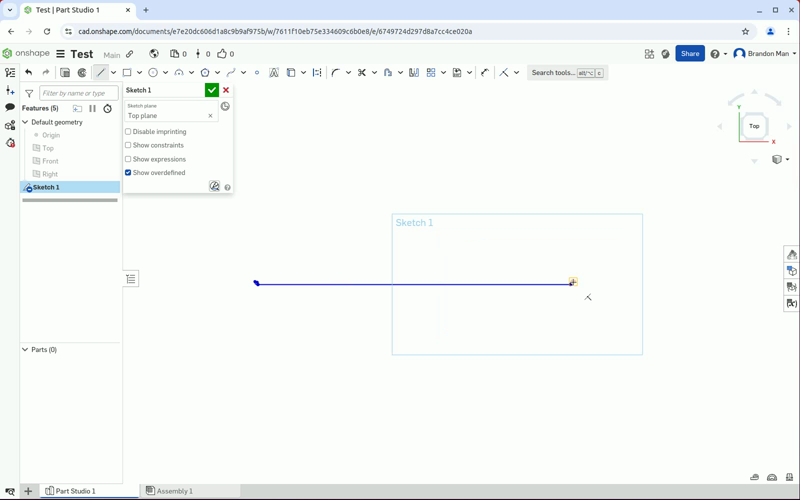
scroll(6)
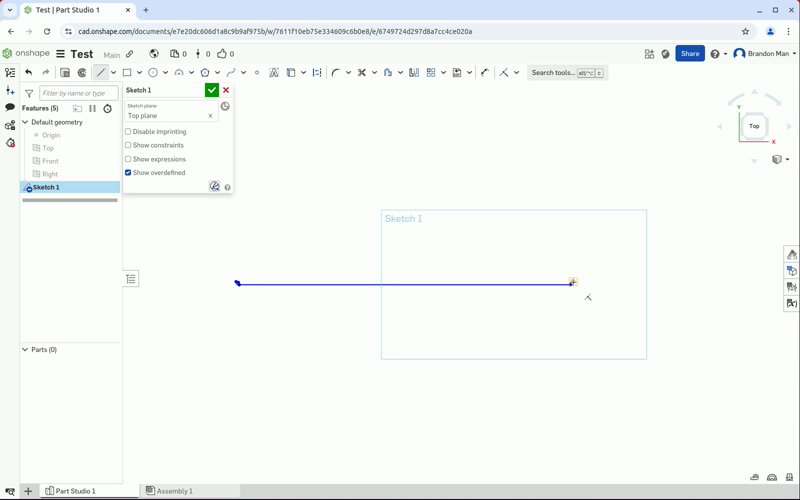
scroll(6)
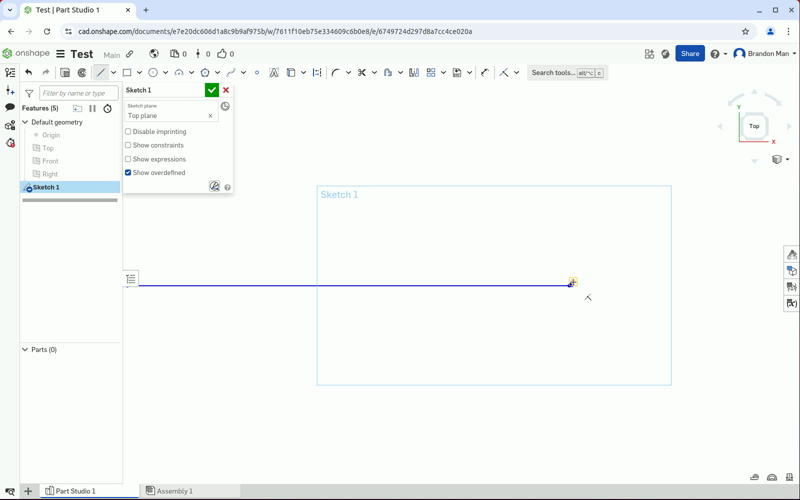
scroll(6)
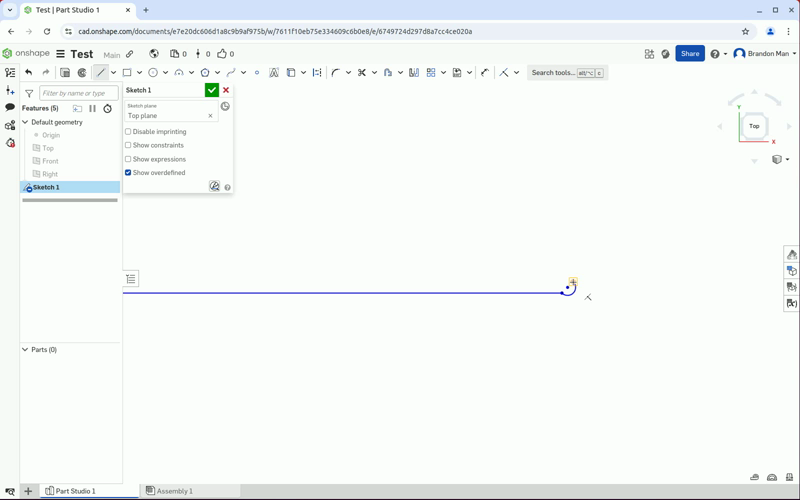
click(573, 281)
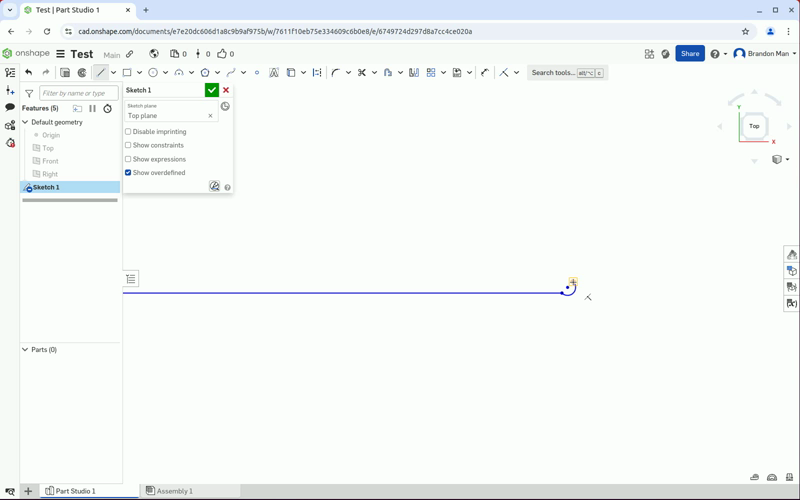
scroll(-6)
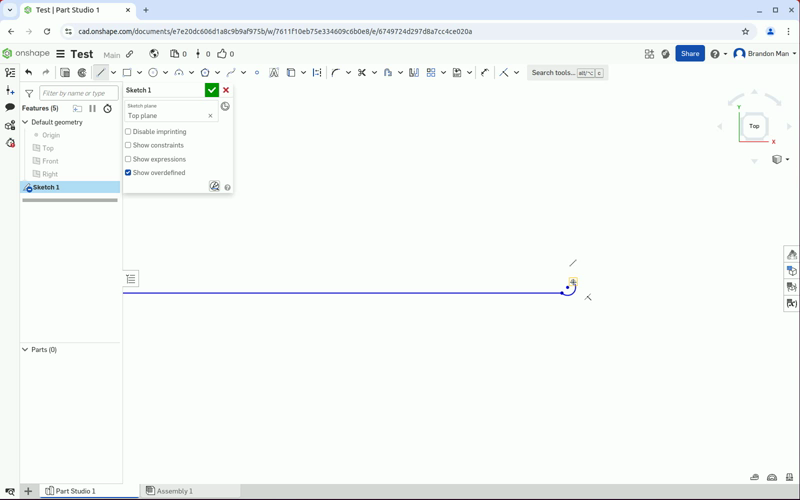
scroll(-6)
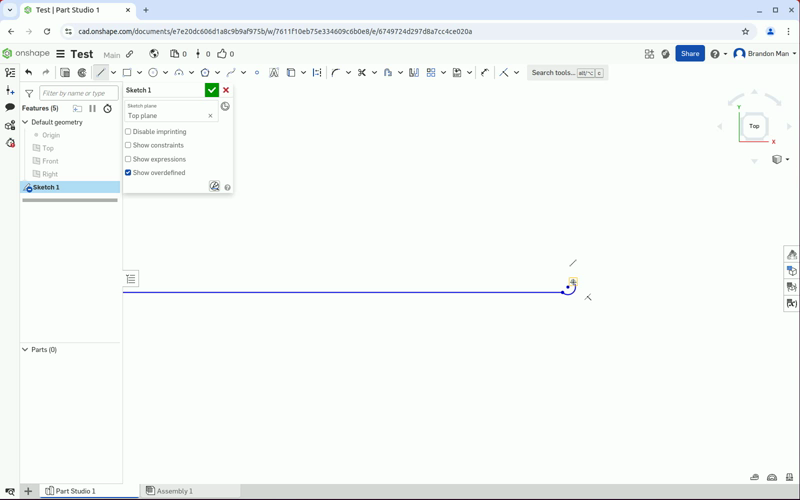
scroll(-6)
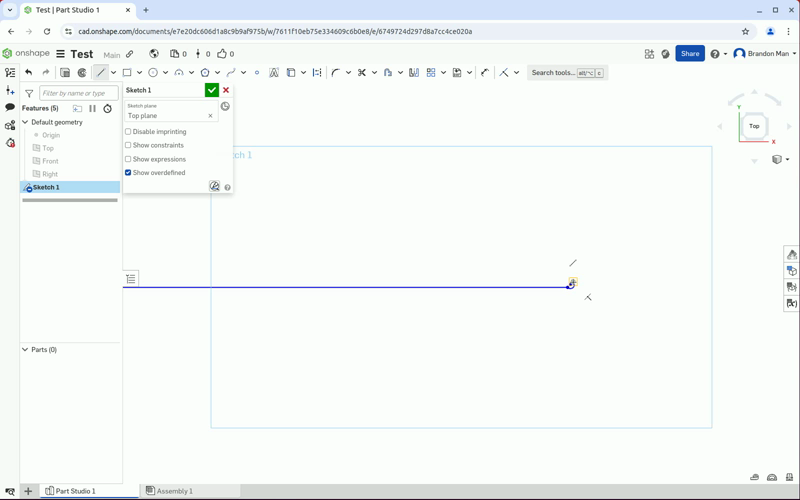
scroll(-6)
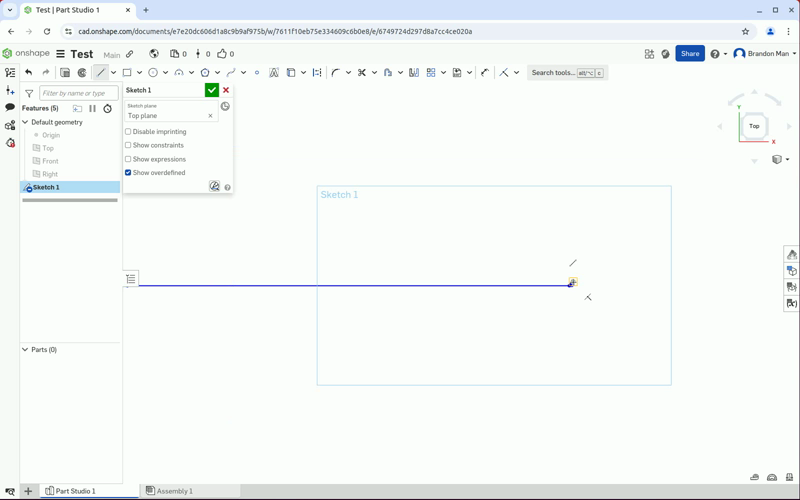
scroll(-6)
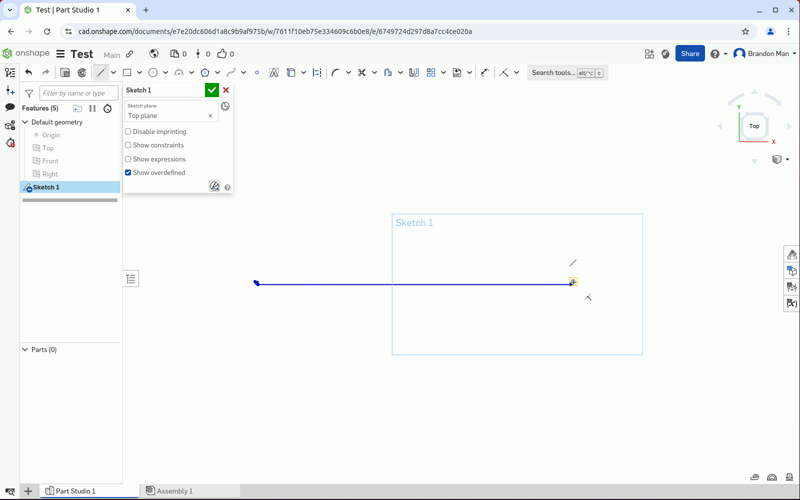
scroll(-6)
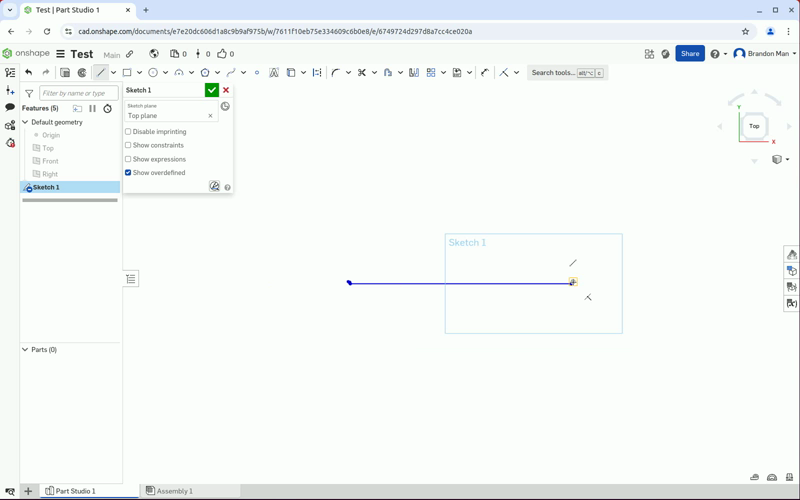
scroll(-6)
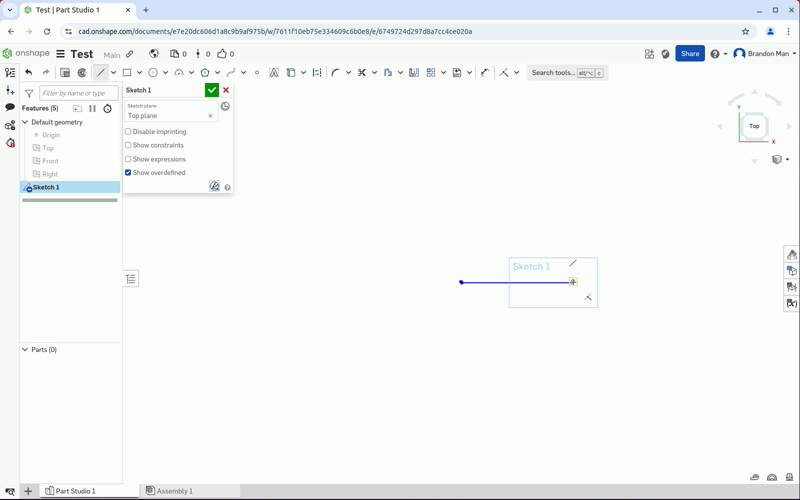
key_down(shift)
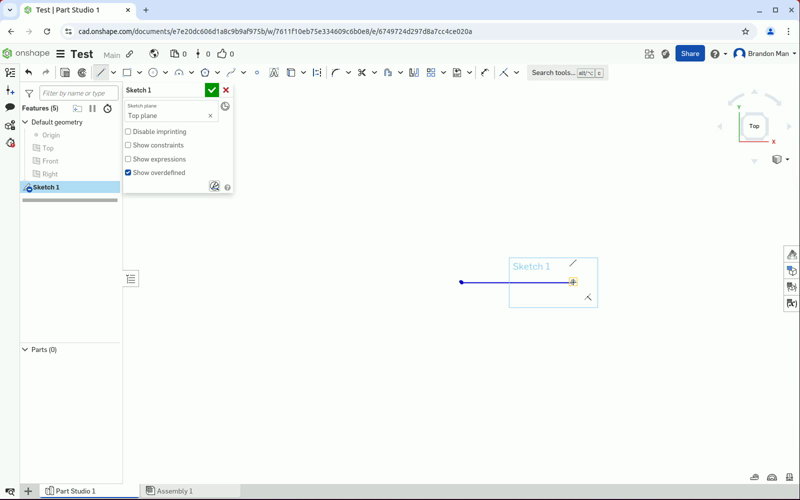
mouse_move(573, 216)
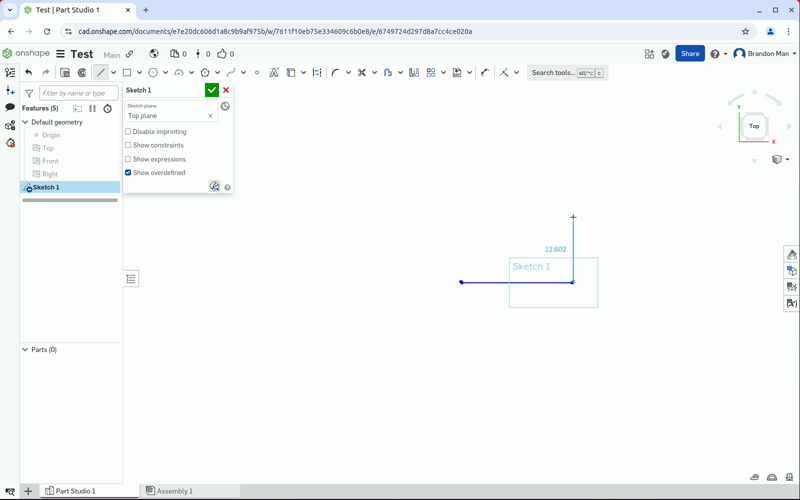
click(573, 216)
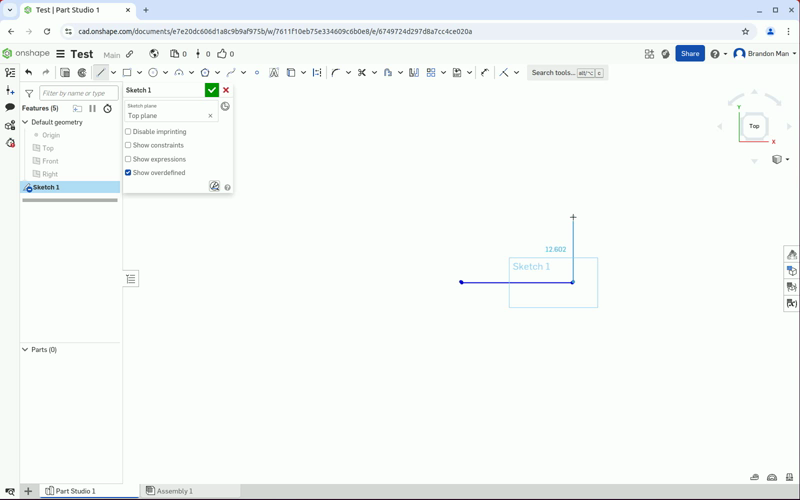
key_up(shift)
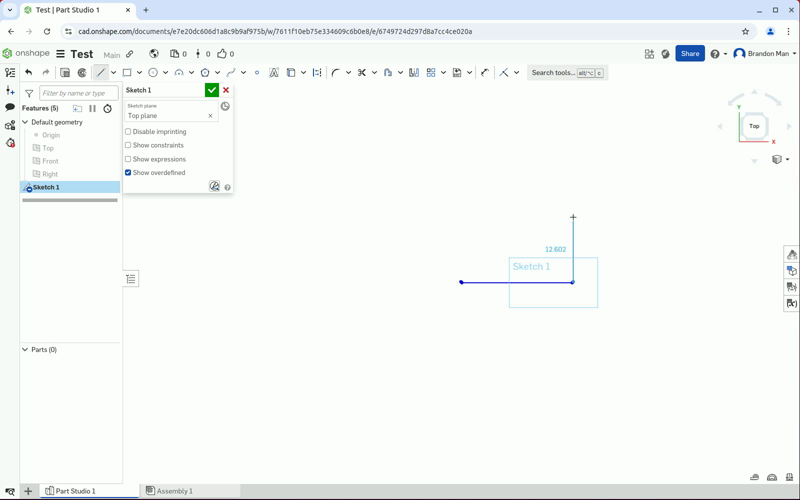
key(esc)
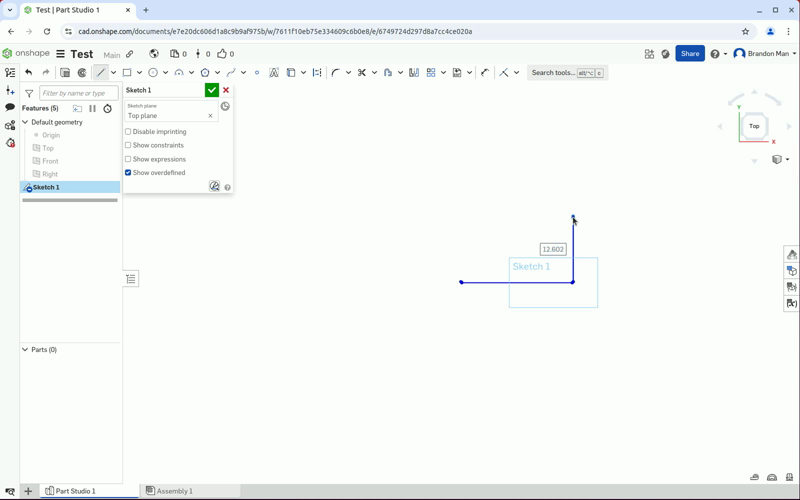
key(a)
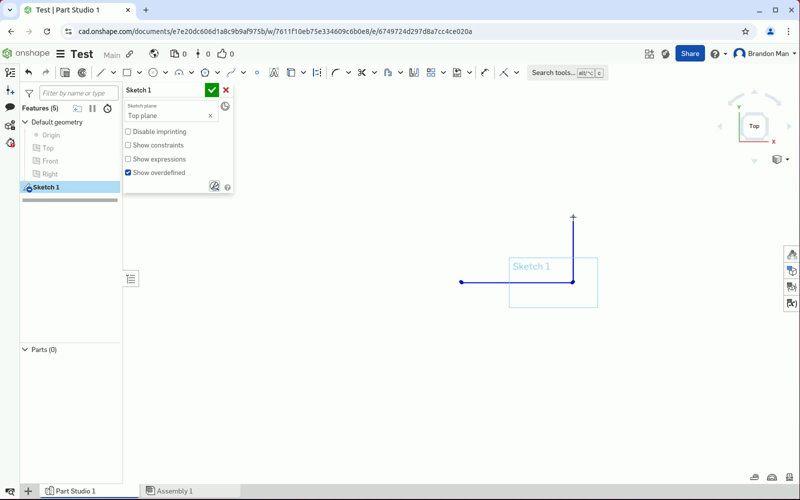
mouse_move(573, 216)
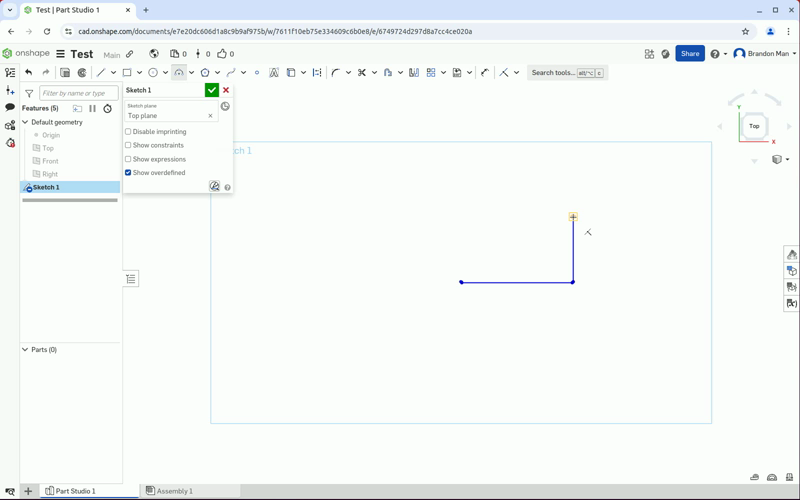
click(573, 216)
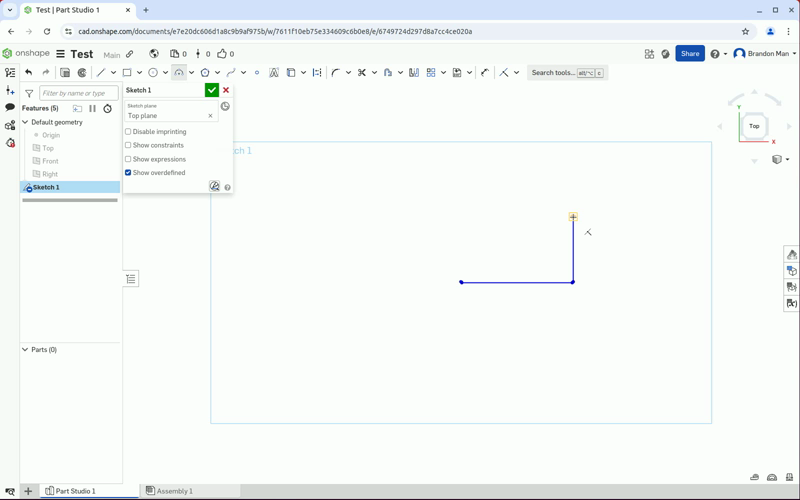
key_down(shift)
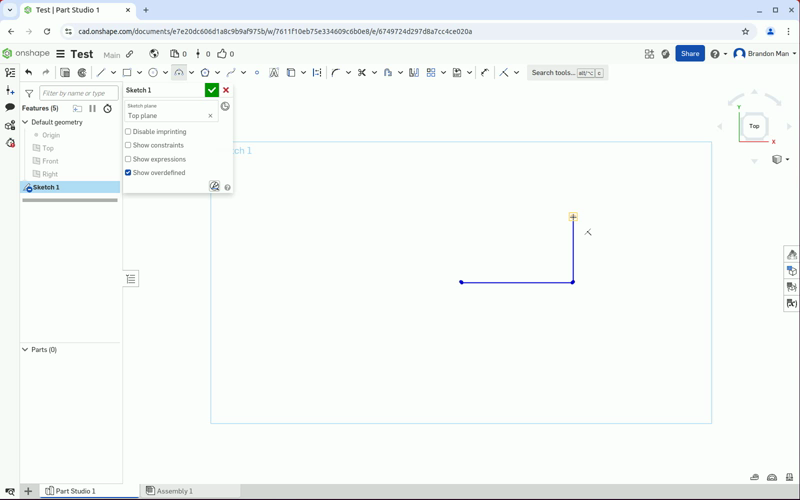
mouse_move(572, 215)
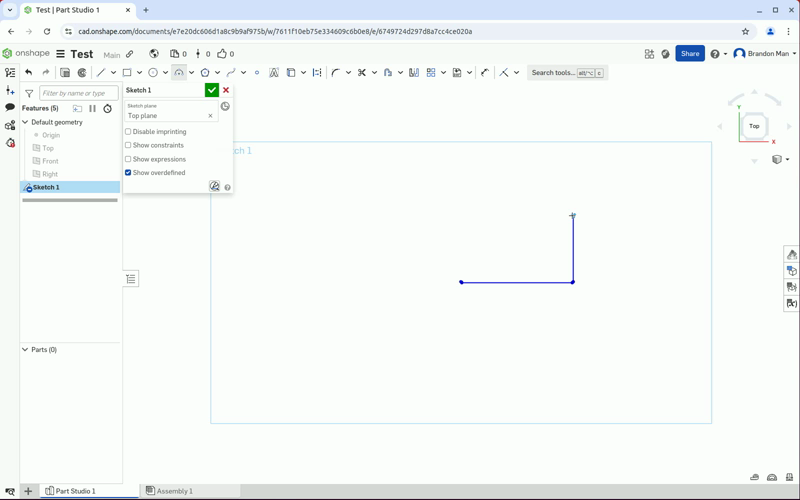
scroll(6)
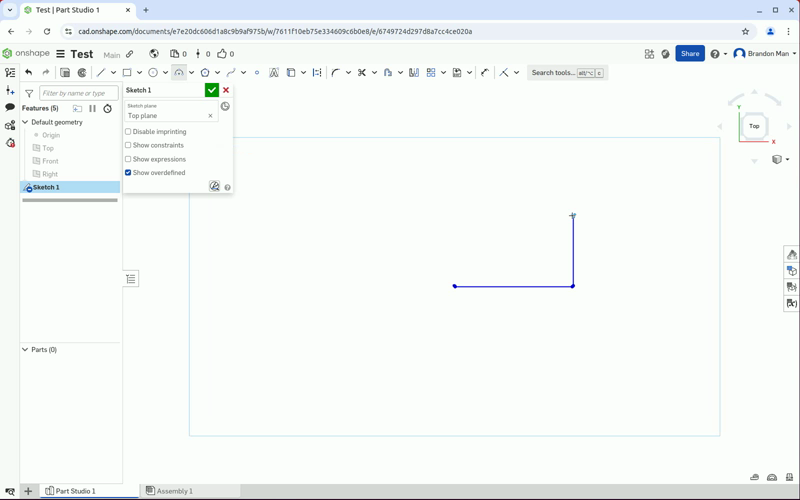
scroll(6)
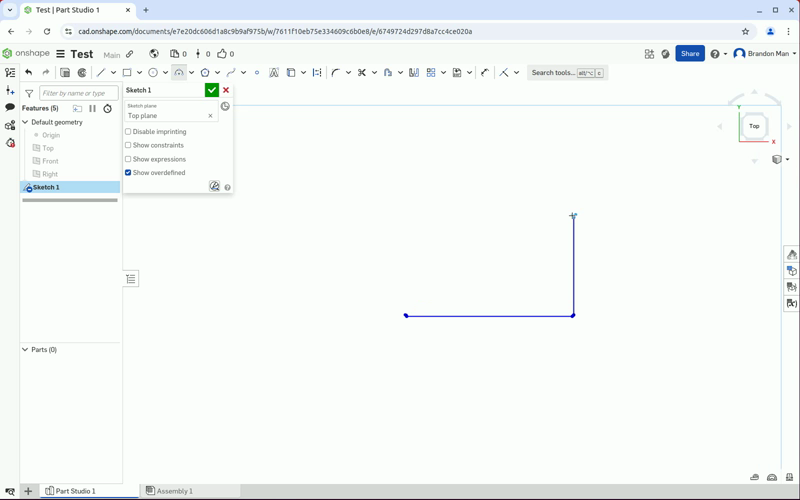
scroll(6)
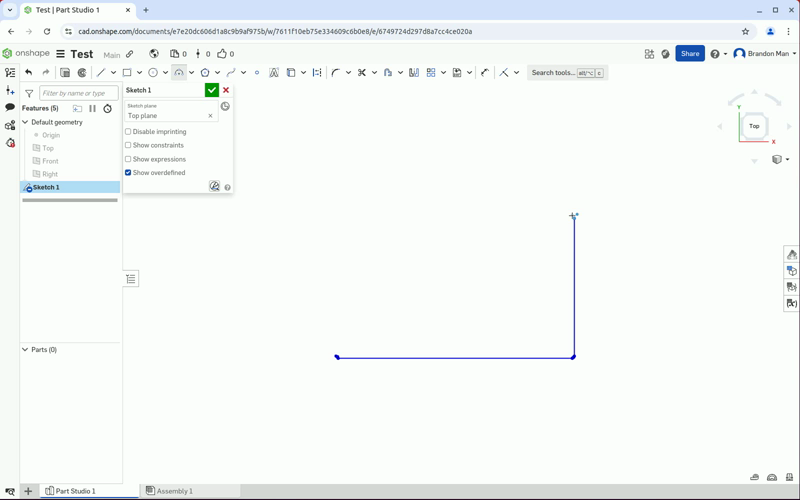
scroll(6)
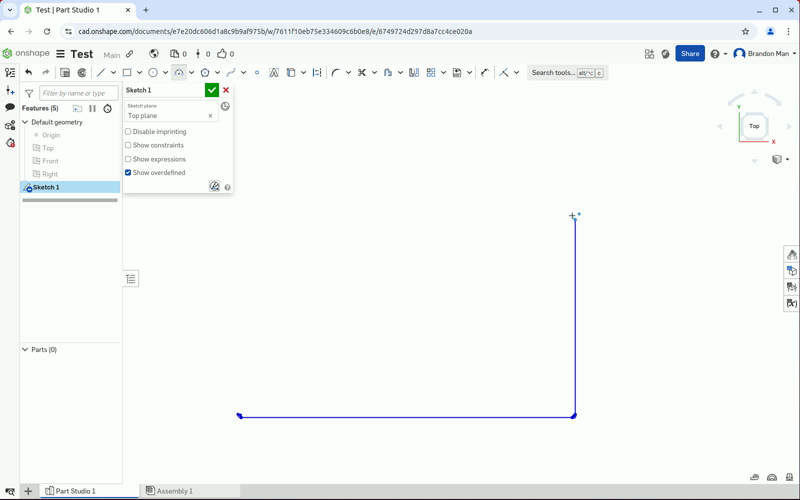
scroll(6)
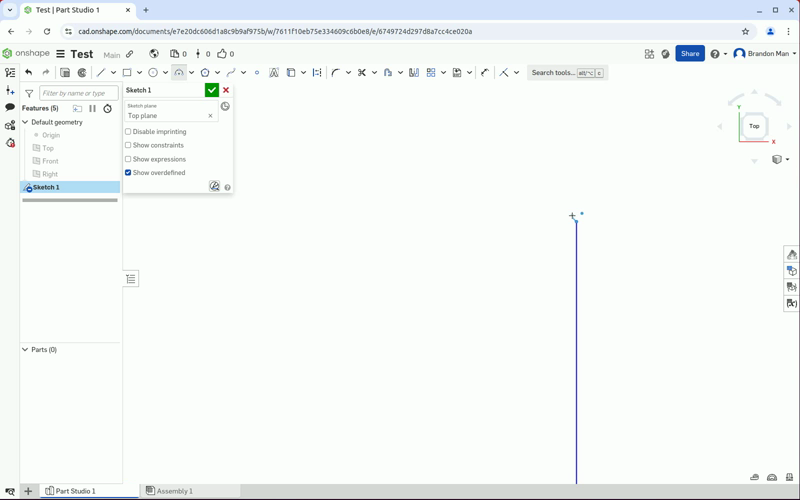
scroll(6)
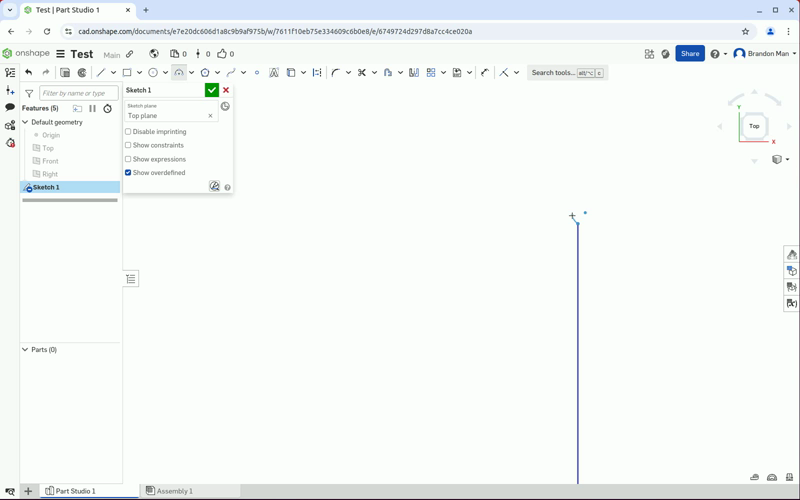
scroll(6)
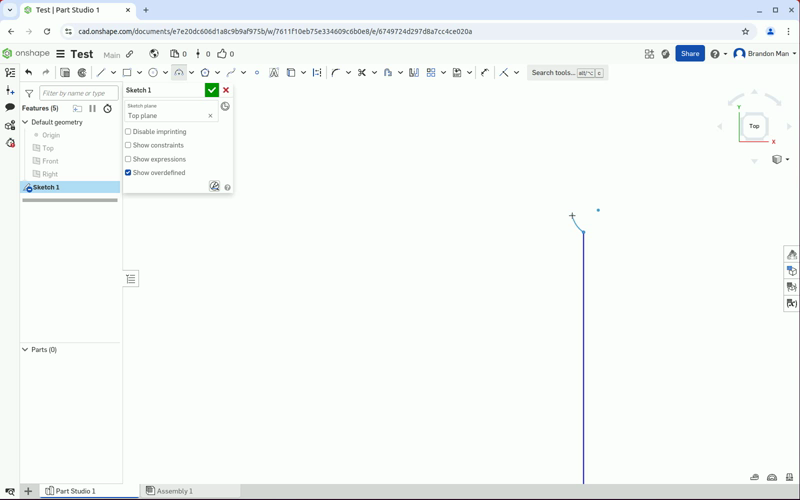
click(572, 215)
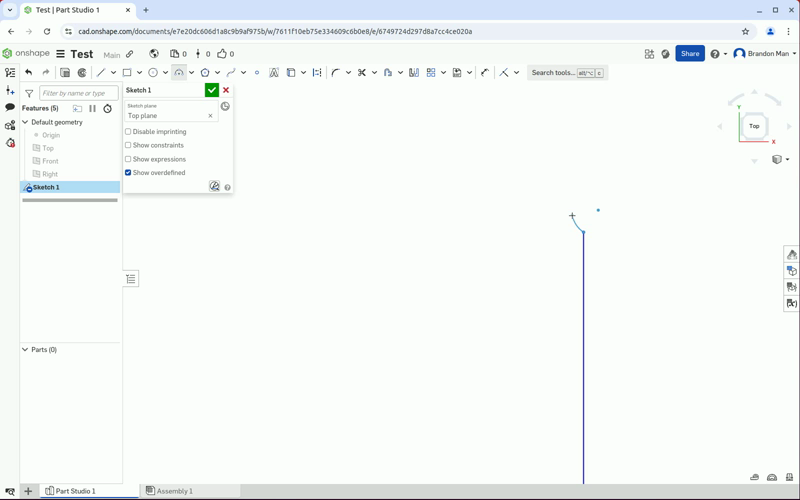
scroll(-6)
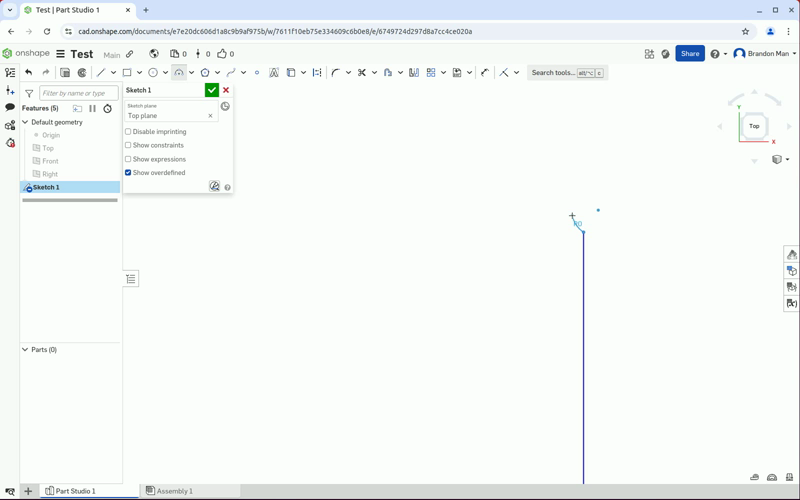
scroll(-6)
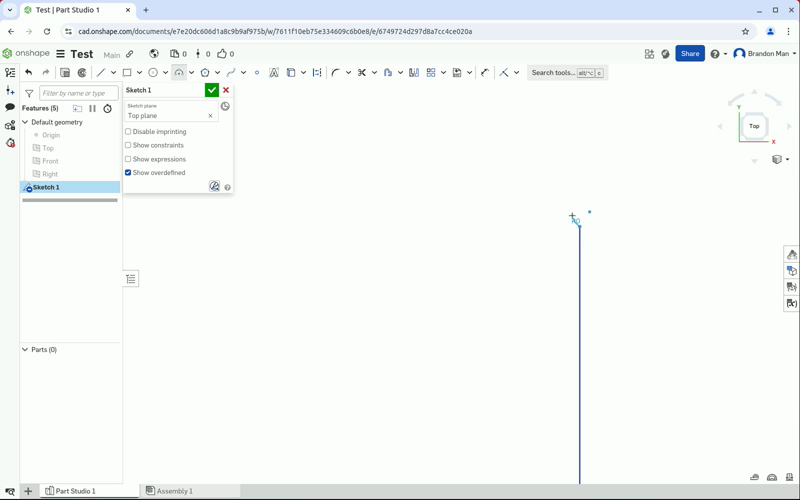
scroll(-6)
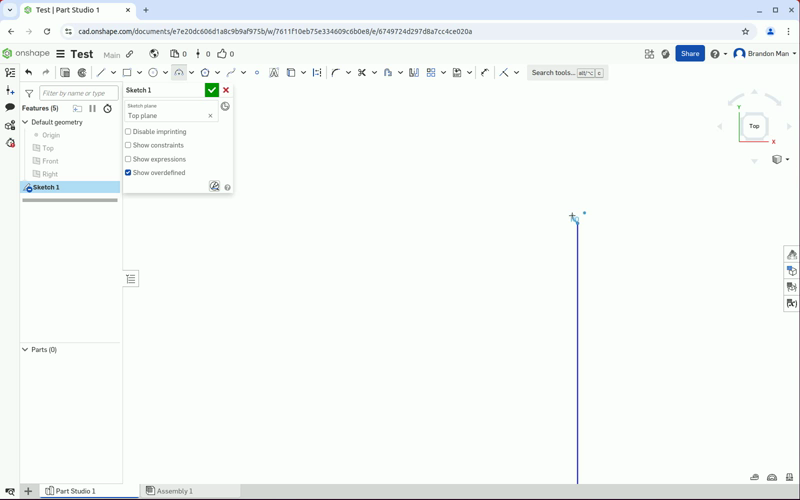
scroll(-6)
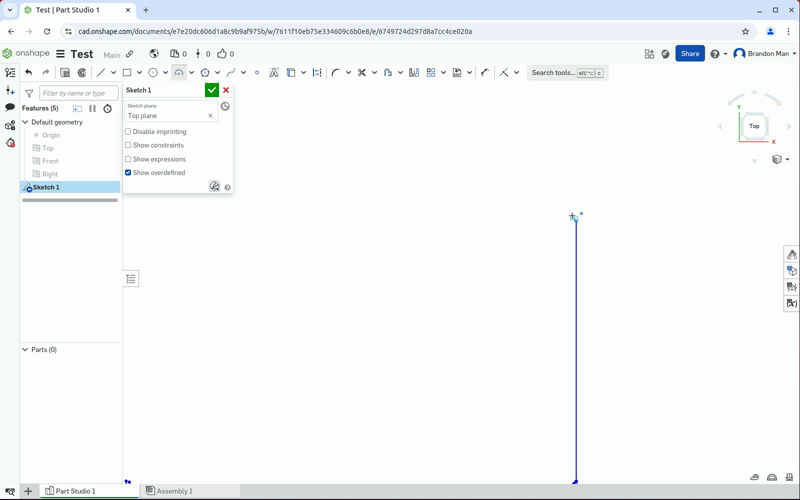
scroll(-6)
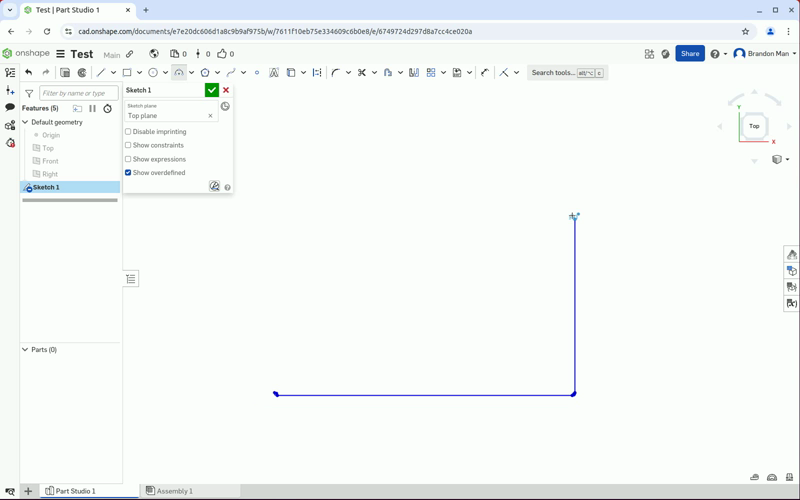
scroll(-6)
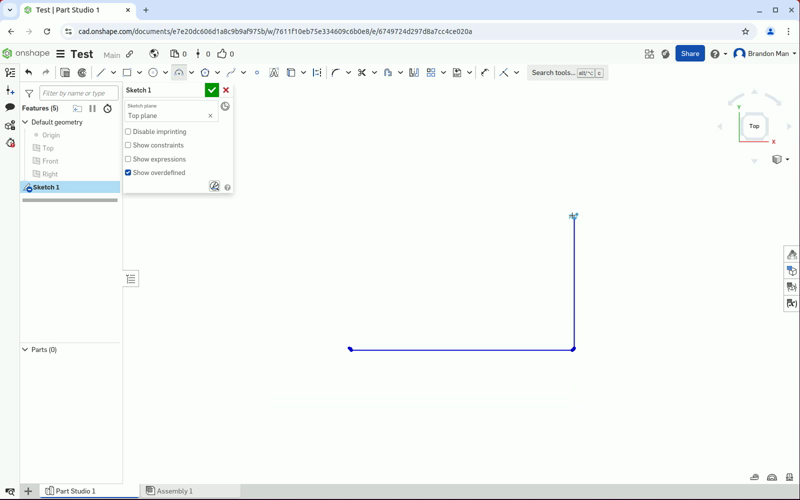
scroll(-6)
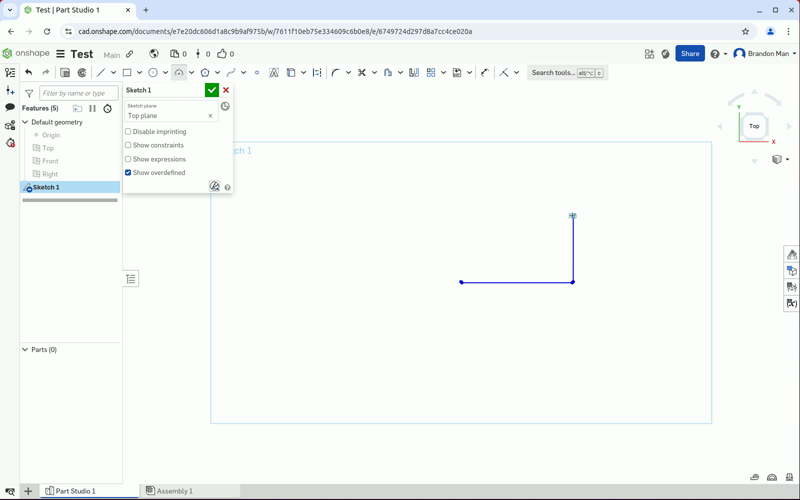
mouse_move(573, 215)
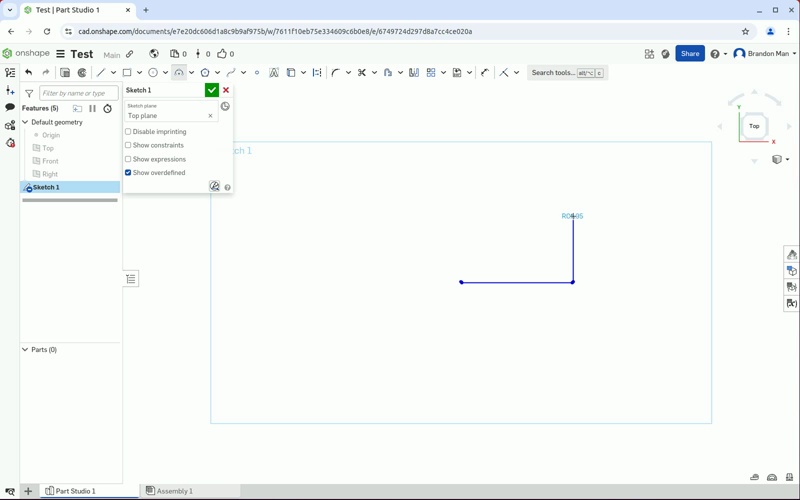
scroll(6)
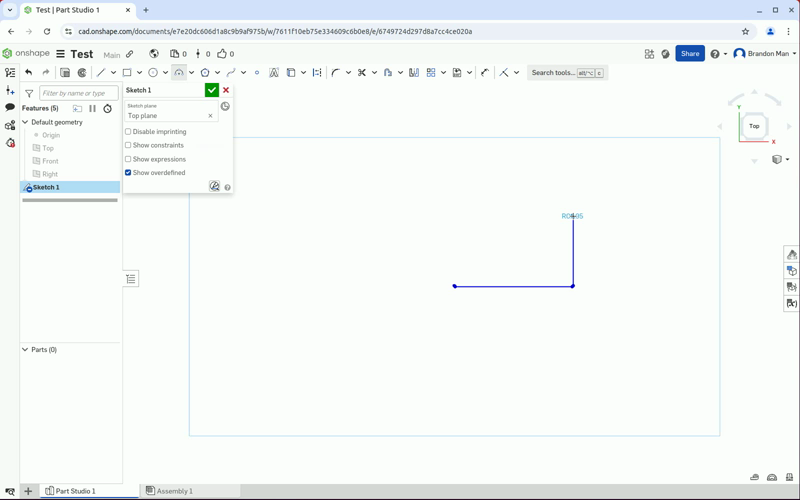
scroll(6)
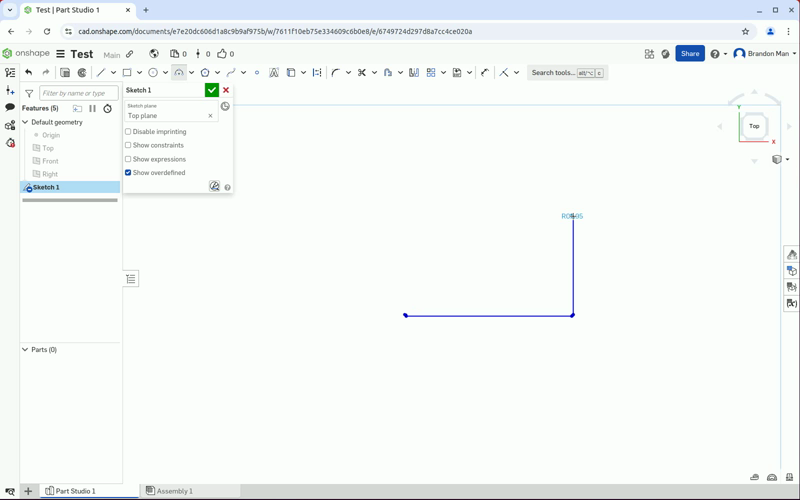
scroll(6)
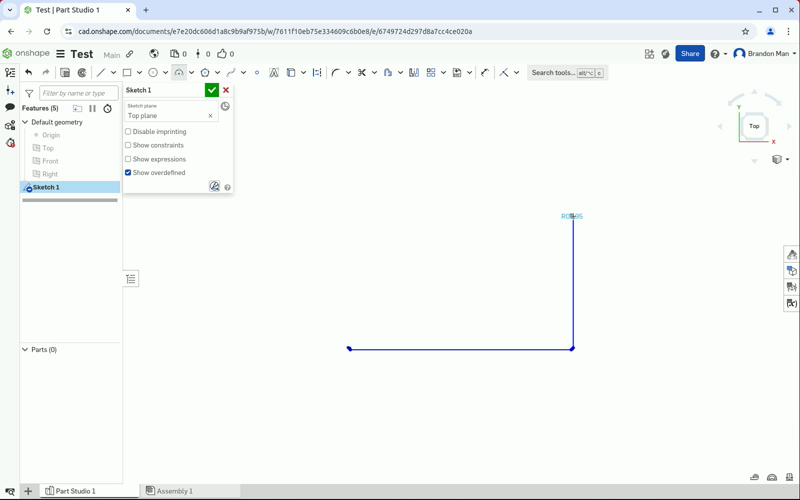
scroll(6)
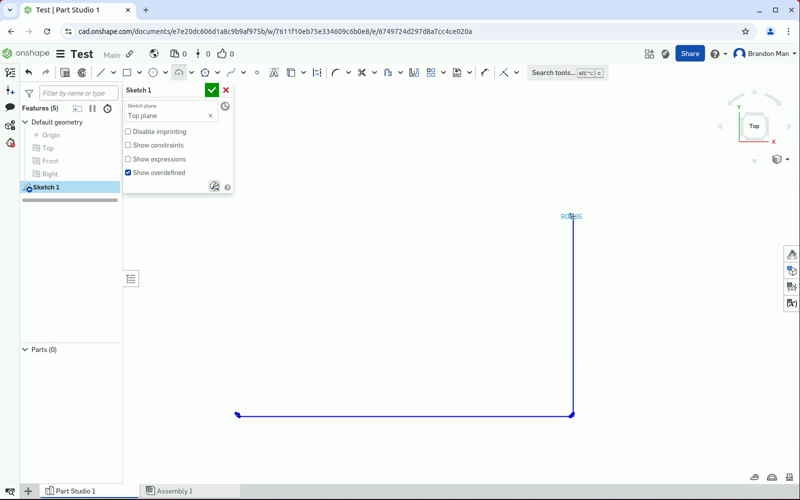
scroll(6)
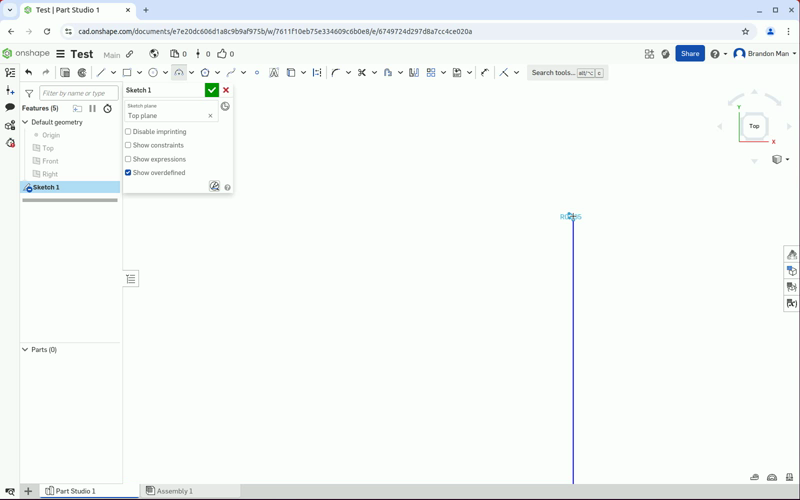
scroll(6)
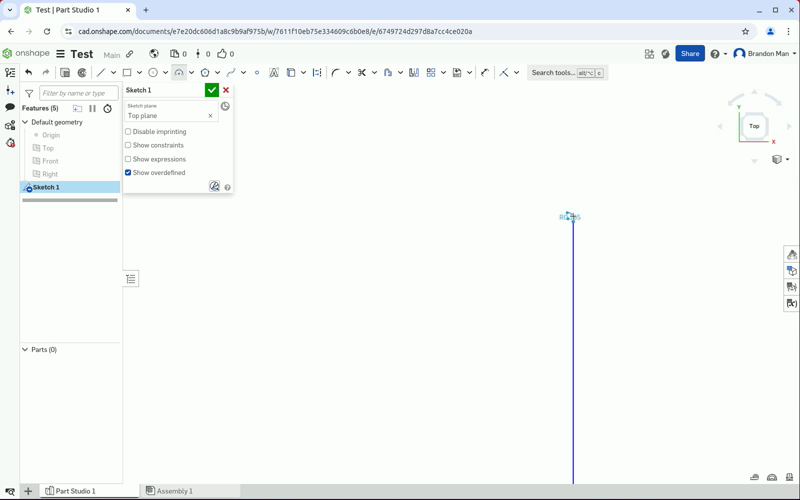
scroll(6)
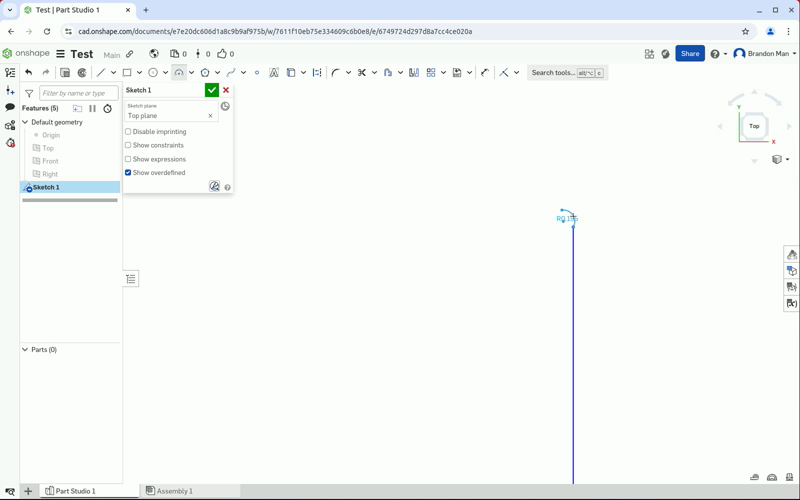
click(573, 215)
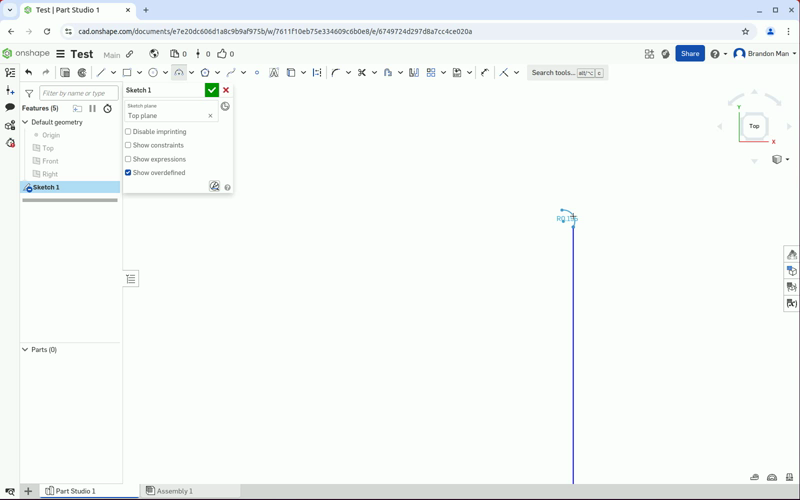
scroll(-6)
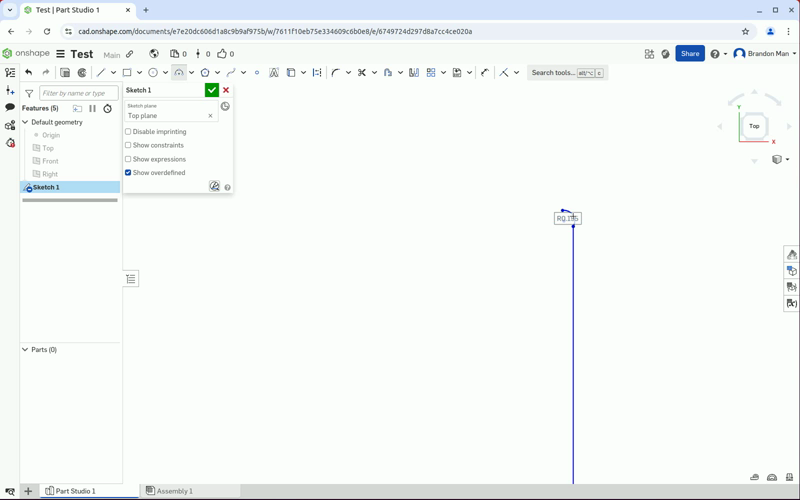
scroll(-6)
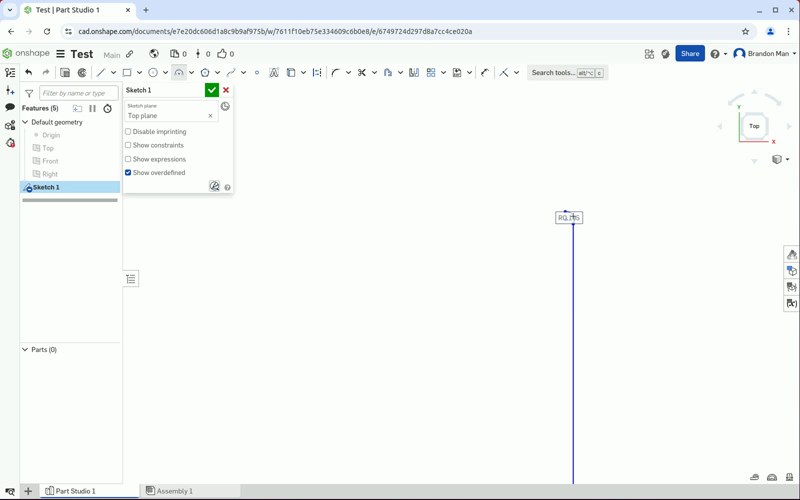
scroll(-6)
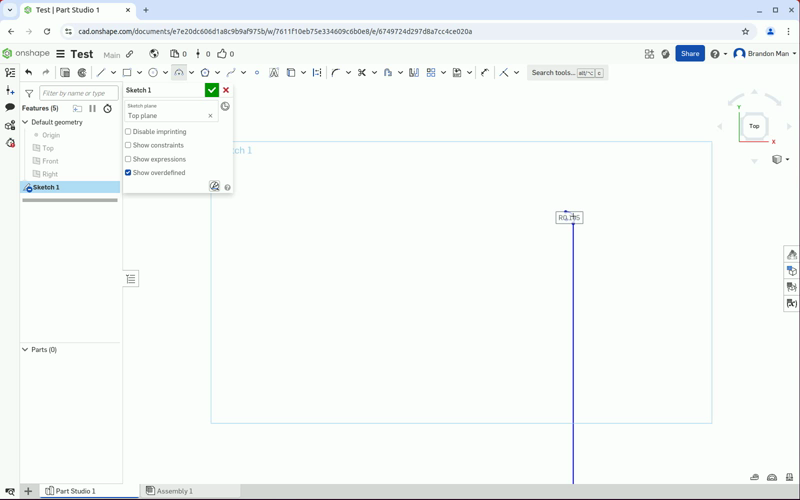
scroll(-6)
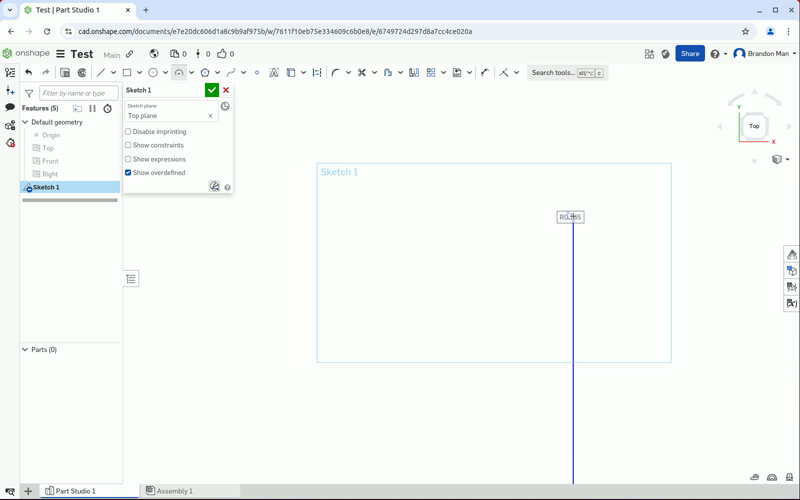
scroll(-6)
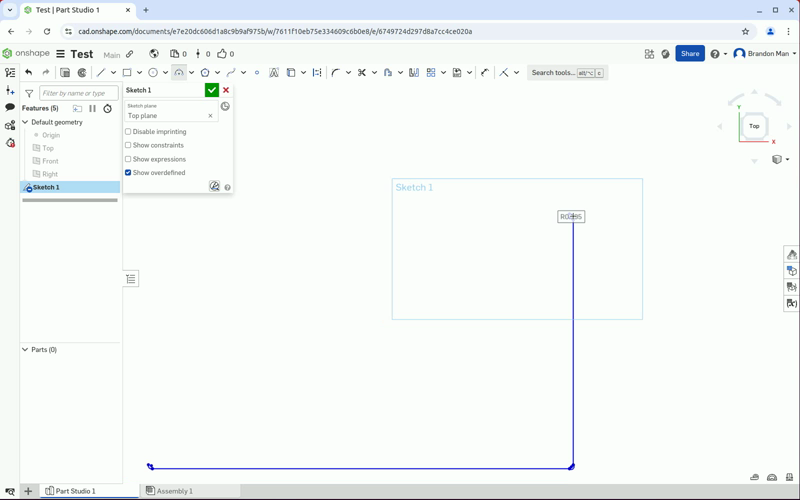
scroll(-6)
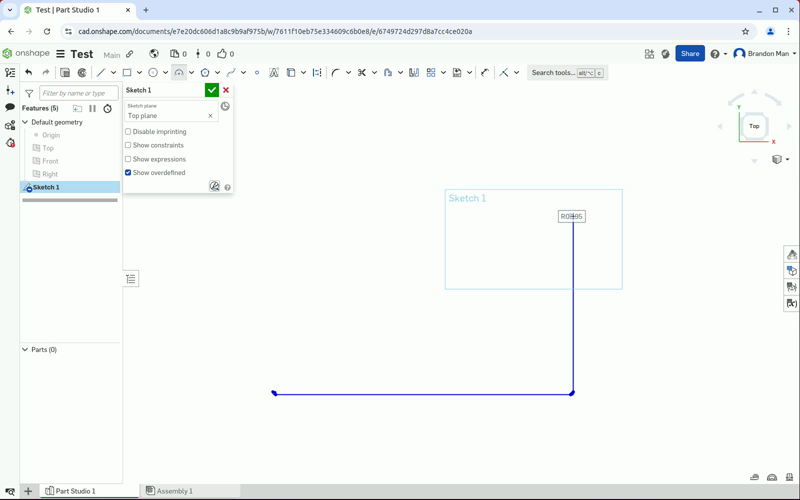
scroll(-6)
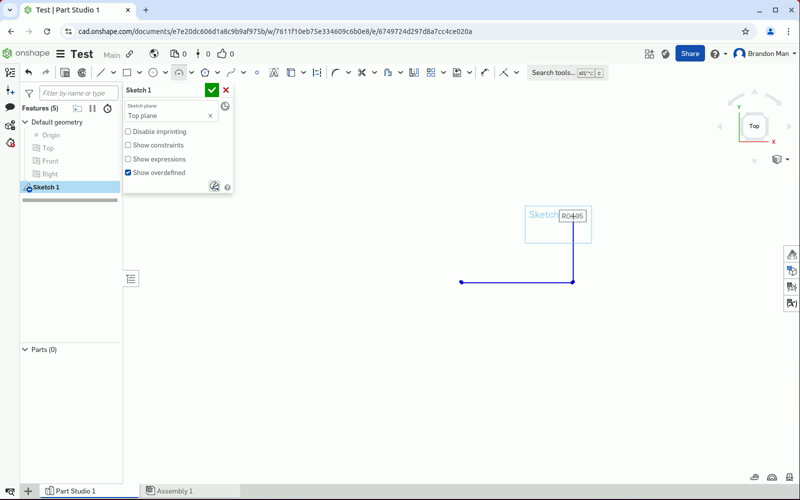
key_up(shift)
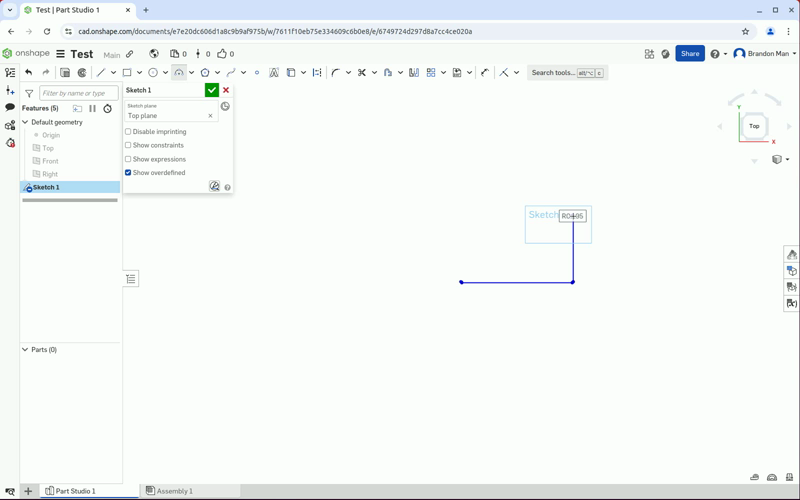
key(esc)
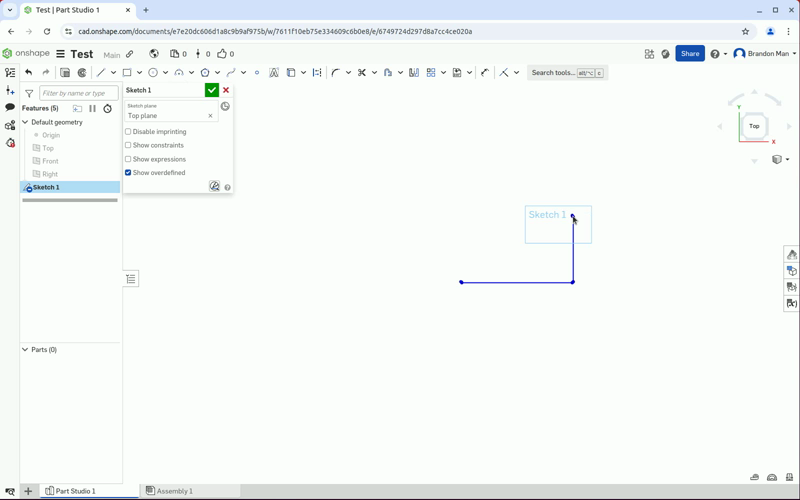
key(l)
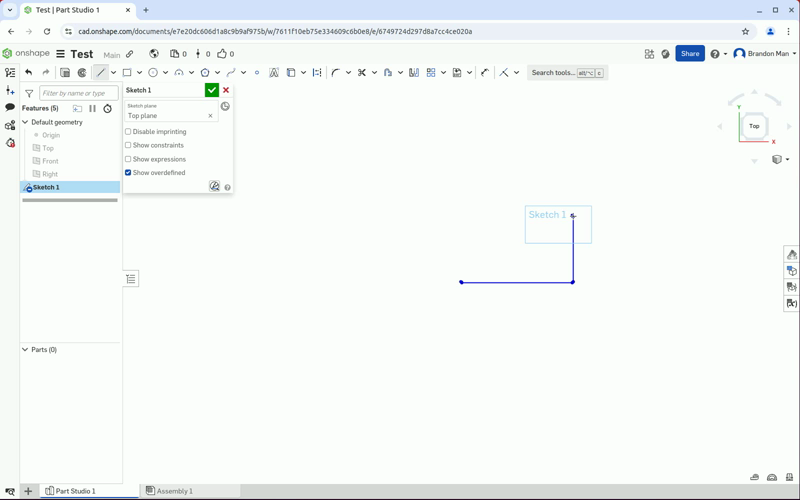
mouse_move(572, 215)
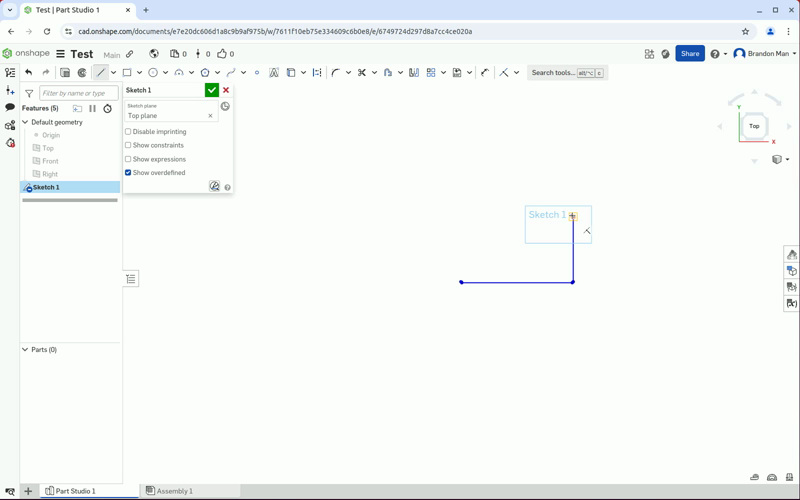
scroll(6)
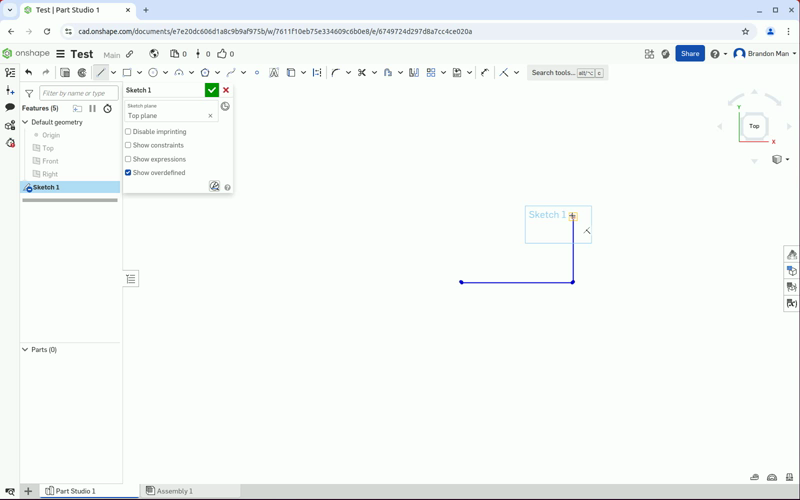
scroll(6)
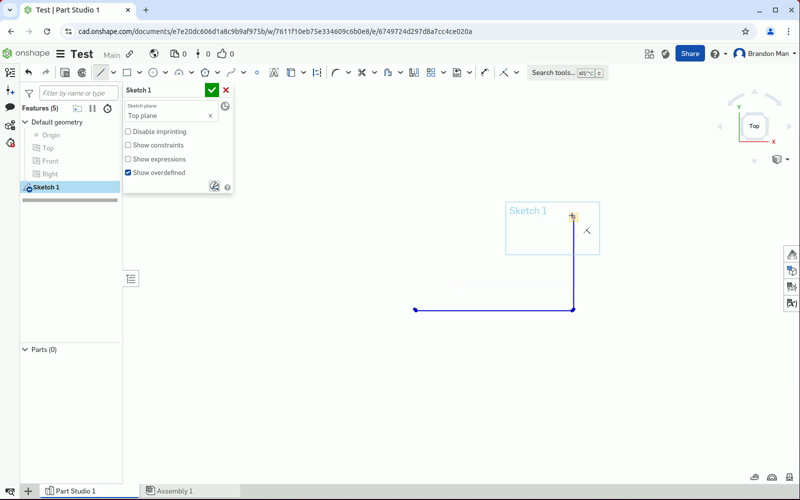
scroll(6)
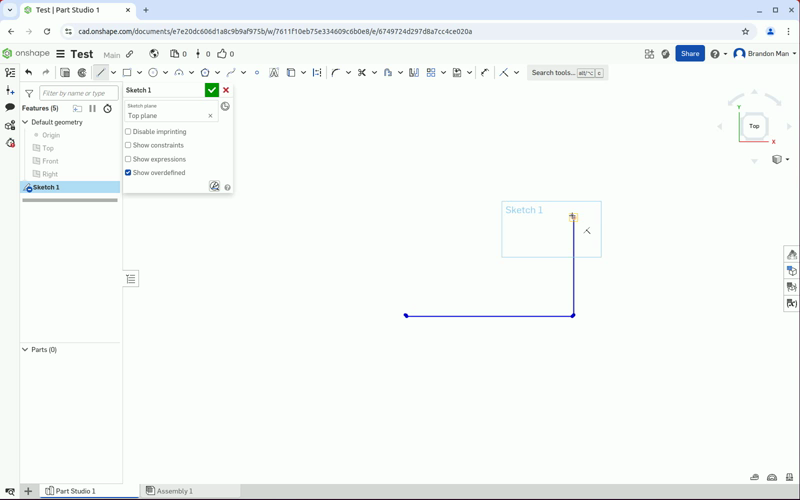
scroll(6)
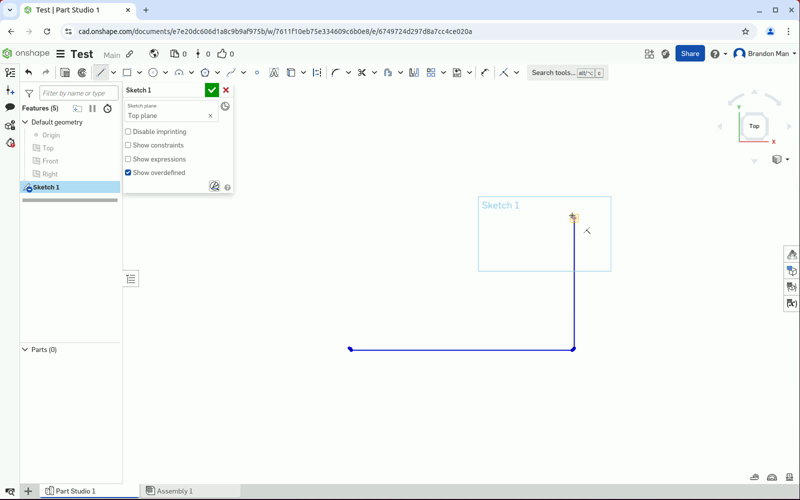
scroll(6)
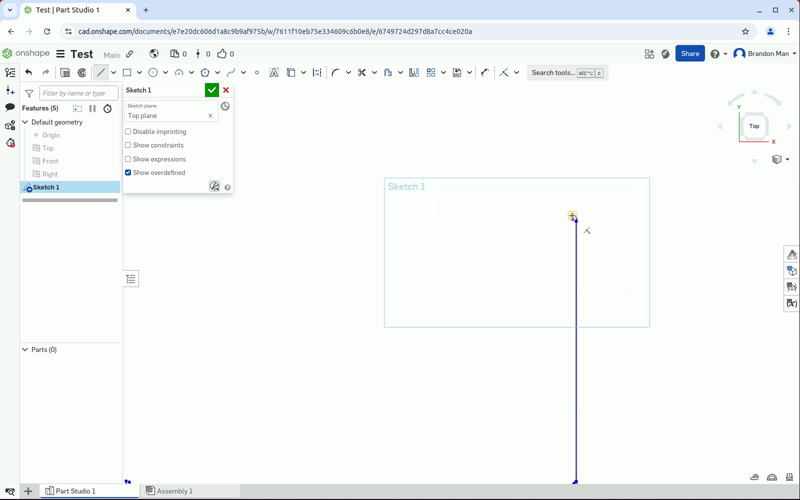
scroll(6)
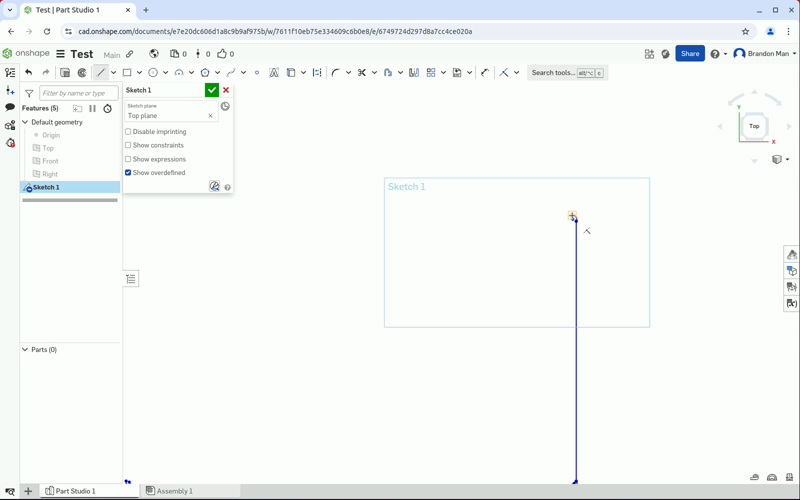
scroll(6)
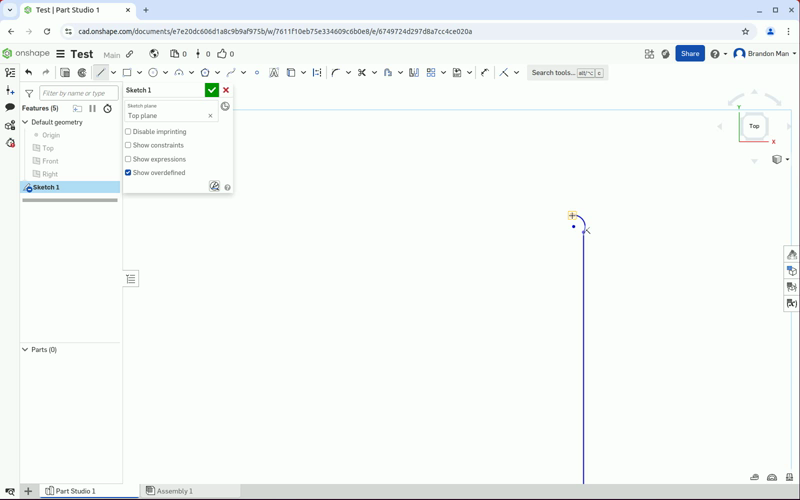
click(572, 215)
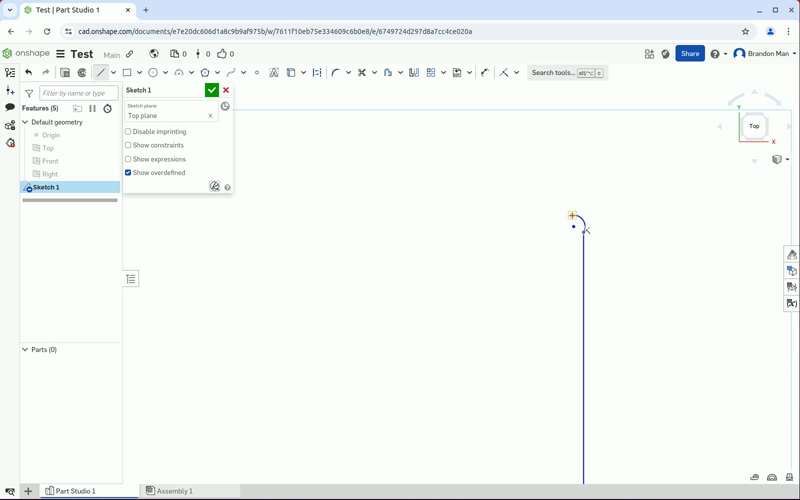
scroll(-6)
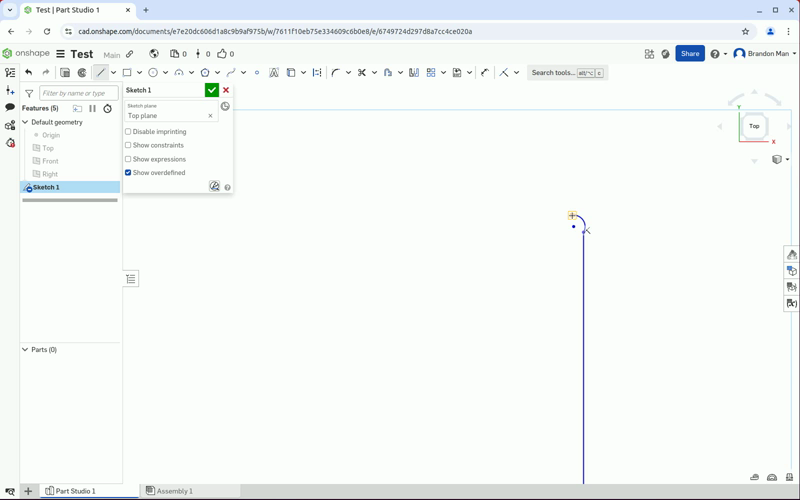
scroll(-6)
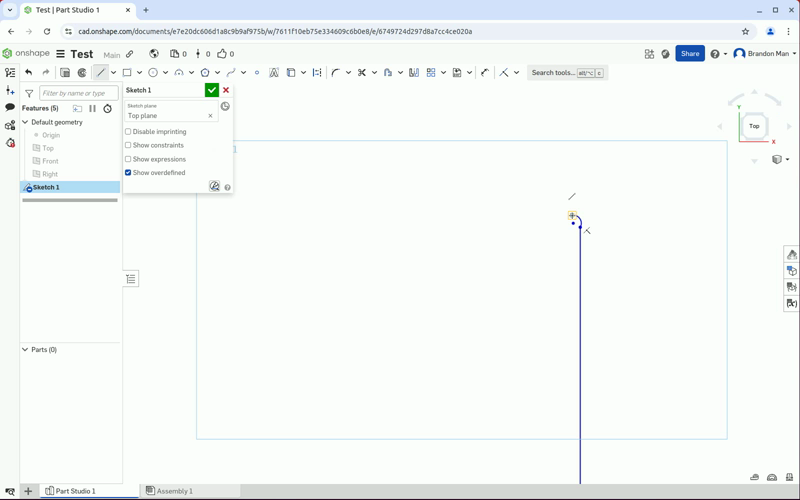
scroll(-6)
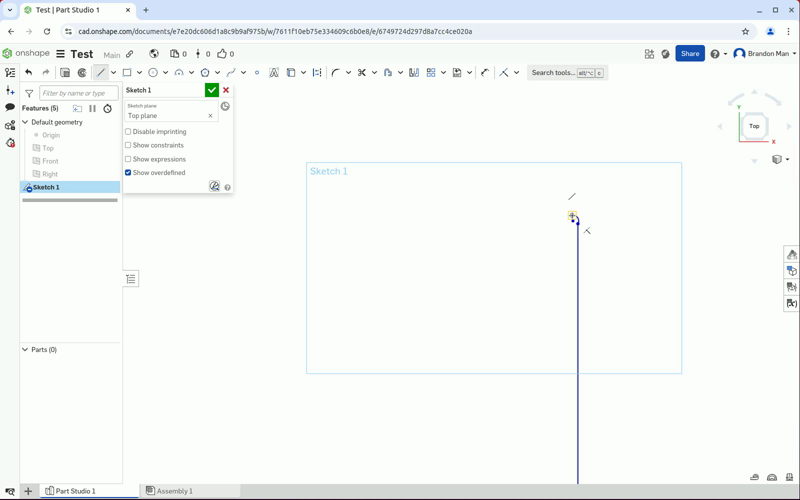
scroll(-6)
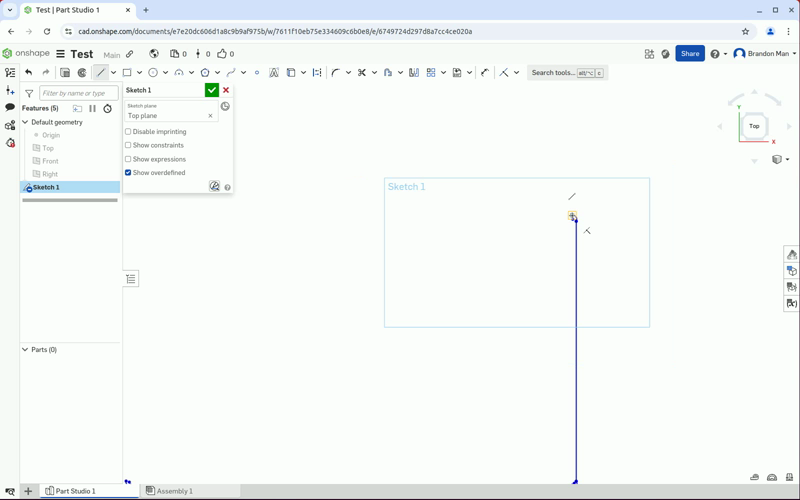
scroll(-6)
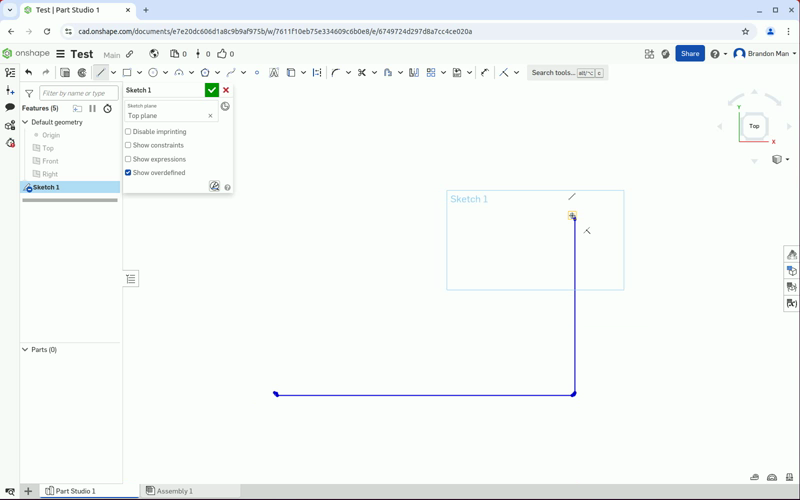
scroll(-6)
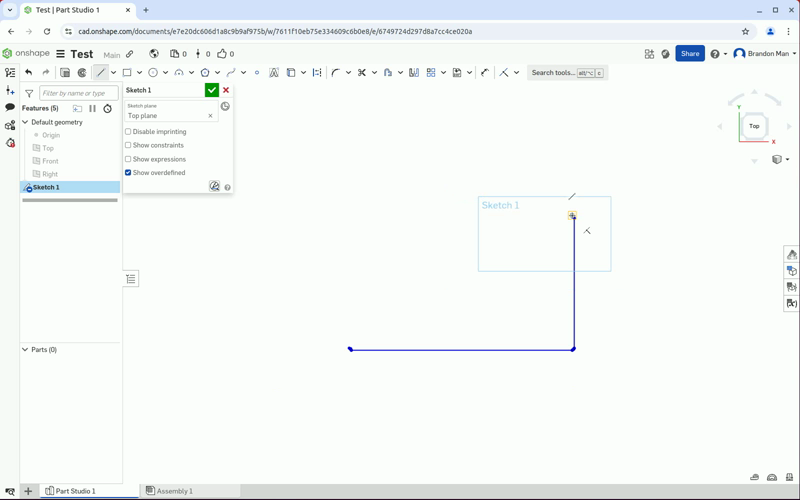
scroll(-6)
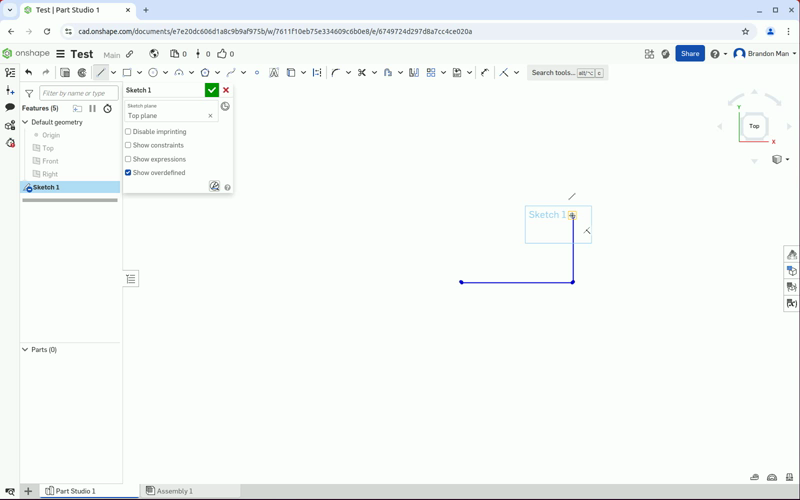
key_down(shift)
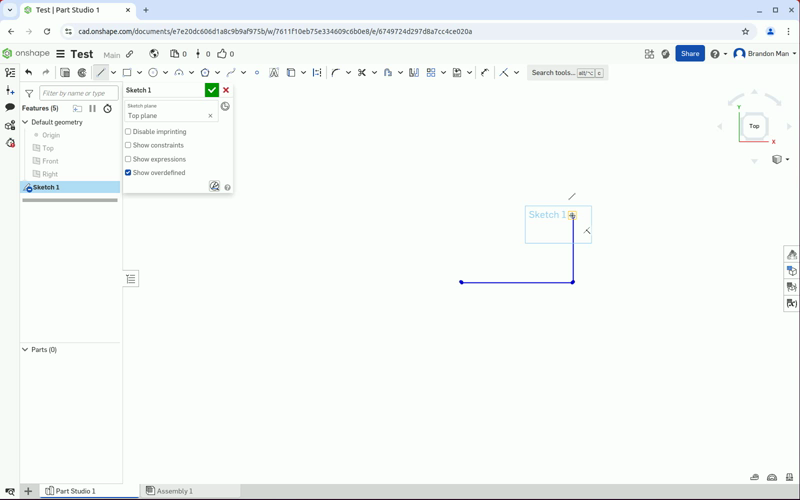
mouse_move(461, 215)
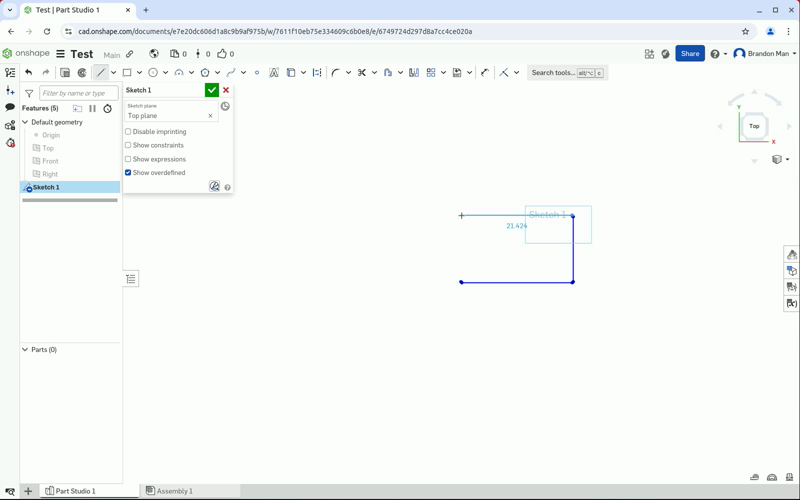
click(461, 215)
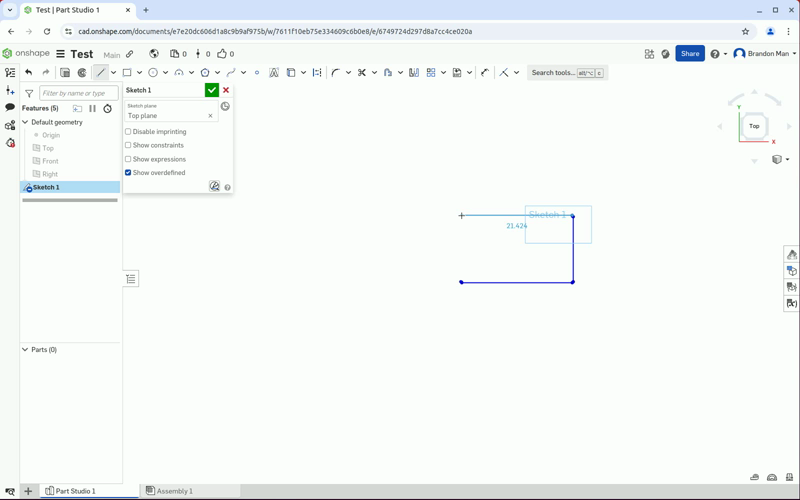
key_up(shift)
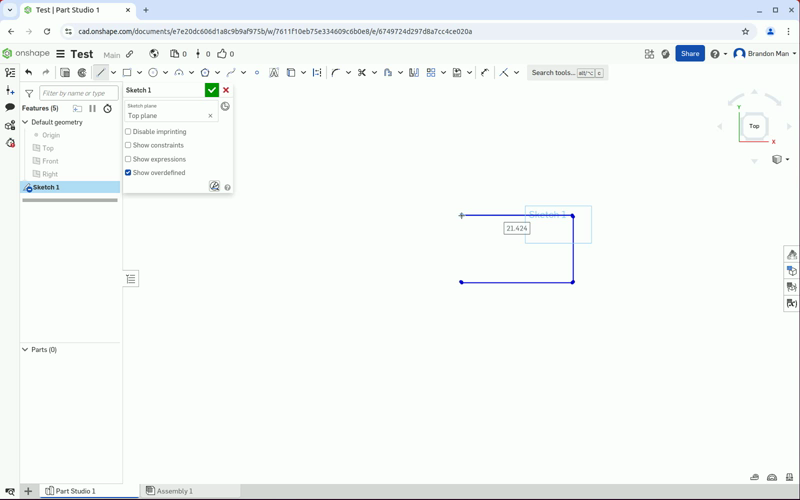
key(esc)
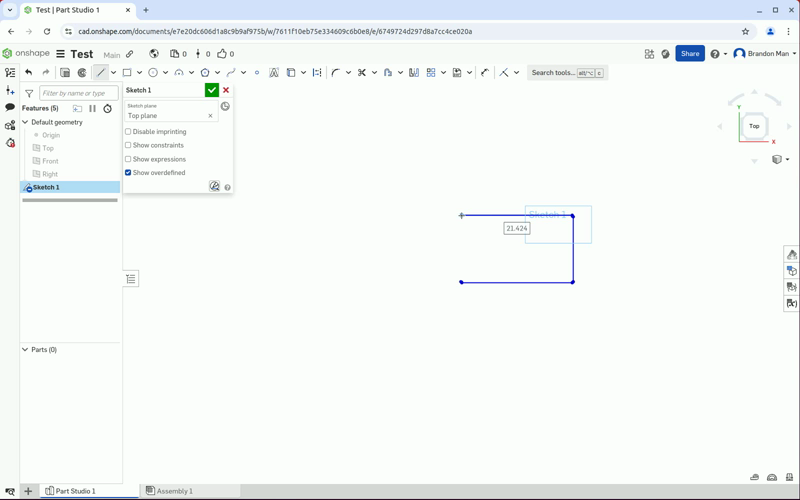
key(a)
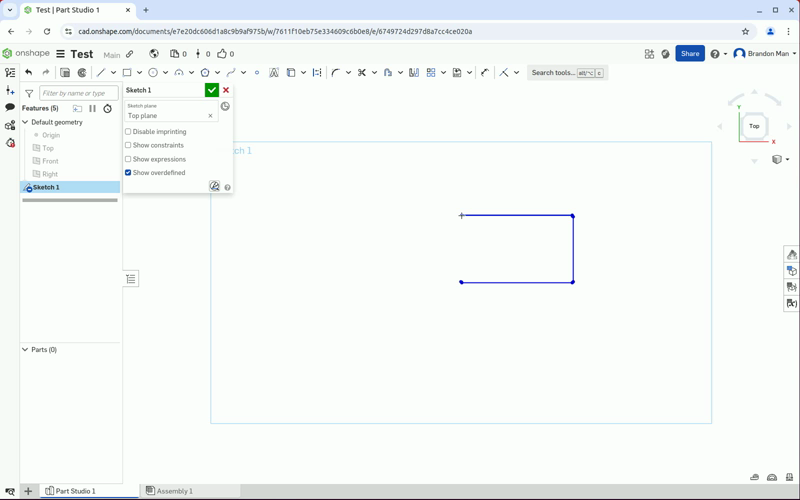
mouse_move(461, 215)
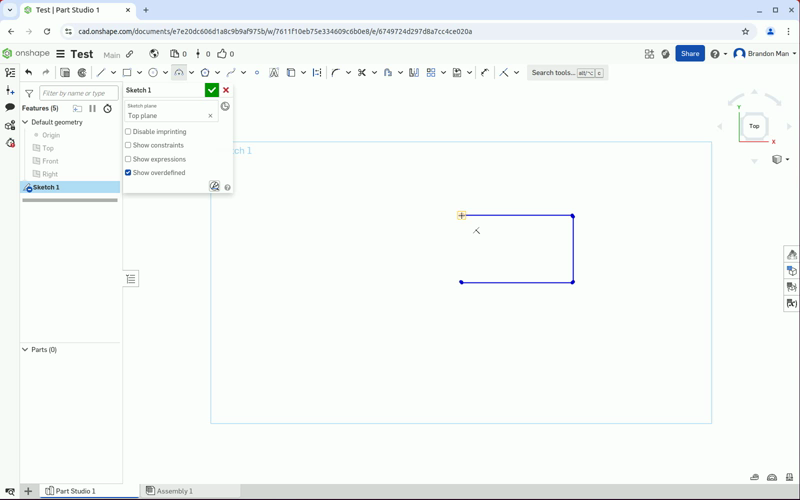
click(461, 215)
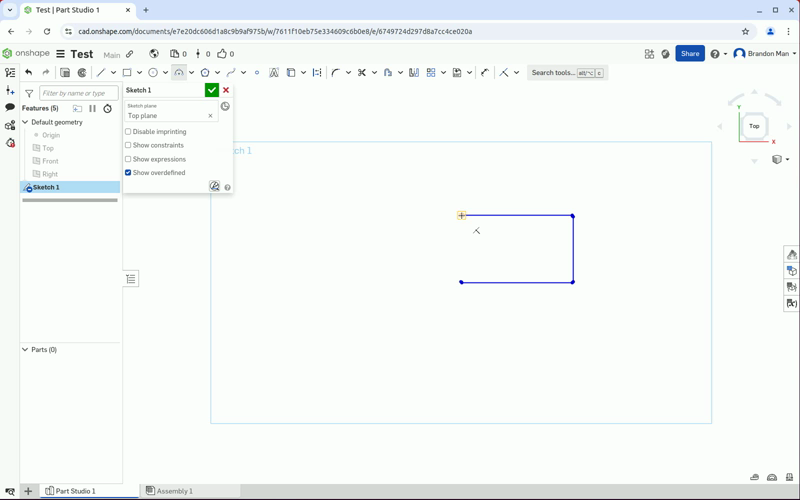
key_down(shift)
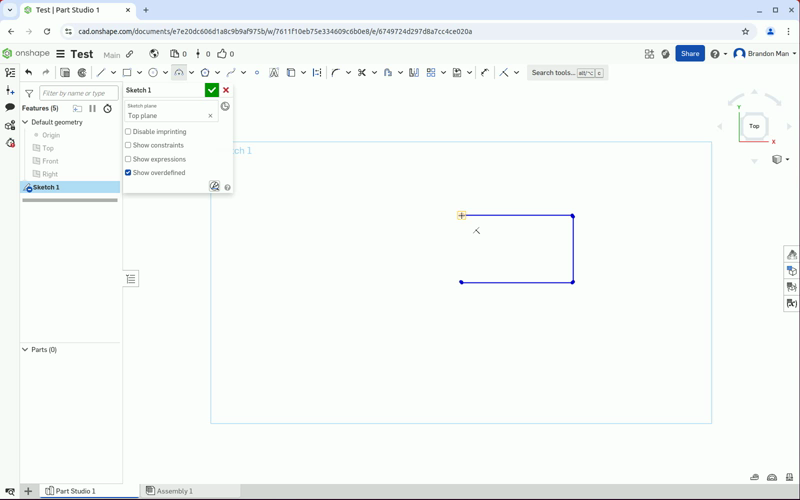
mouse_move(460, 216)
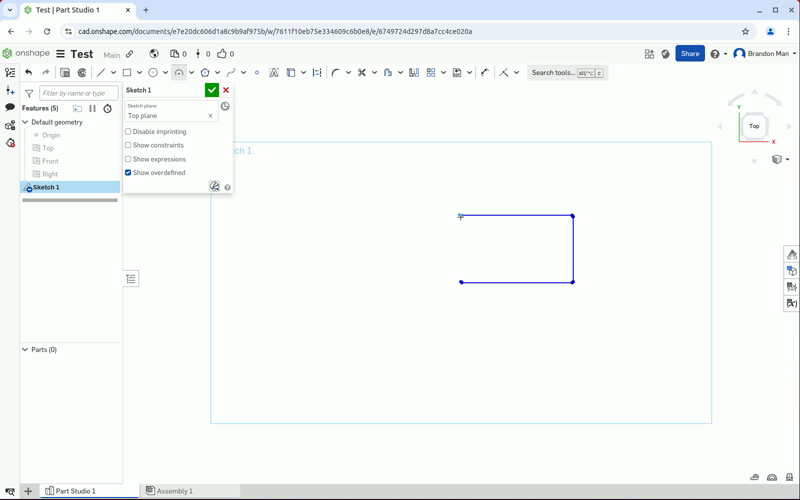
scroll(6)
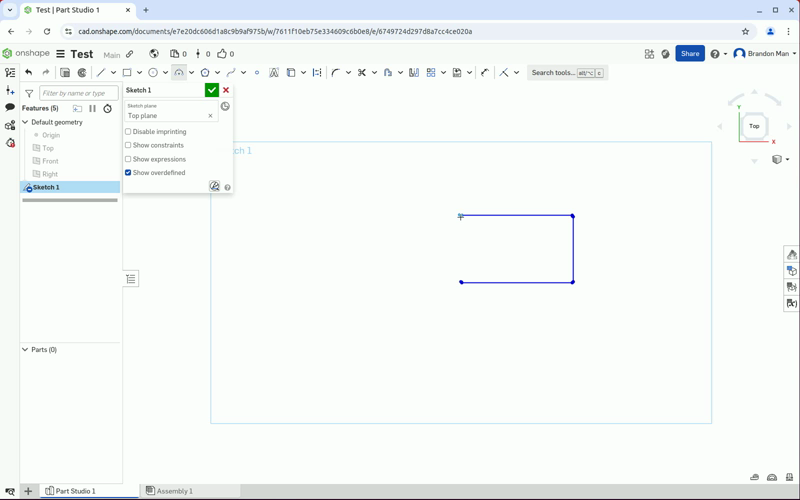
scroll(6)
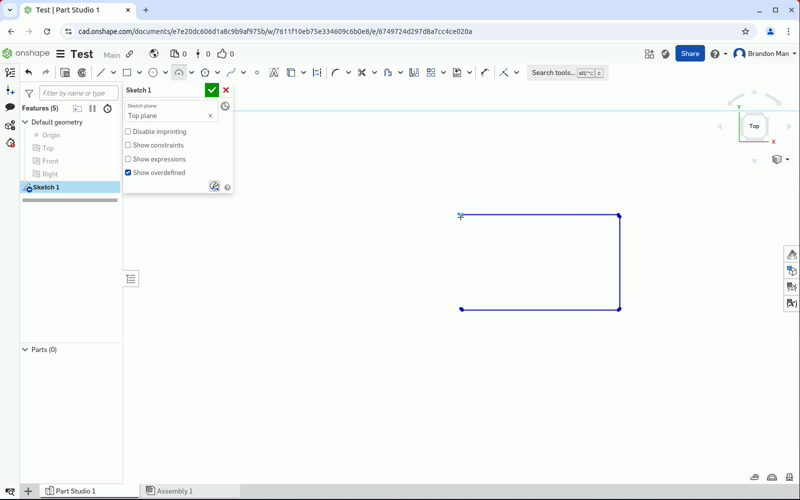
scroll(6)
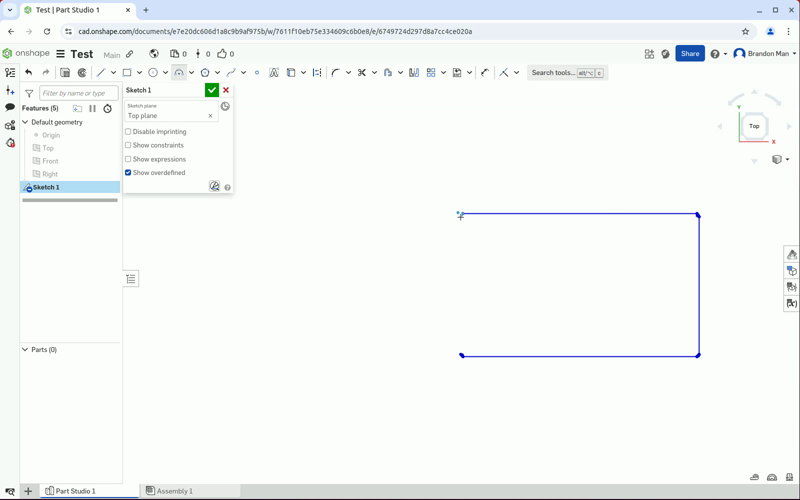
scroll(6)
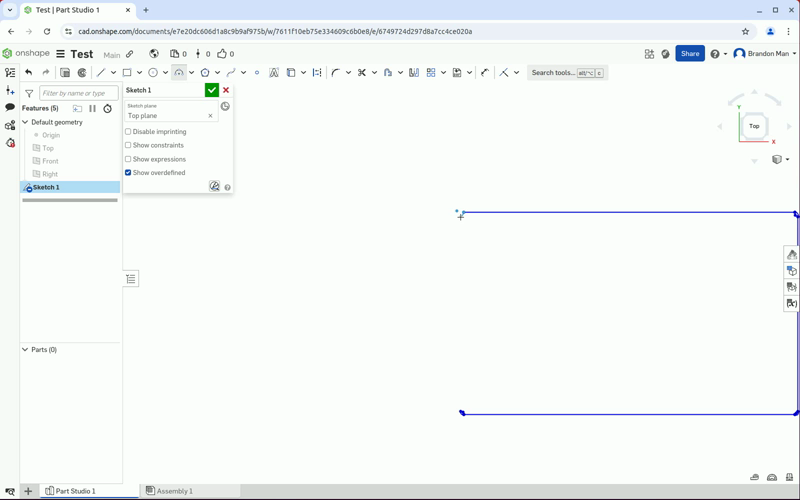
scroll(6)
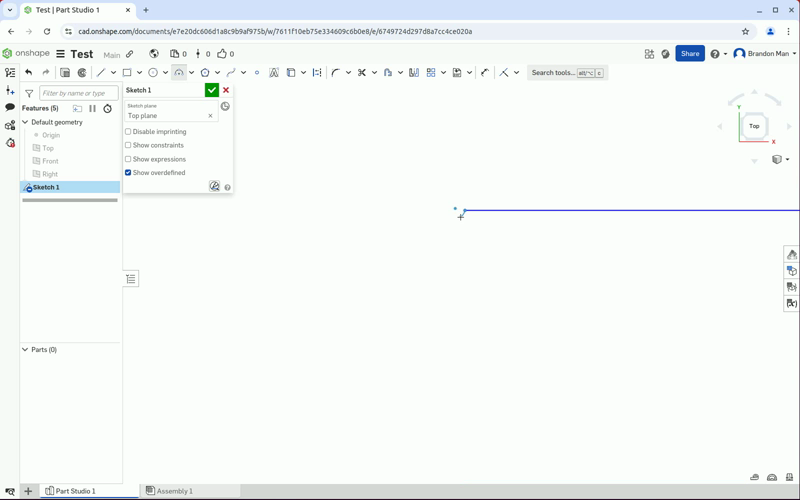
scroll(6)
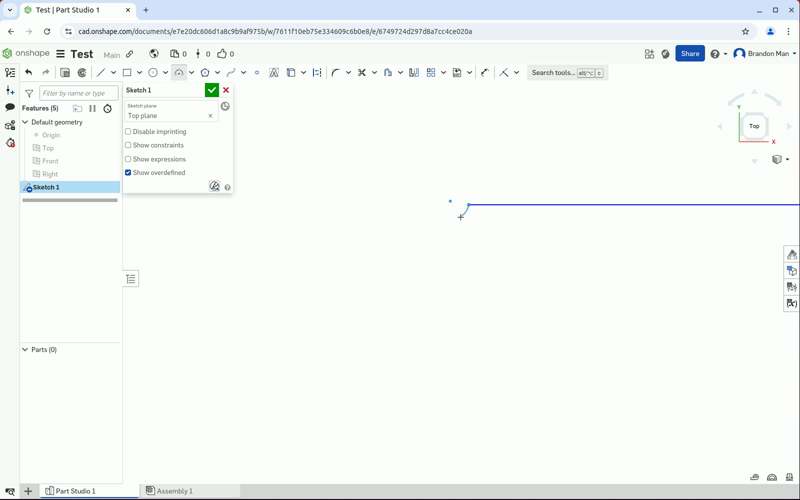
scroll(6)
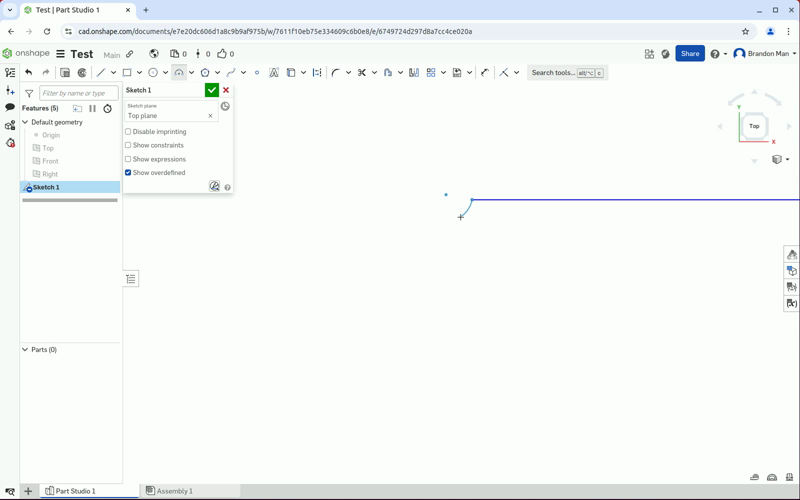
click(460, 216)
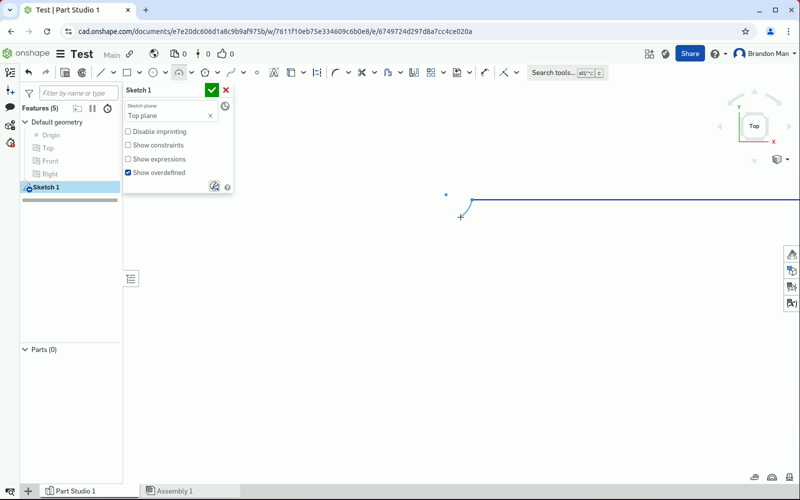
scroll(-6)
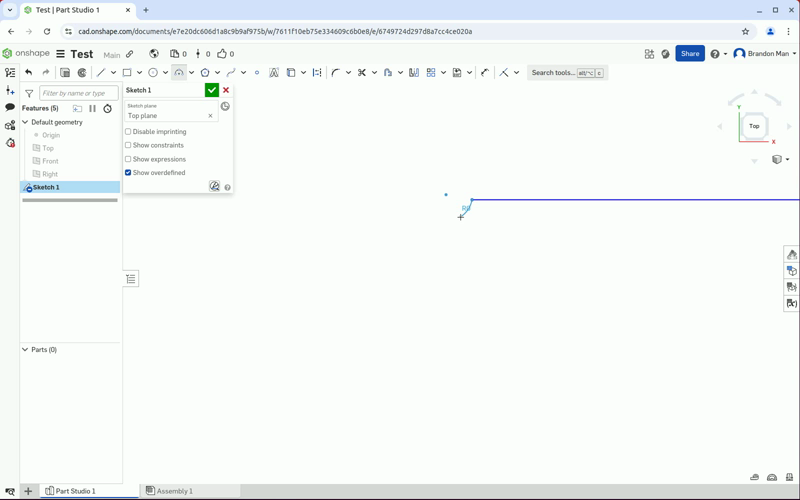
scroll(-6)
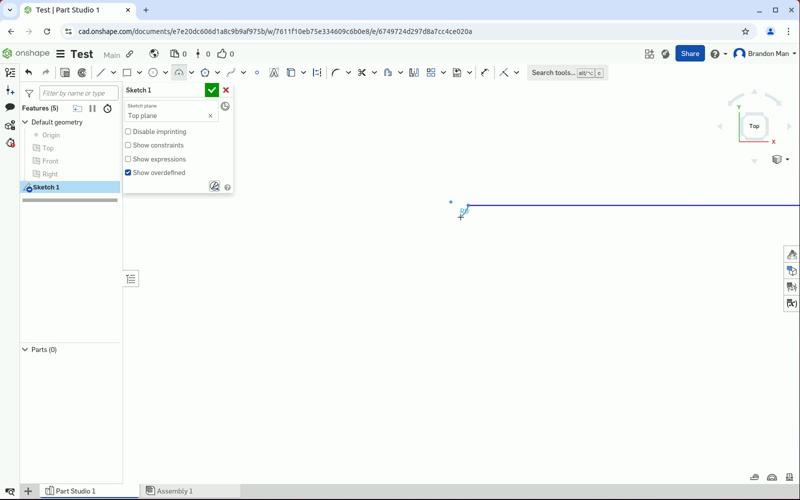
scroll(-6)
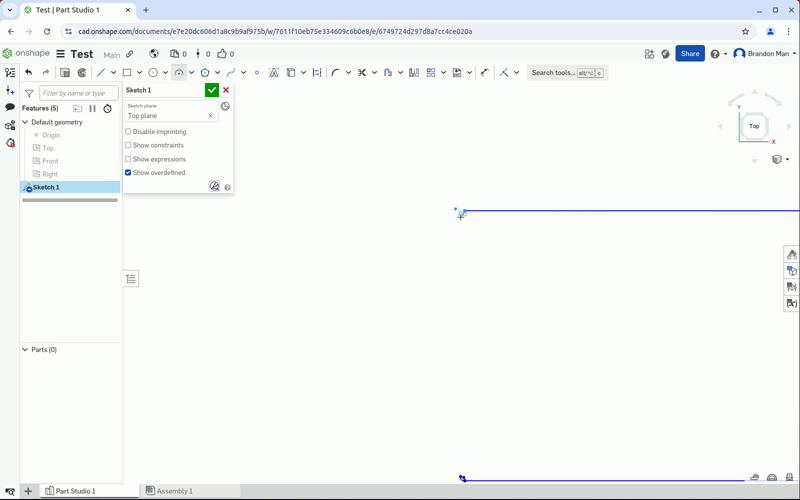
scroll(-6)
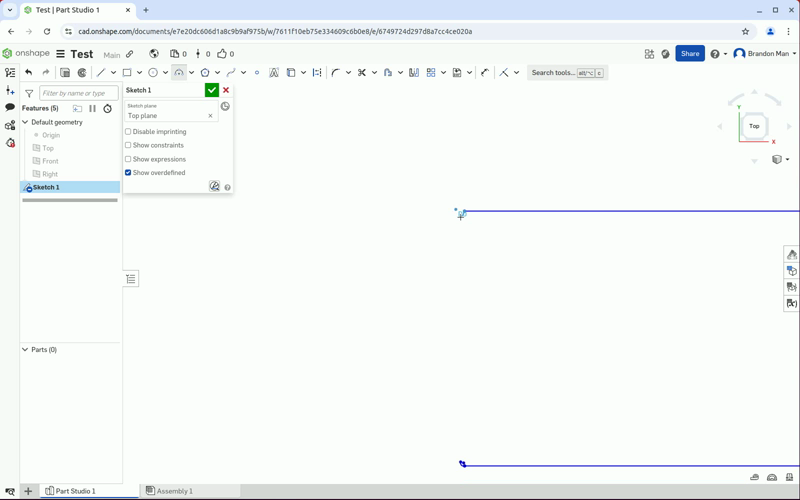
scroll(-6)
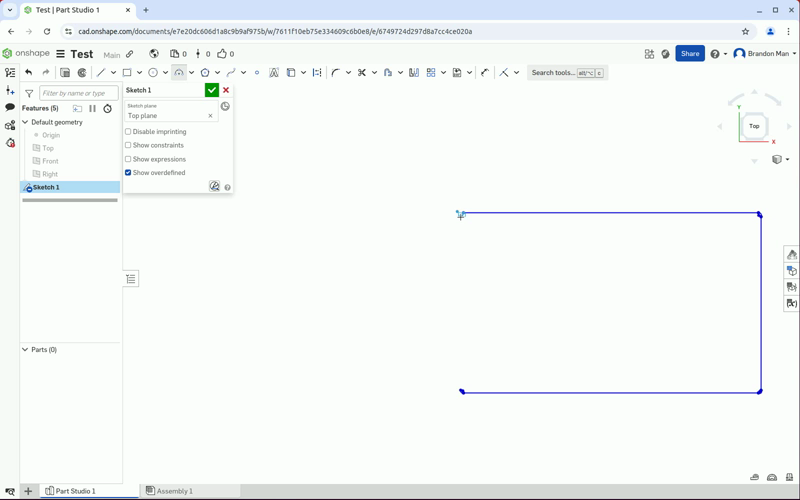
scroll(-6)
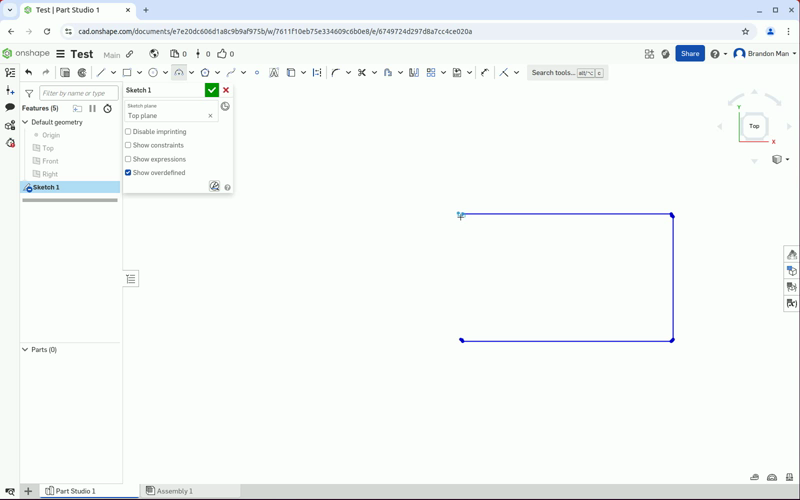
scroll(-6)
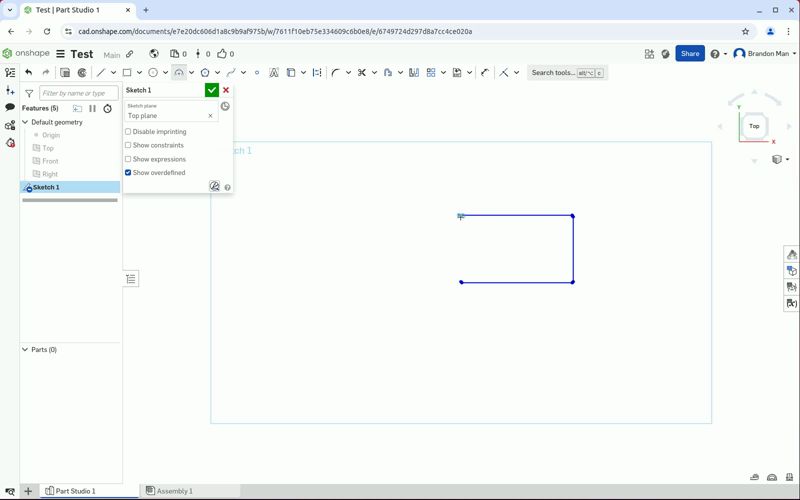
mouse_move(461, 215)
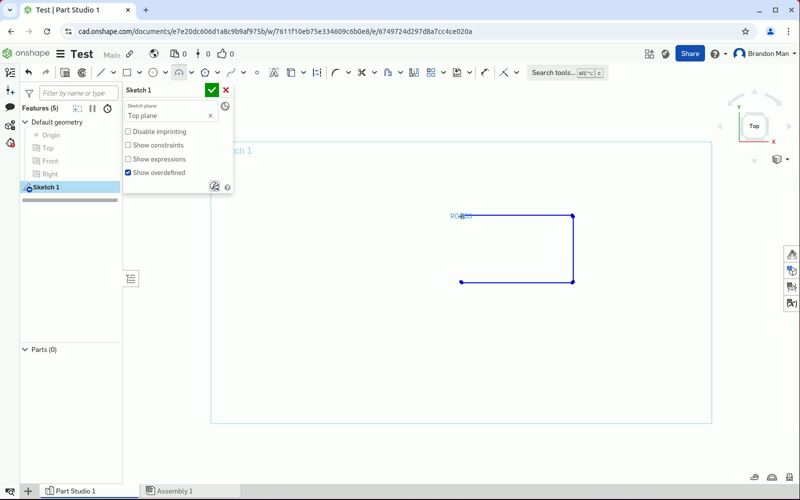
scroll(6)
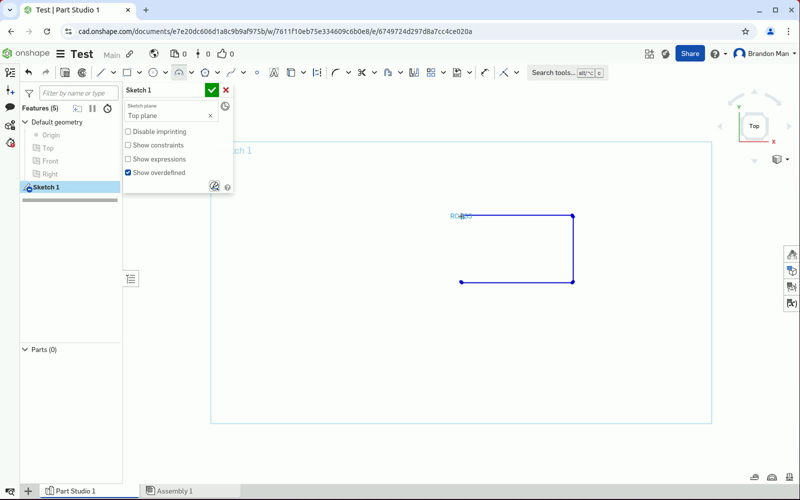
scroll(6)
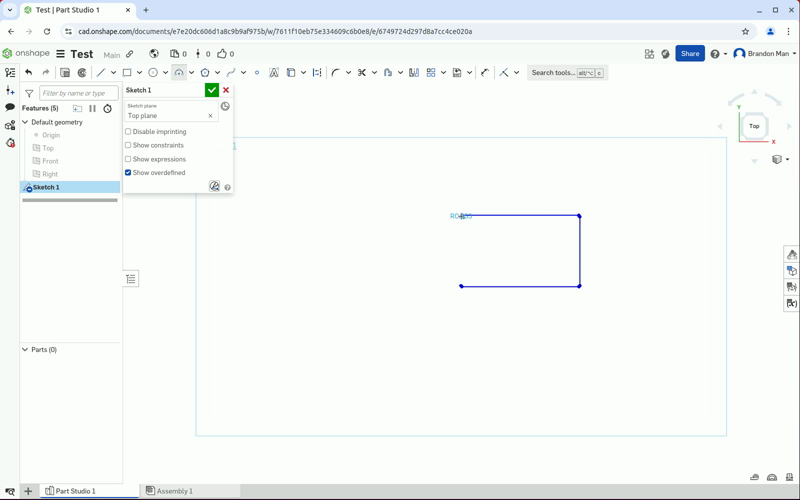
scroll(6)
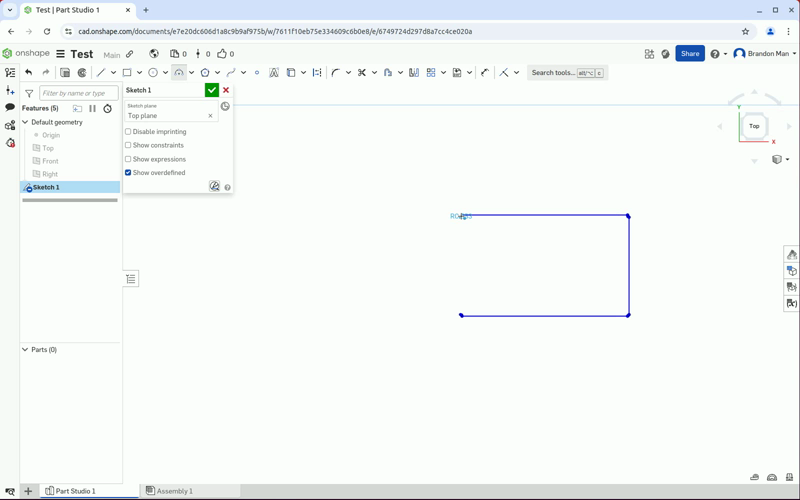
scroll(6)
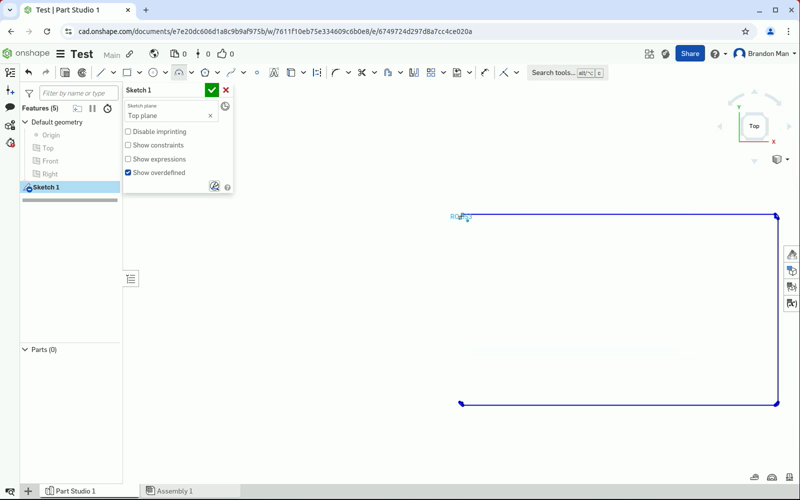
scroll(6)
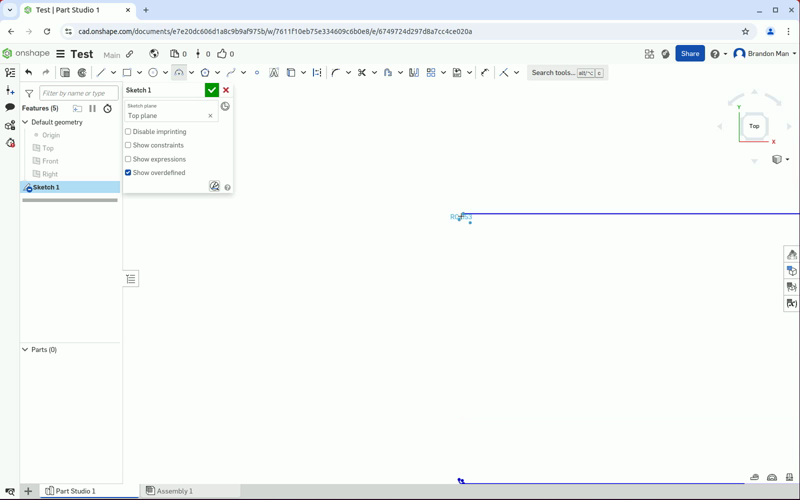
scroll(6)
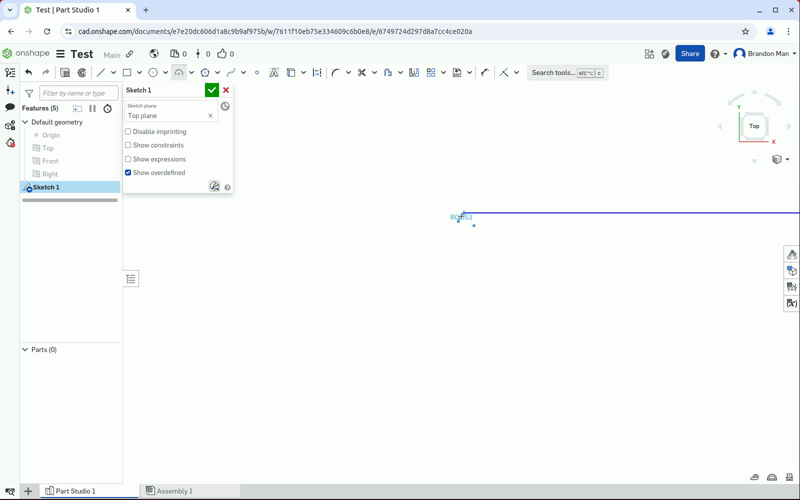
scroll(6)
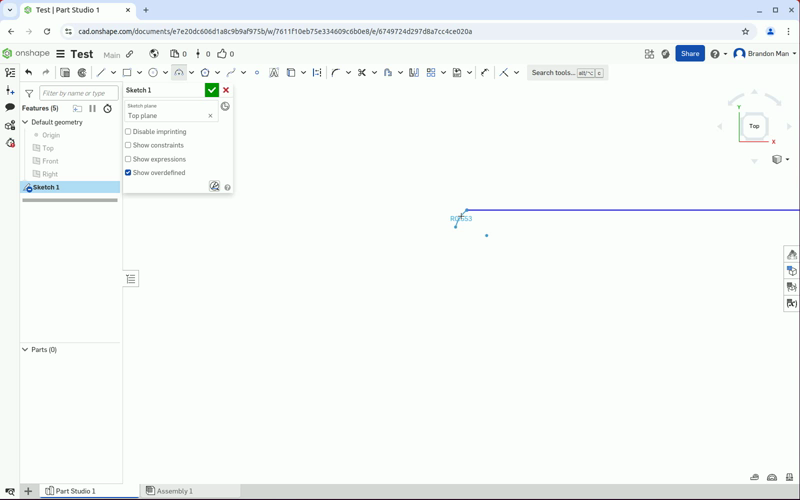
click(461, 215)
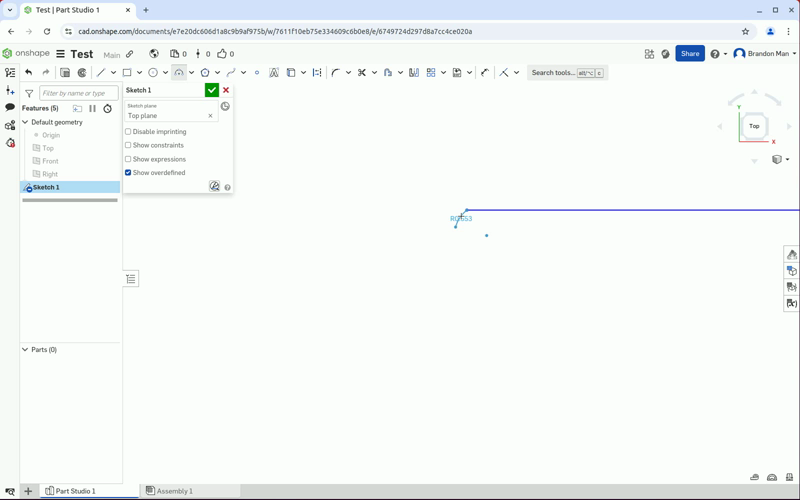
scroll(-6)
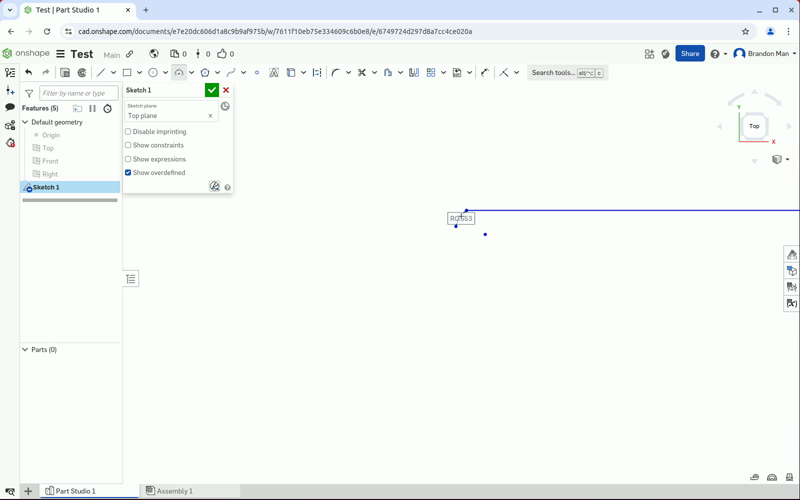
scroll(-6)
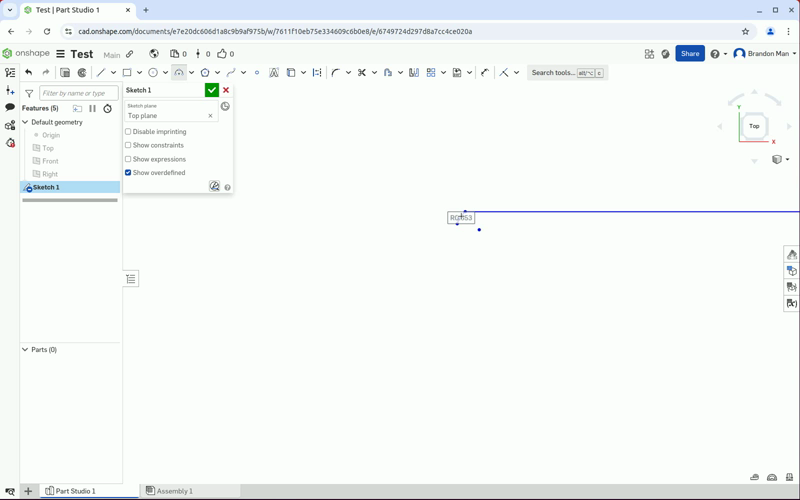
scroll(-6)
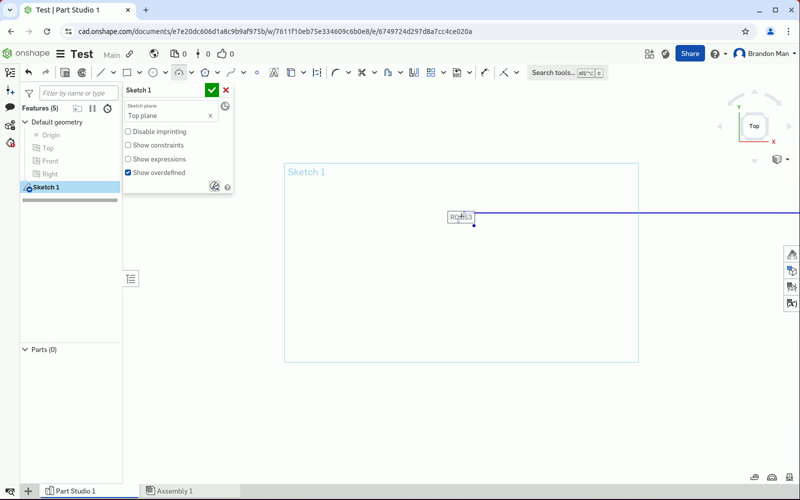
scroll(-6)
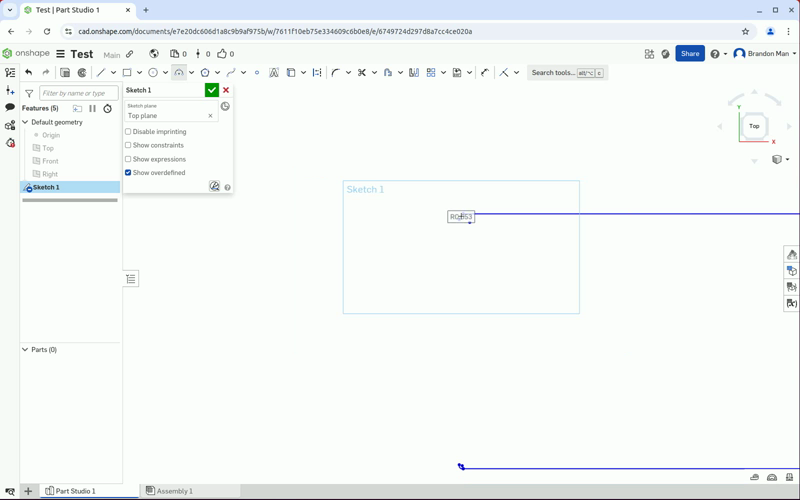
scroll(-6)
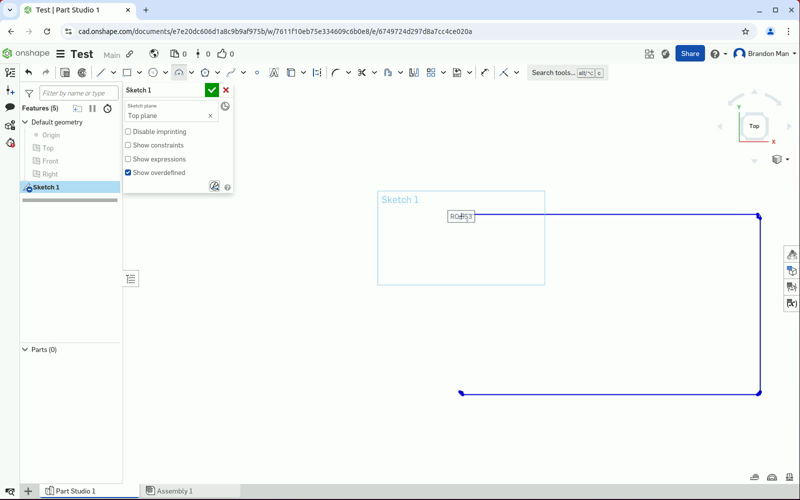
scroll(-6)
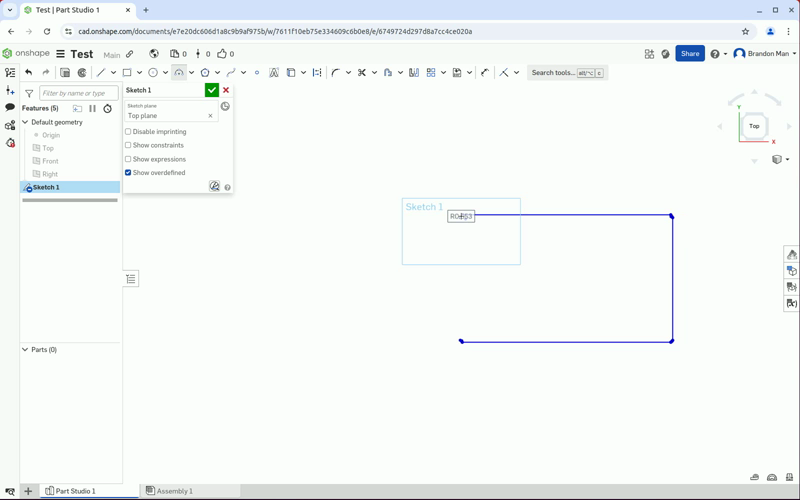
scroll(-6)
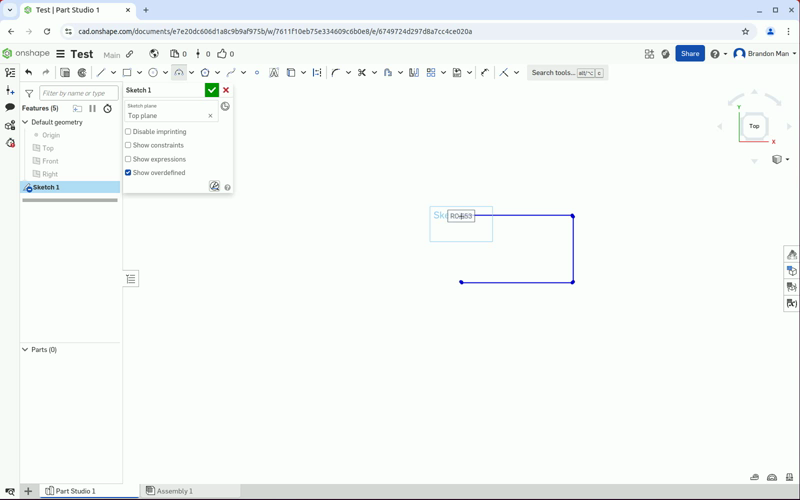
key_up(shift)
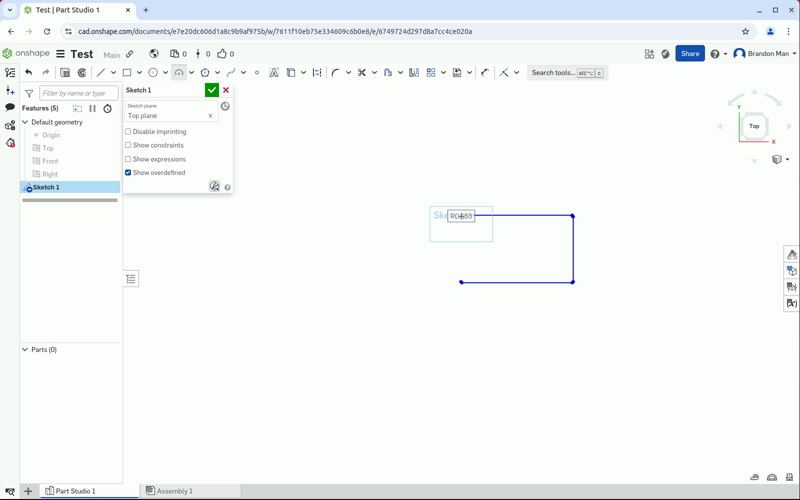
key(esc)
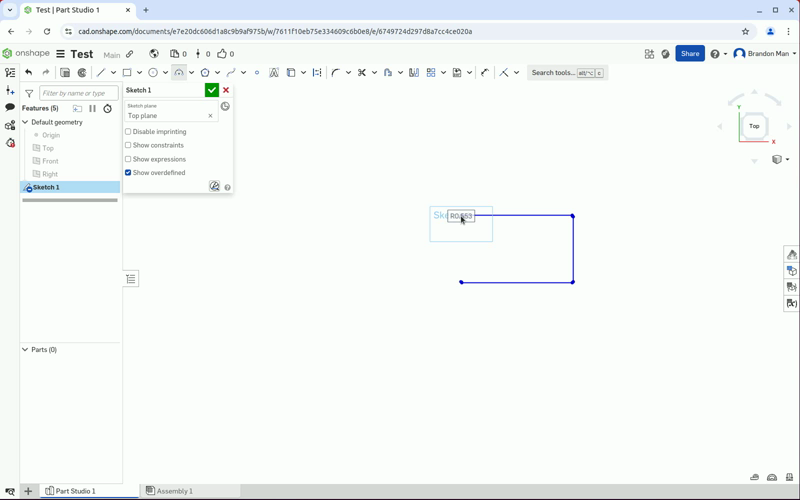
key(l)
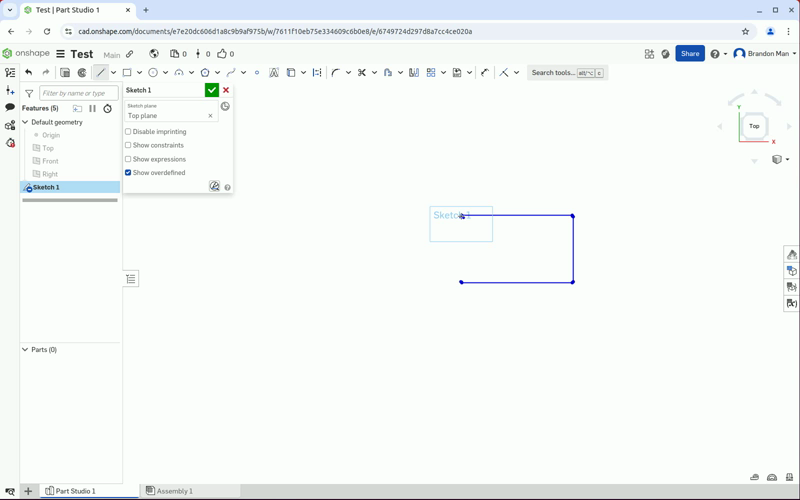
mouse_move(460, 216)
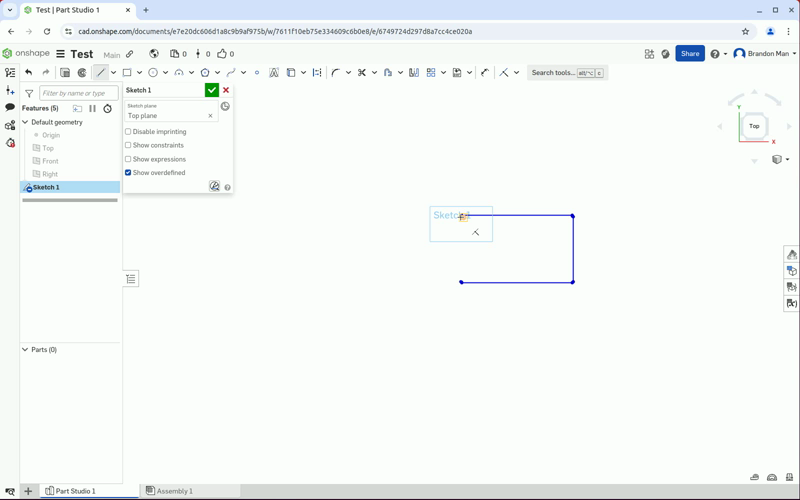
scroll(6)
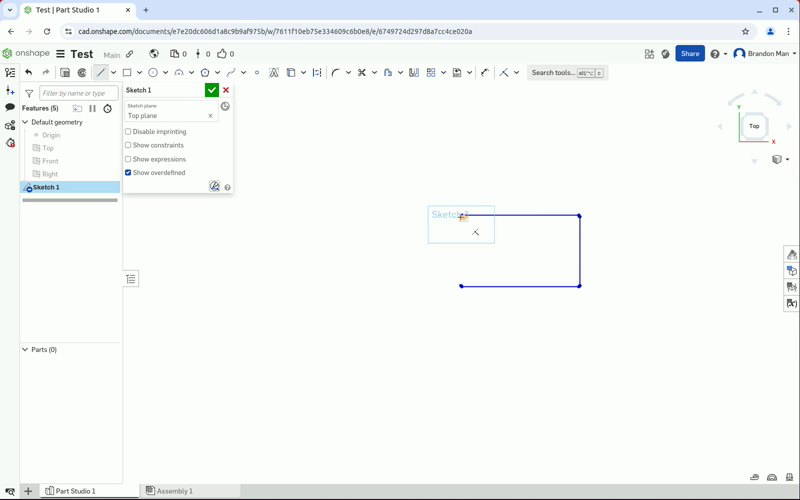
scroll(6)
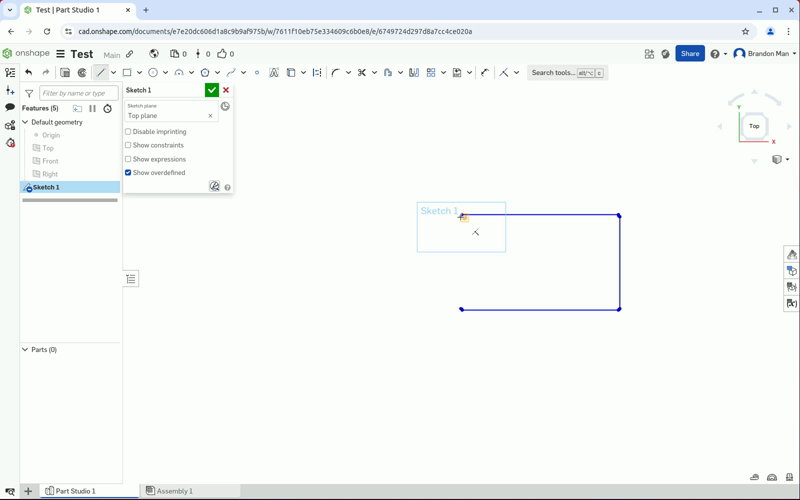
scroll(6)
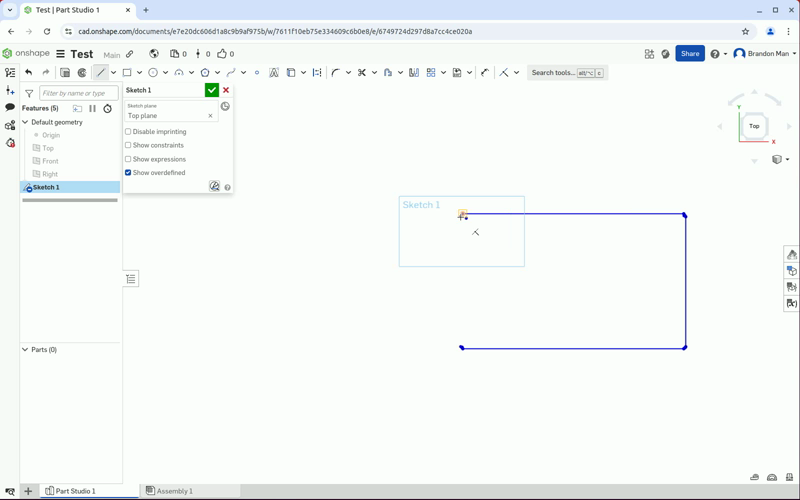
scroll(6)
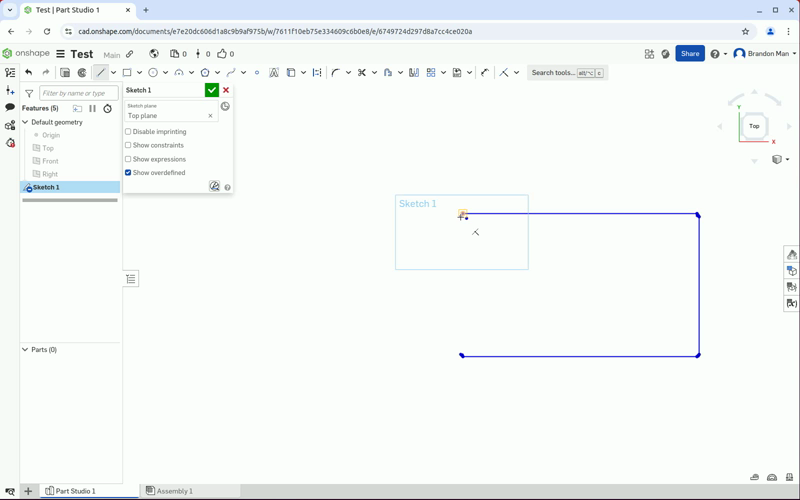
scroll(6)
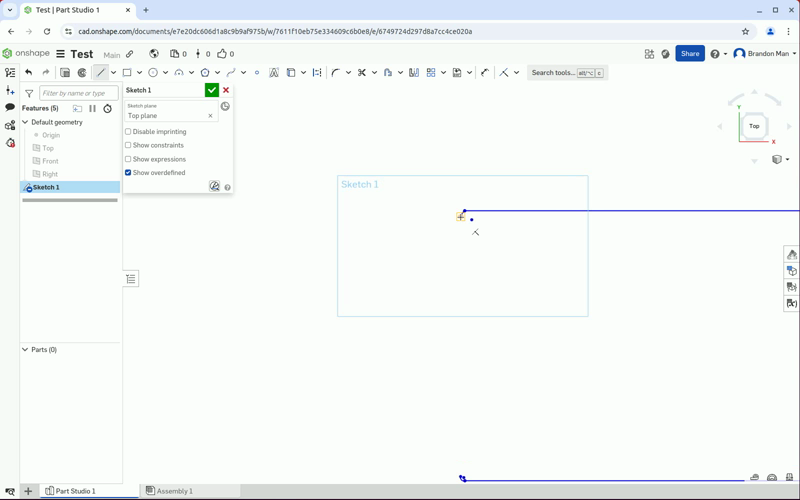
scroll(6)
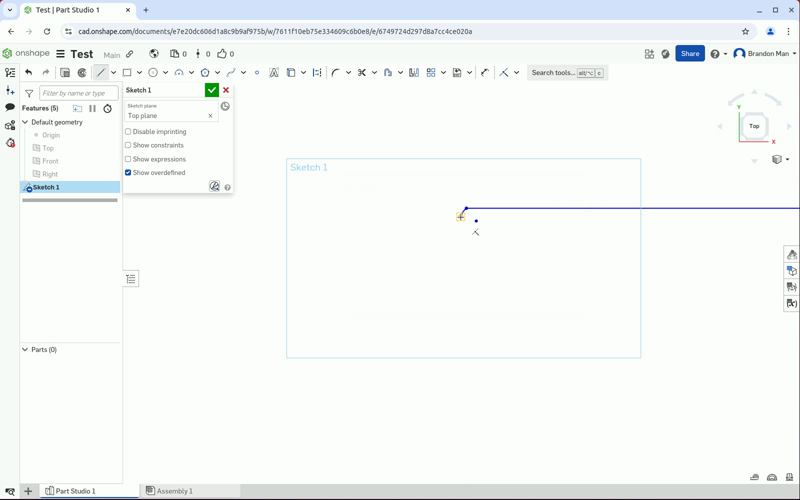
scroll(6)
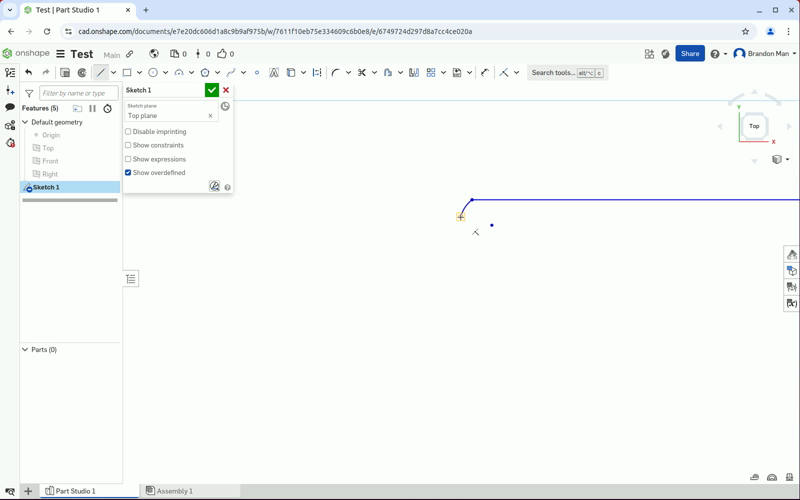
click(460, 216)
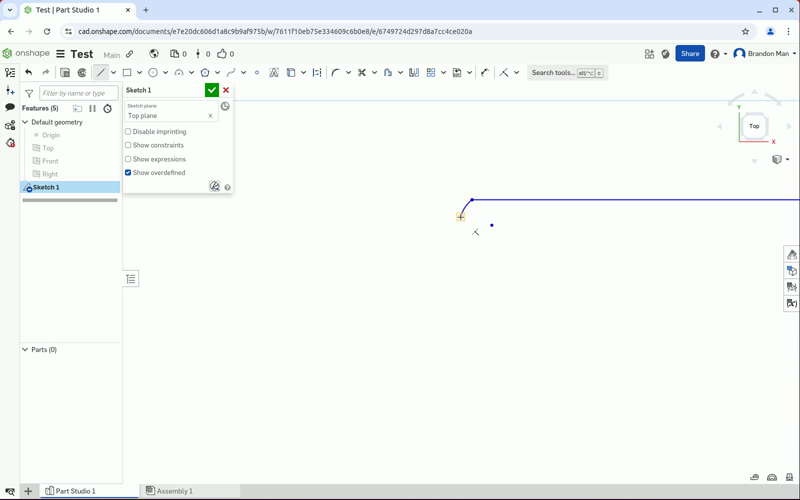
scroll(-6)
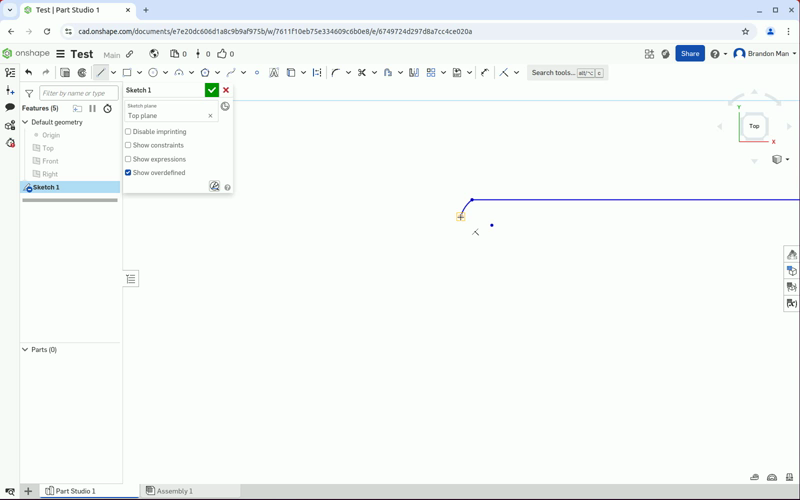
scroll(-6)
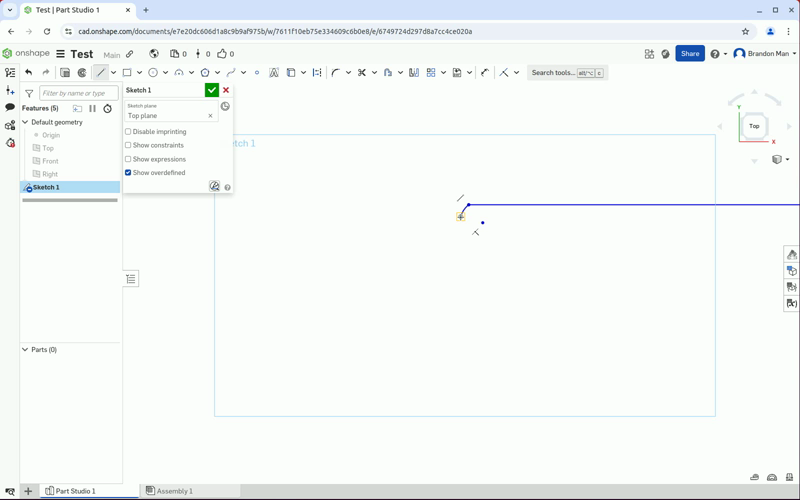
scroll(-6)
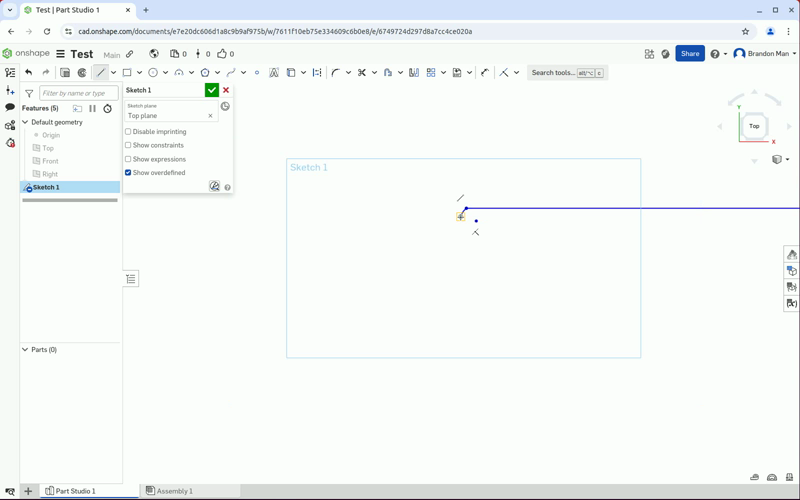
scroll(-6)
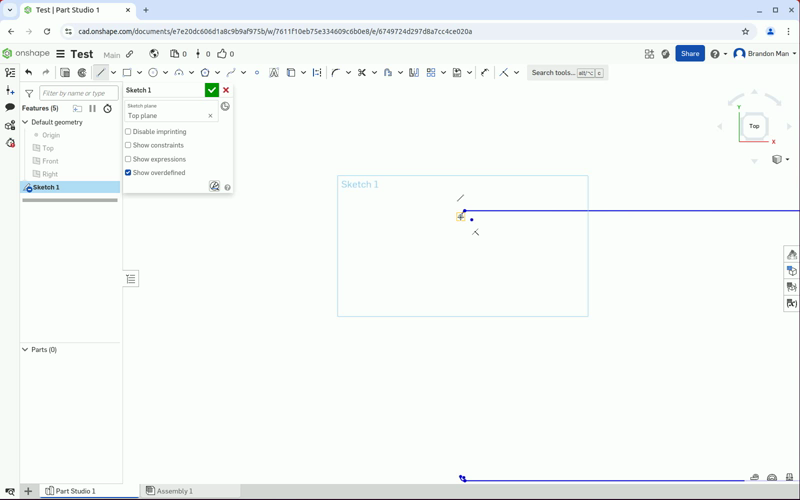
scroll(-6)
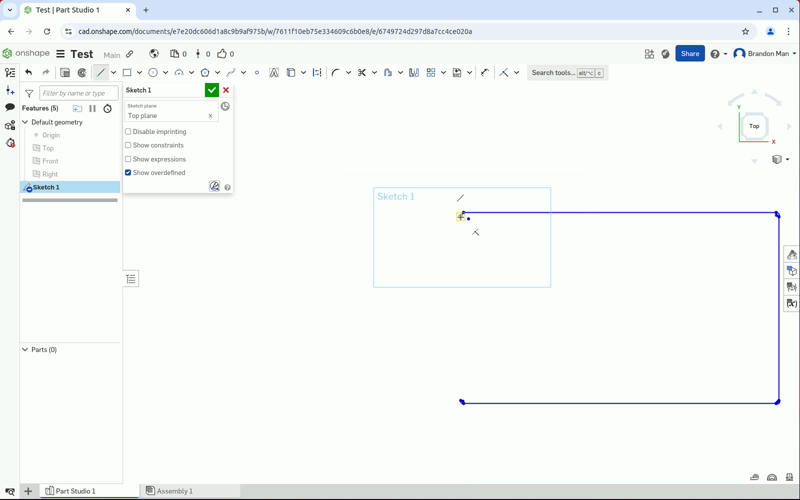
scroll(-6)
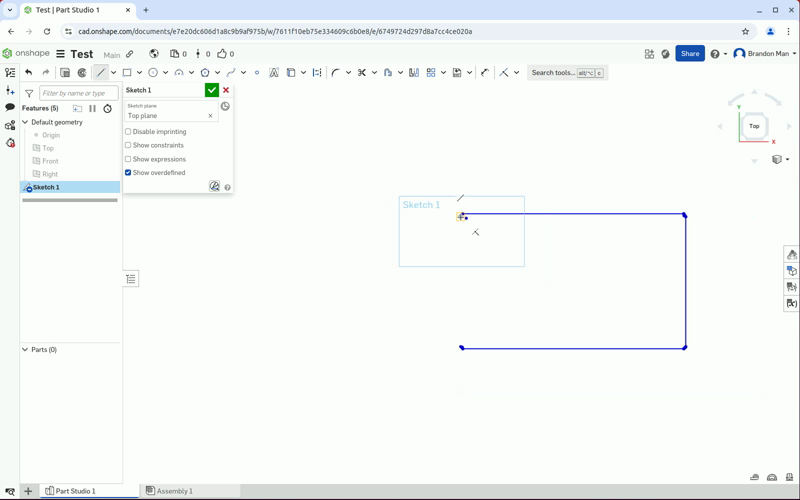
scroll(-6)
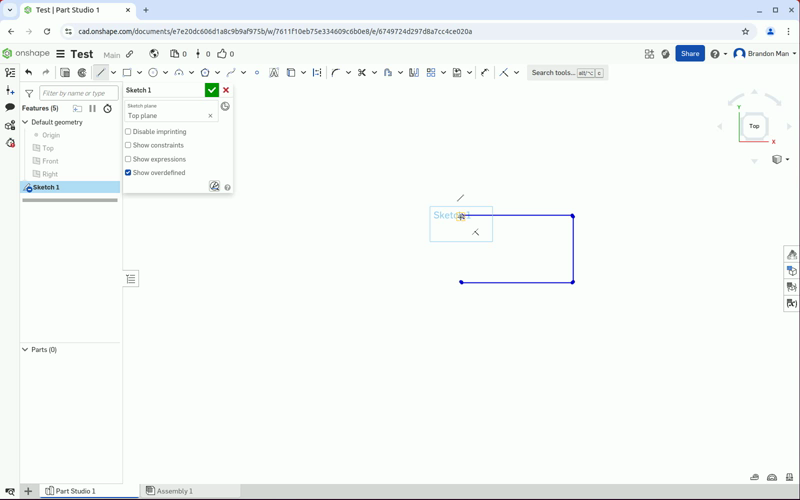
key_down(shift)
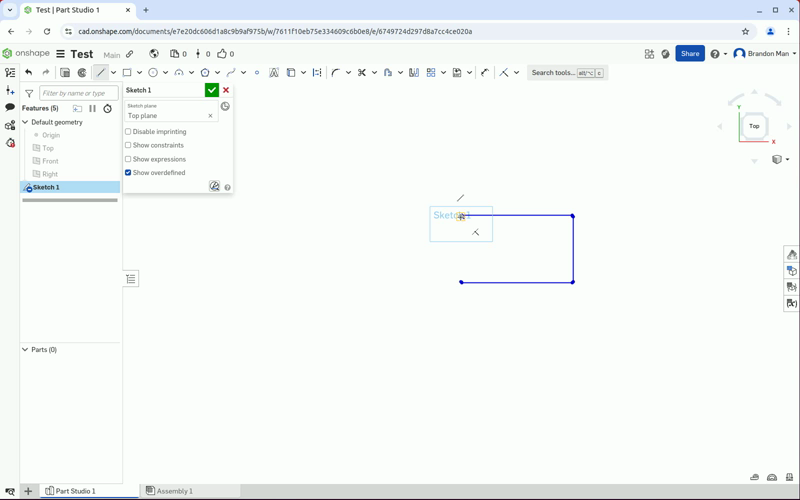
mouse_move(460, 281)
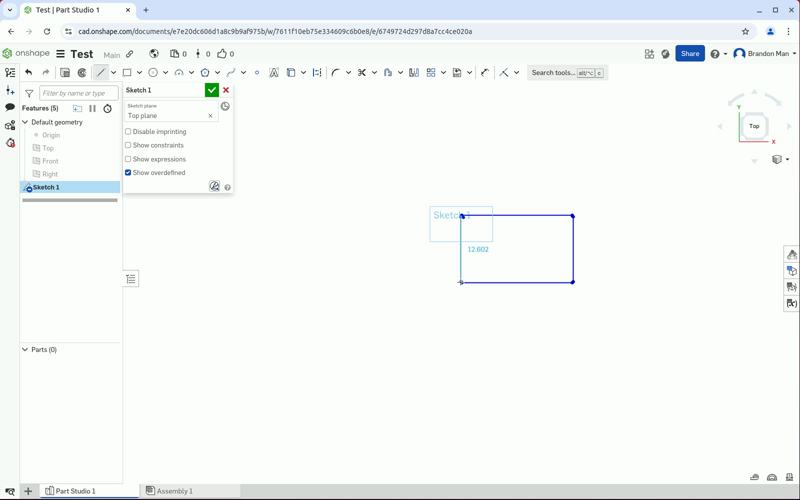
scroll(6)
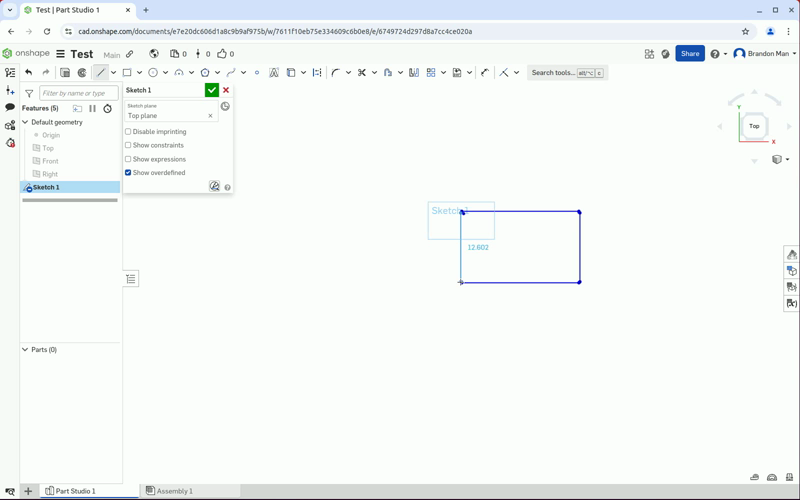
scroll(6)
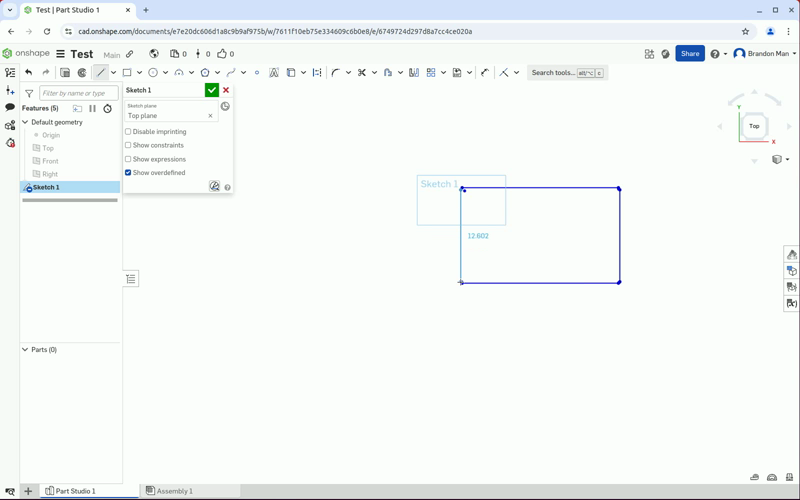
scroll(6)
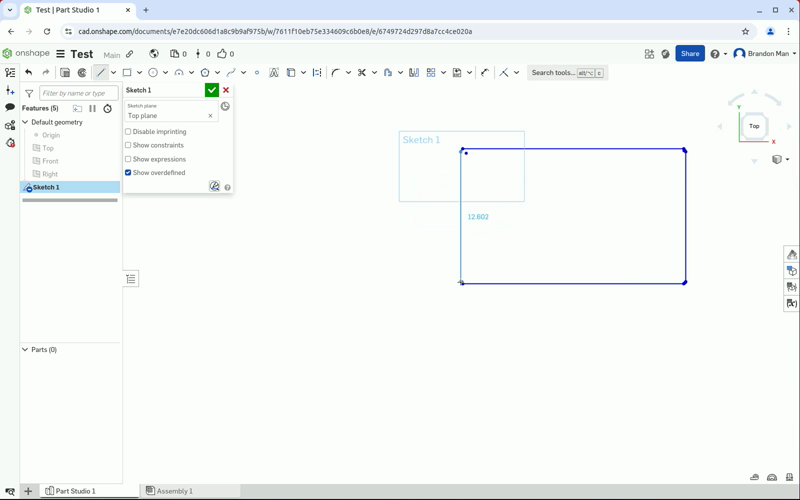
scroll(6)
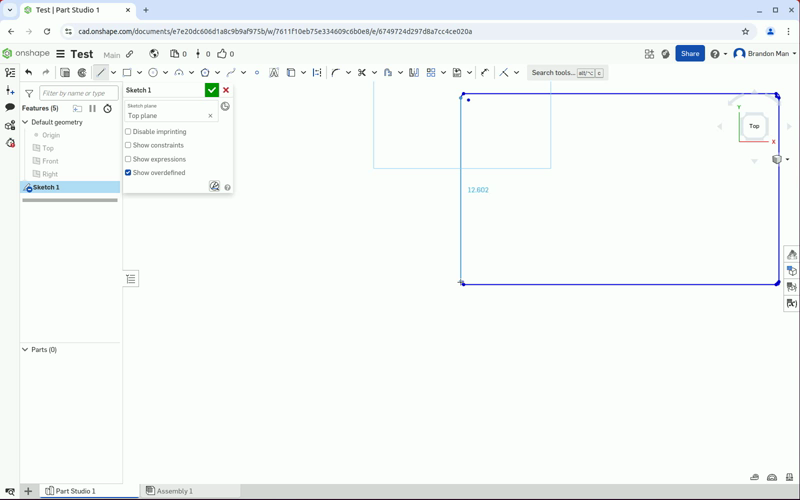
scroll(6)
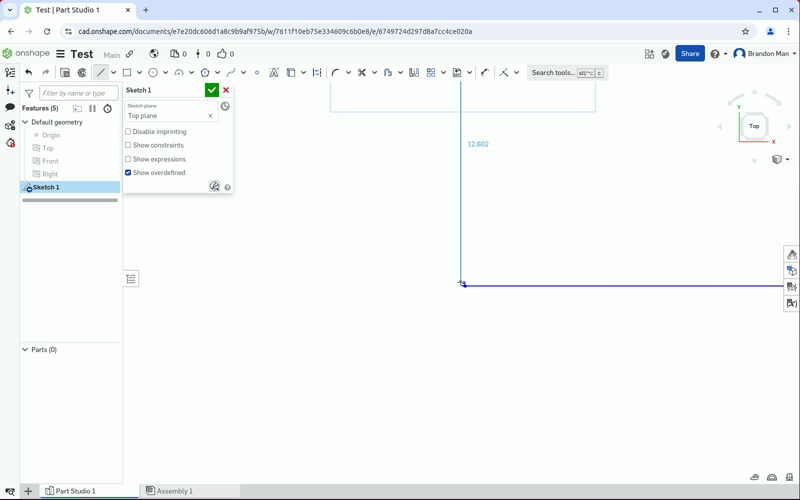
scroll(6)
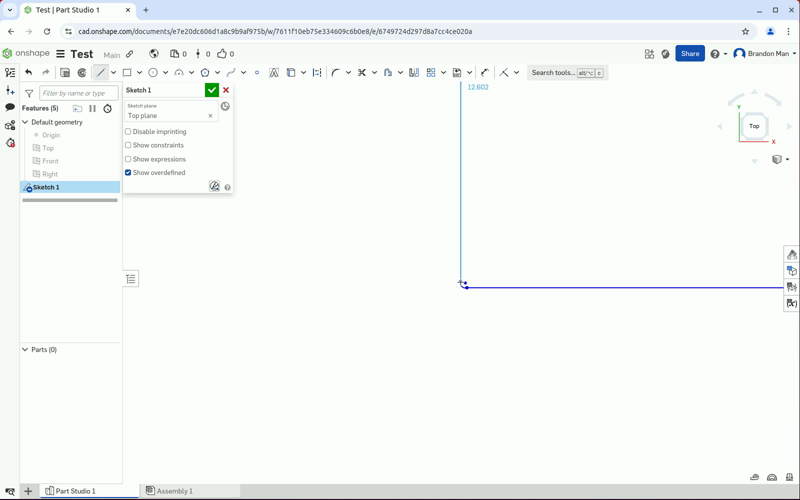
scroll(6)
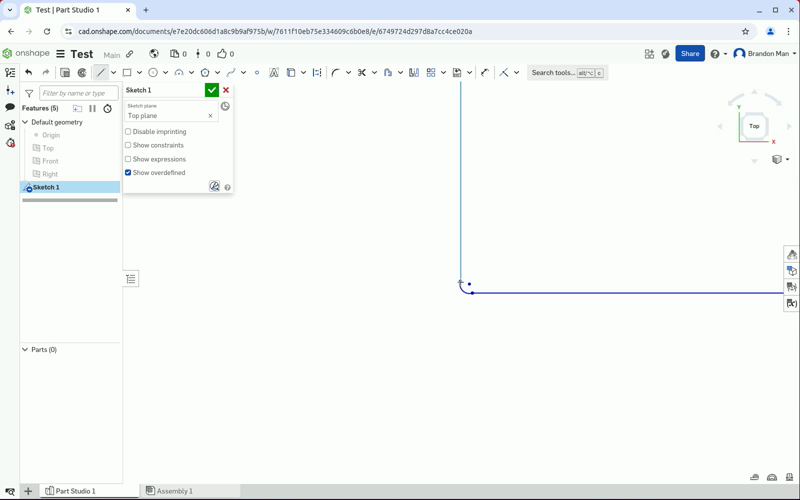
key_up(shift)
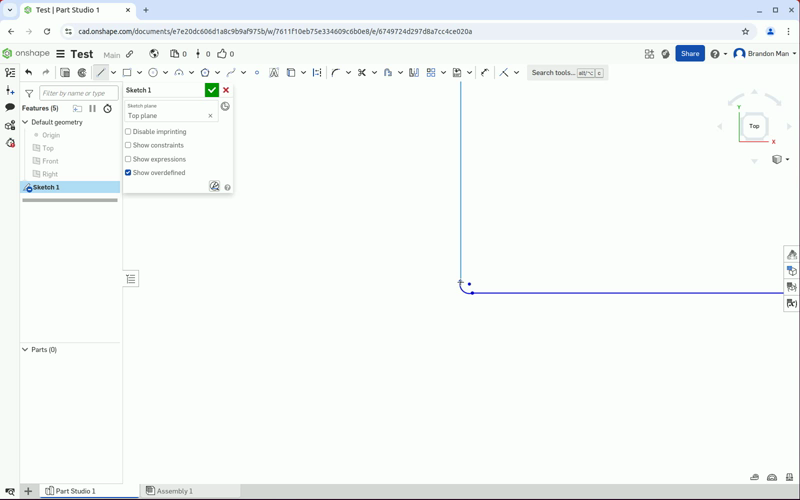
click(460, 281)
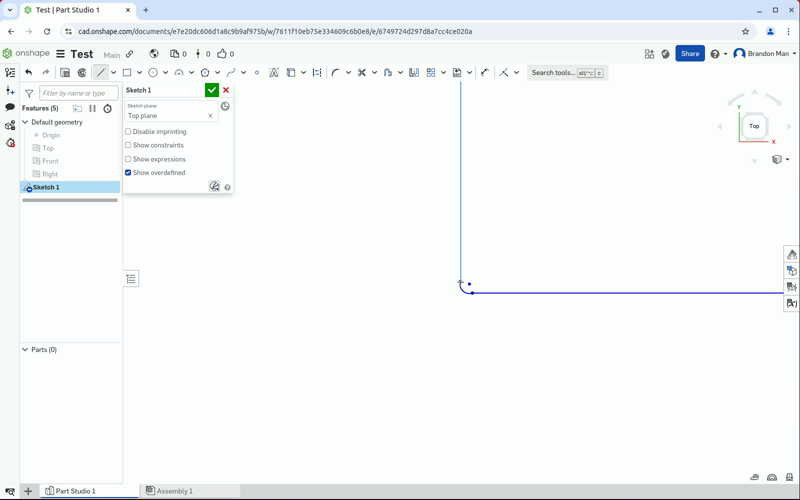
scroll(-6)
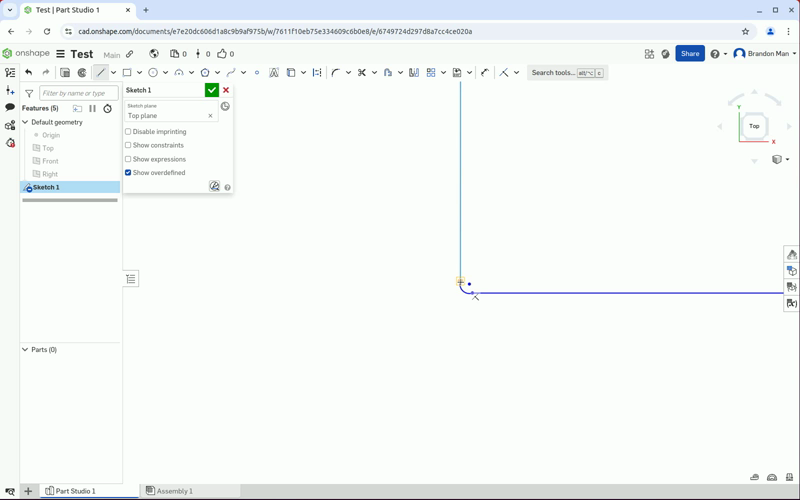
scroll(-6)
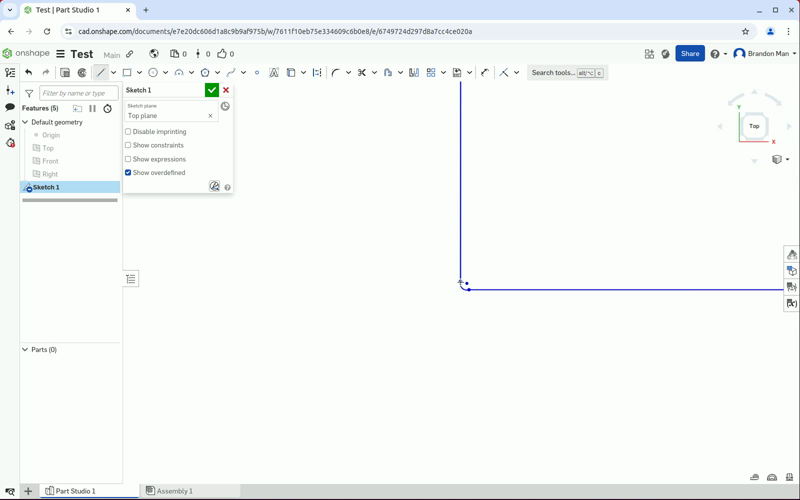
scroll(-6)
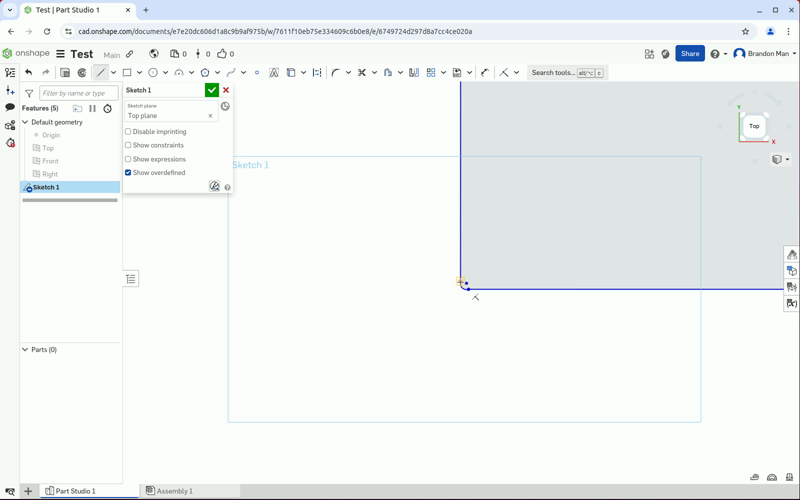
scroll(-6)
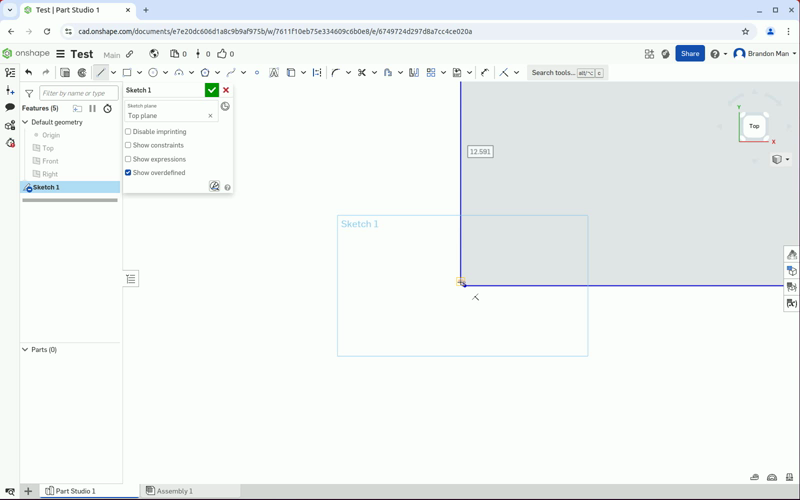
scroll(-6)
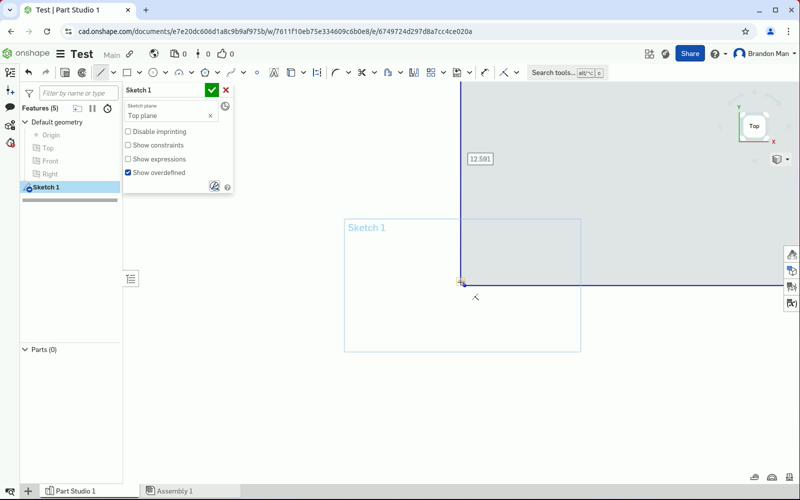
scroll(-6)
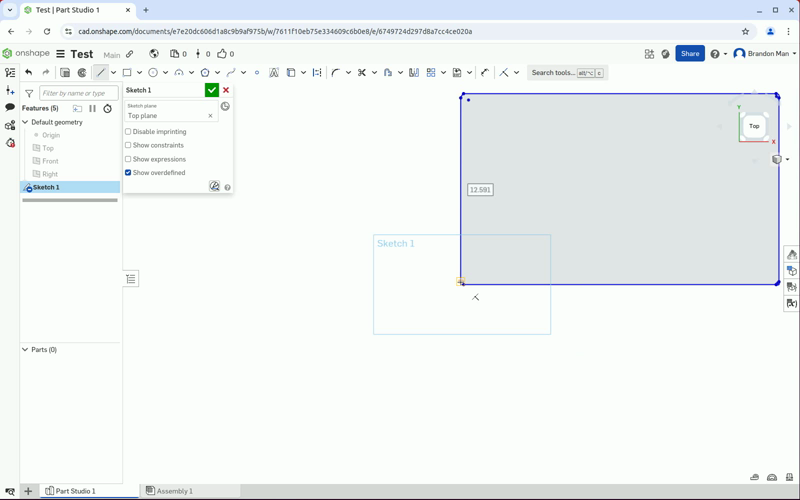
scroll(-6)
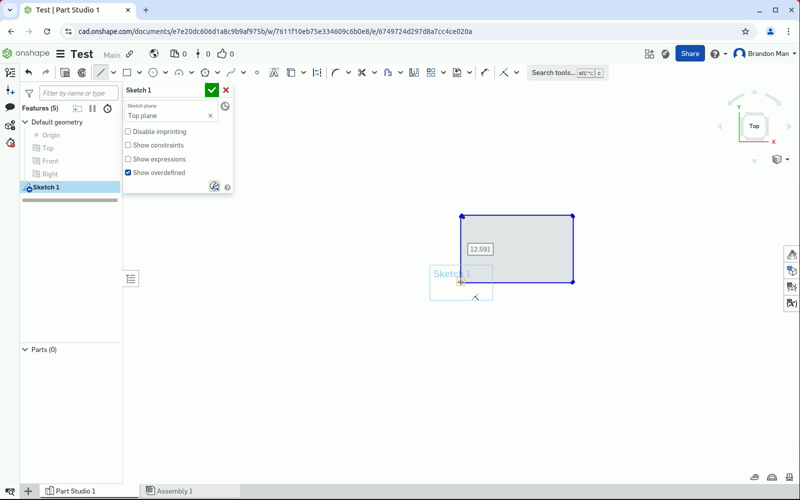
key(esc)
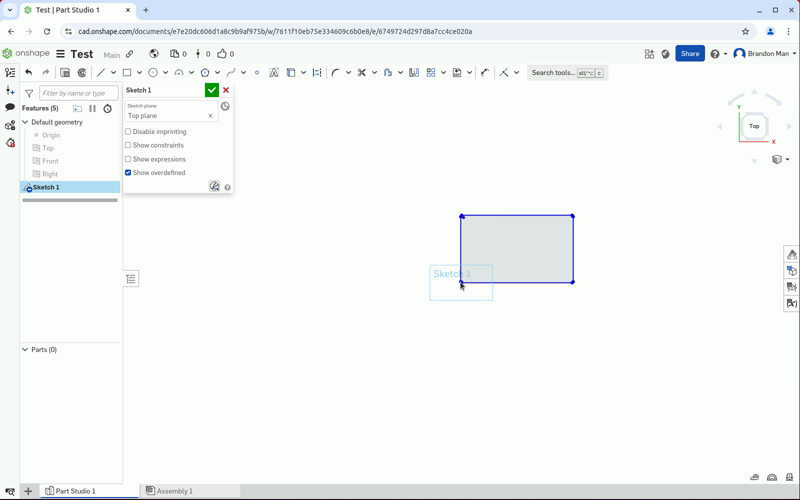
key(c)
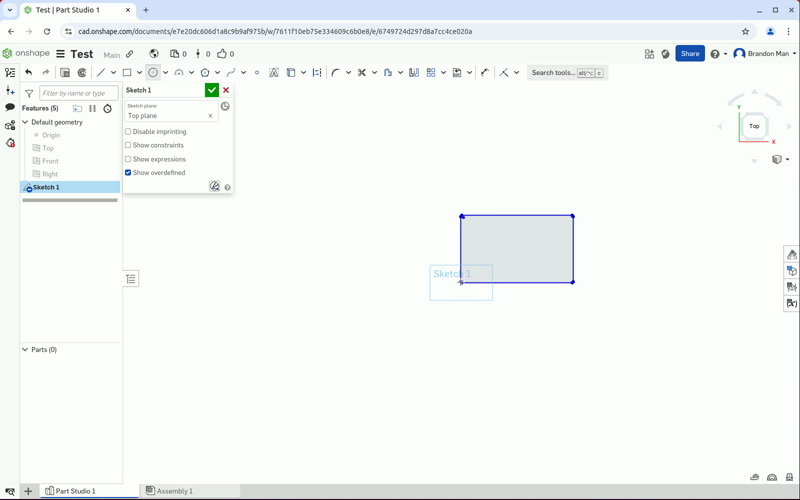
key_down(shift)
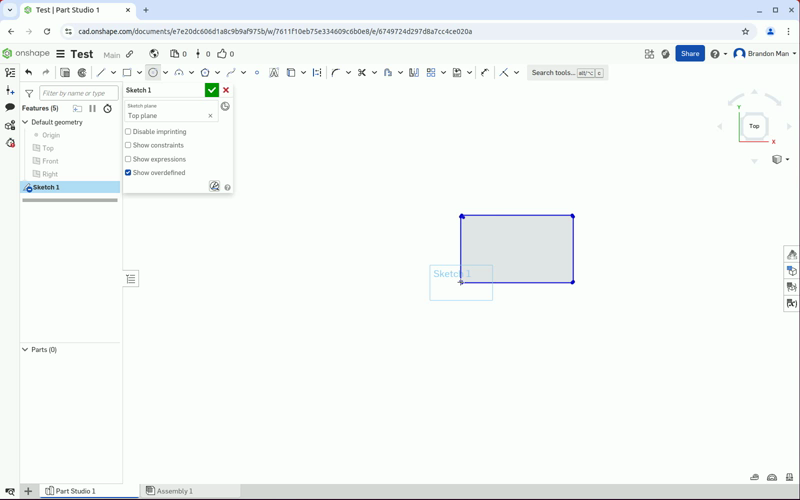
mouse_move(465, 279)
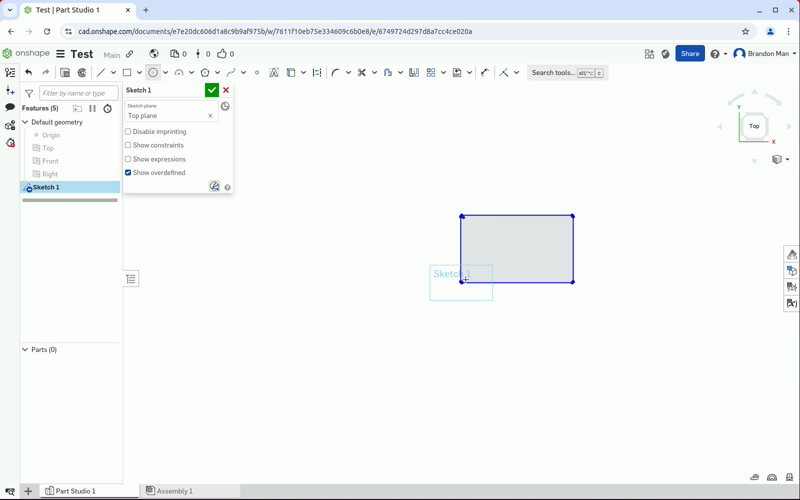
scroll(6)
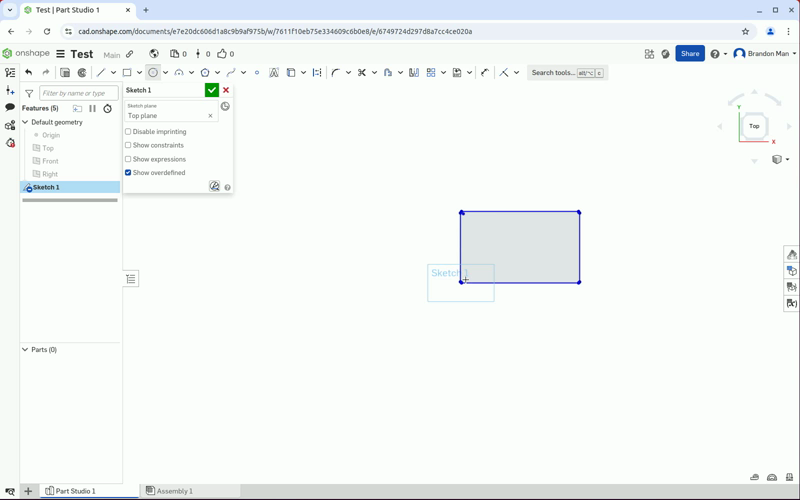
scroll(6)
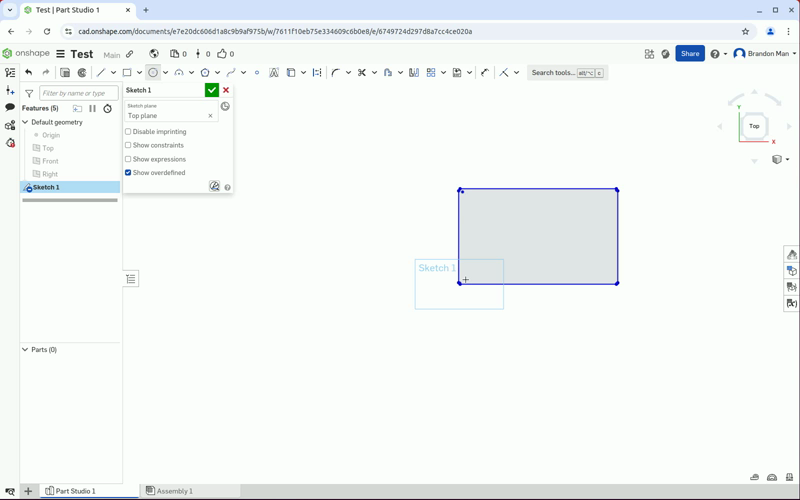
scroll(6)
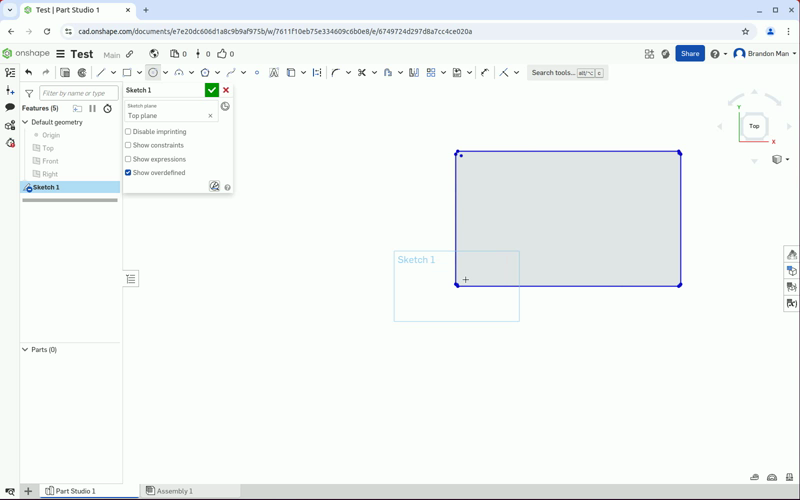
scroll(6)
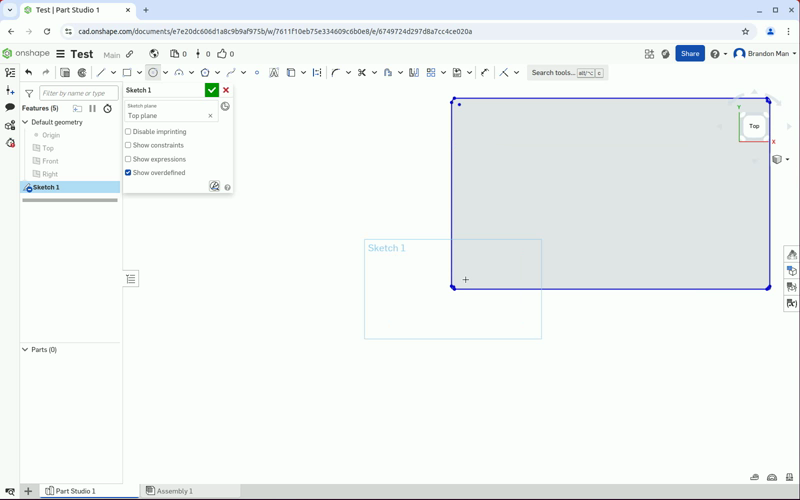
scroll(6)
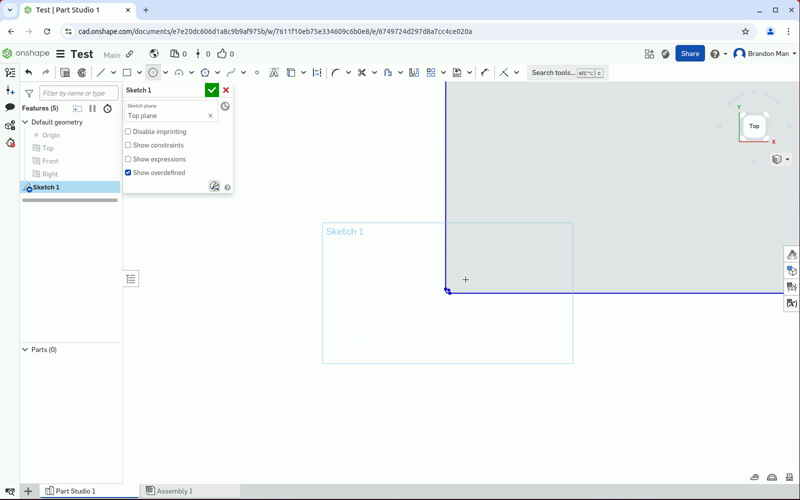
scroll(6)
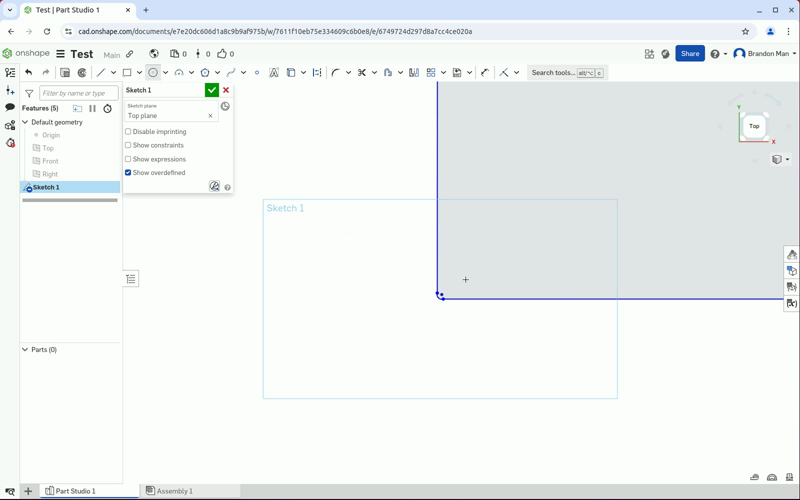
scroll(6)
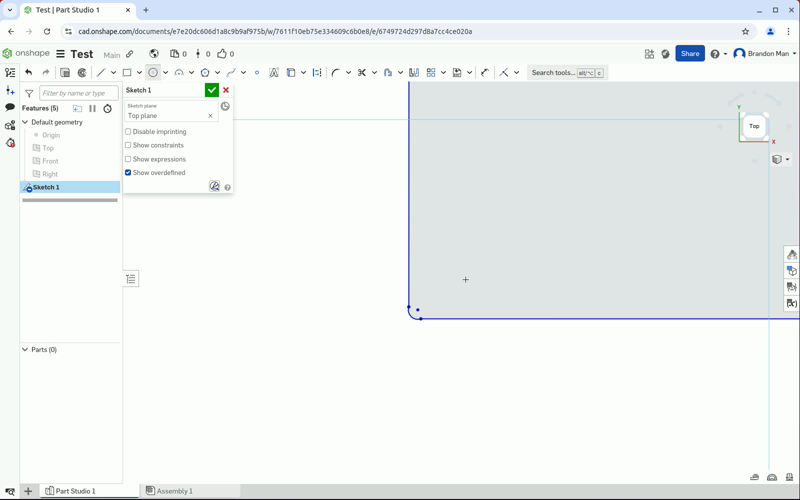
click(465, 279)
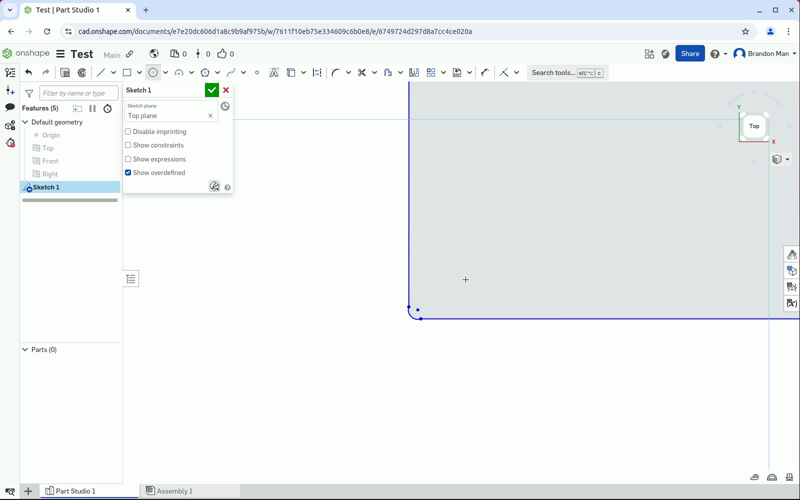
scroll(-6)
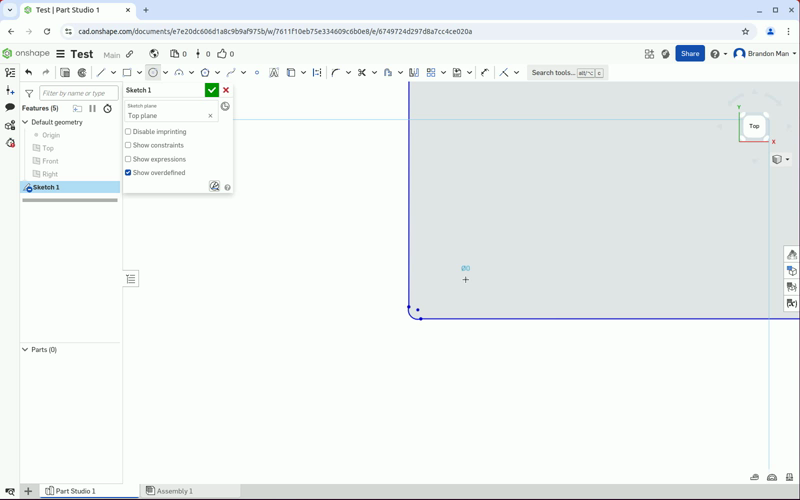
scroll(-6)
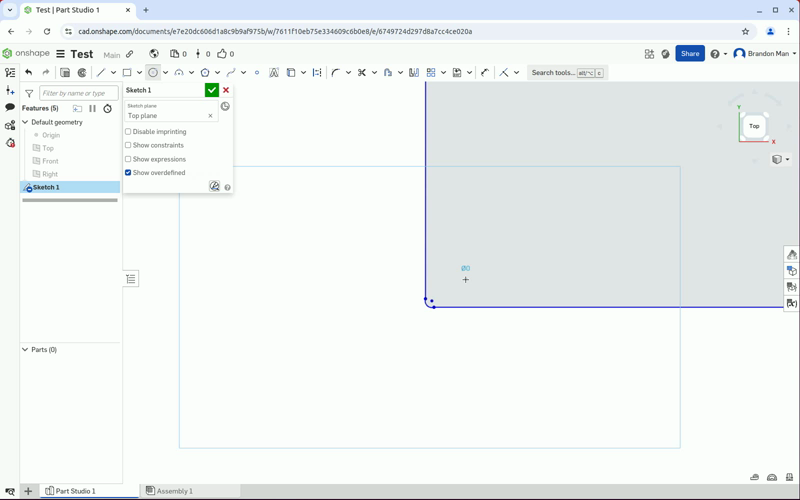
scroll(-6)
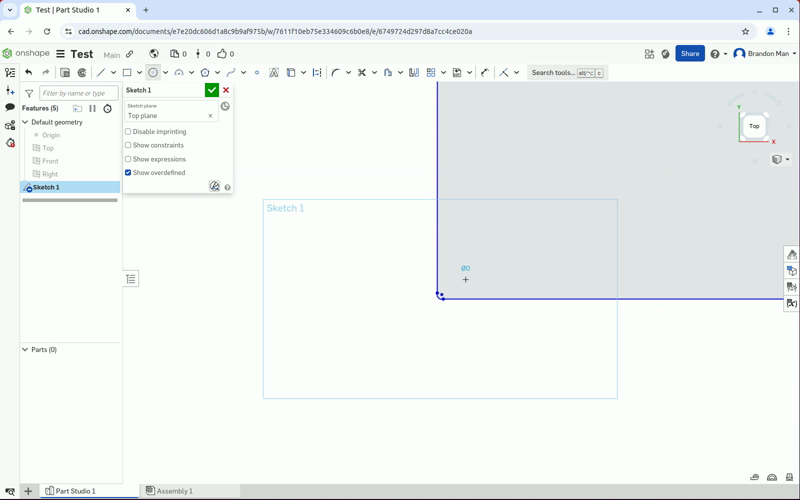
scroll(-6)
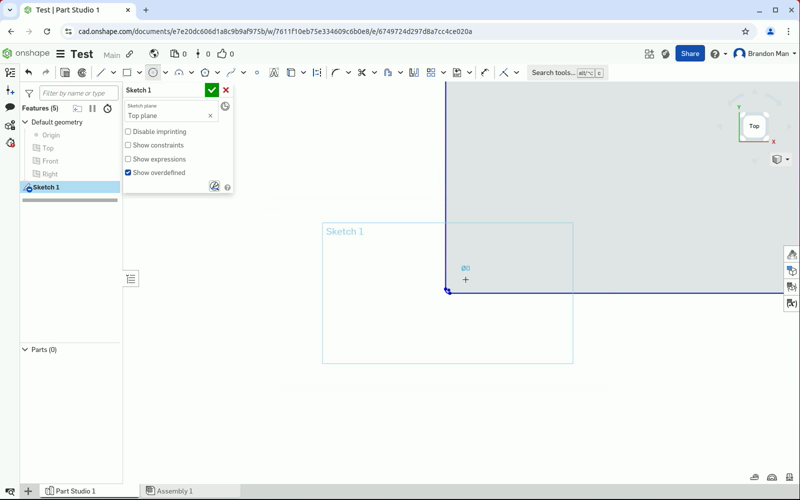
scroll(-6)
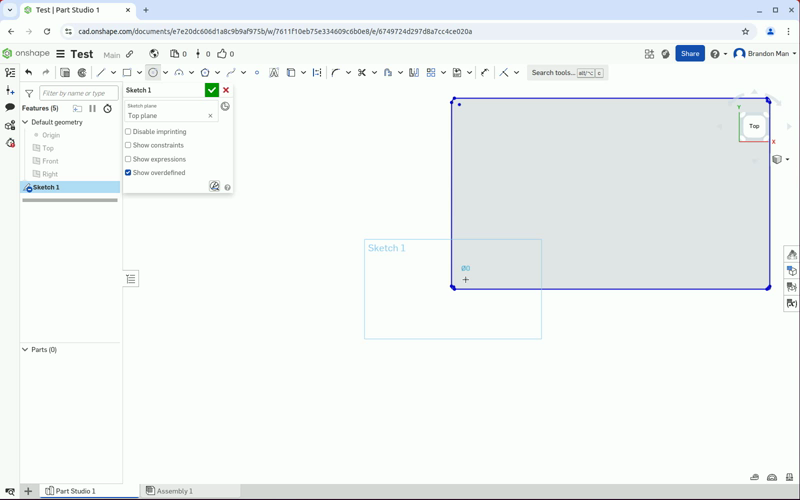
scroll(-6)
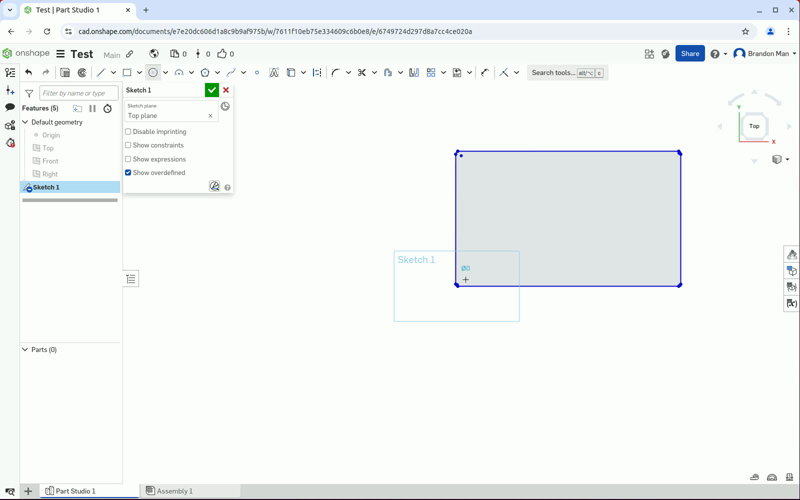
scroll(-6)
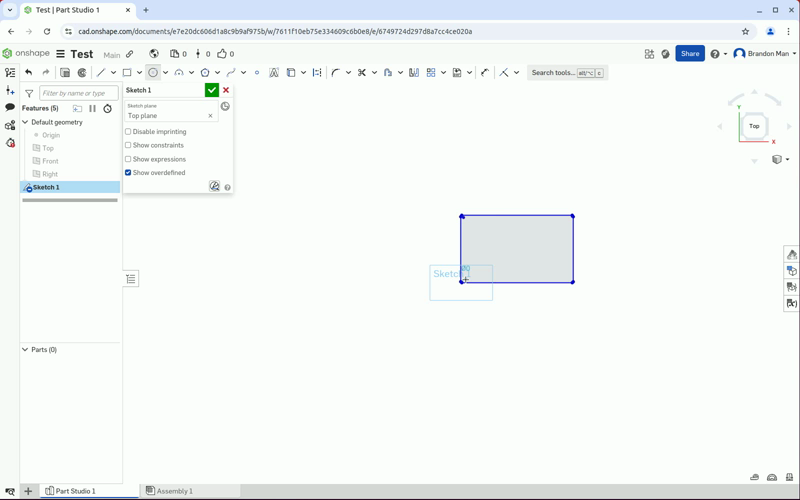
key_up(shift)
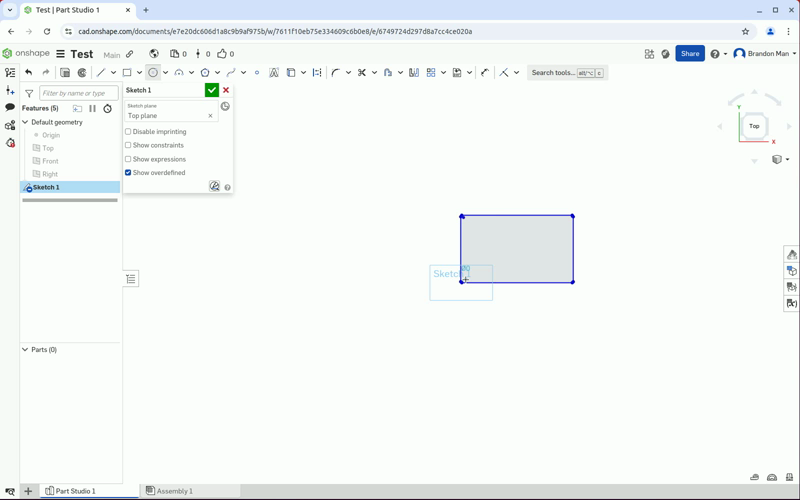
mouse_move(466, 279)
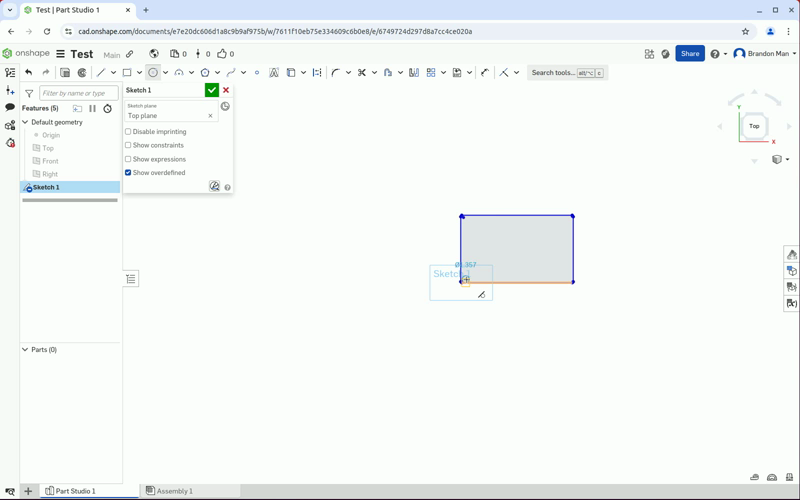
scroll(6)
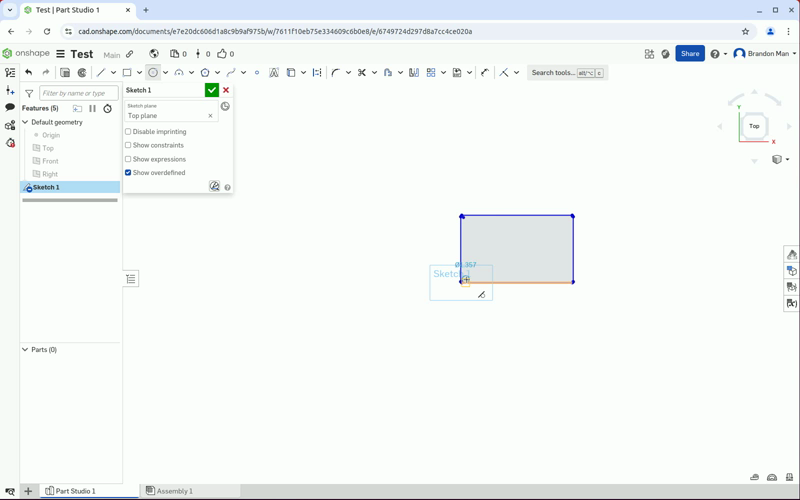
scroll(6)
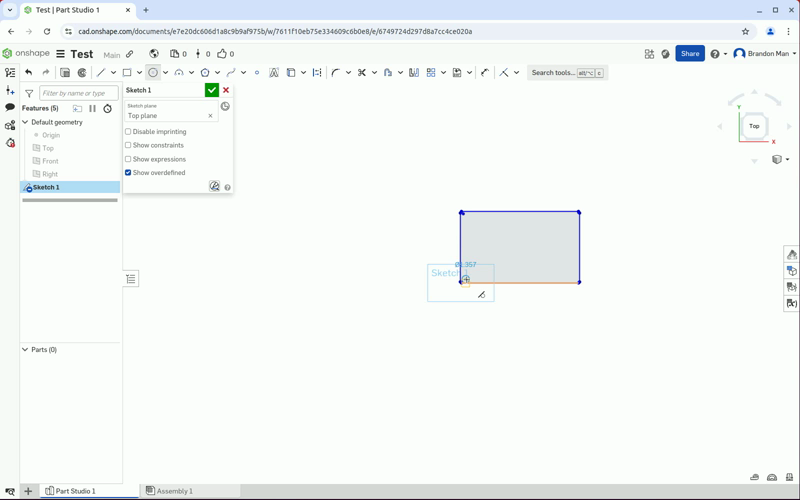
scroll(6)
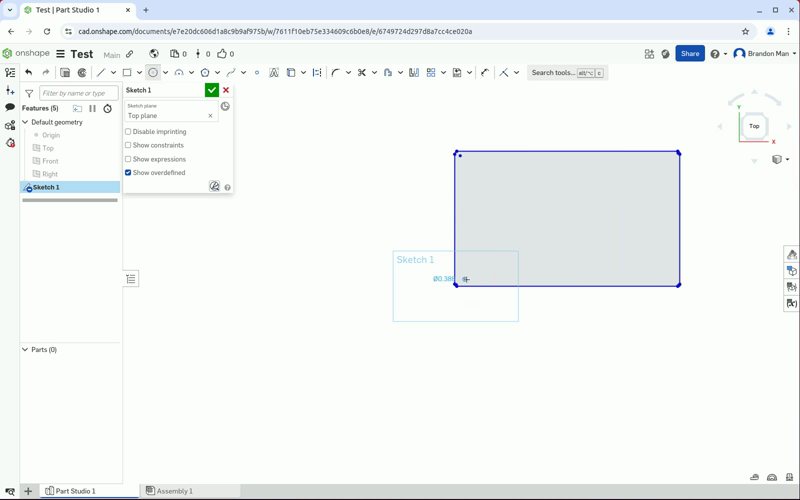
scroll(6)
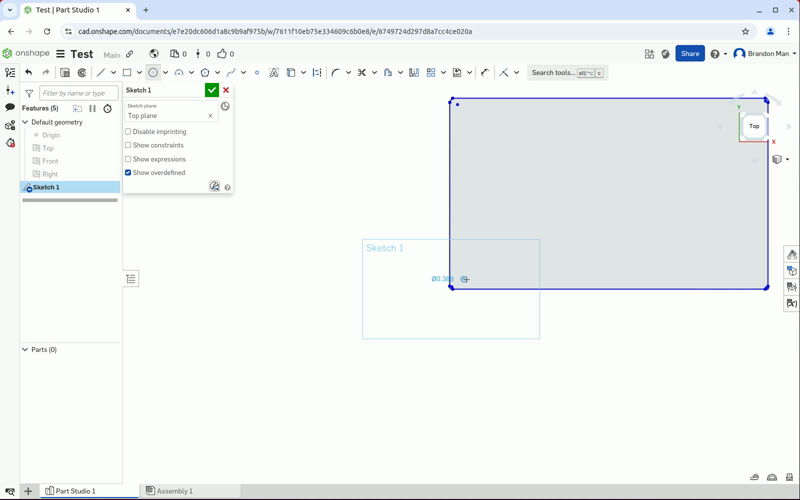
scroll(6)
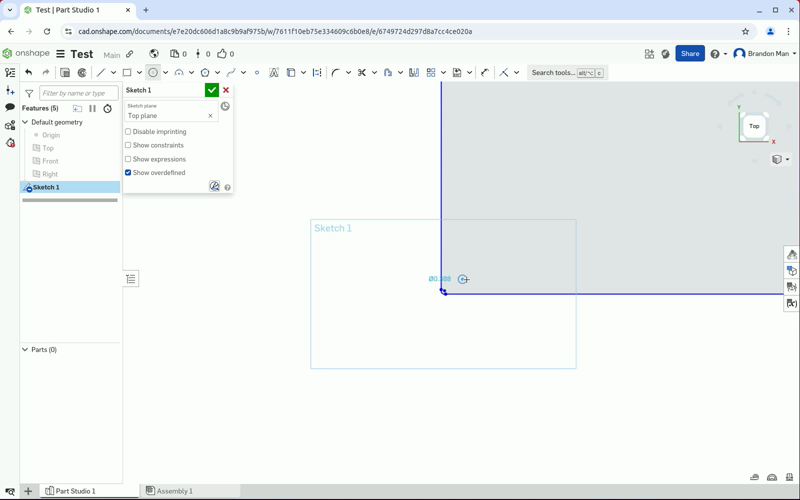
scroll(6)
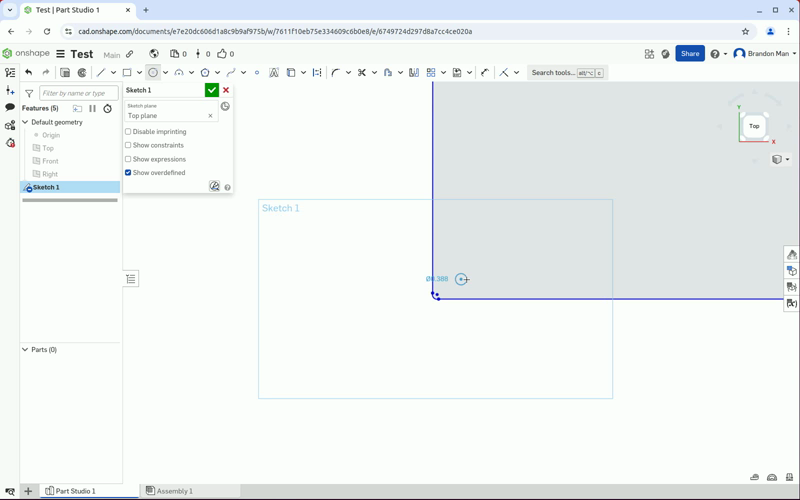
scroll(6)
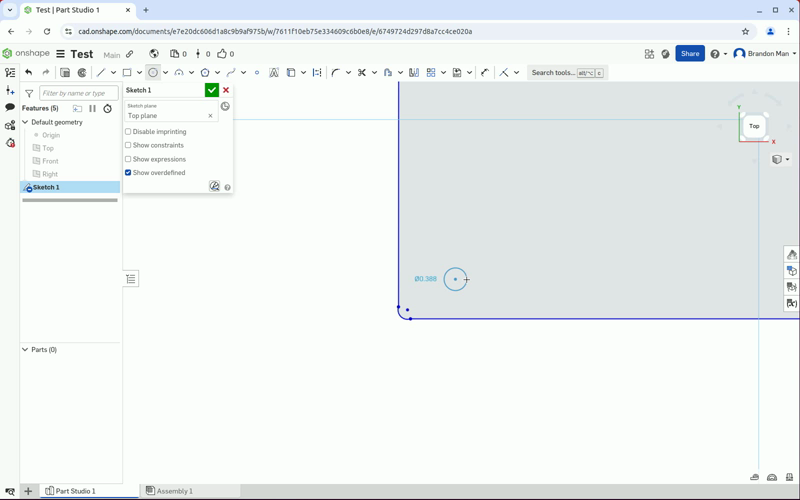
click(466, 279)
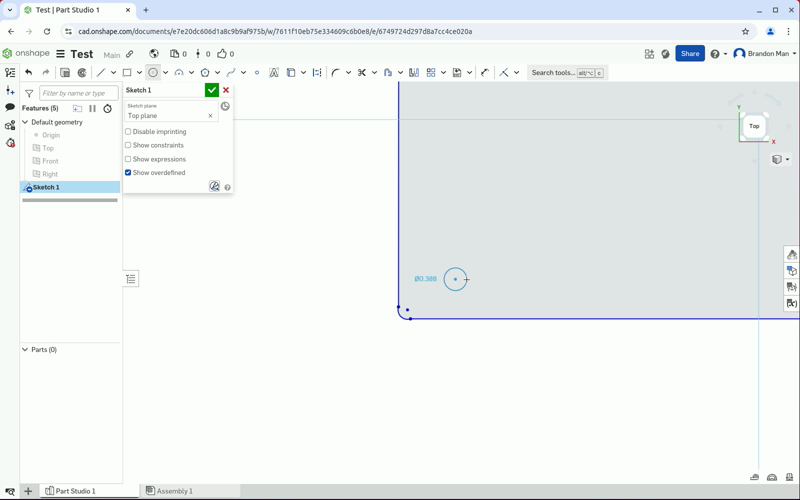
scroll(-6)
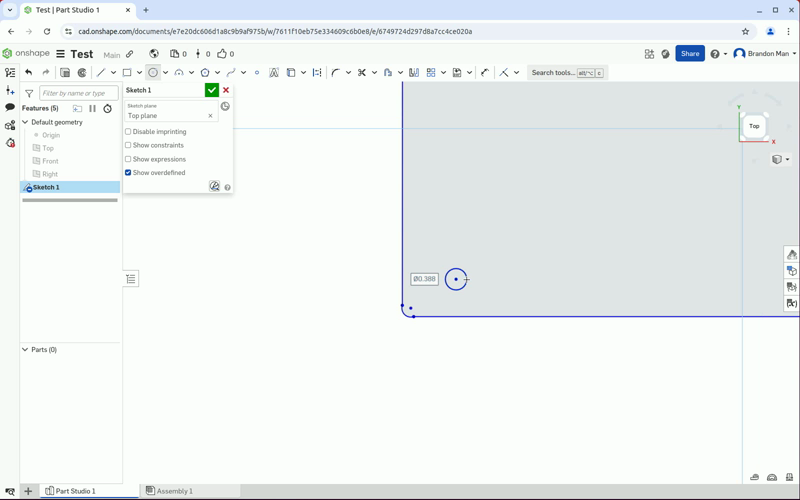
scroll(-6)
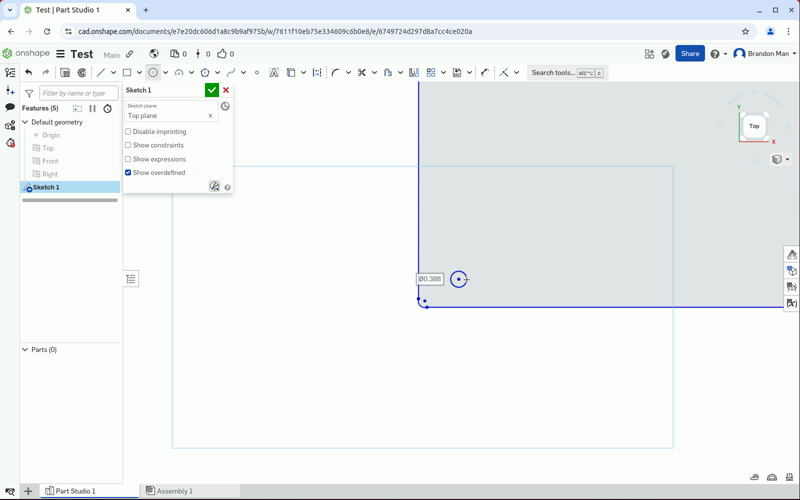
scroll(-6)
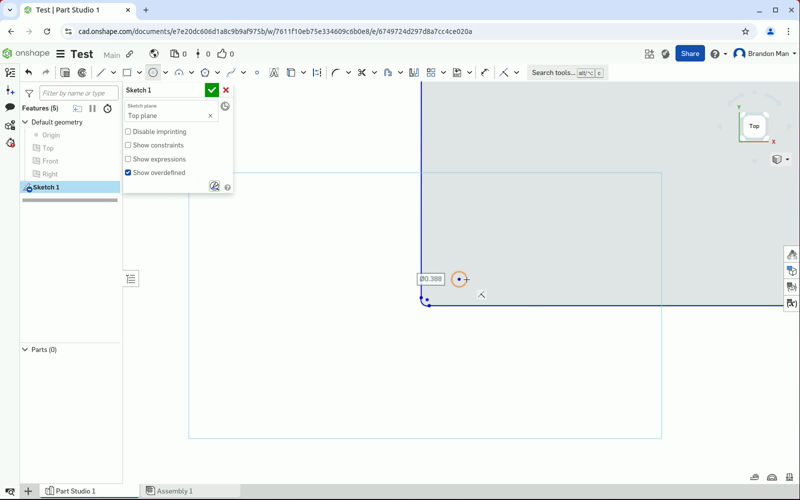
scroll(-6)
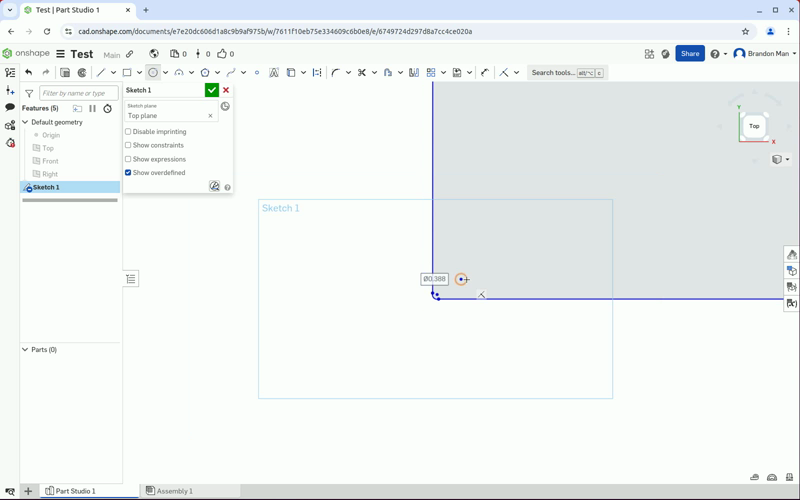
scroll(-6)
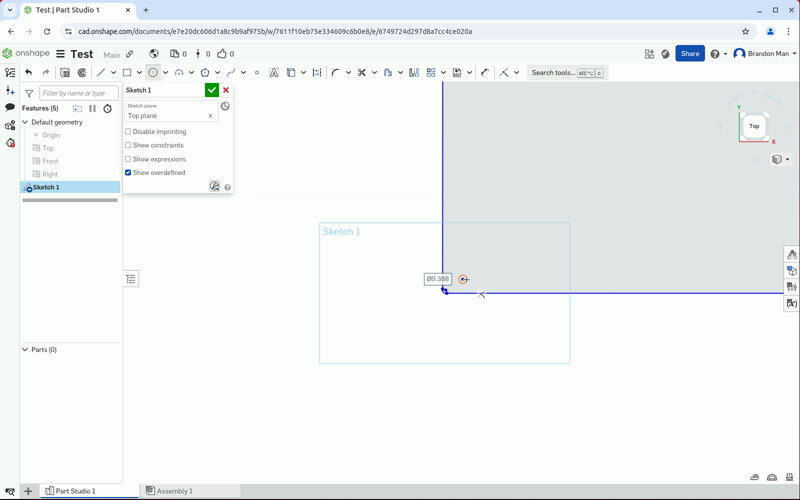
scroll(-6)
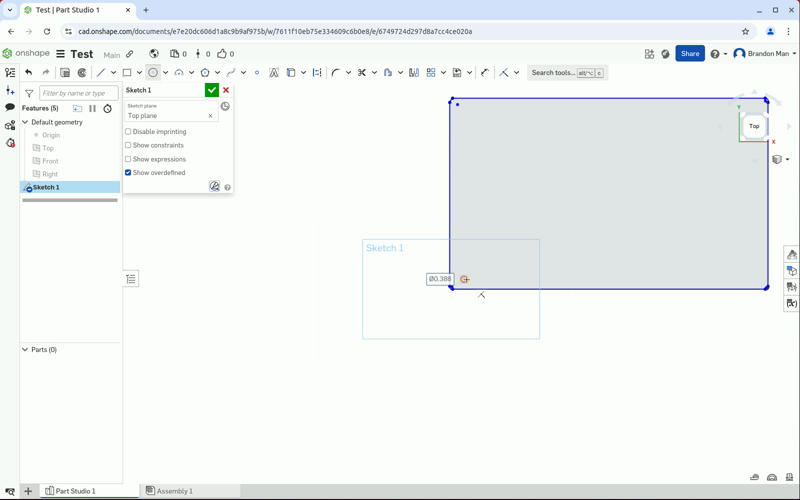
scroll(-6)
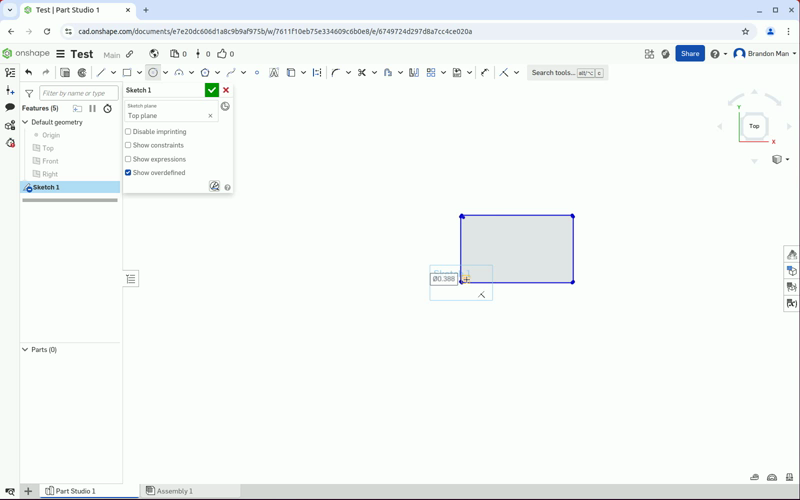
key(esc)
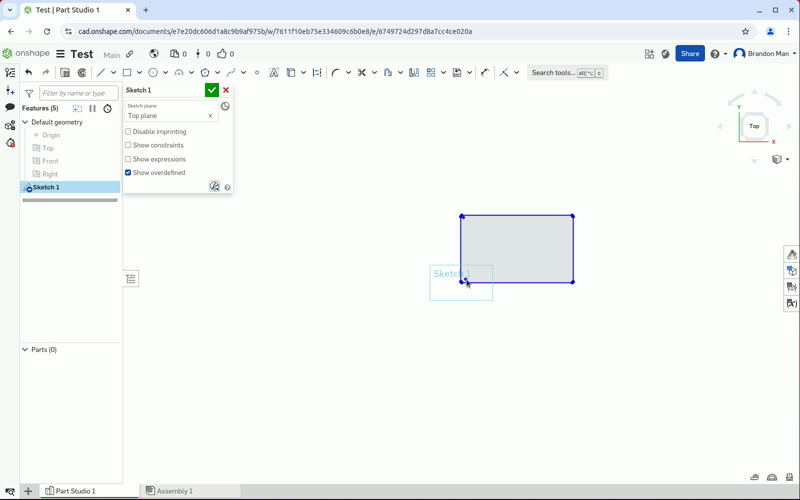
key(c)
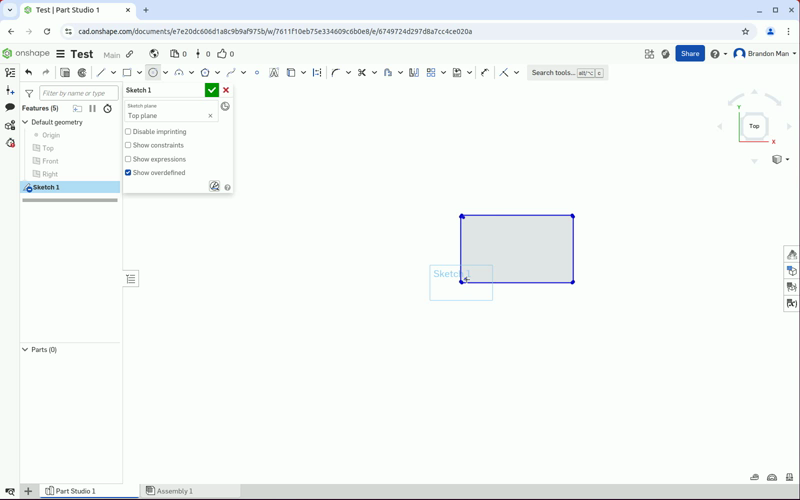
key_down(shift)
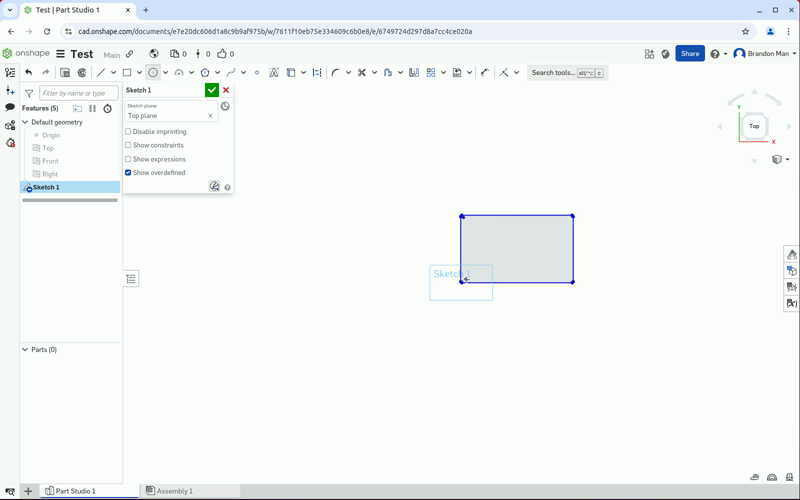
mouse_move(465, 219)
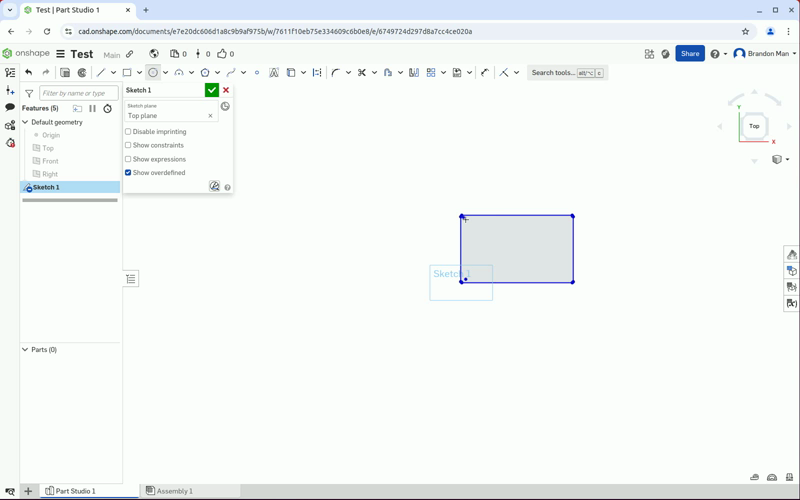
scroll(6)
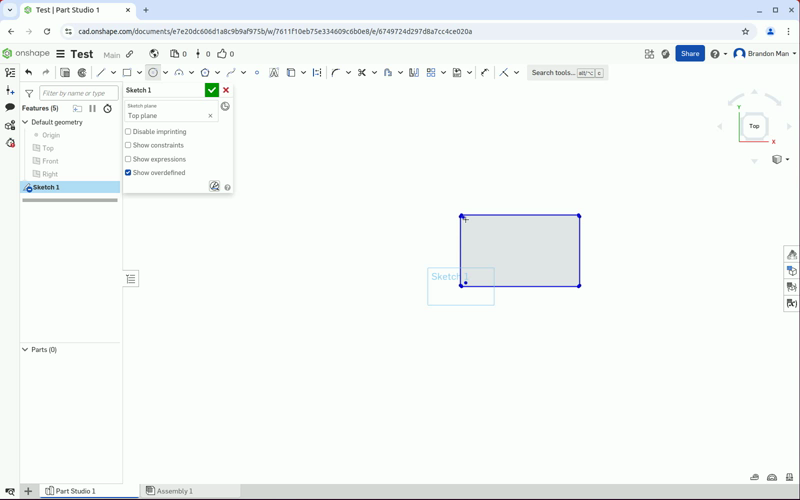
scroll(6)
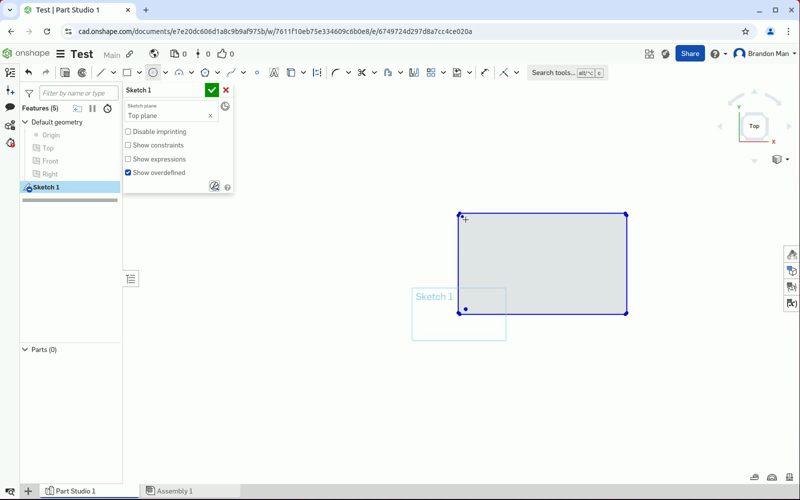
scroll(6)
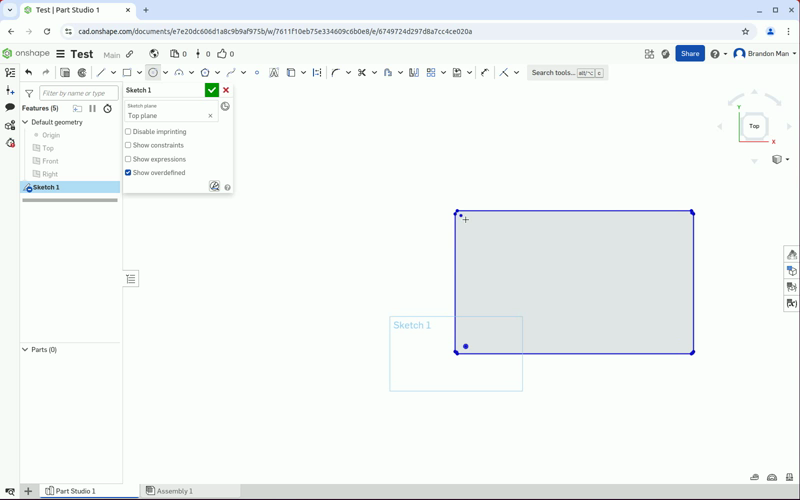
scroll(6)
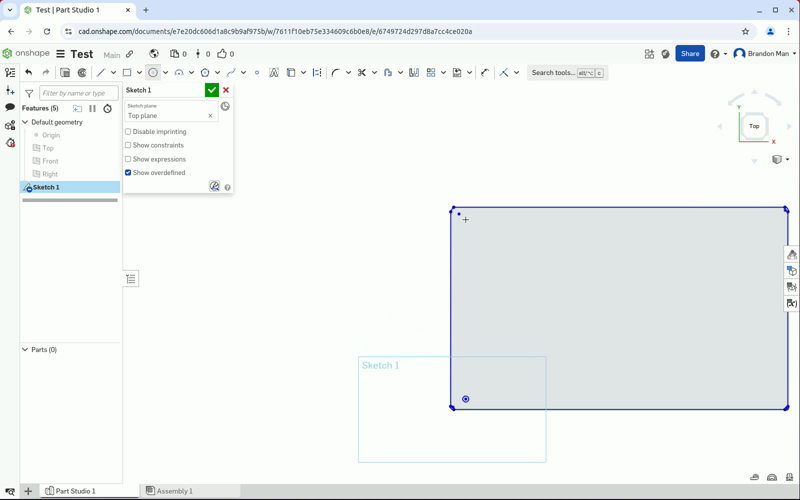
scroll(6)
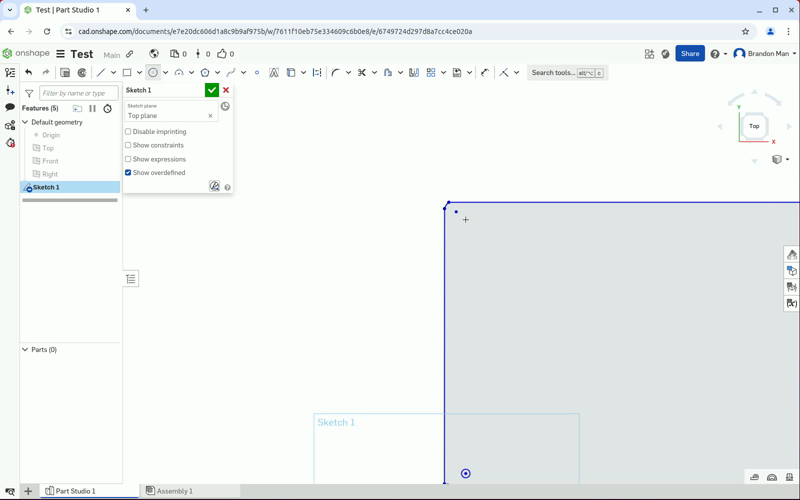
scroll(6)
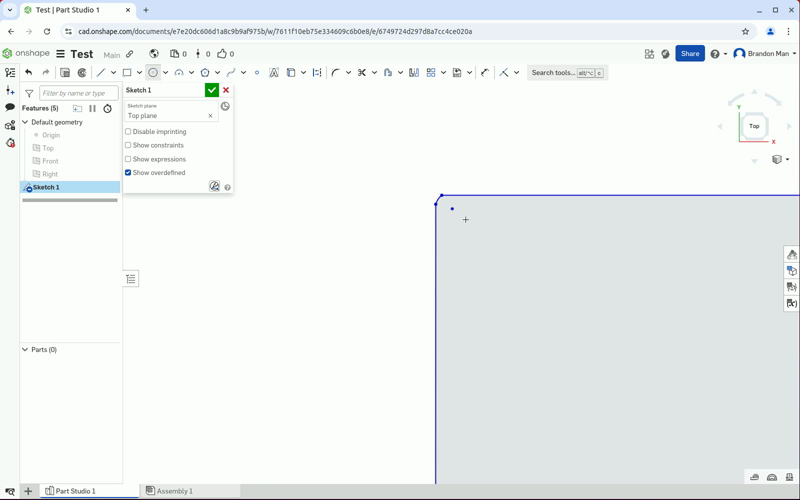
scroll(6)
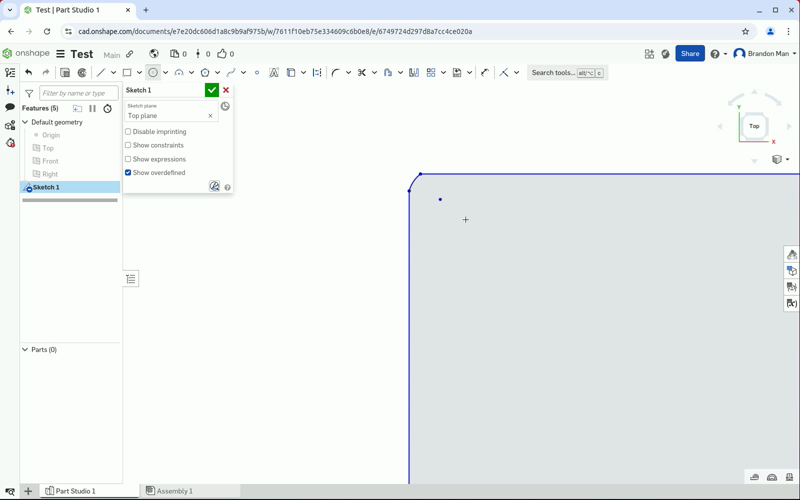
click(465, 219)
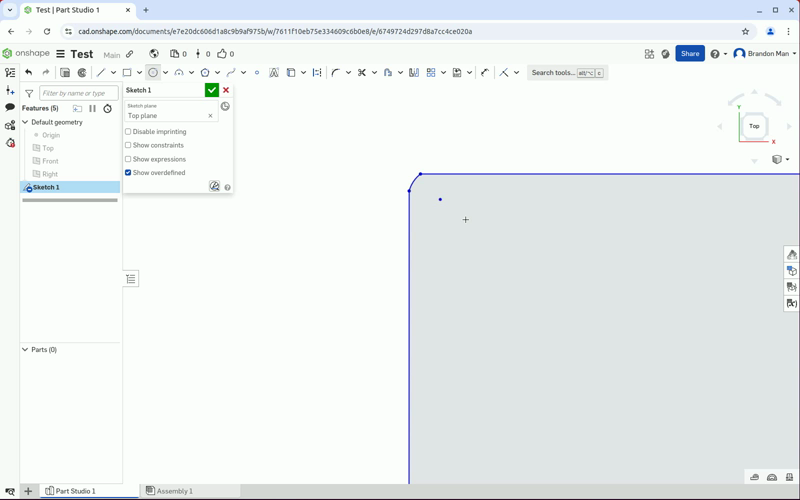
scroll(-6)
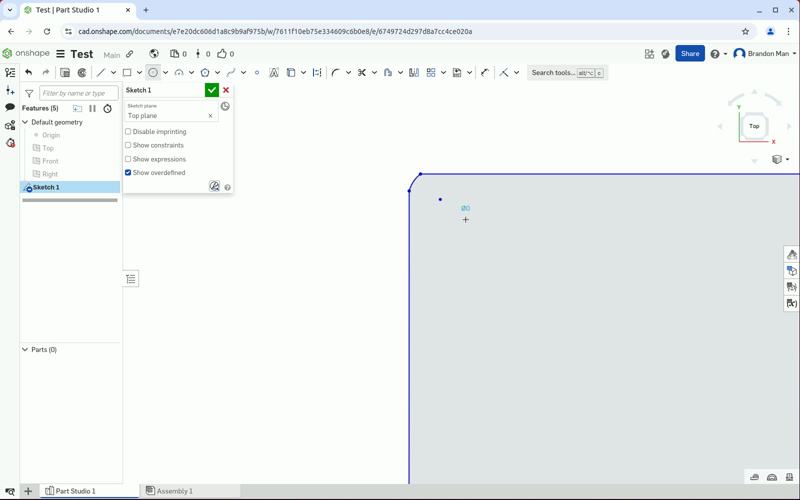
scroll(-6)
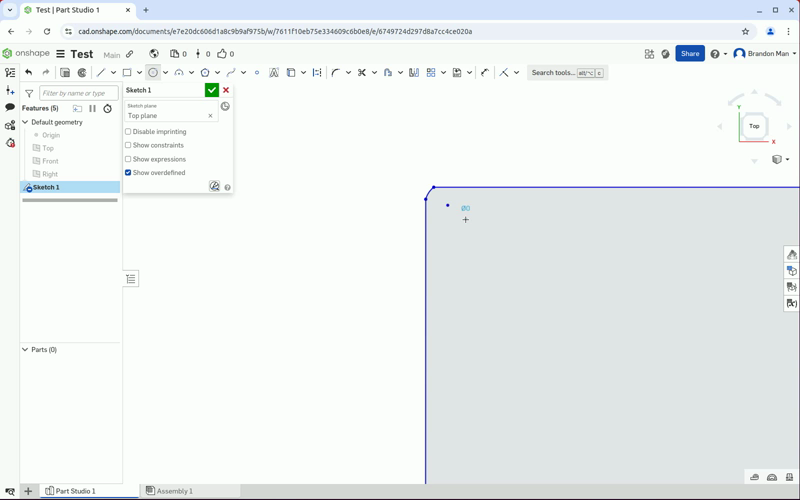
scroll(-6)
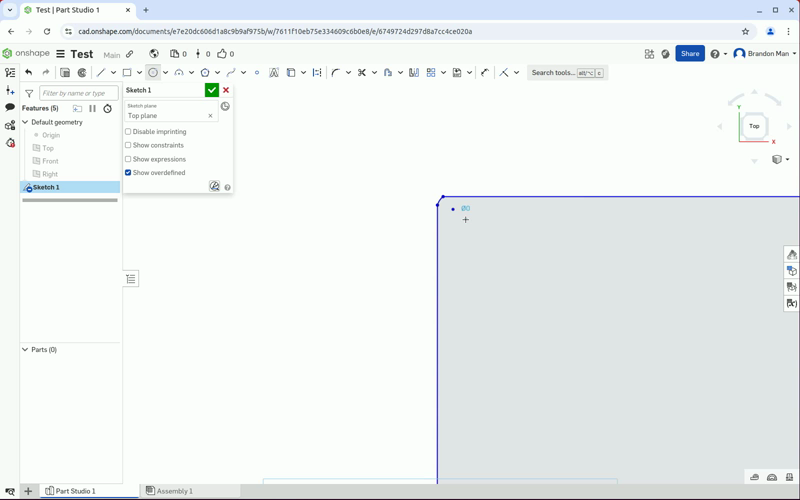
scroll(-6)
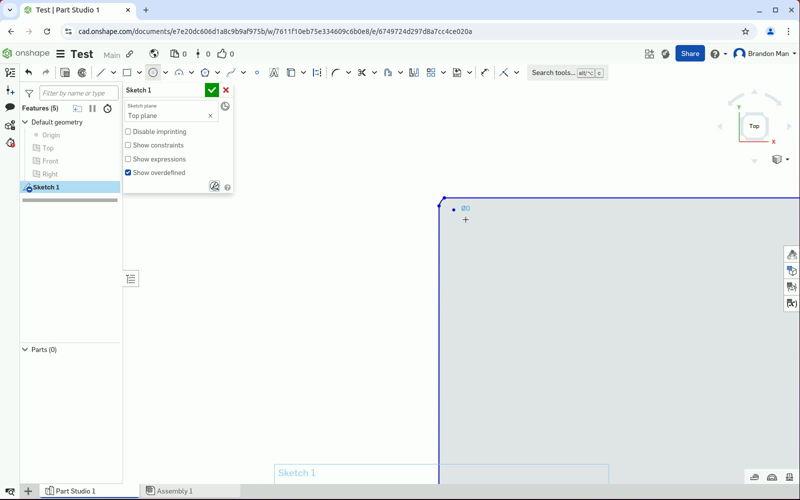
scroll(-6)
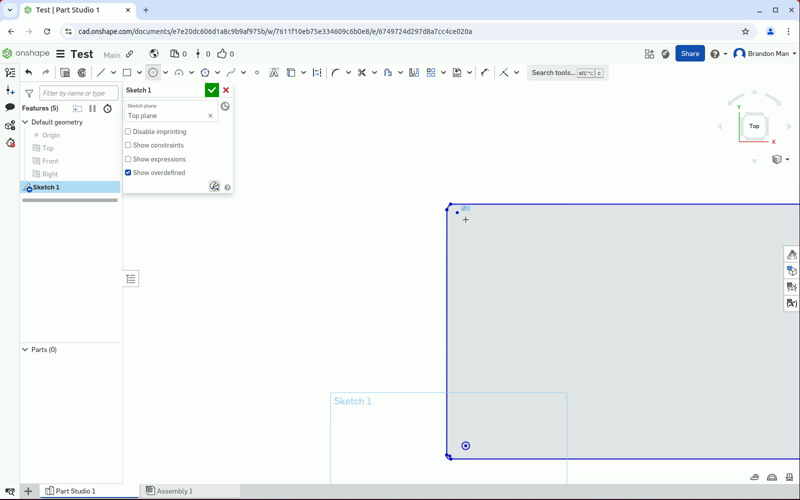
scroll(-6)
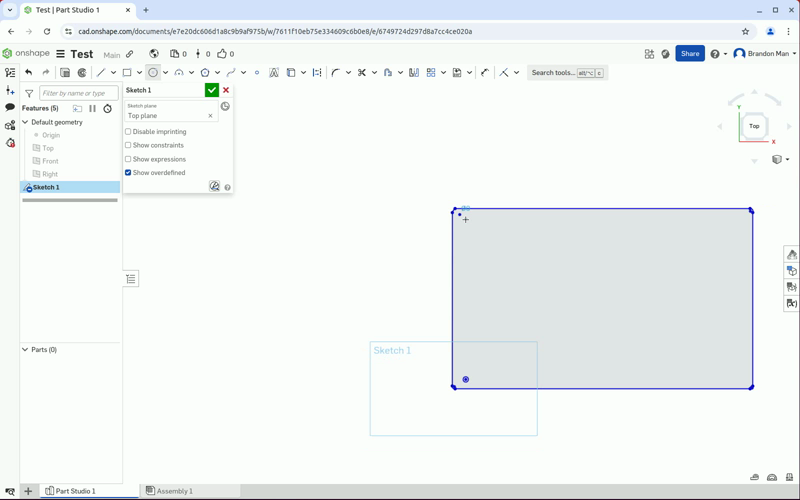
scroll(-6)
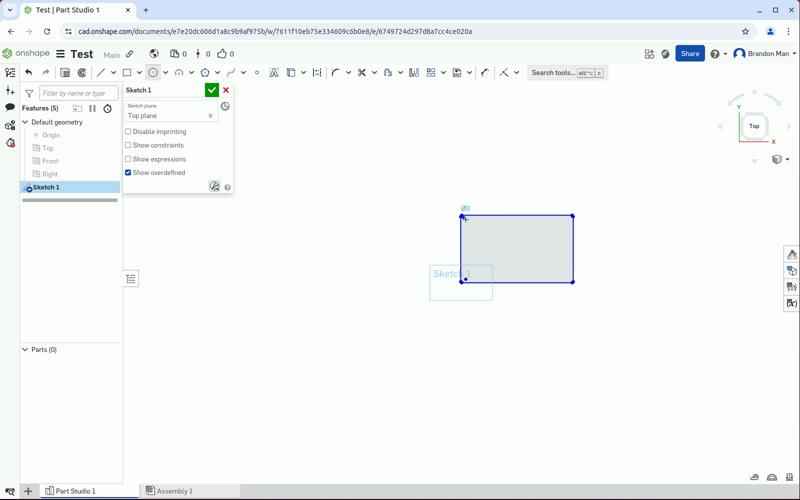
key_up(shift)
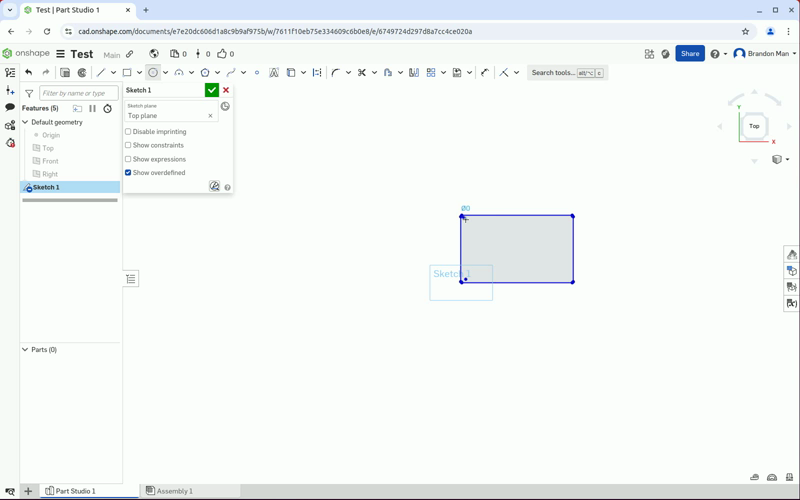
mouse_move(466, 219)
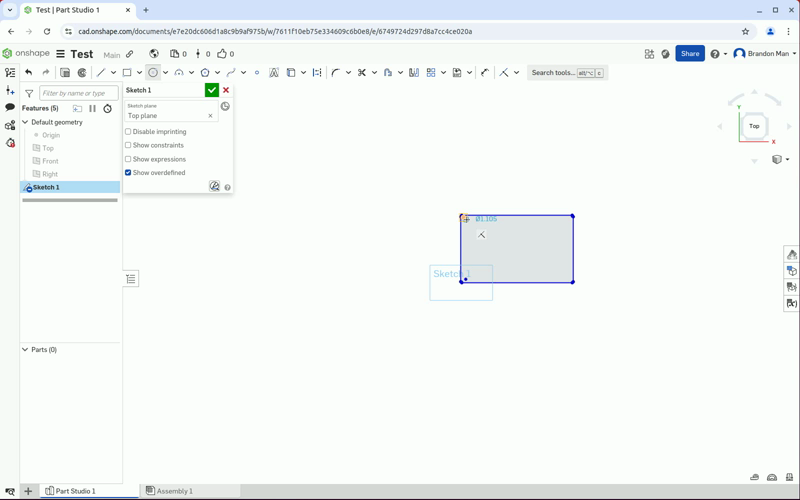
scroll(6)
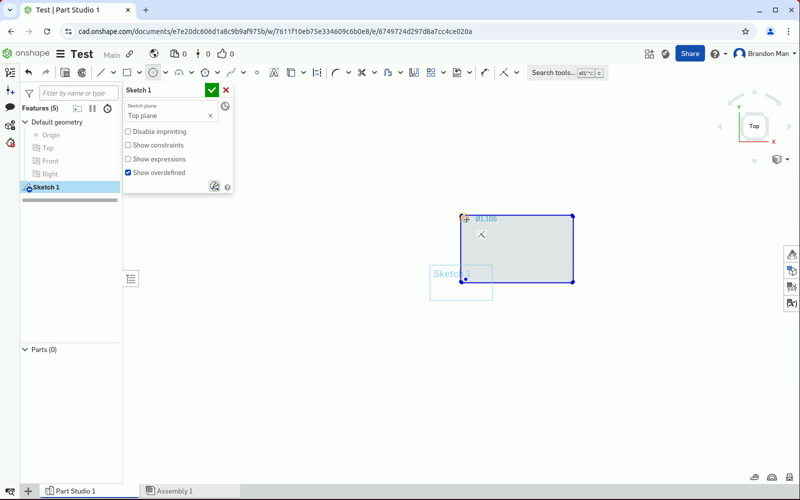
scroll(6)
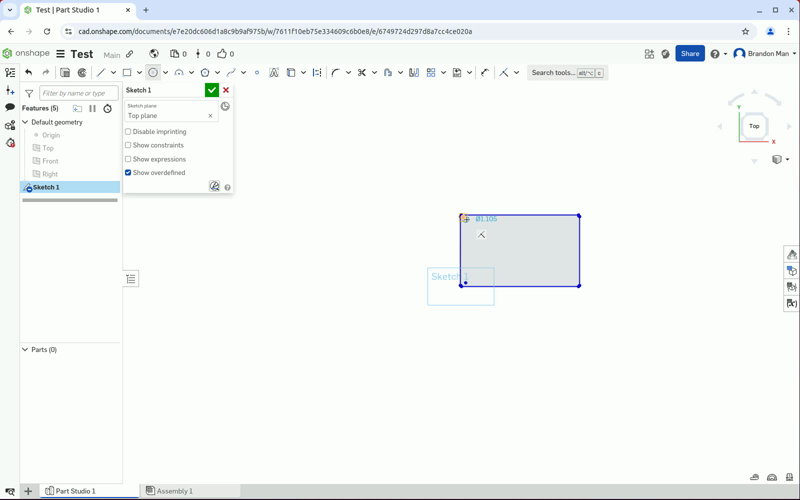
scroll(6)
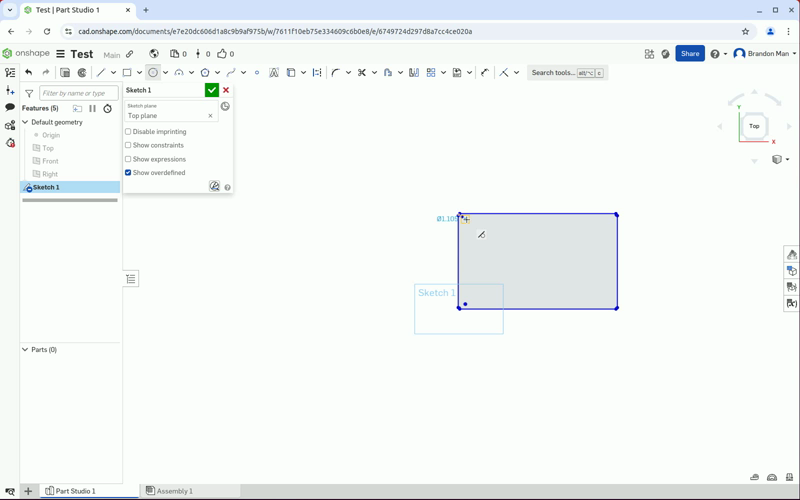
scroll(6)
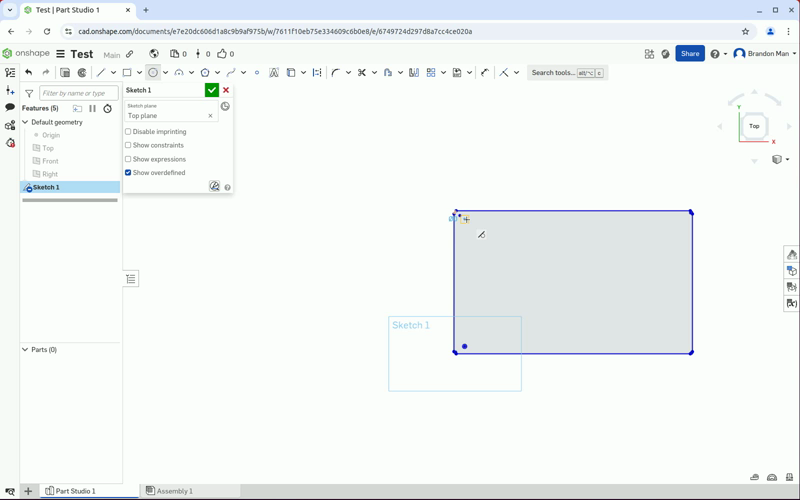
scroll(6)
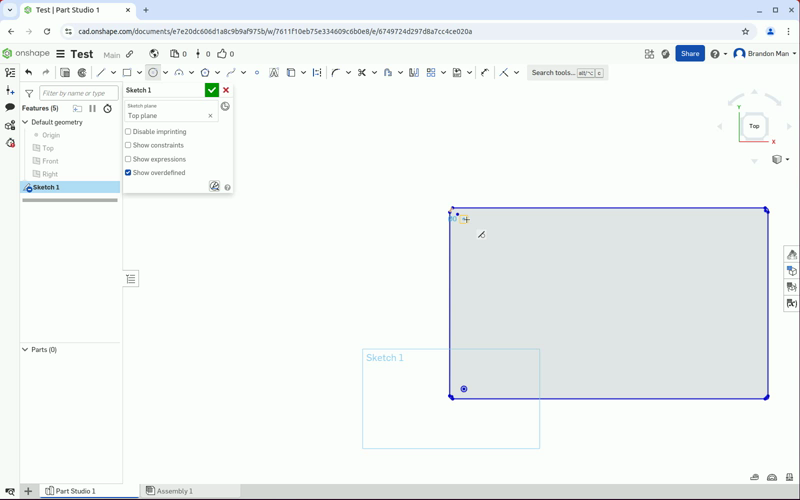
scroll(6)
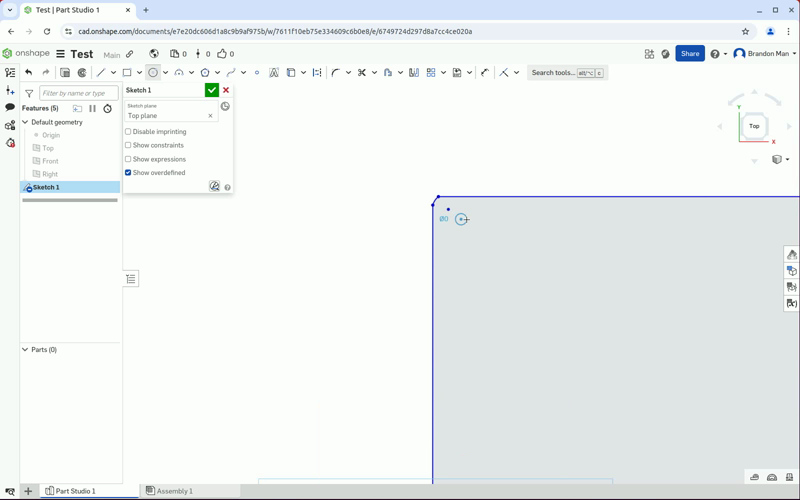
scroll(6)
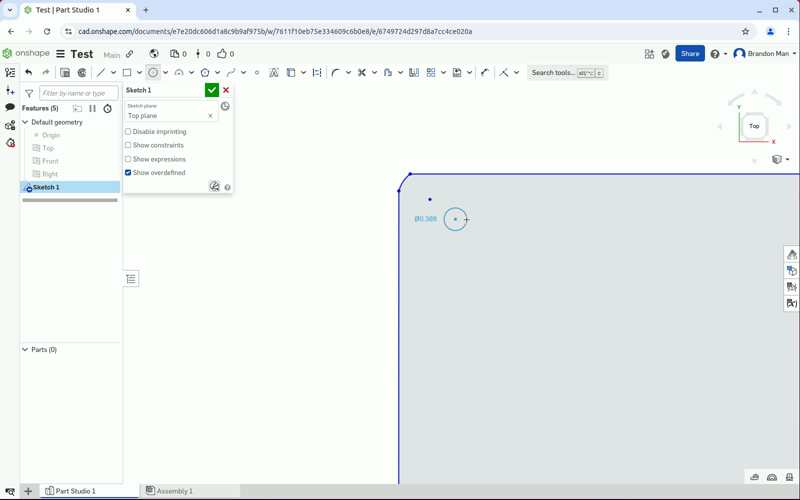
click(466, 219)
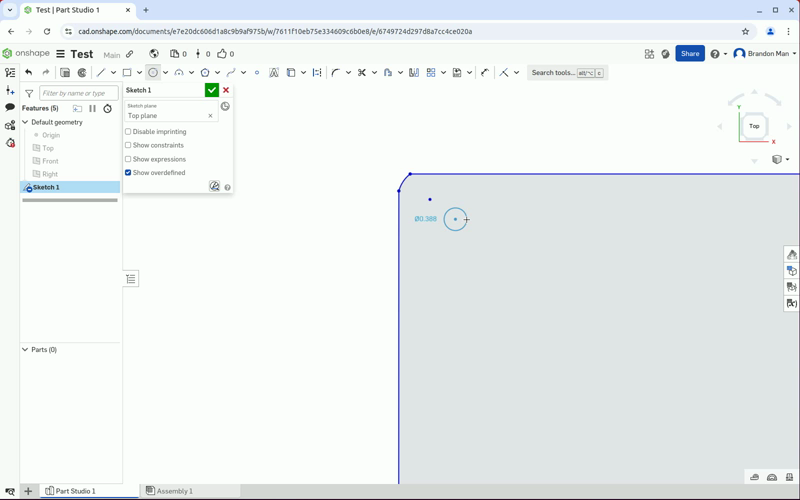
scroll(-6)
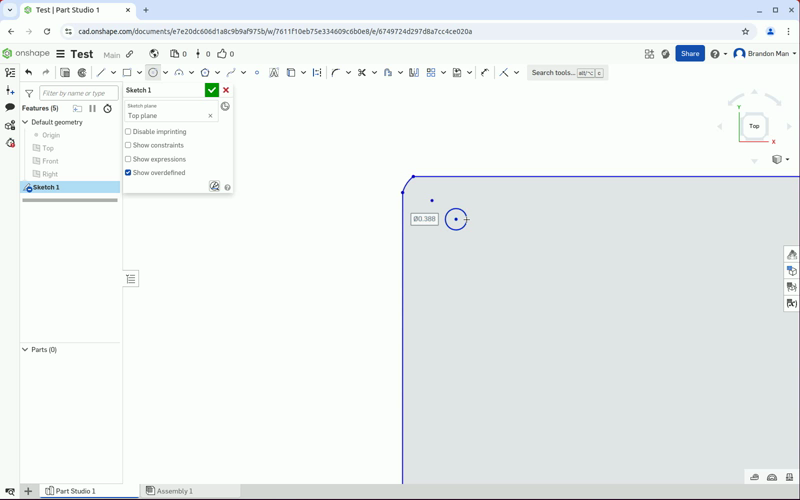
scroll(-6)
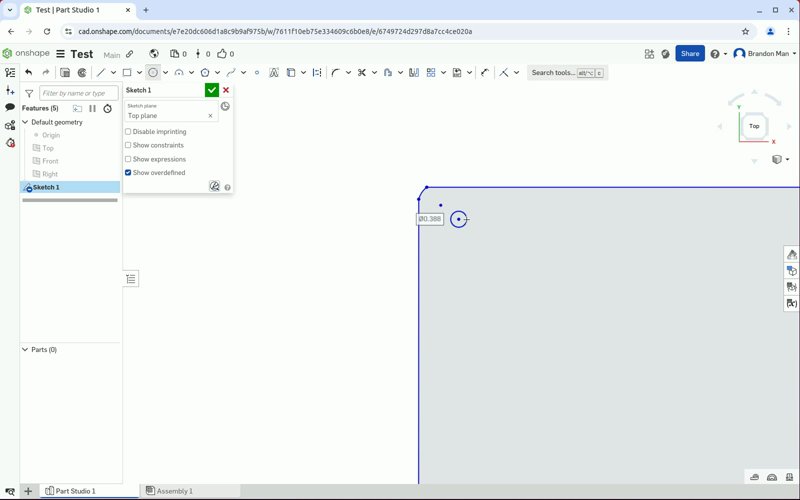
scroll(-6)
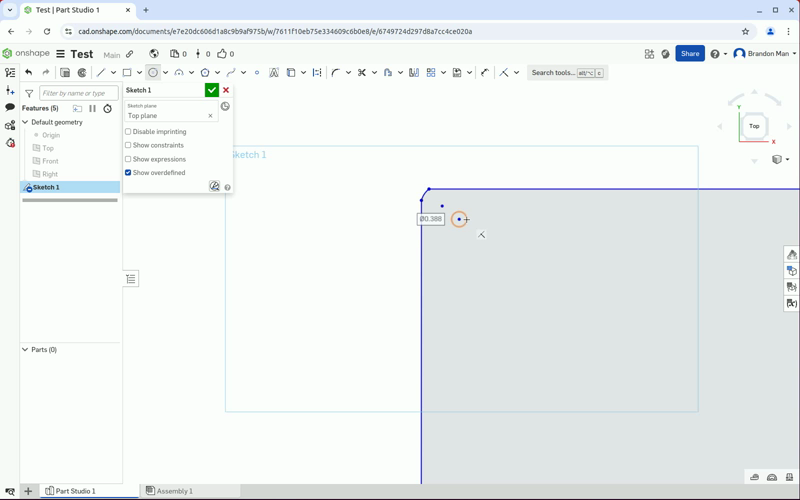
scroll(-6)
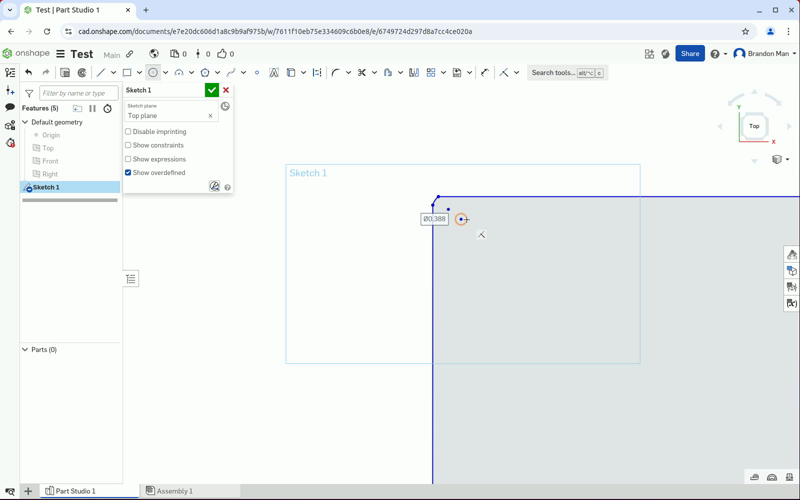
scroll(-6)
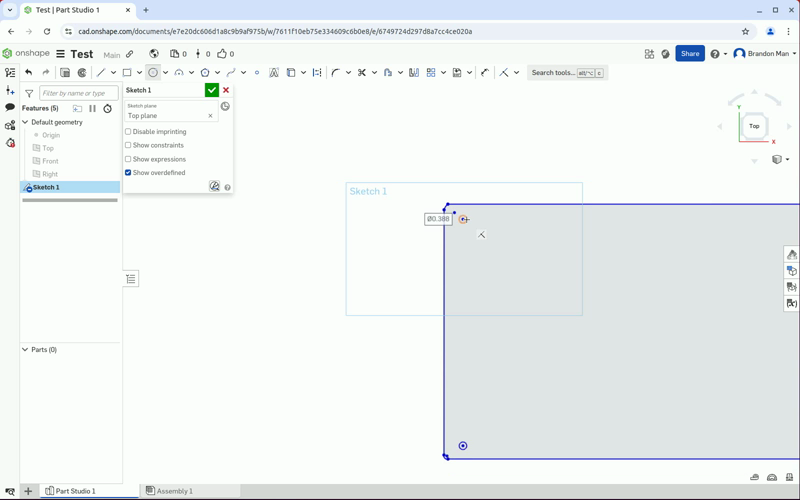
scroll(-6)
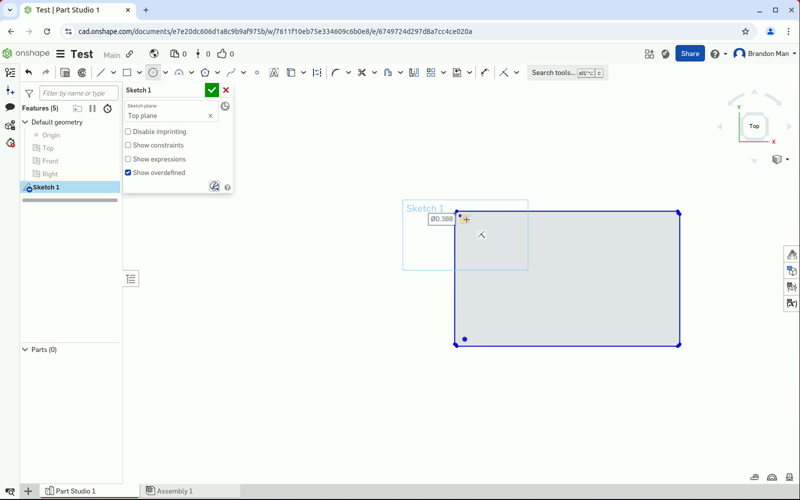
scroll(-6)
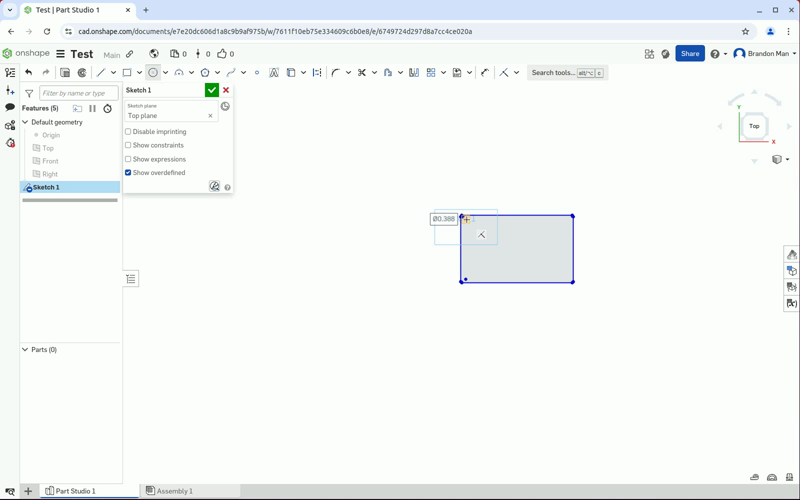
key(esc)
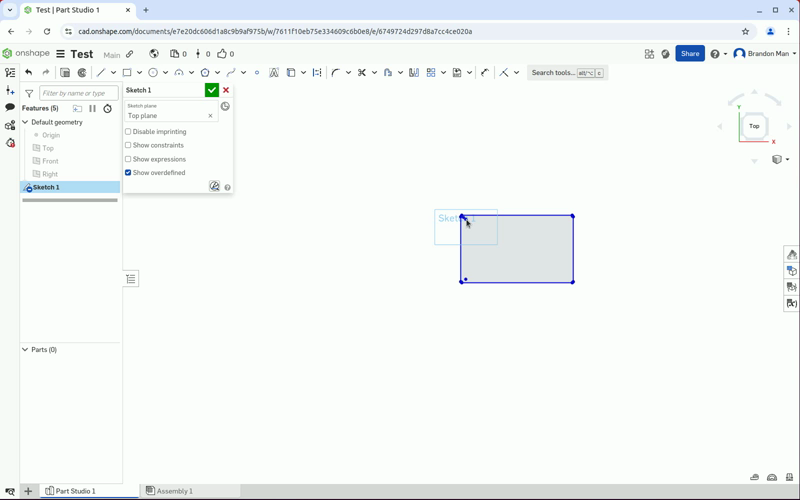
key(c)
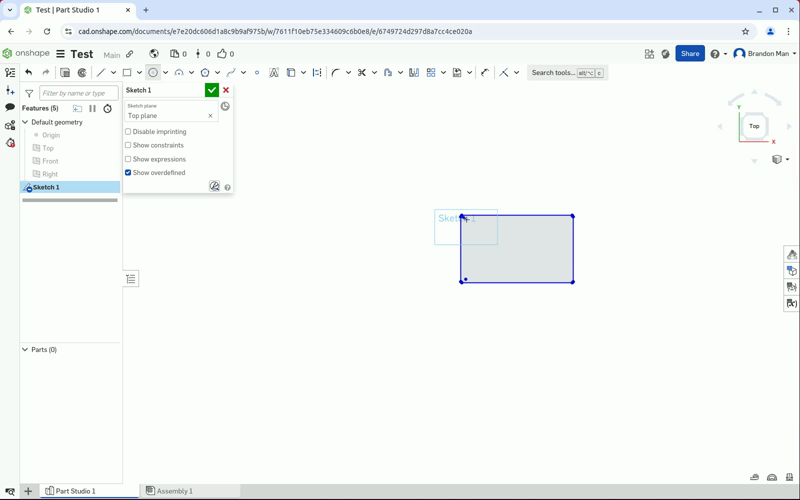
key_down(shift)
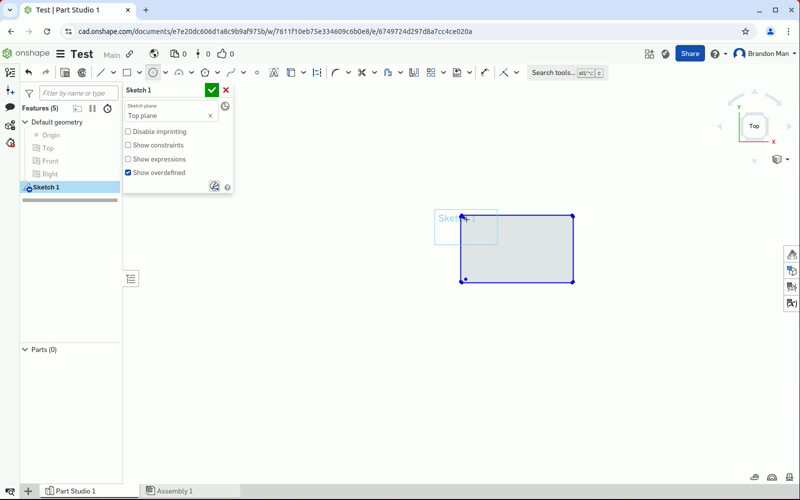
mouse_move(568, 279)
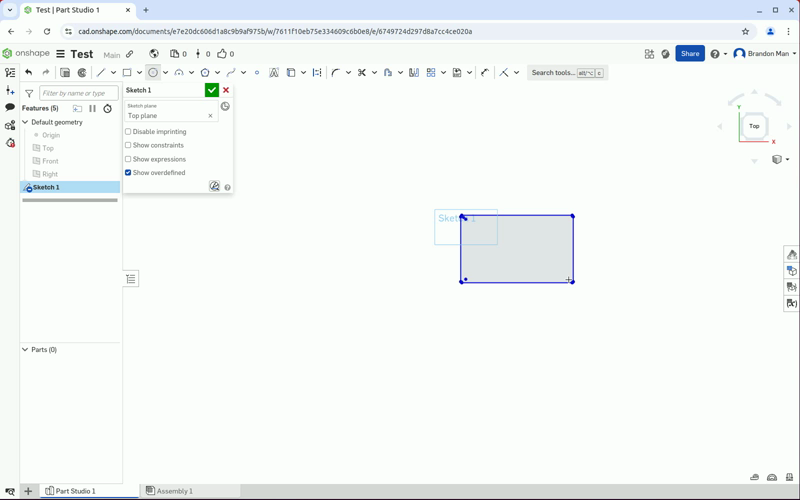
scroll(6)
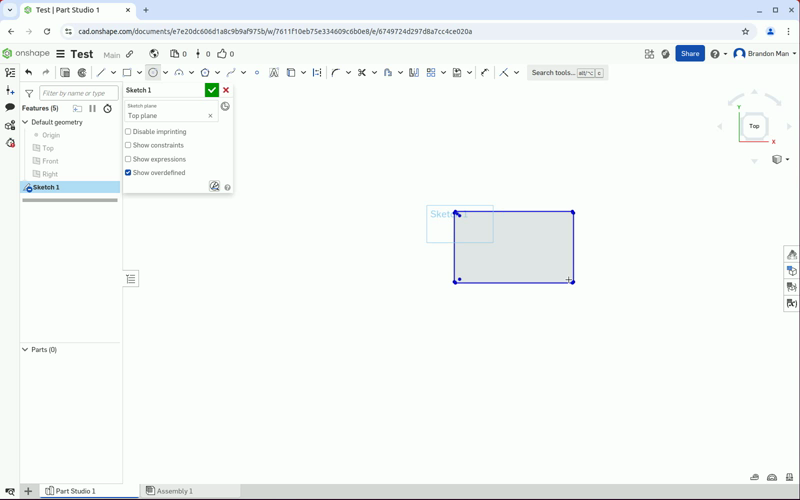
scroll(6)
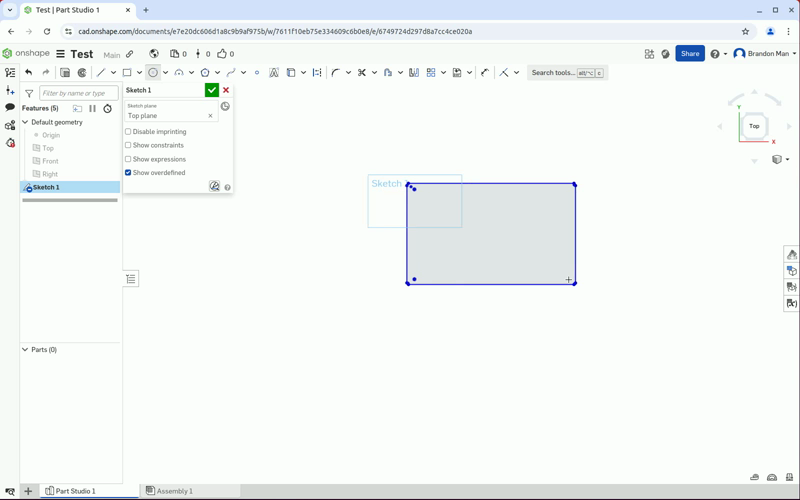
scroll(6)
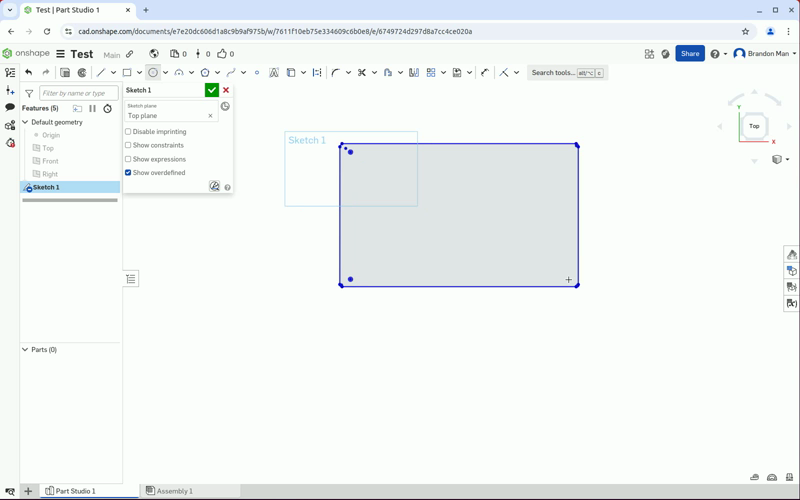
scroll(6)
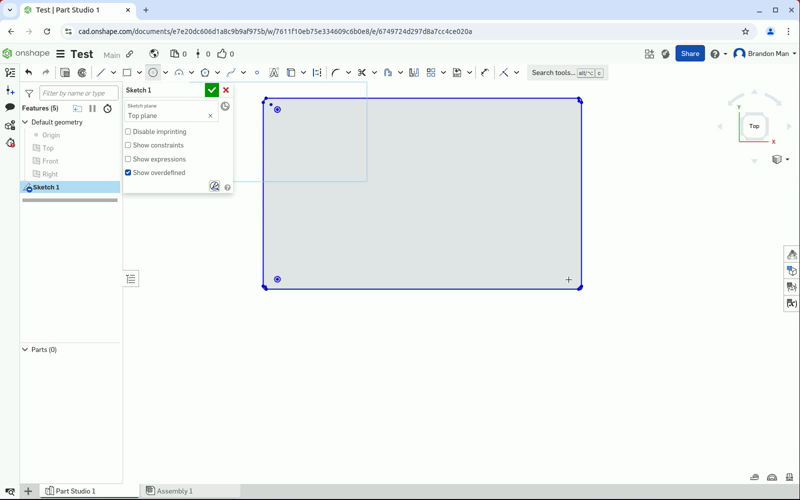
scroll(6)
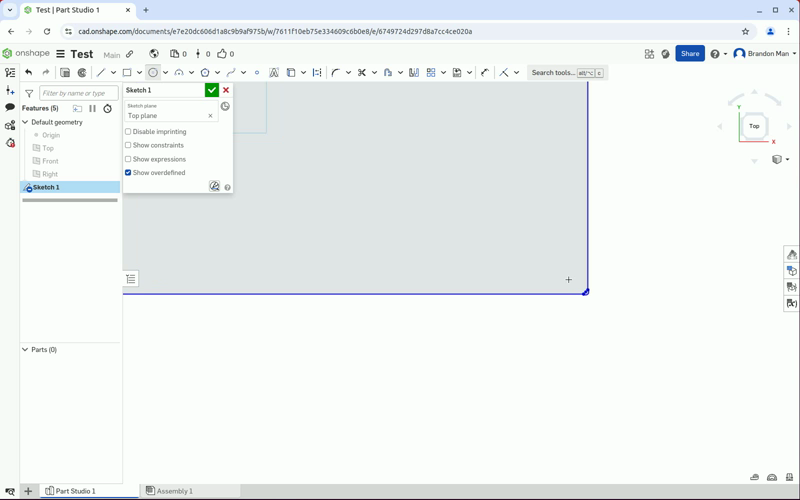
scroll(6)
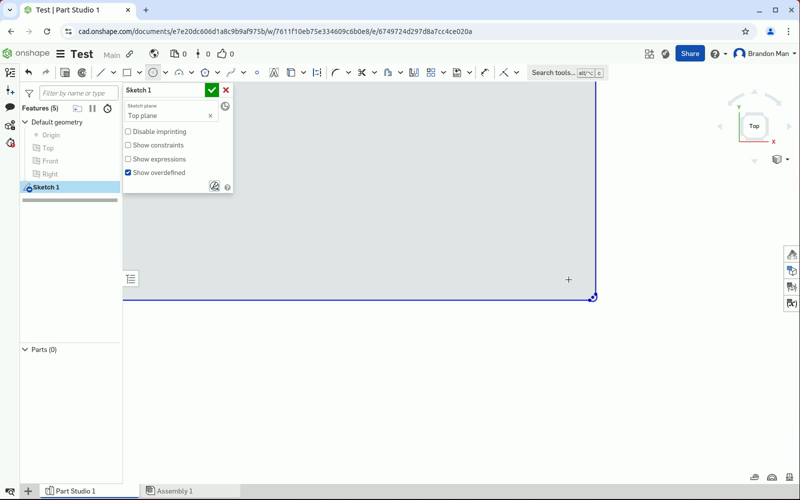
scroll(6)
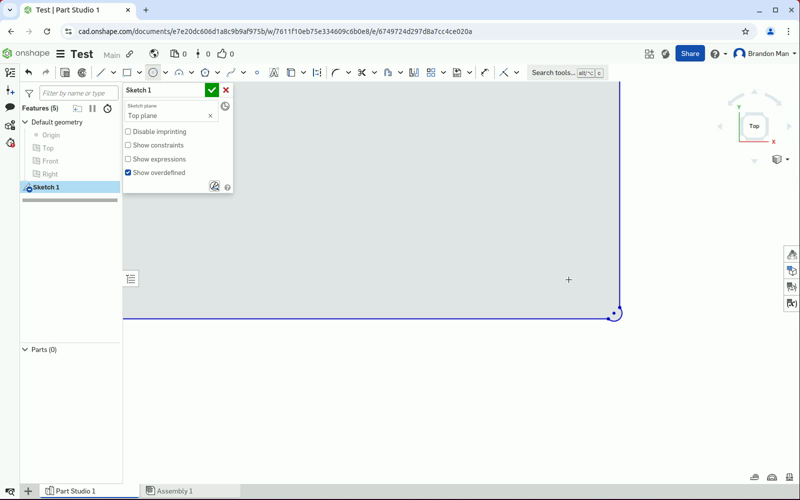
click(568, 279)
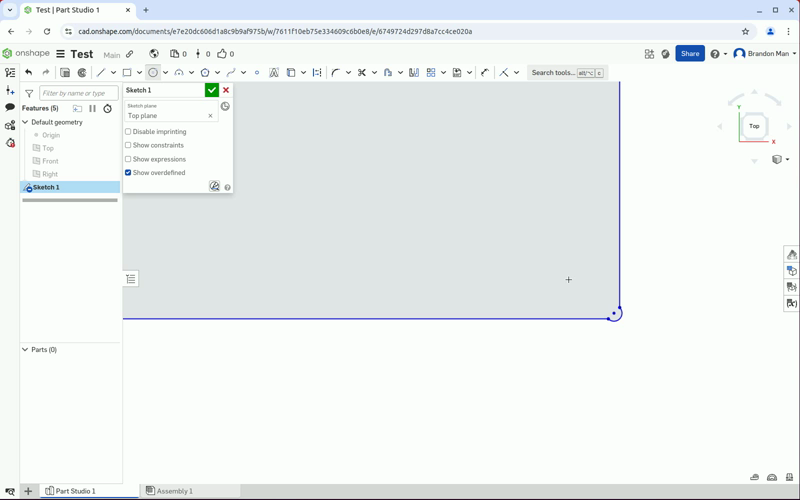
scroll(-6)
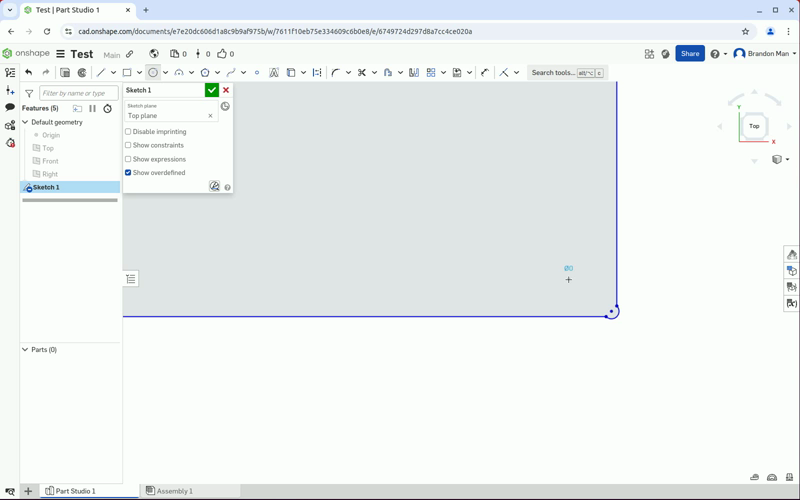
scroll(-6)
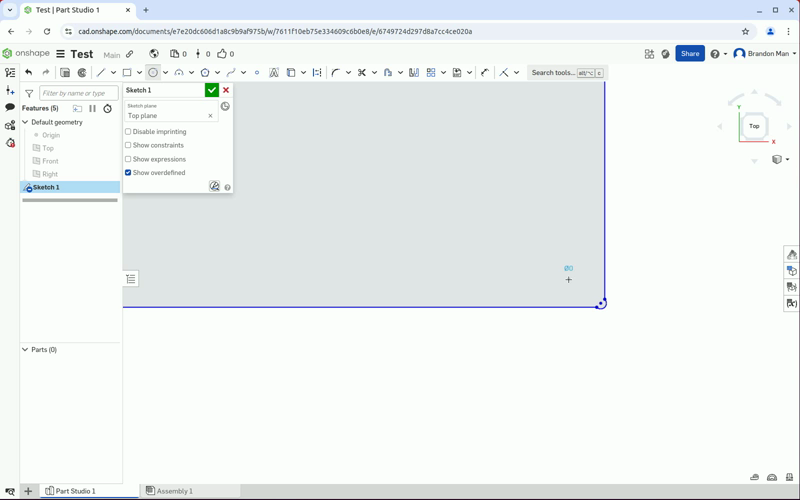
scroll(-6)
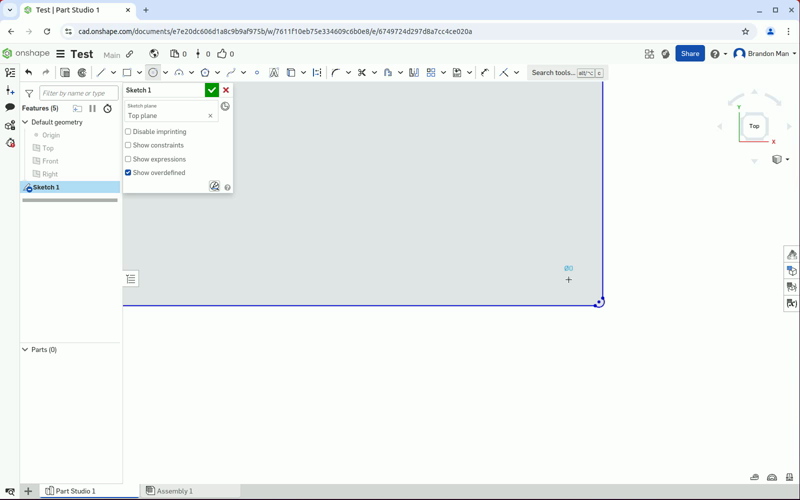
scroll(-6)
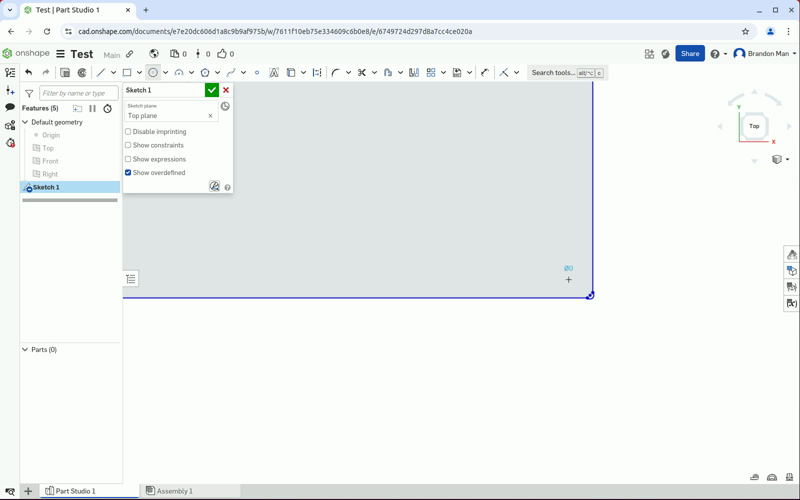
scroll(-6)
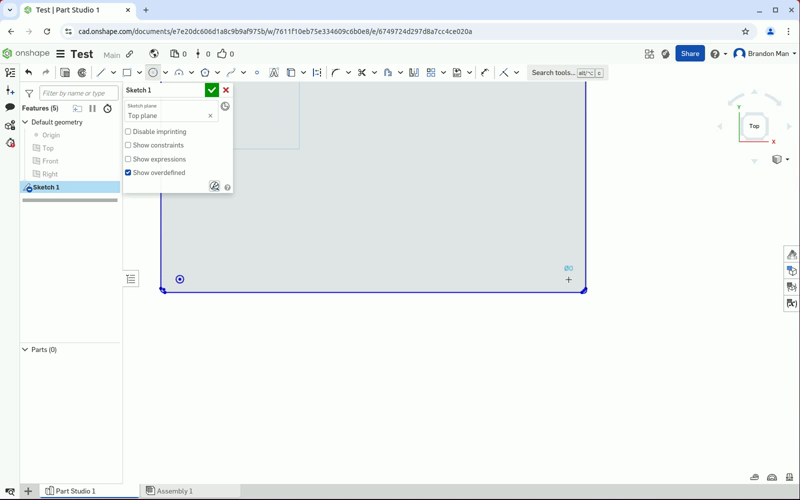
scroll(-6)
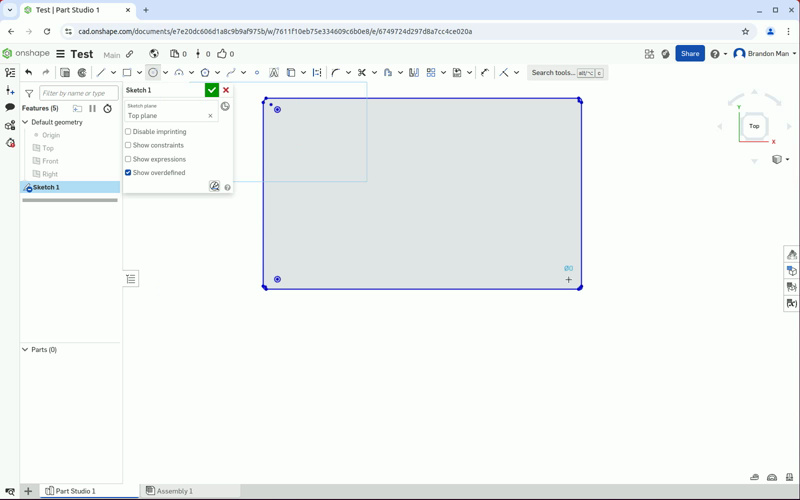
scroll(-6)
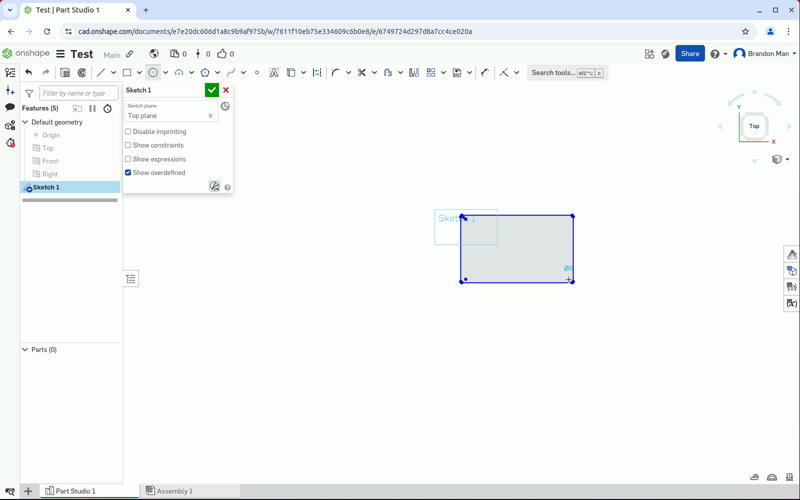
key_up(shift)
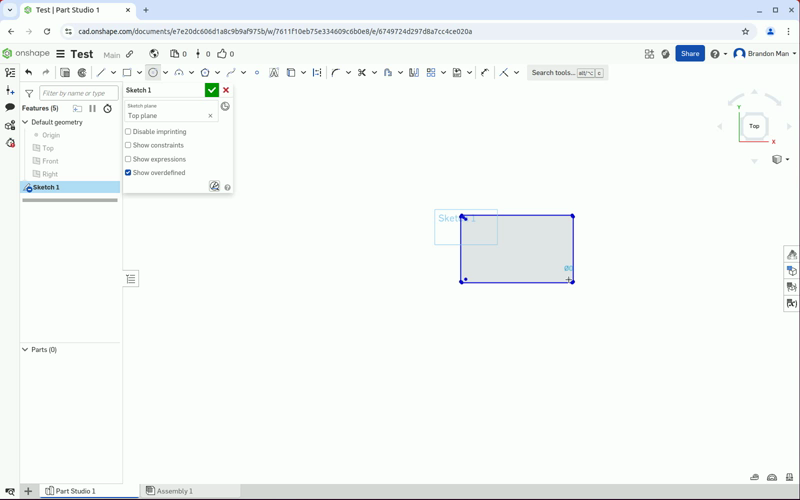
mouse_move(569, 279)
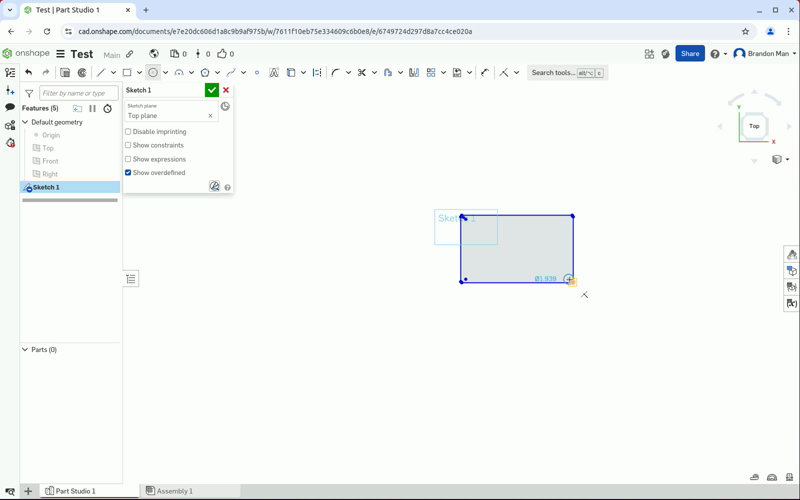
scroll(6)
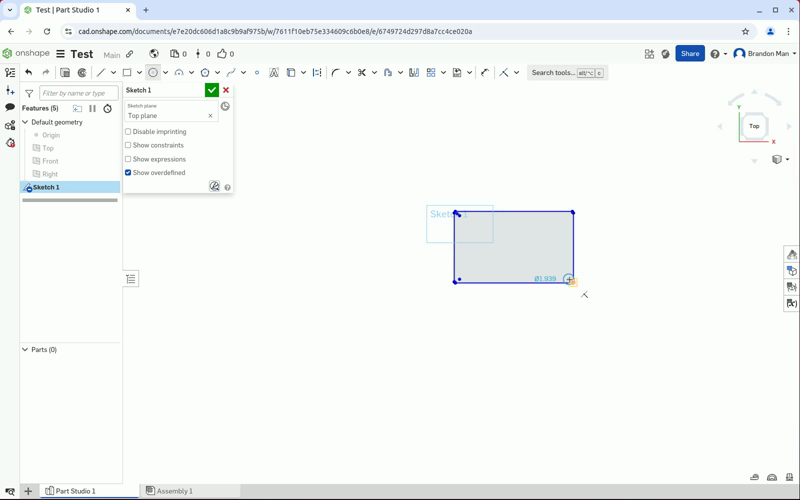
scroll(6)
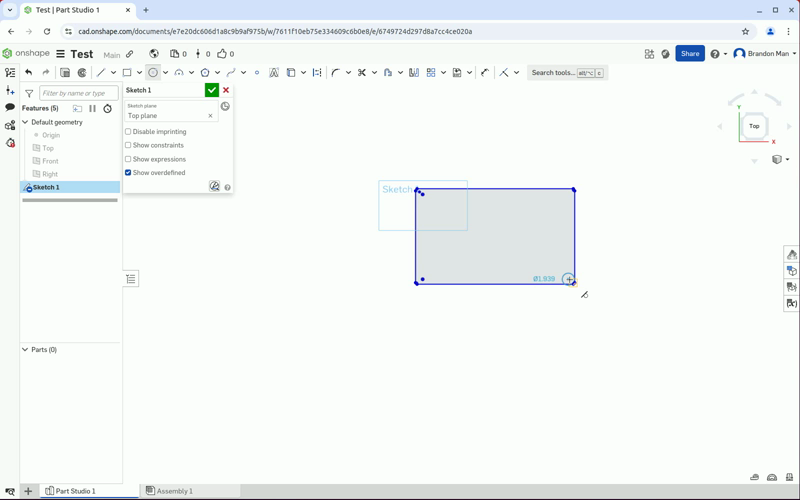
scroll(6)
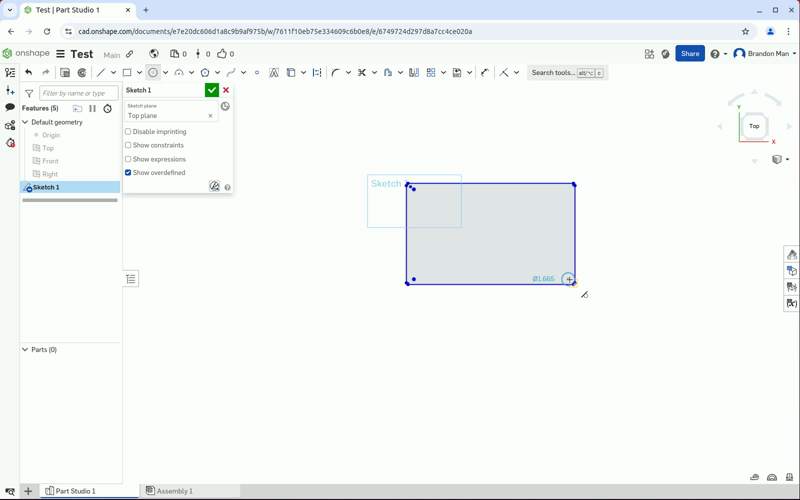
scroll(6)
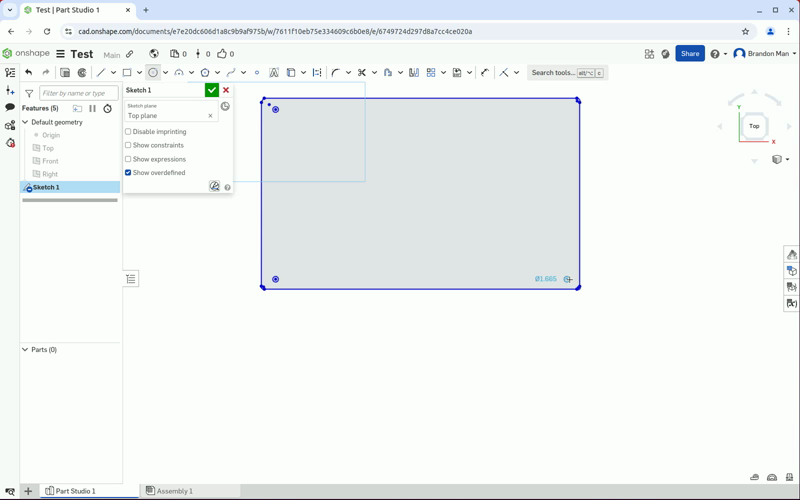
scroll(6)
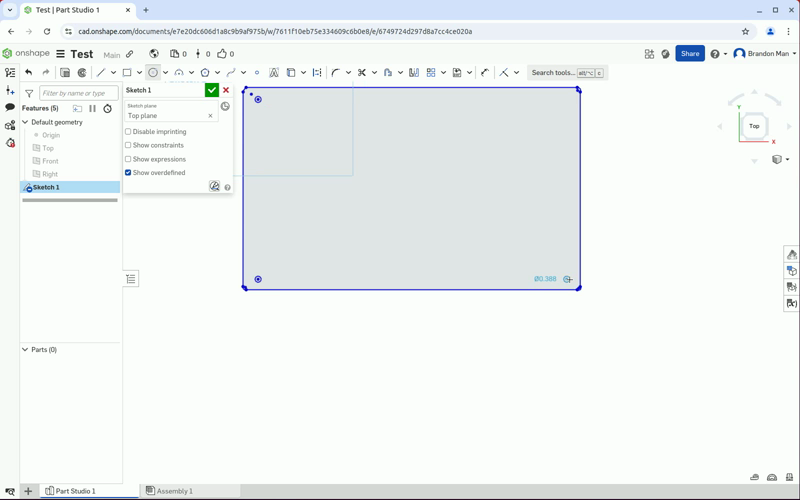
scroll(6)
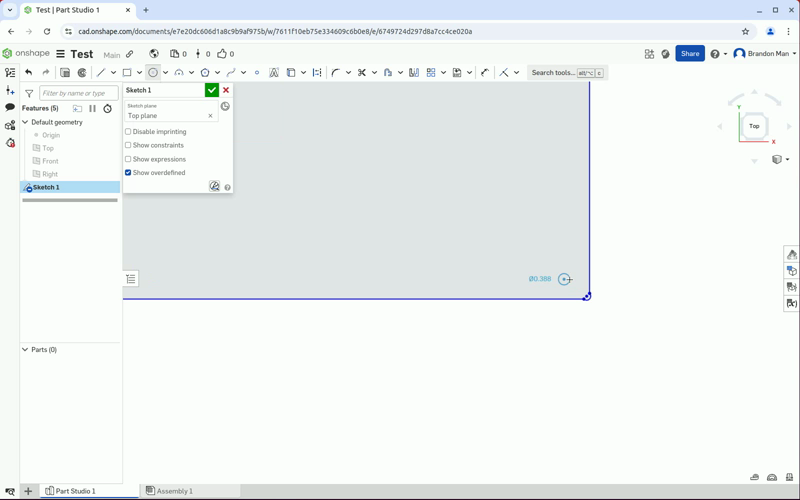
scroll(6)
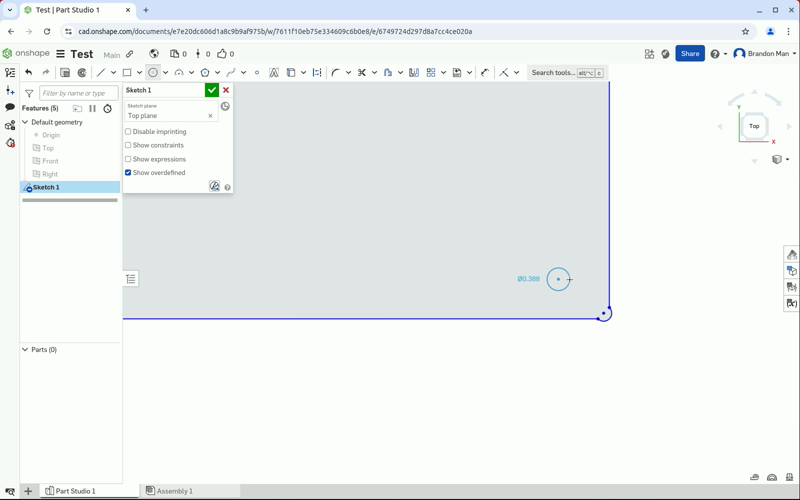
click(569, 279)
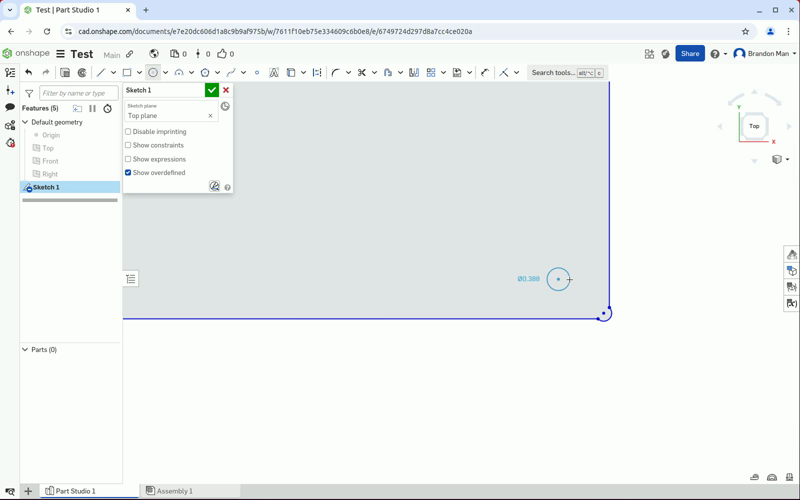
scroll(-6)
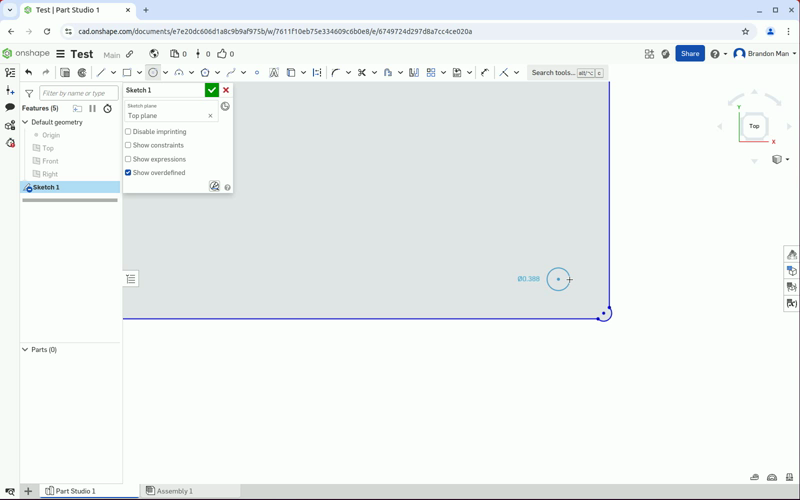
scroll(-6)
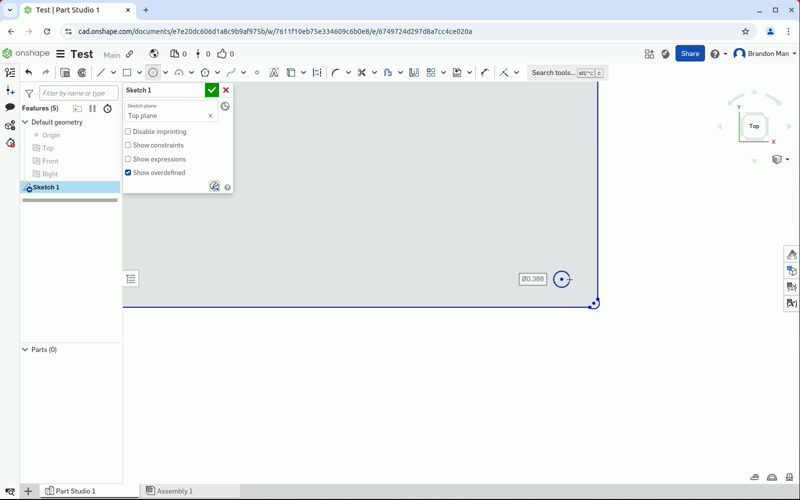
scroll(-6)
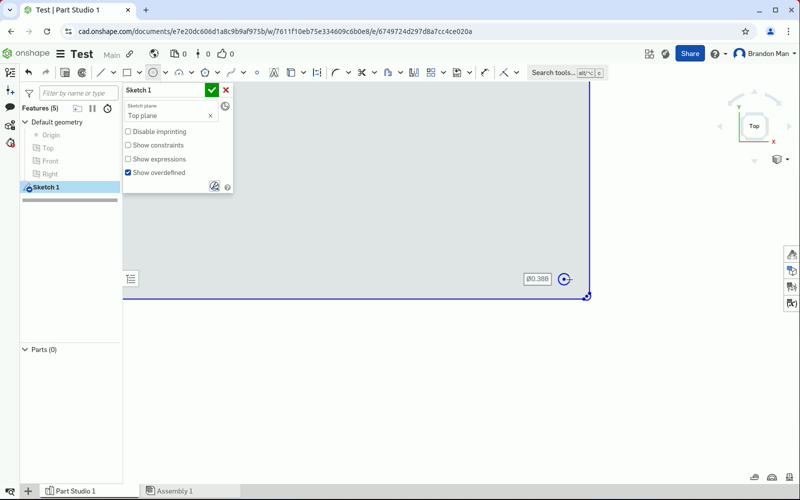
scroll(-6)
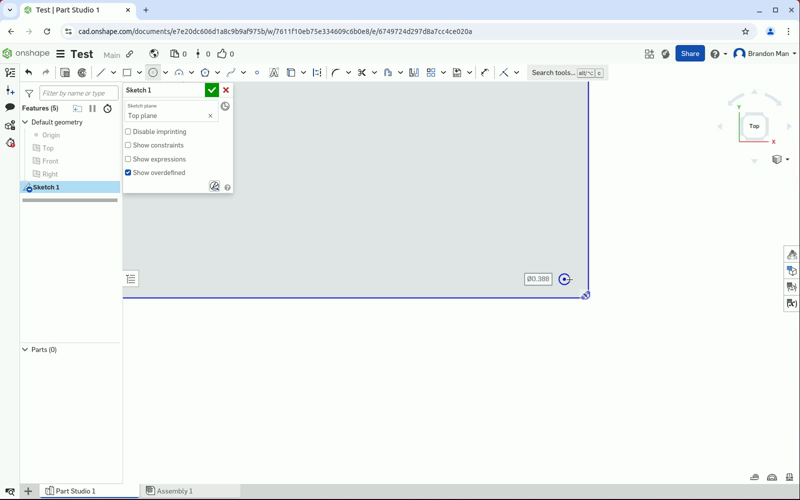
scroll(-6)
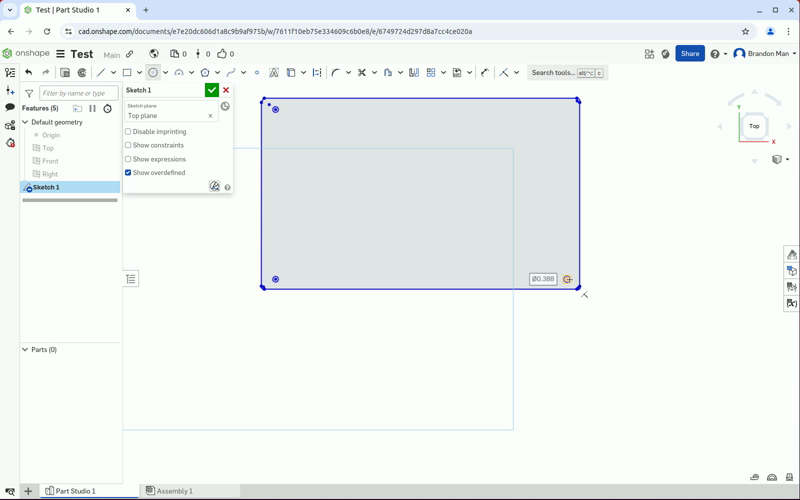
scroll(-6)
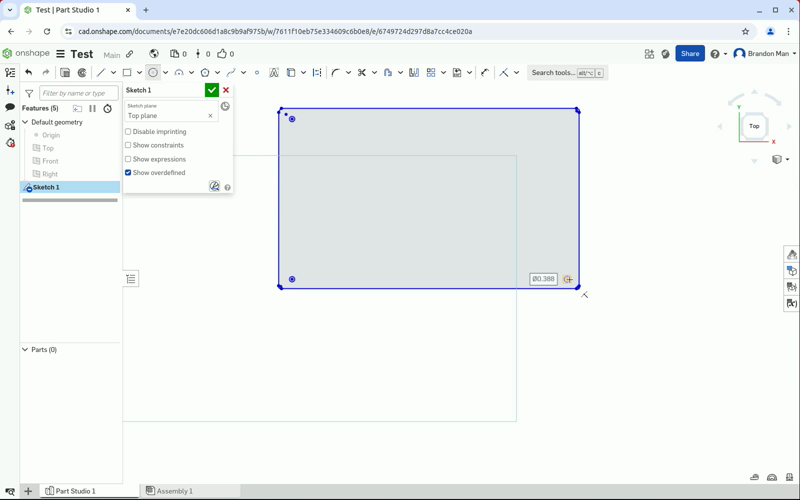
scroll(-6)
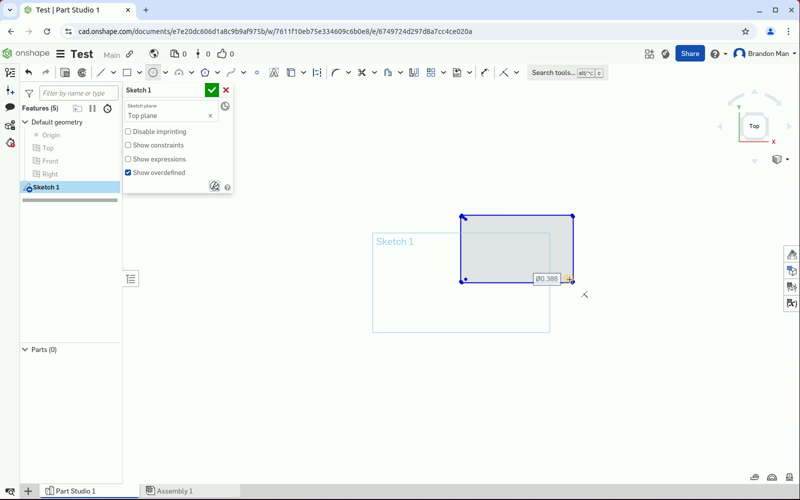
key(esc)
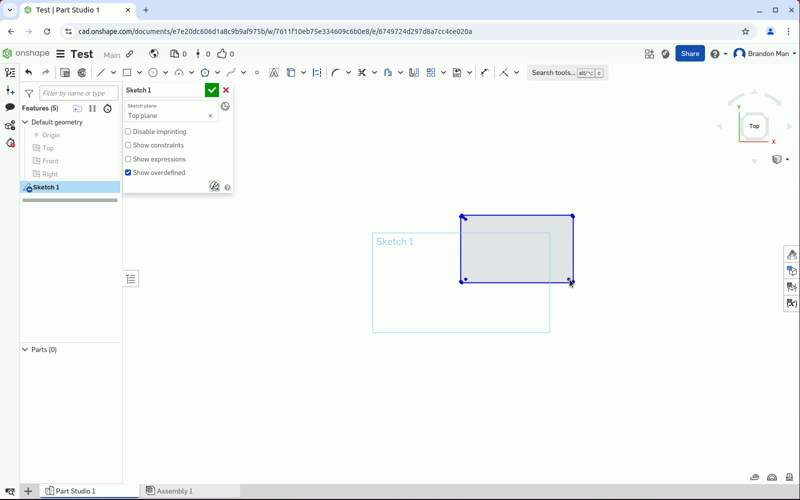
key(c)
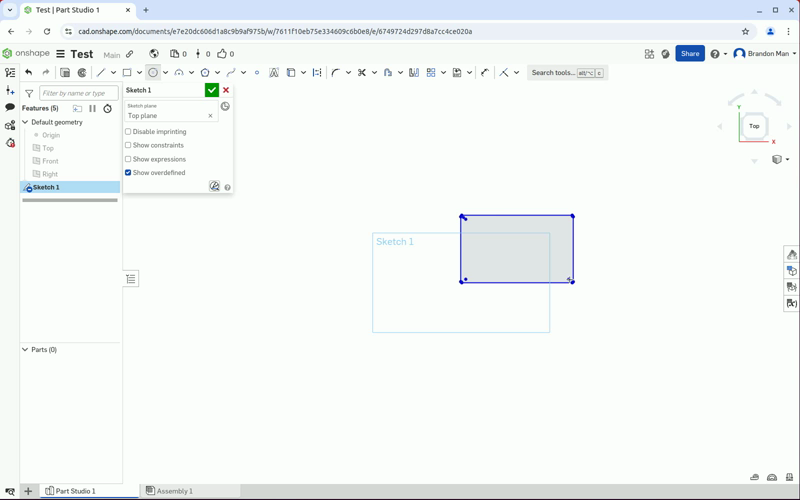
key_down(shift)
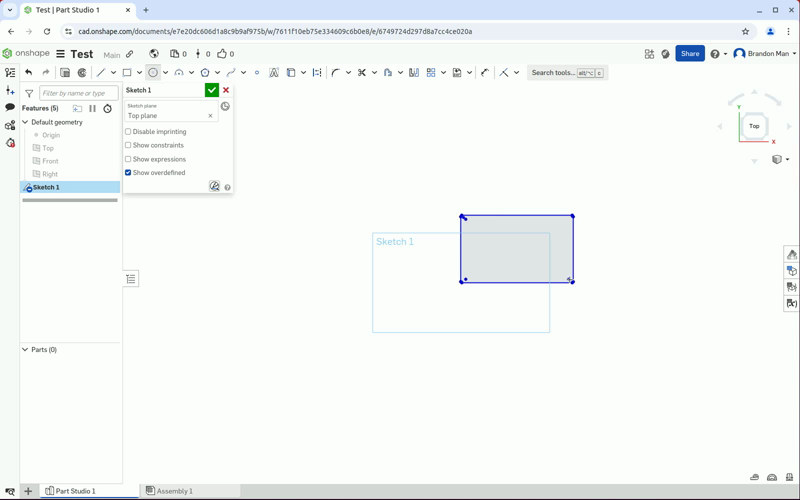
mouse_move(568, 219)
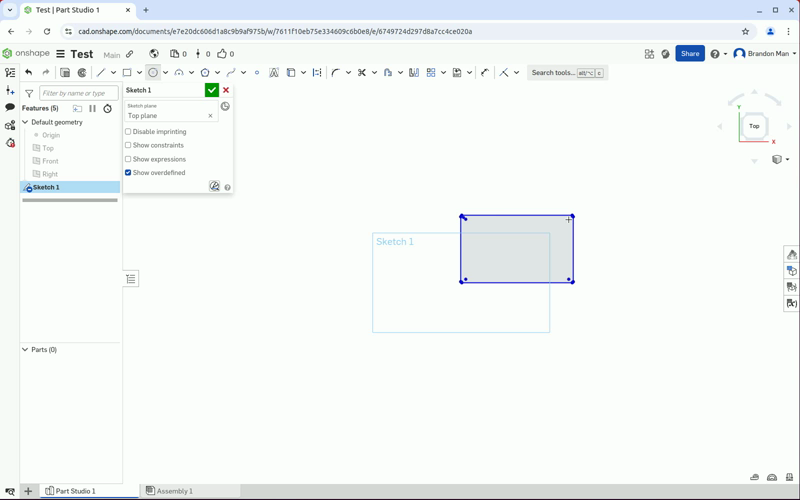
scroll(6)
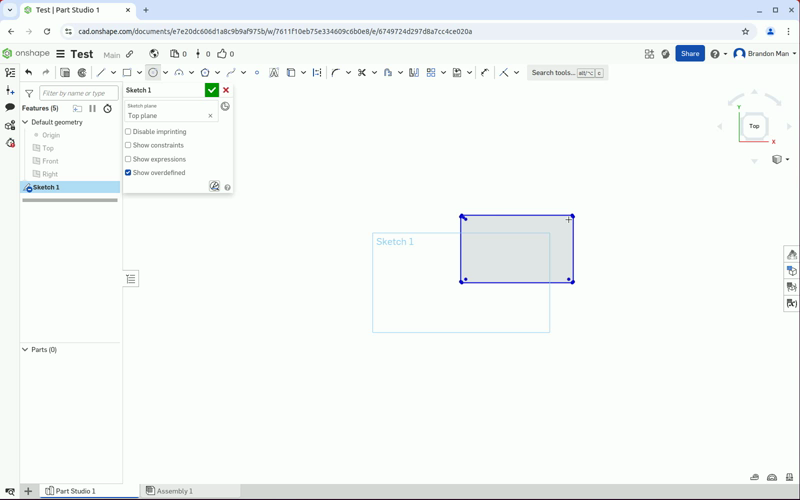
scroll(6)
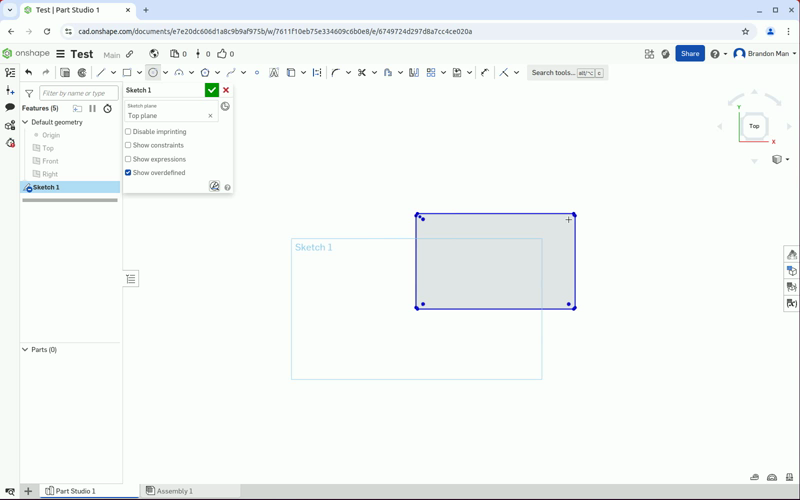
scroll(6)
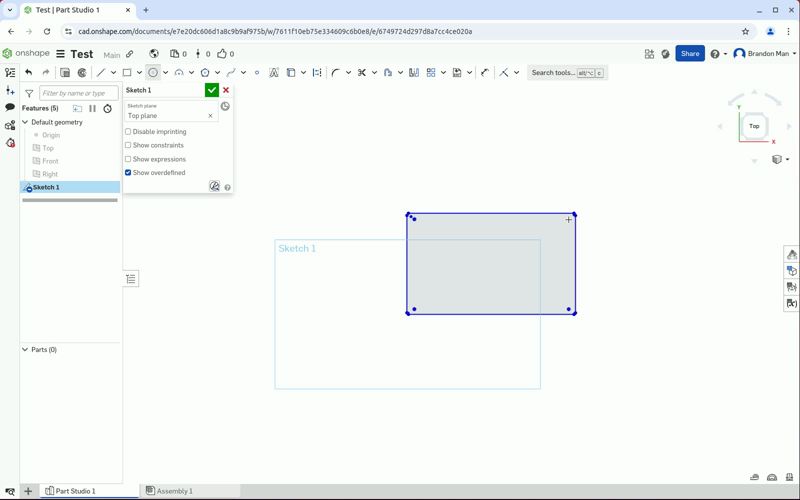
scroll(6)
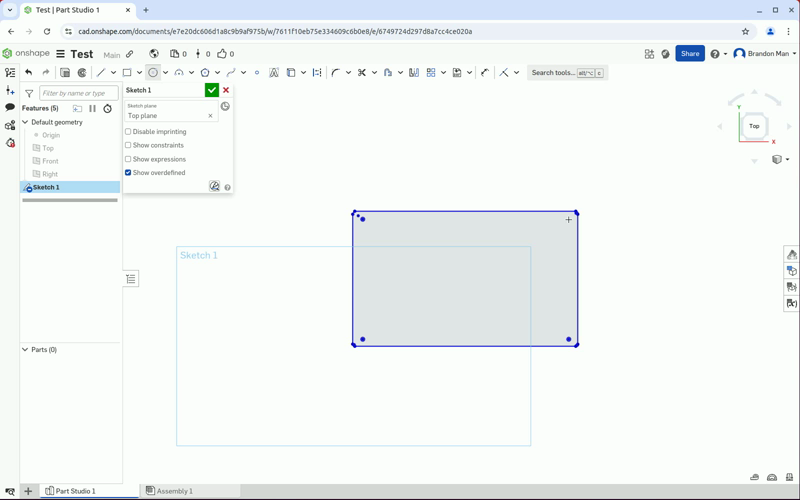
scroll(6)
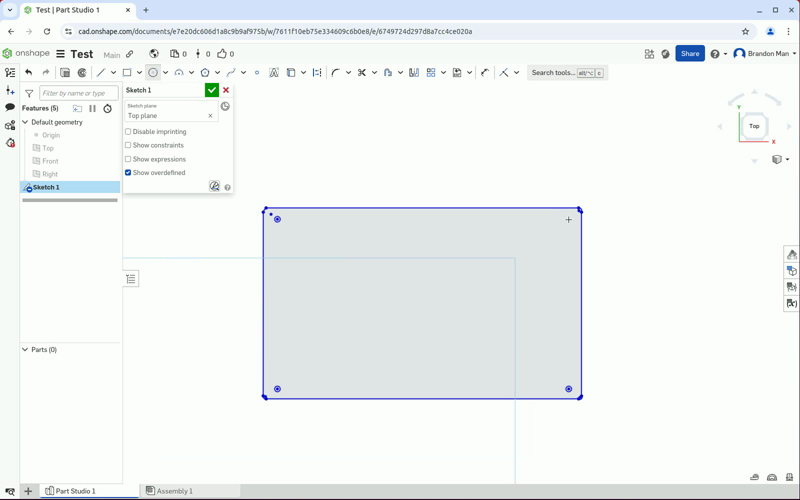
scroll(6)
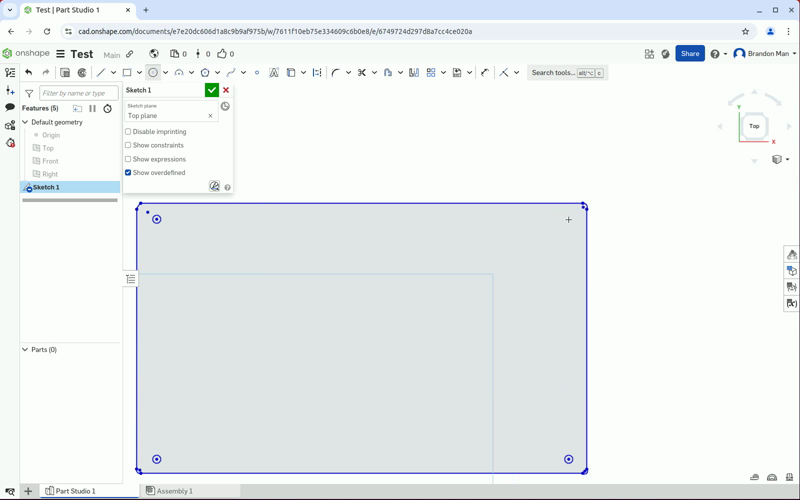
scroll(6)
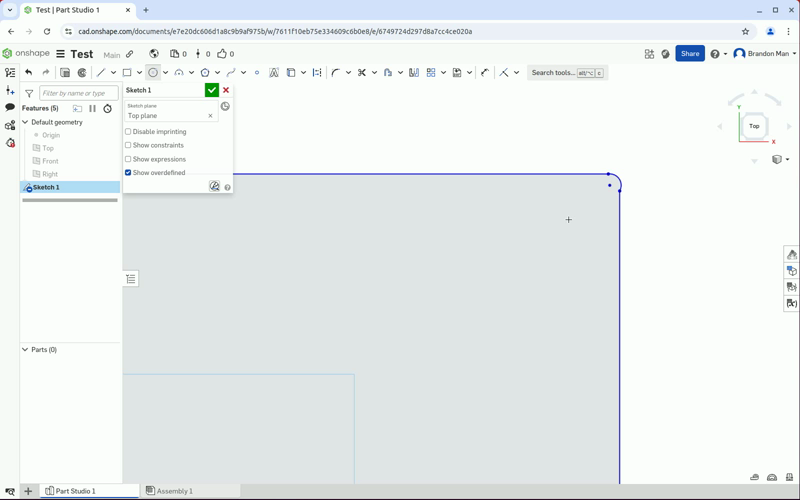
click(568, 219)
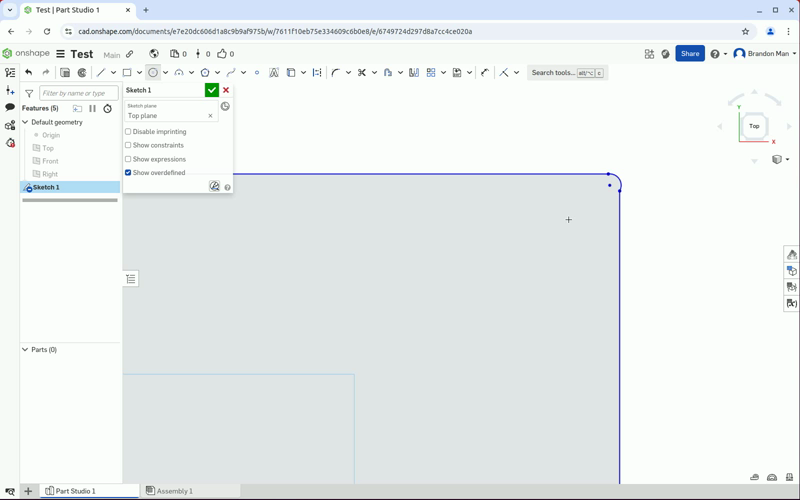
scroll(-6)
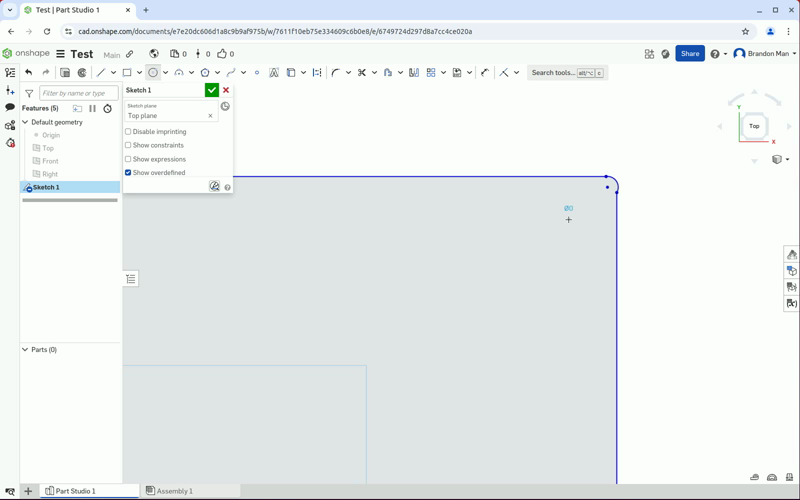
scroll(-6)
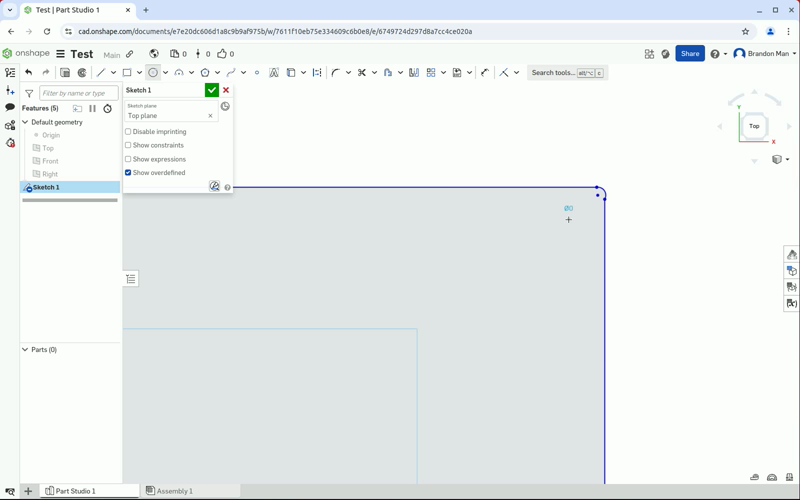
scroll(-6)
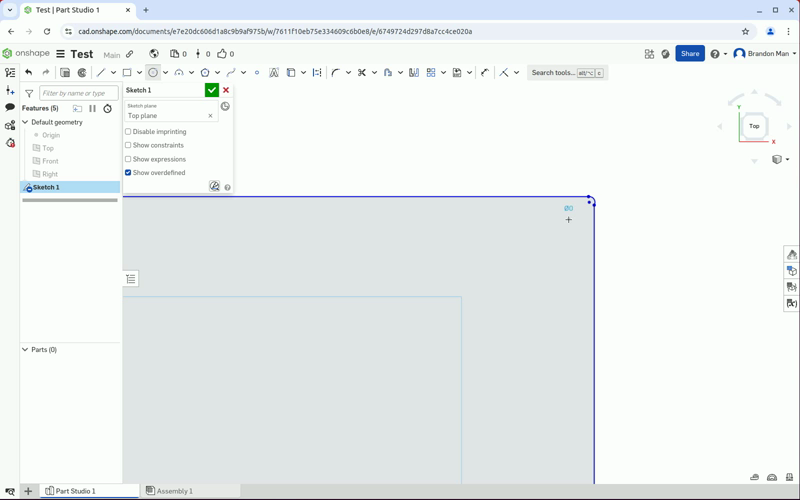
scroll(-6)
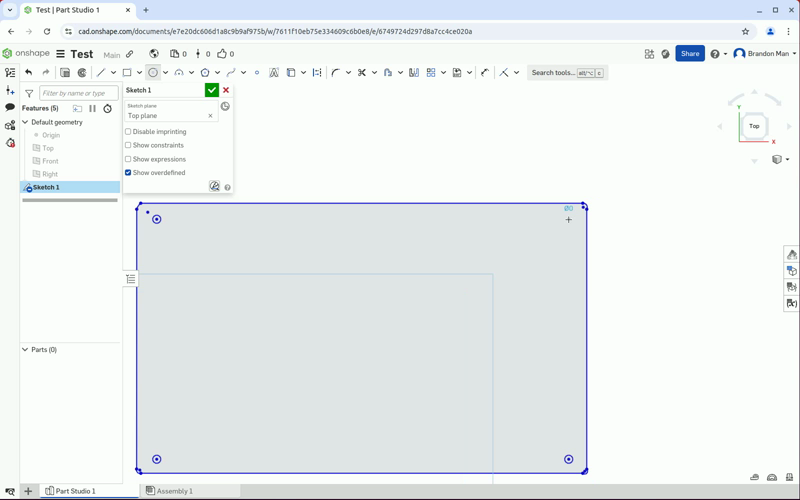
scroll(-6)
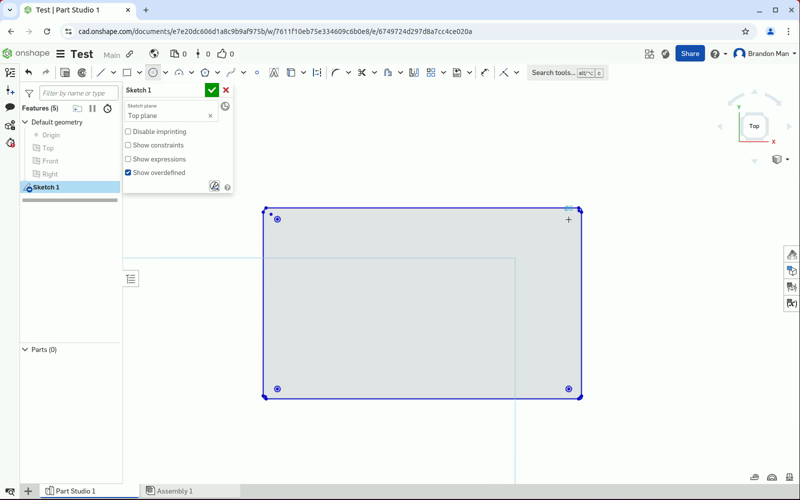
scroll(-6)
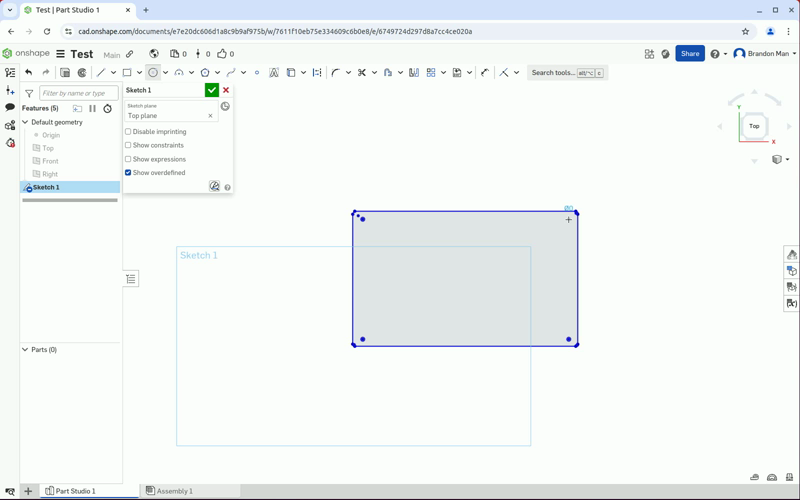
scroll(-6)
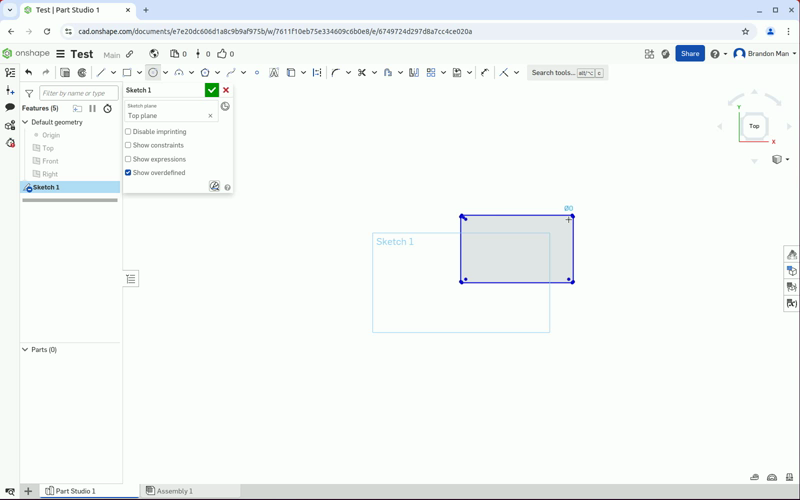
key_up(shift)
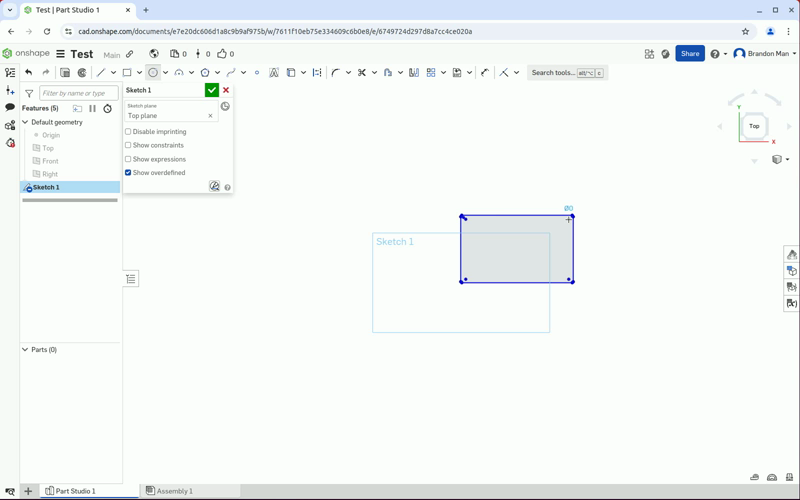
mouse_move(569, 219)
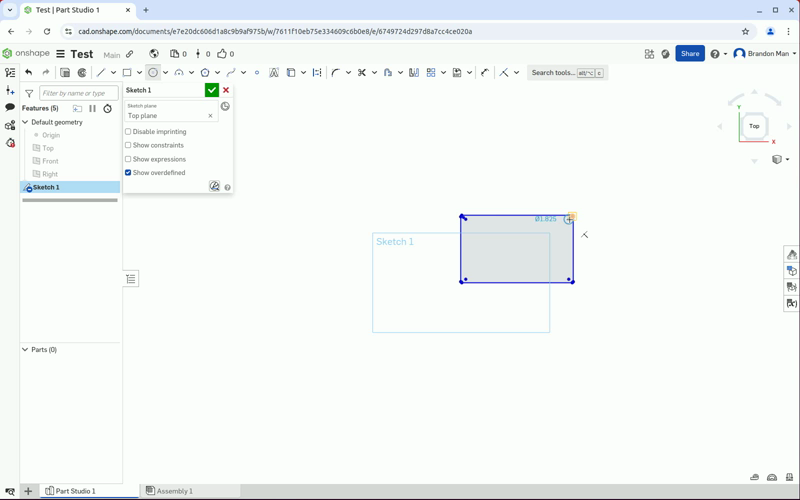
scroll(6)
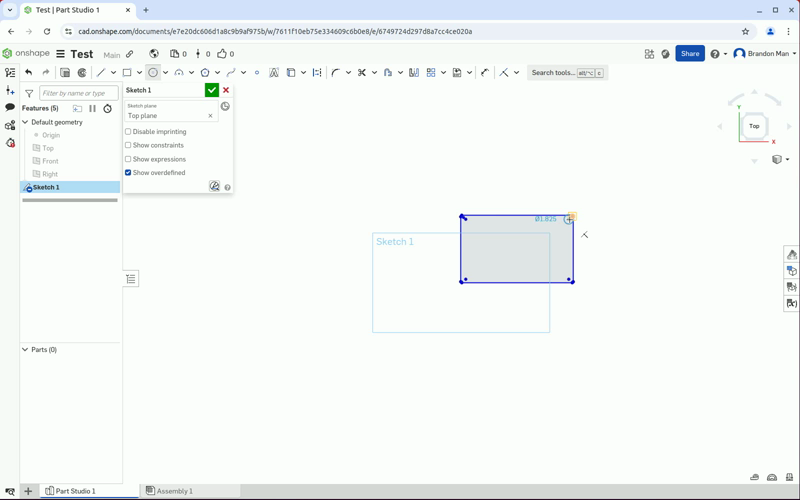
scroll(6)
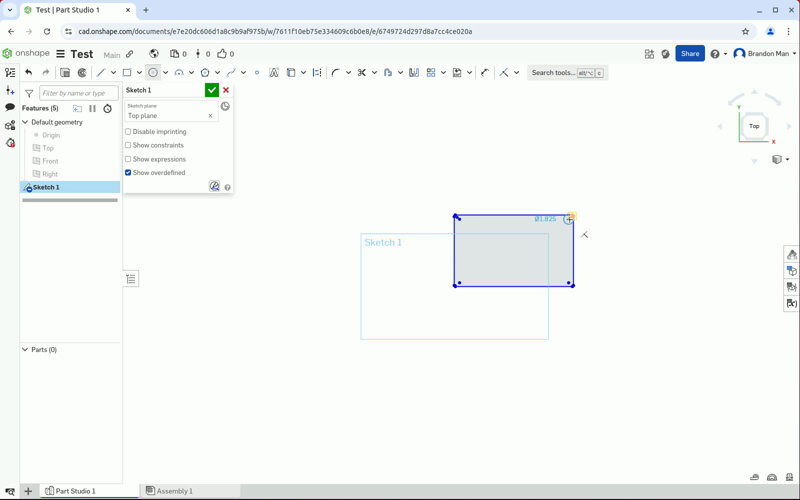
scroll(6)
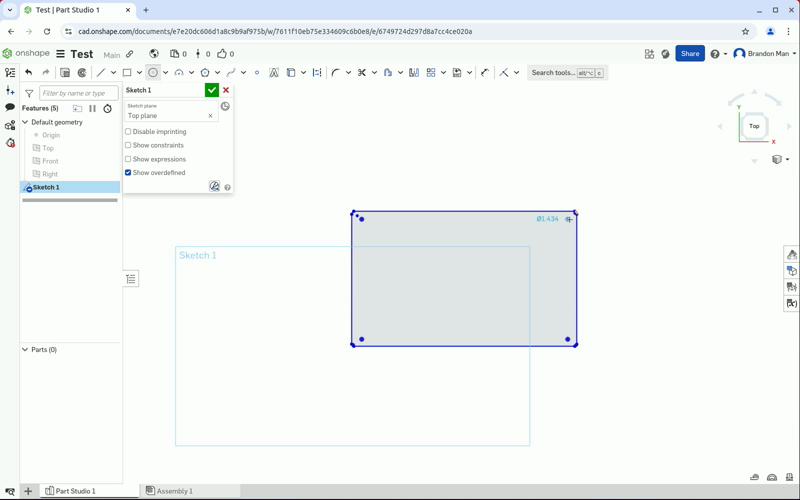
scroll(6)
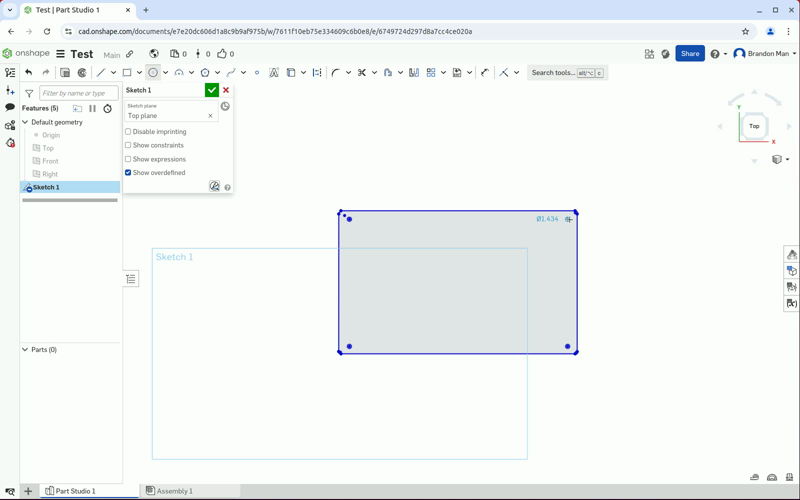
scroll(6)
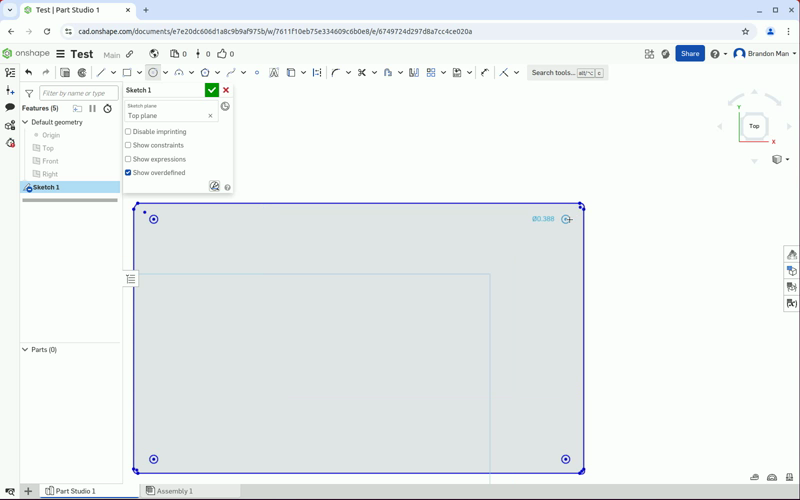
scroll(6)
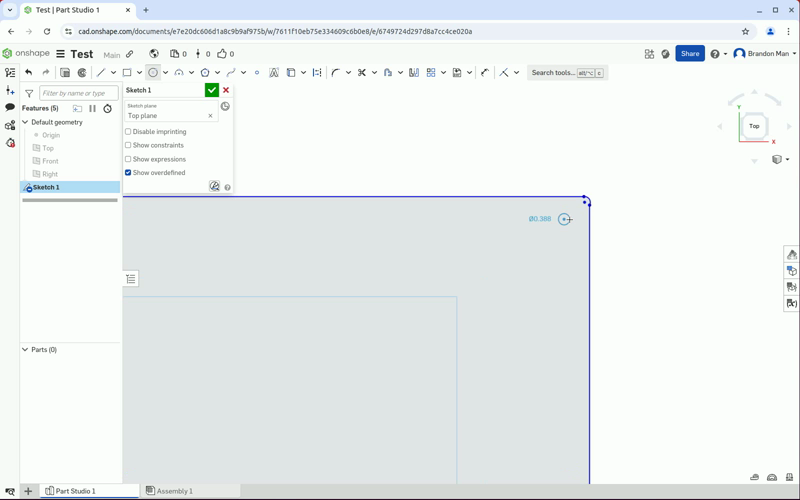
scroll(6)
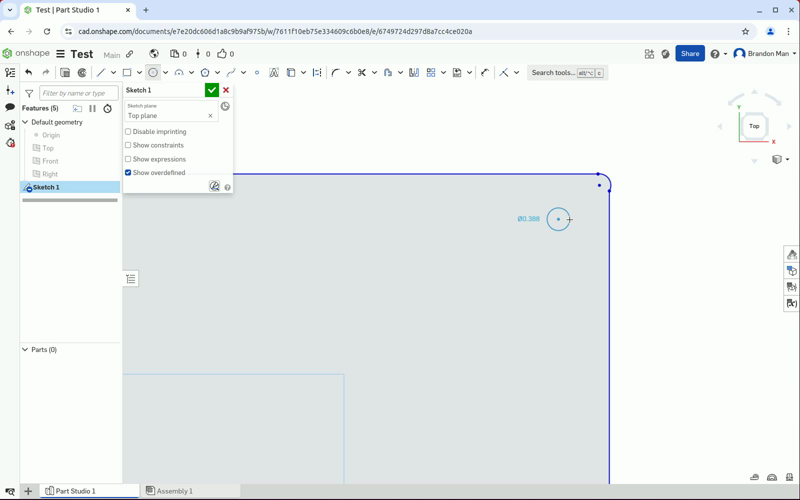
click(569, 219)
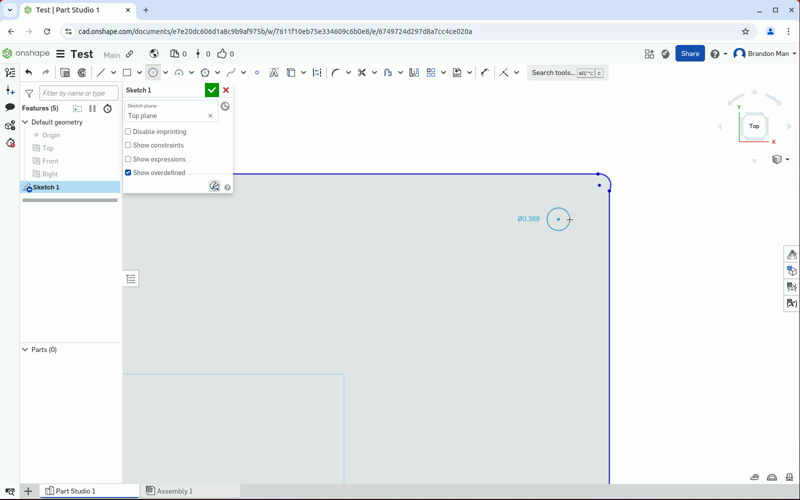
scroll(-6)
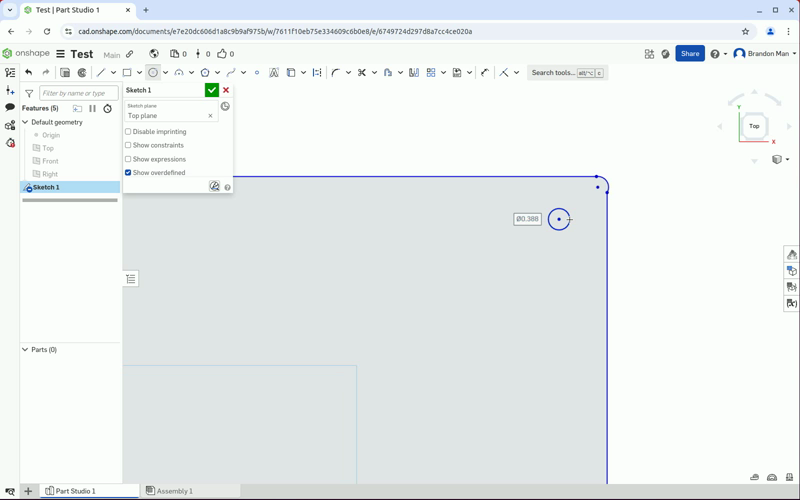
scroll(-6)
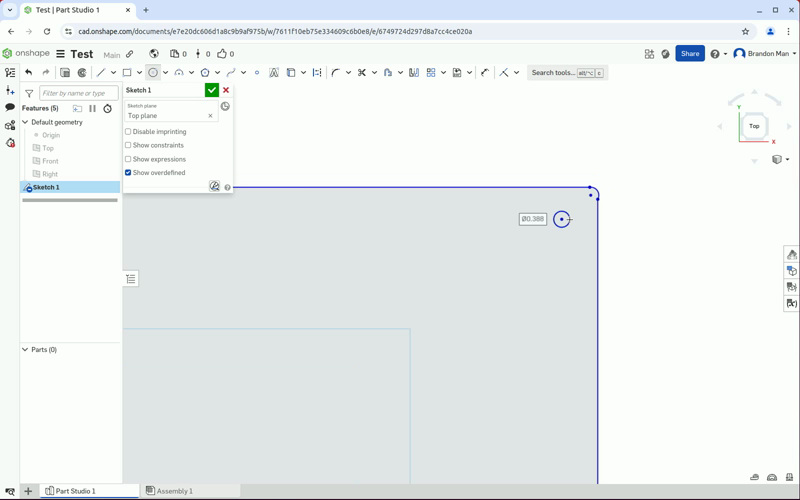
scroll(-6)
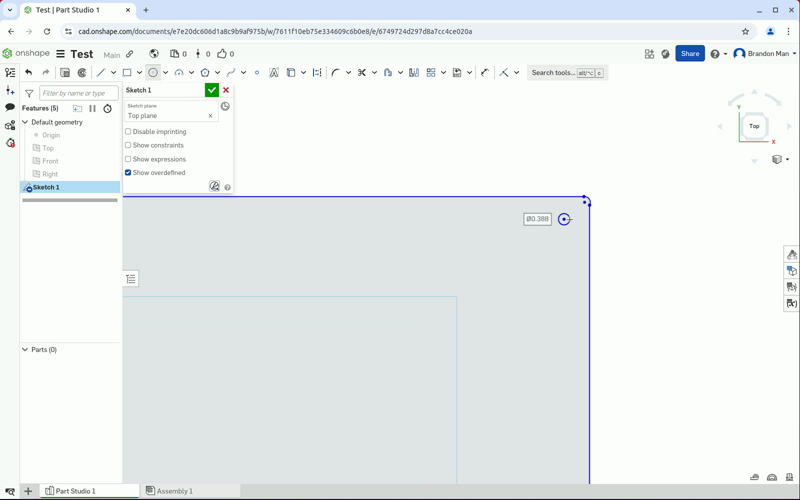
scroll(-6)
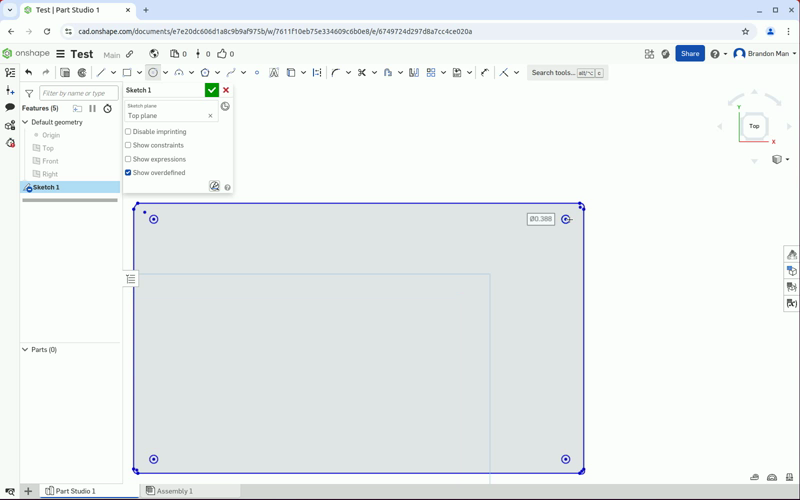
scroll(-6)
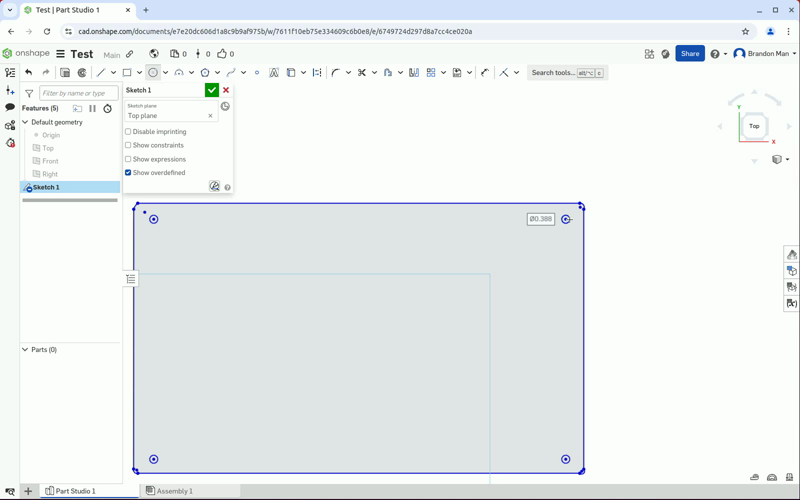
scroll(-6)
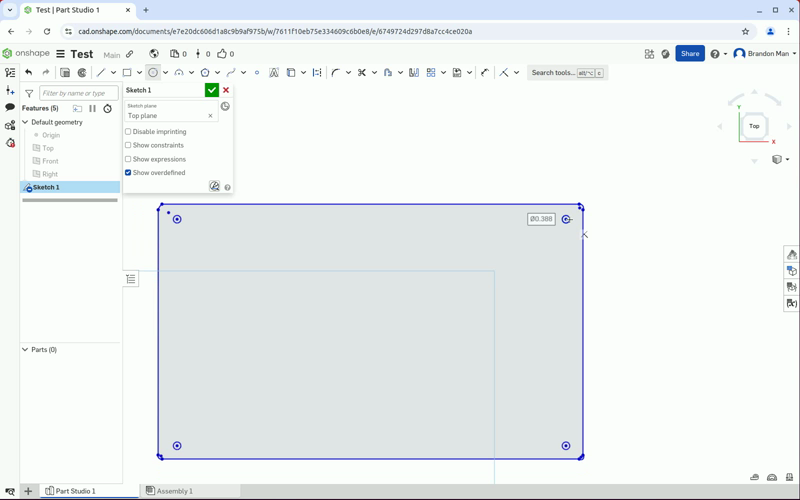
scroll(-6)
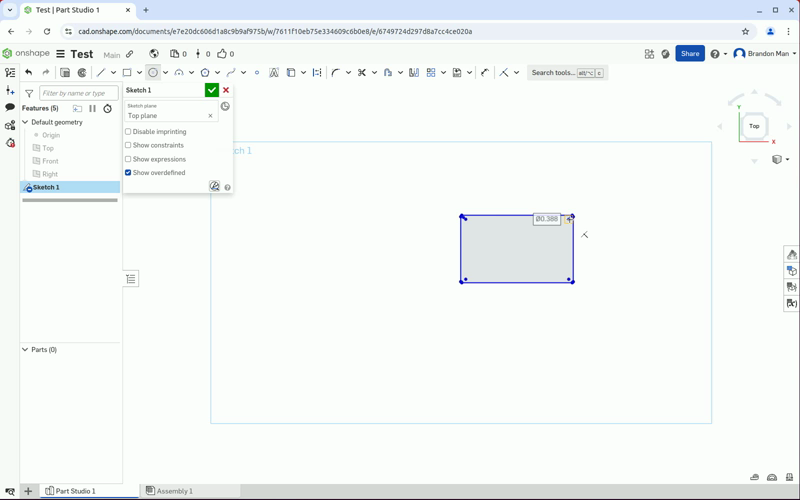
key(esc)
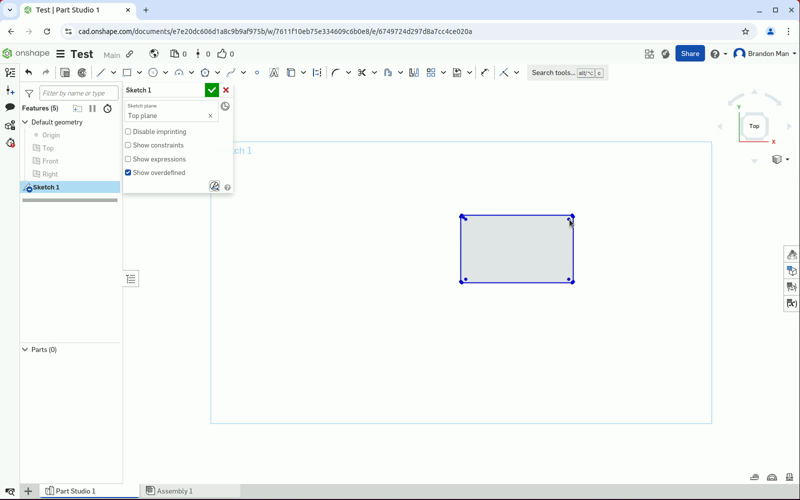
mouse_move(547, 236)
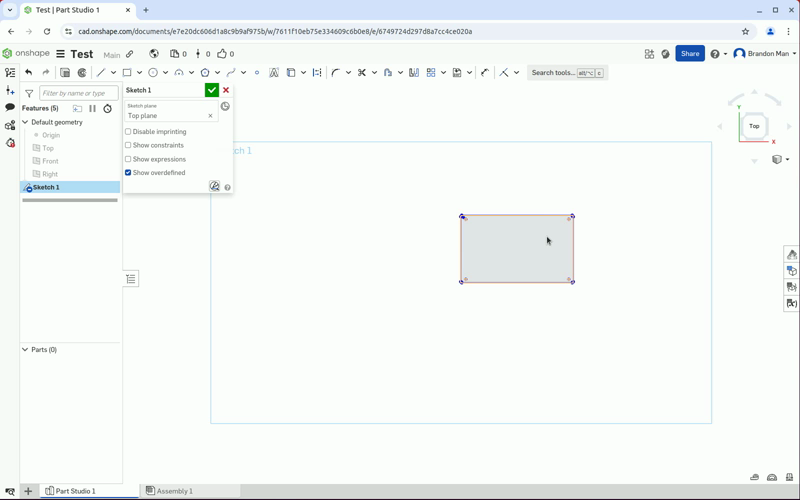
click(547, 236)
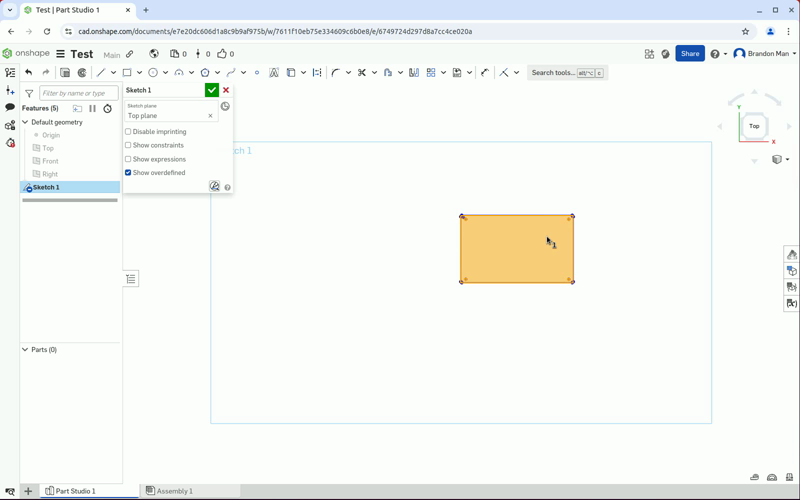
mouse_move(73, 352)
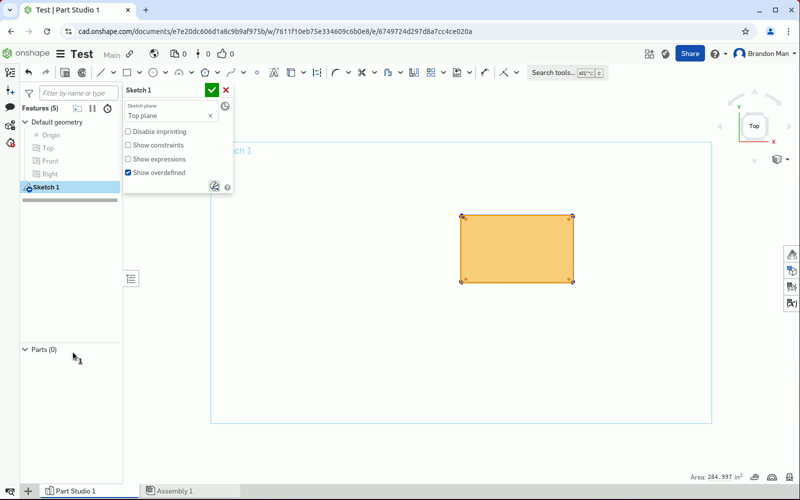
key(shift+y)
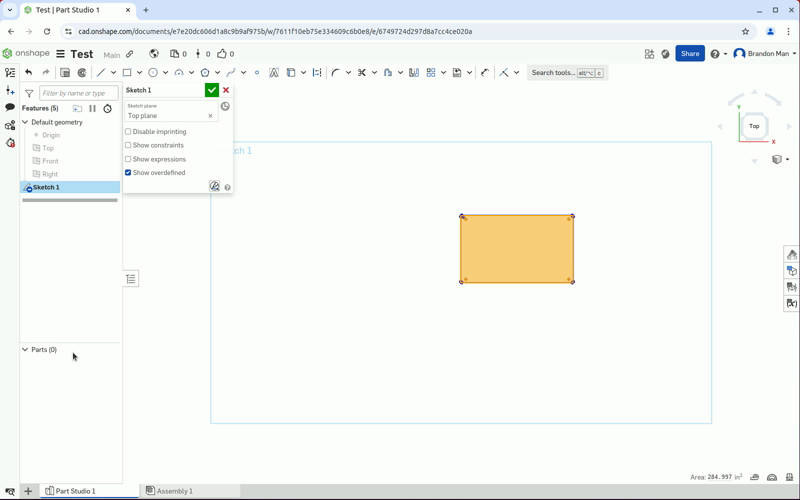
key(shift+e)
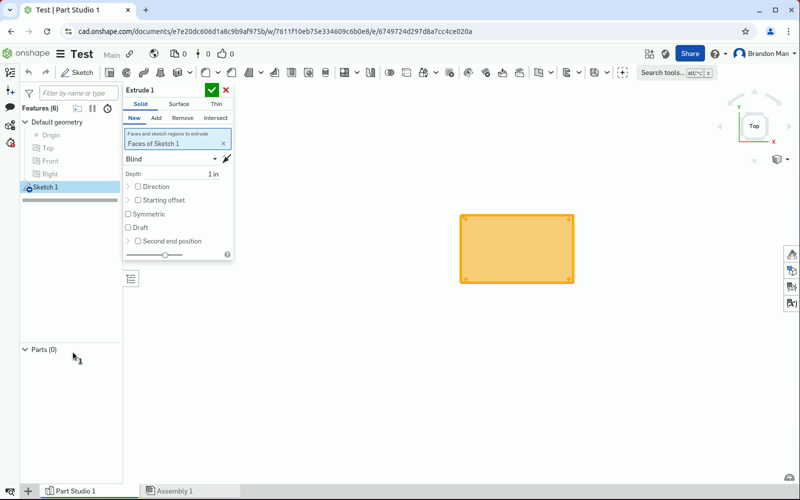
mouse_move(143, 106)
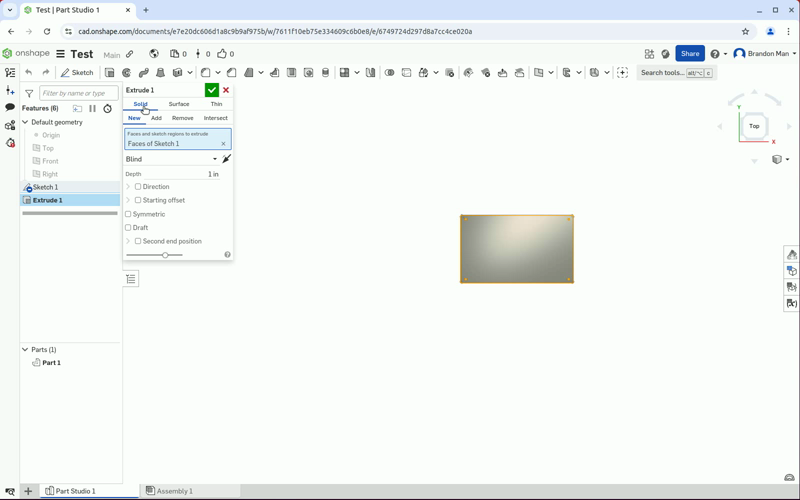
click(143, 106)
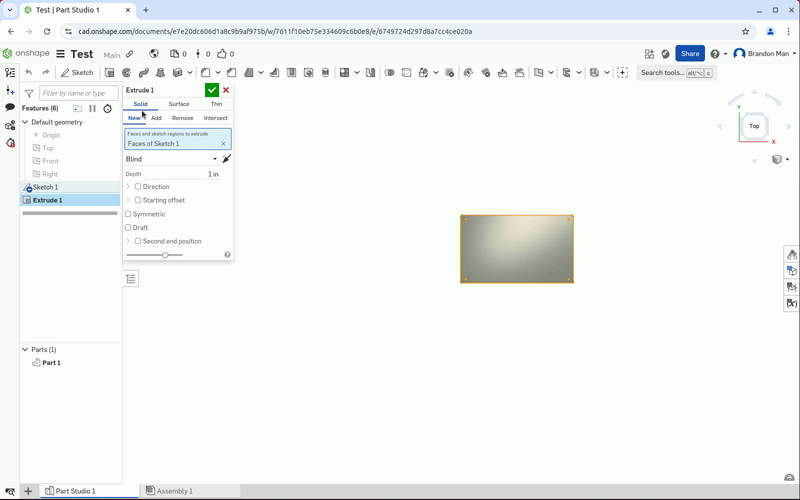
mouse_move(137, 120)
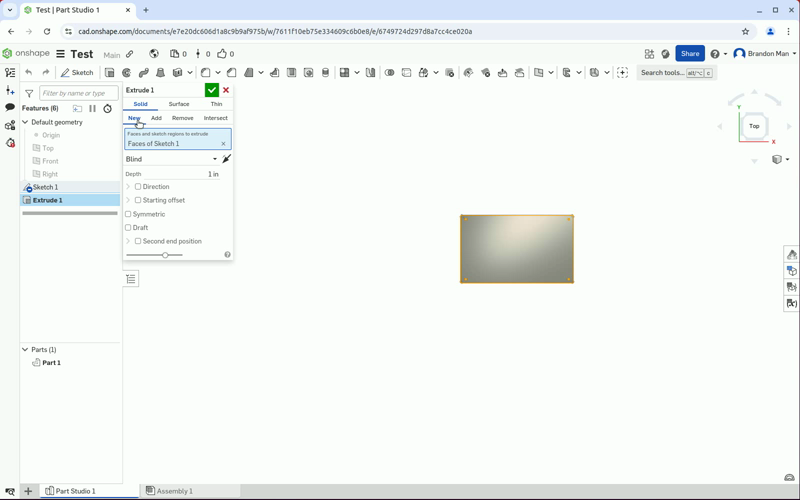
click(137, 120)
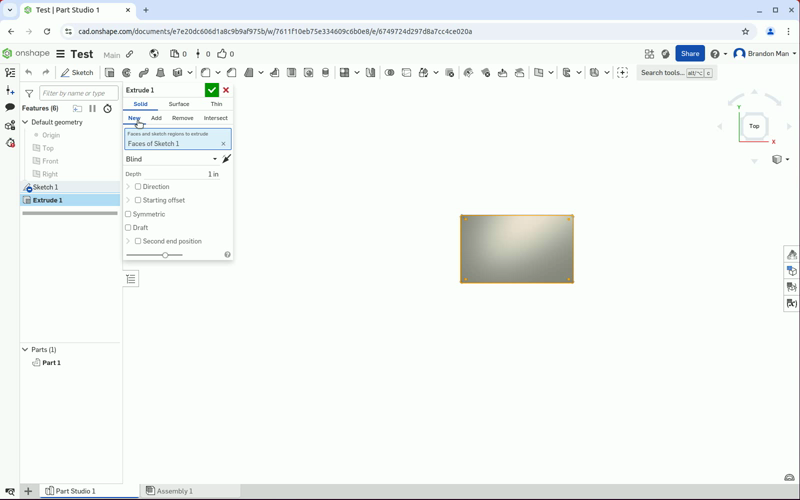
key(tab, 4)
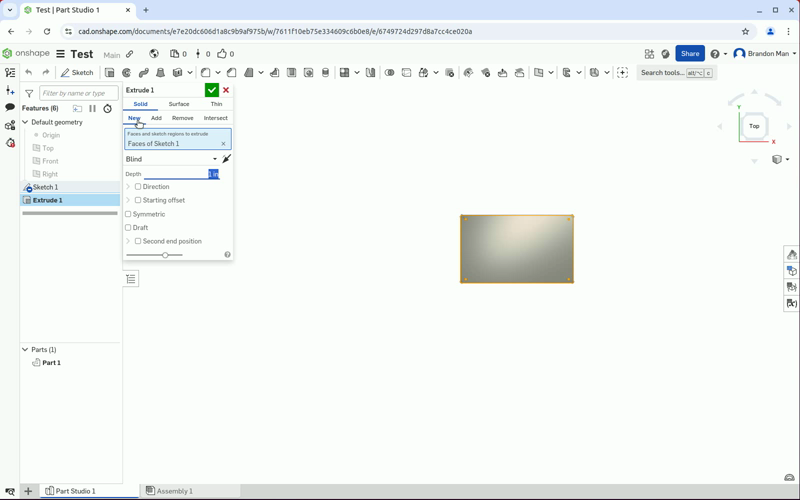
text(0.241)
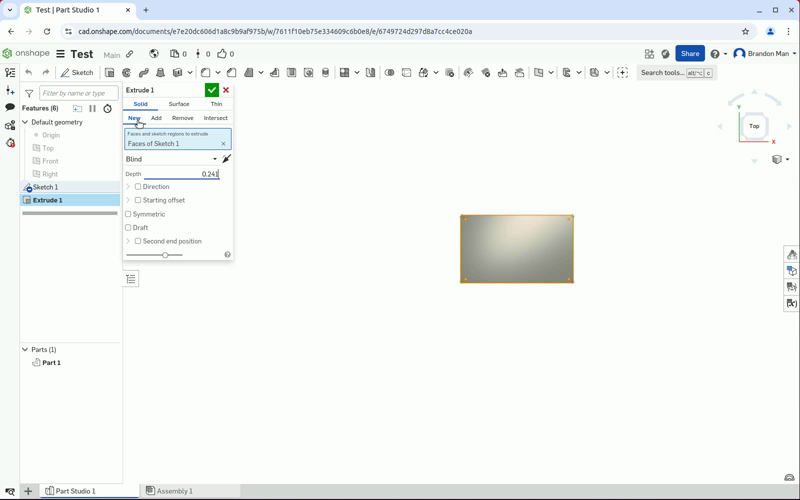
key(enter)
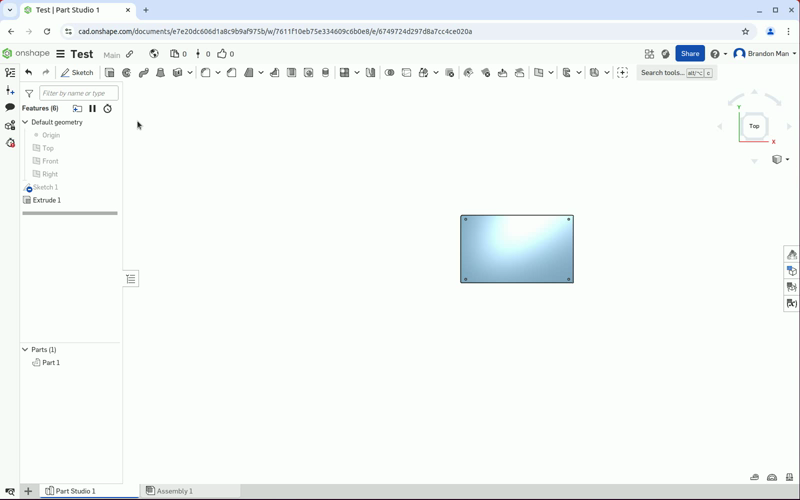
key(shift+h)
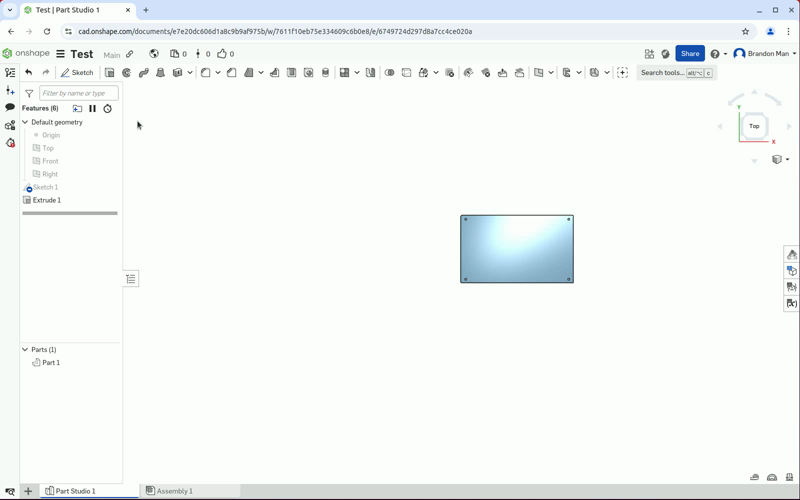
key(shift+h)
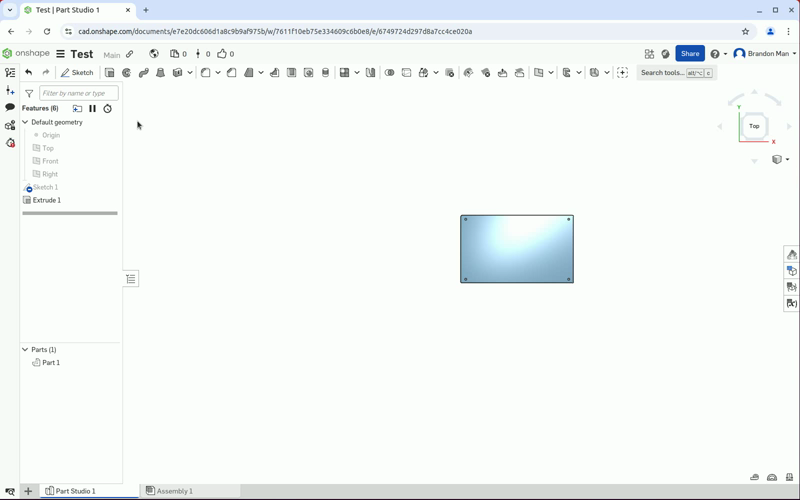
mouse_move(73, 189)
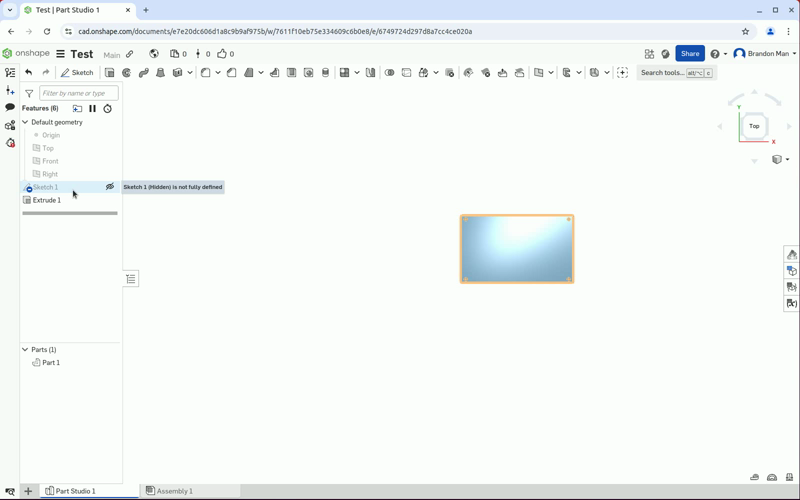
click(73, 189)
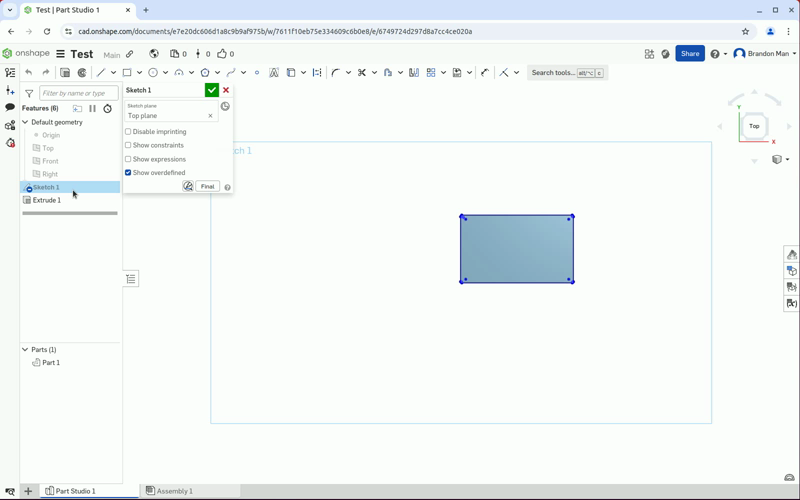
mouse_move(229, 92)
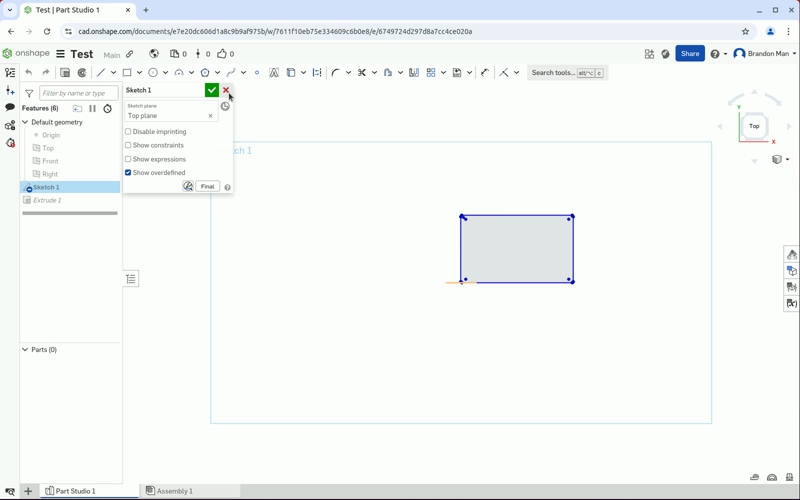
click(229, 92)
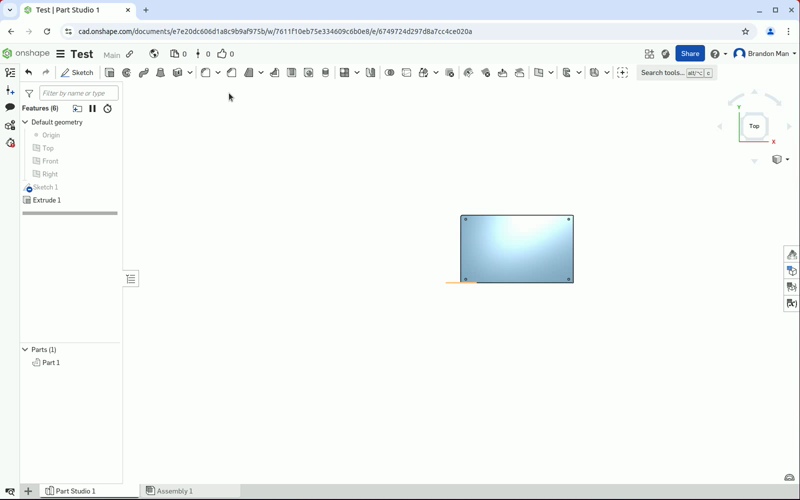
mouse_move(541, 75)
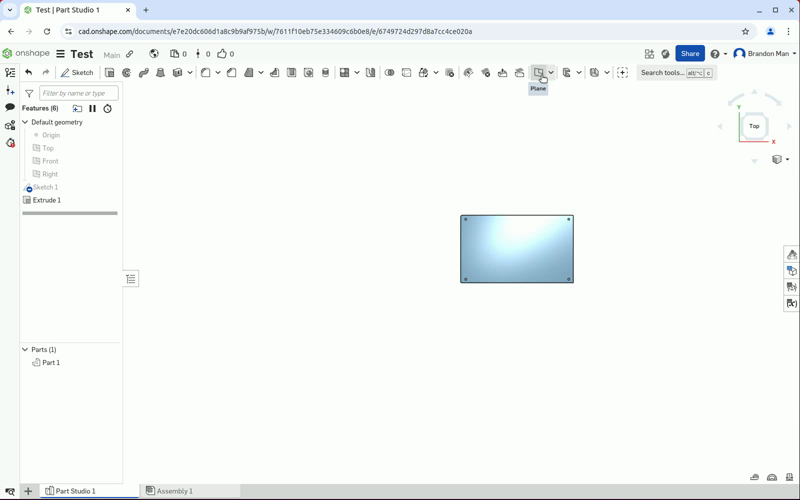
click(541, 75)
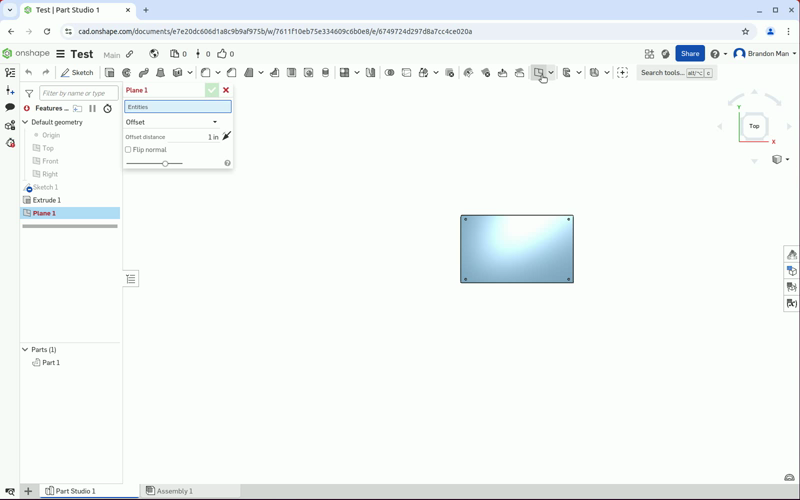
mouse_move(73, 150)
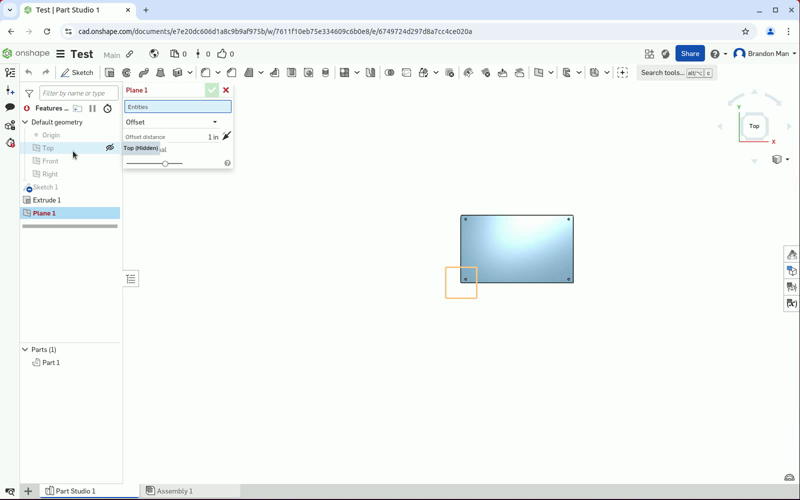
click(73, 150)
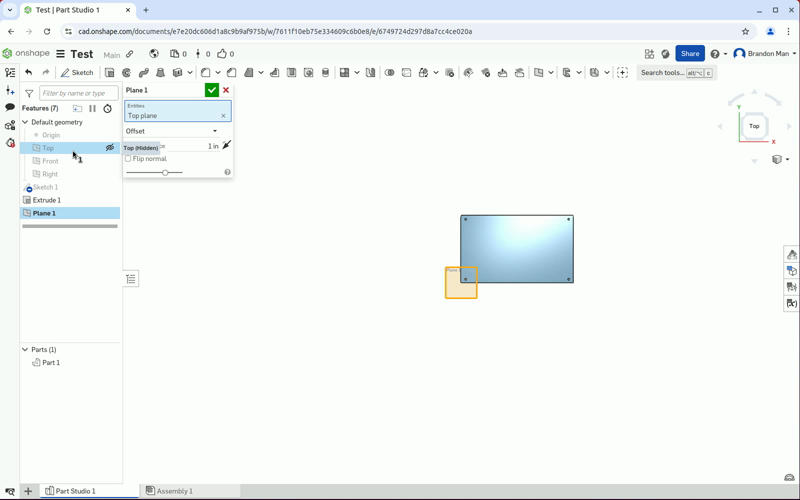
key(tab, 2)
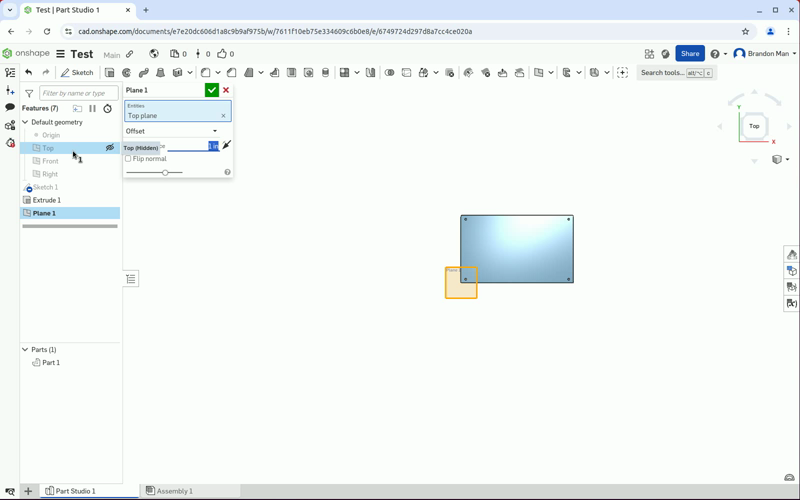
text(0.246)
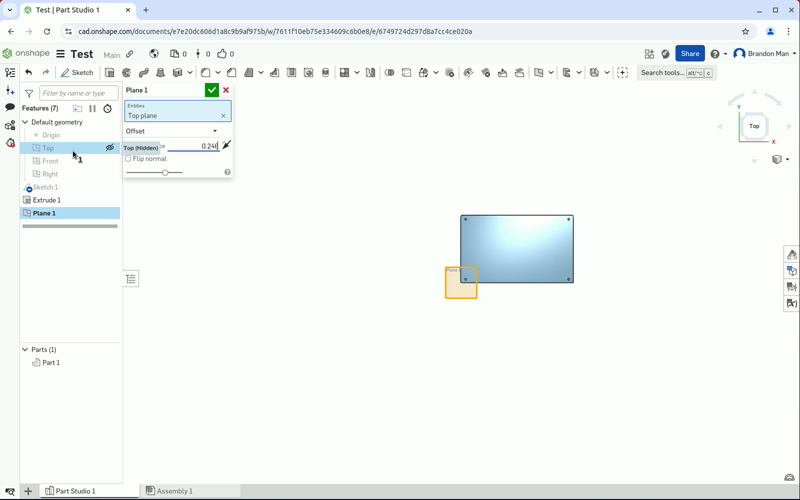
key(enter, 2)
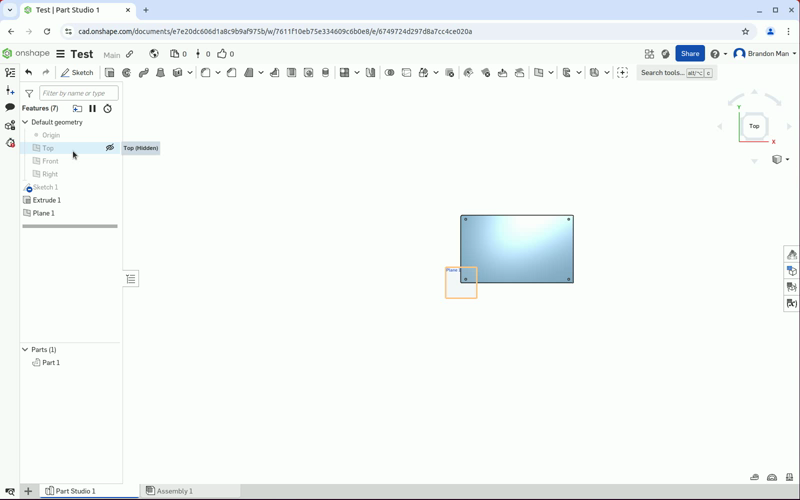
key(shift+s)
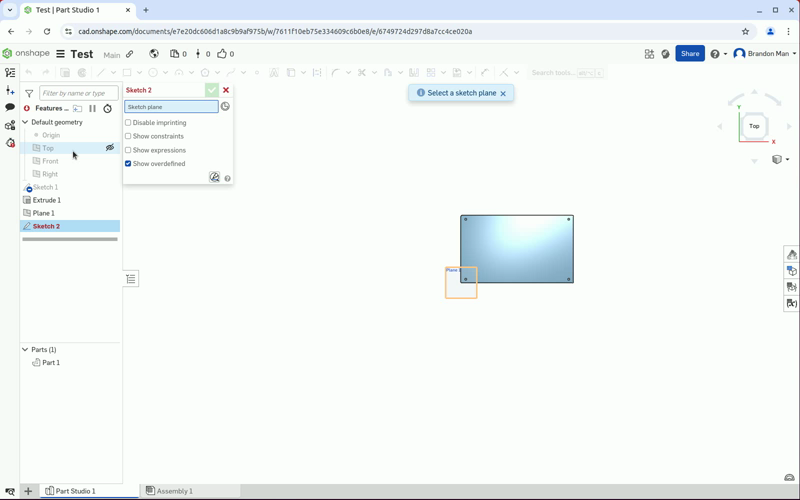
mouse_move(73, 215)
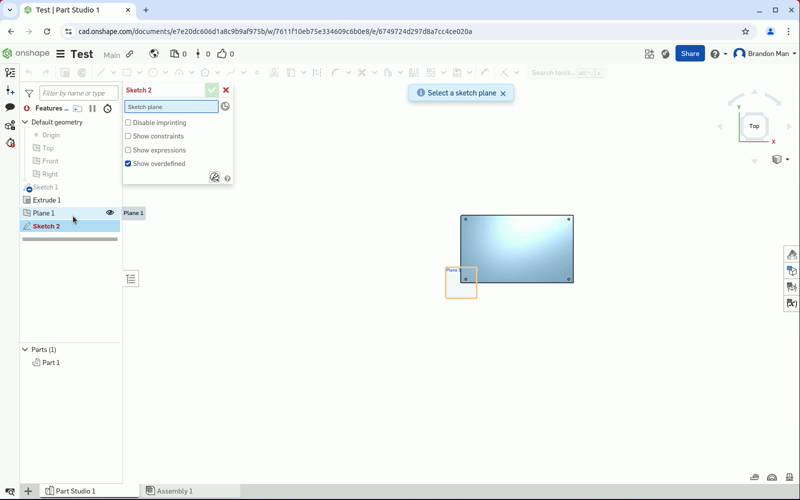
click(73, 215)
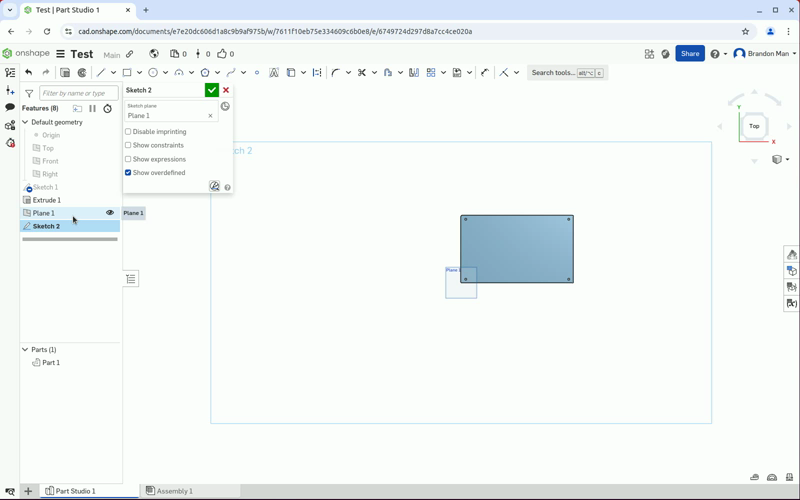
mouse_move(73, 352)
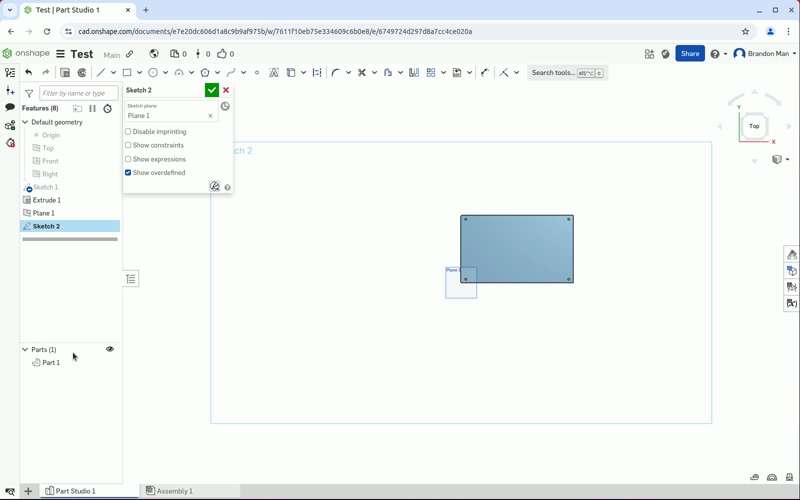
key(y)
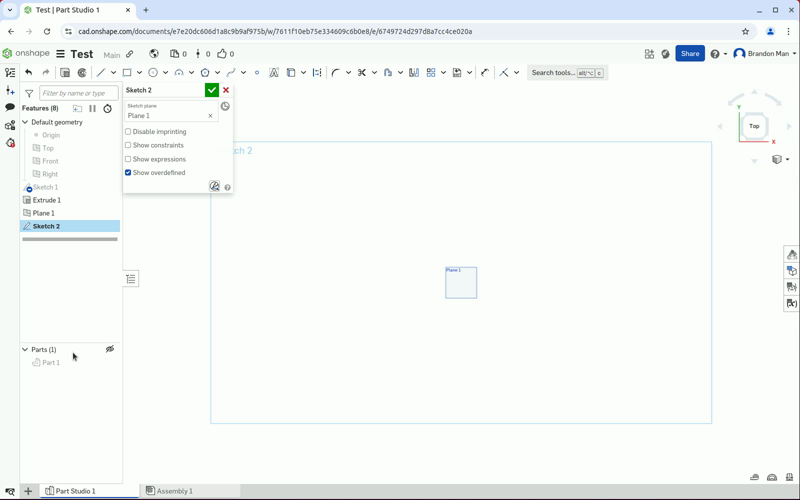
key(l)
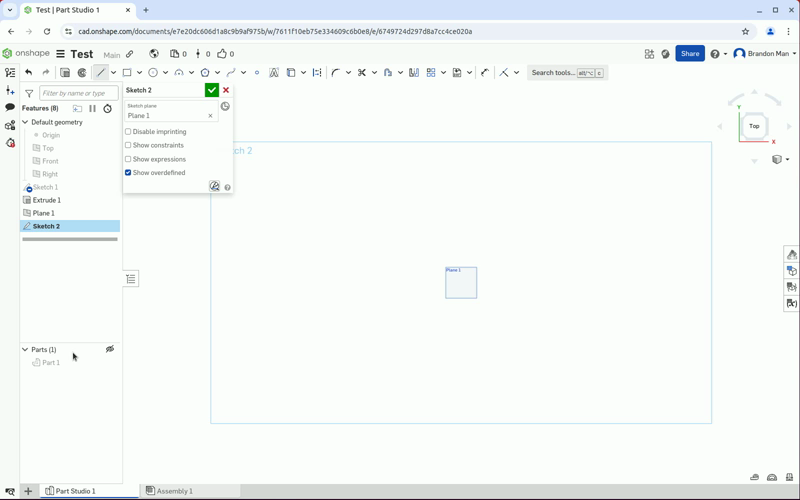
key_down(shift)
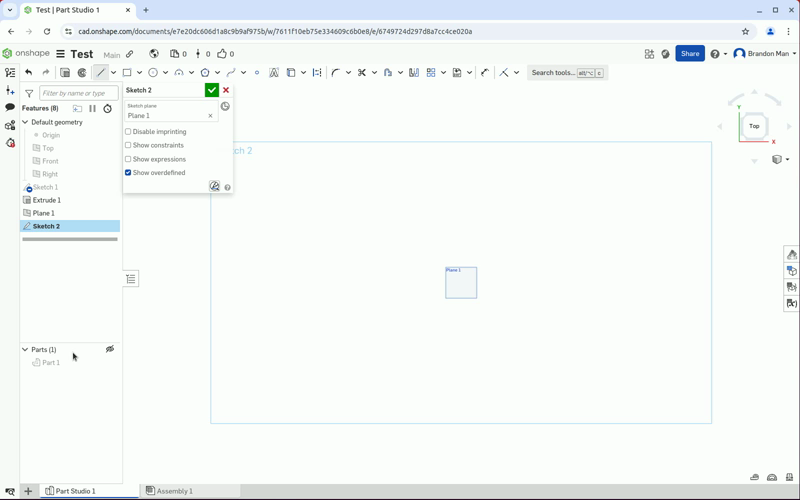
mouse_move(460, 273)
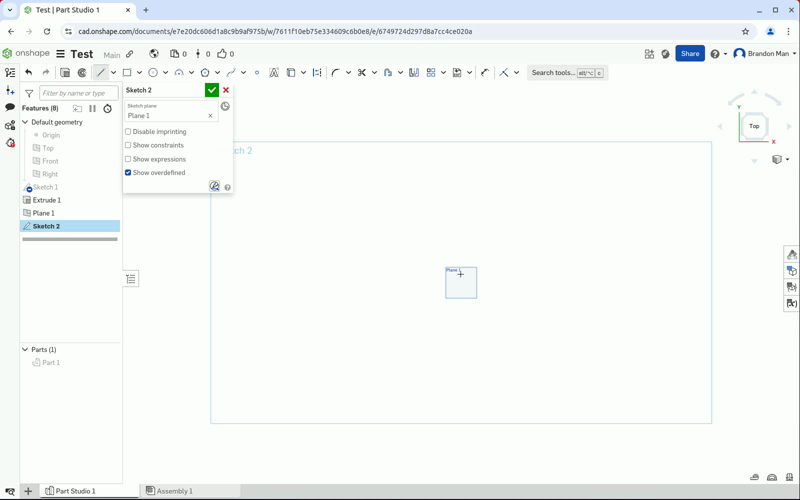
click(460, 273)
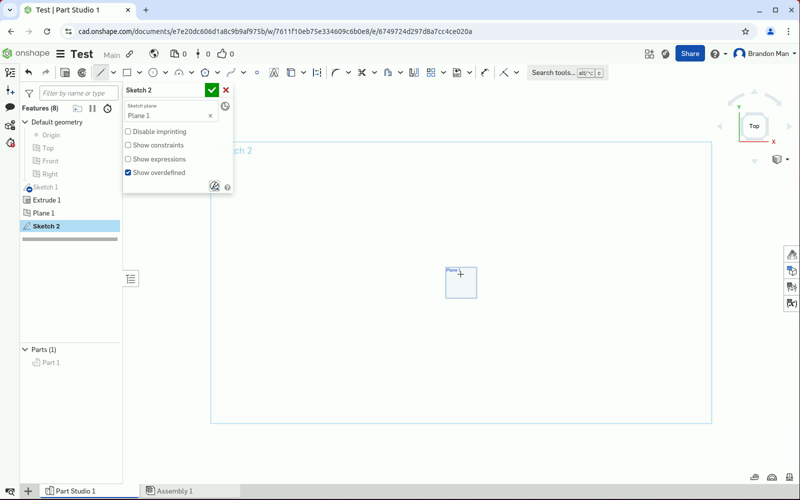
key_up(shift)
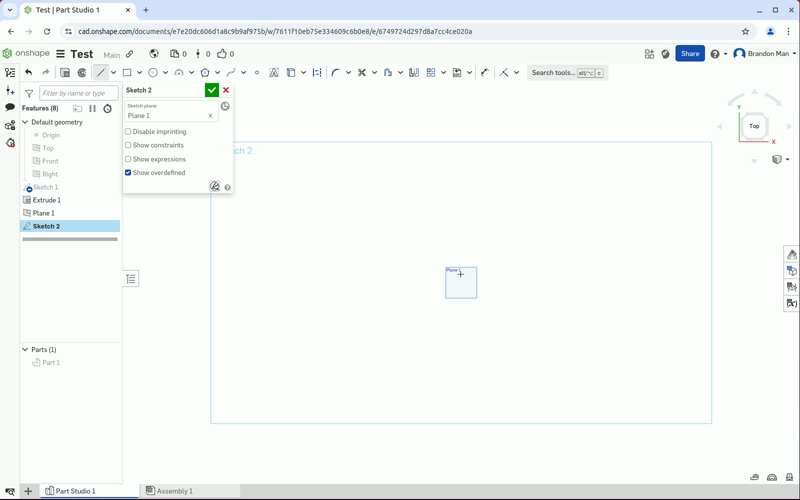
key_down(shift)
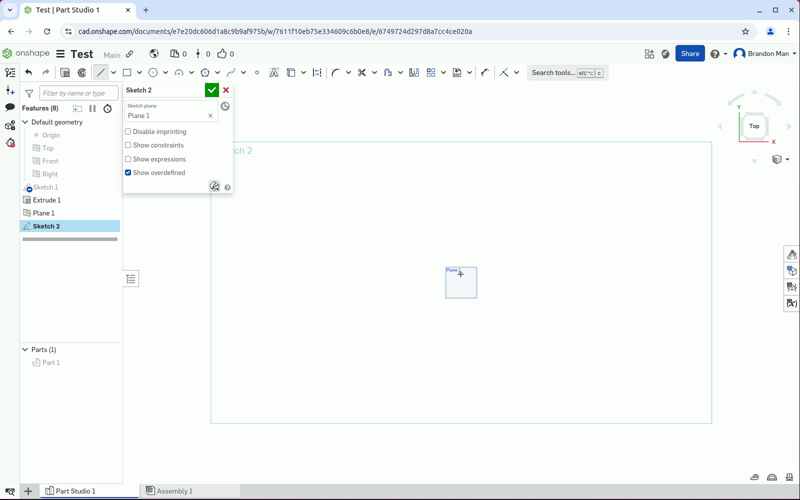
mouse_move(490, 273)
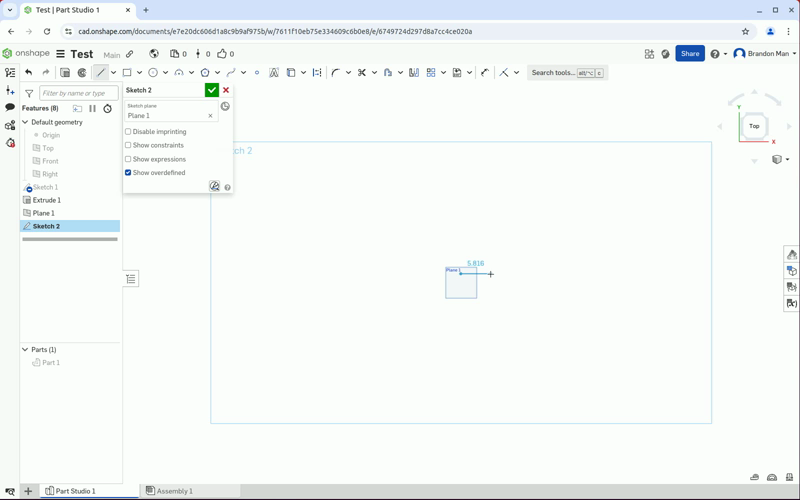
mouse_move(475, 273)
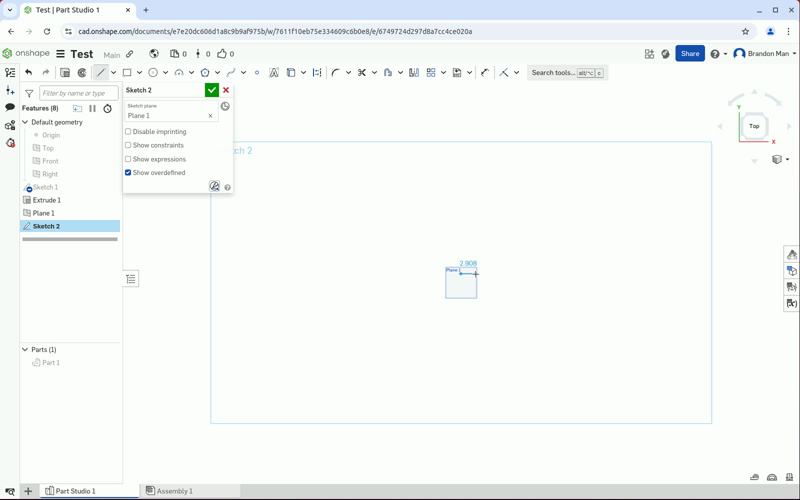
click(475, 273)
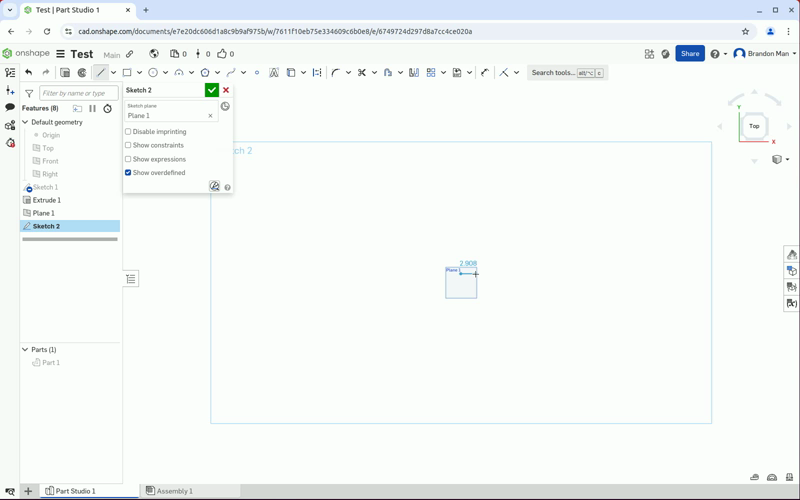
key_up(shift)
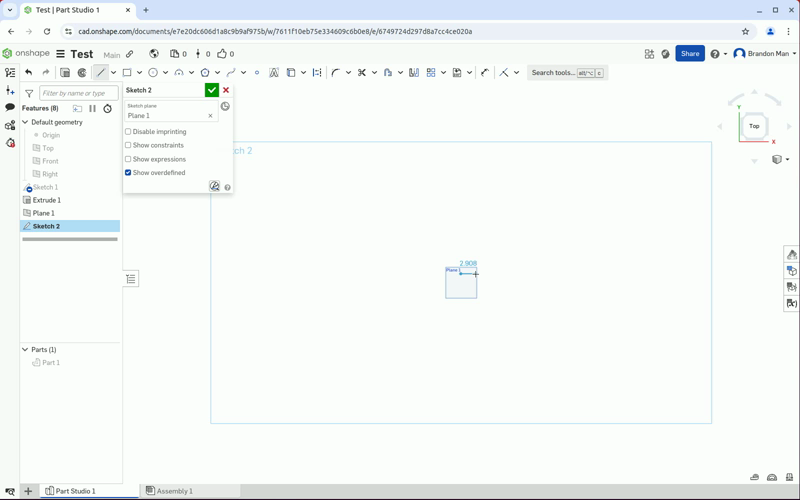
key_down(shift)
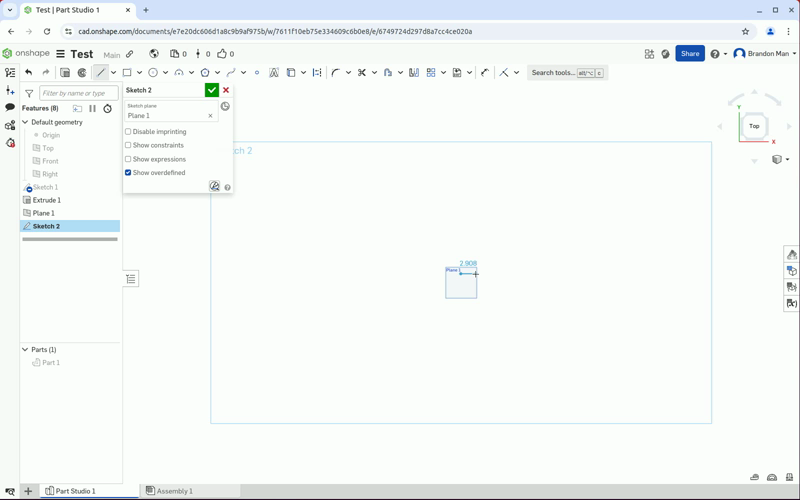
mouse_move(505, 273)
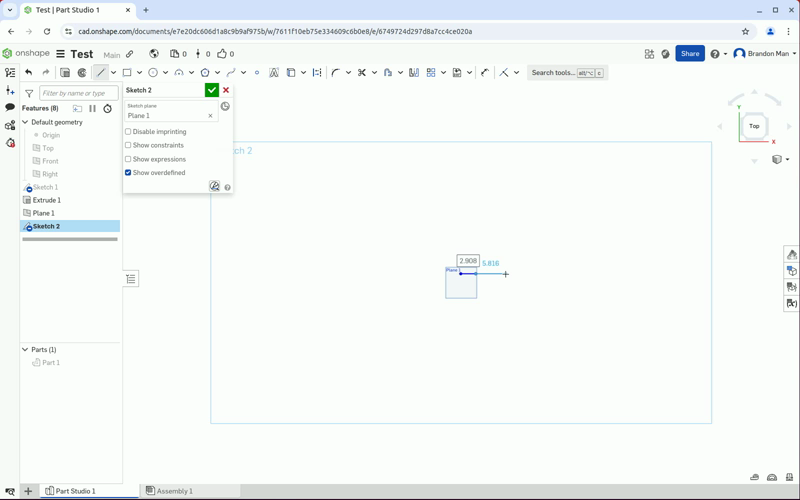
mouse_move(475, 260)
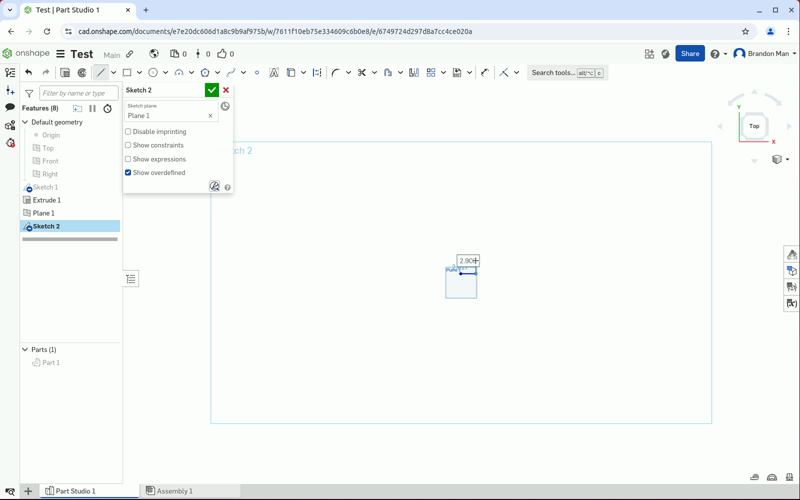
click(475, 260)
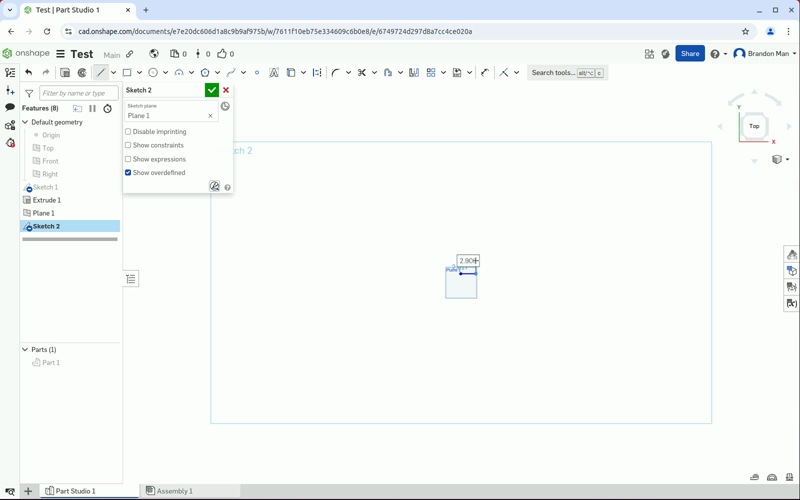
key_up(shift)
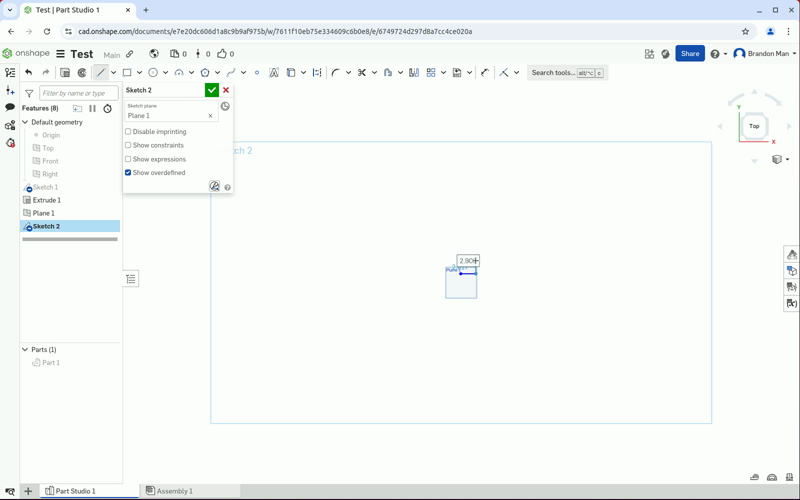
key_down(shift)
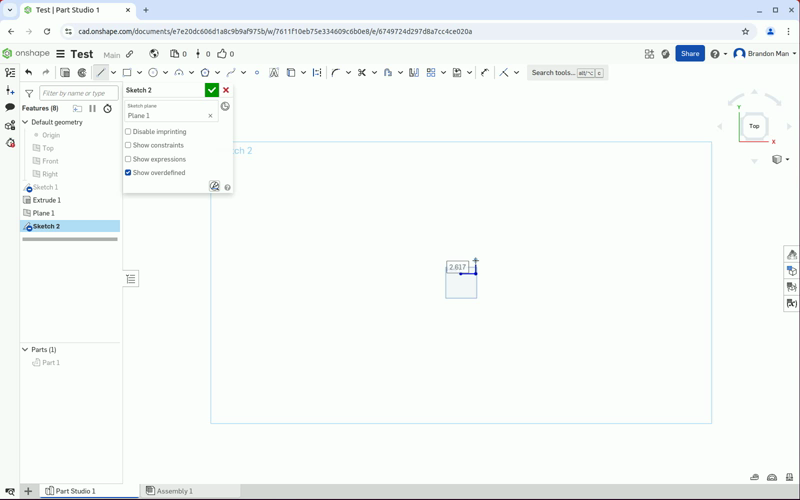
mouse_move(505, 260)
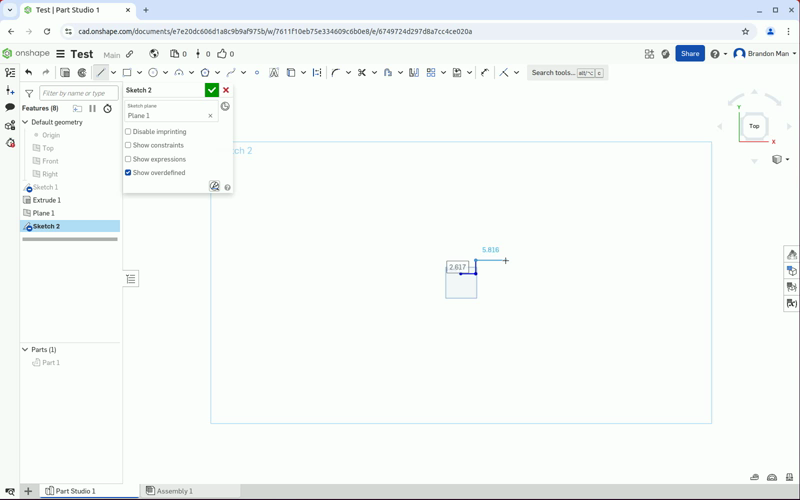
mouse_move(460, 260)
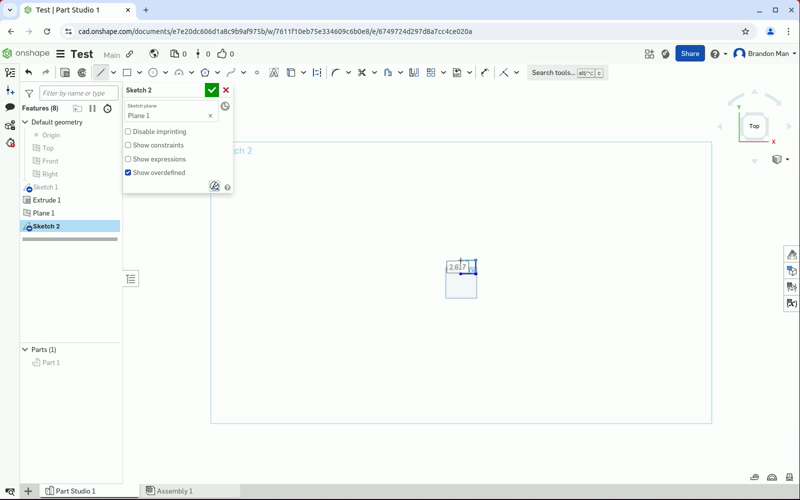
click(460, 260)
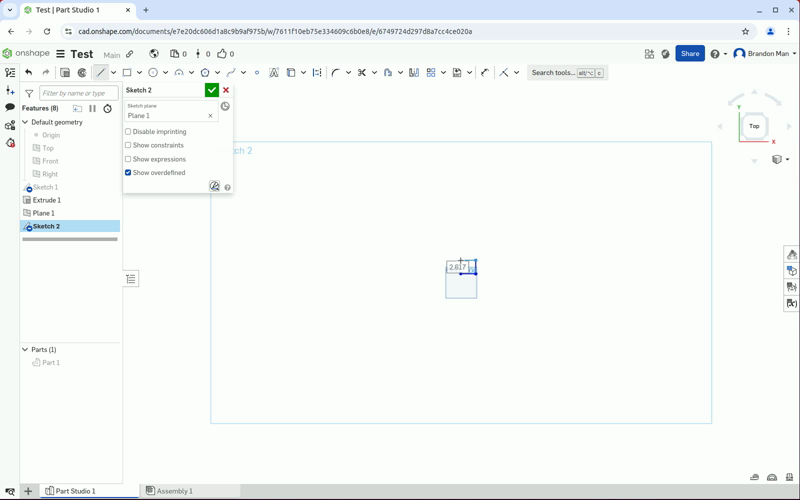
key_up(shift)
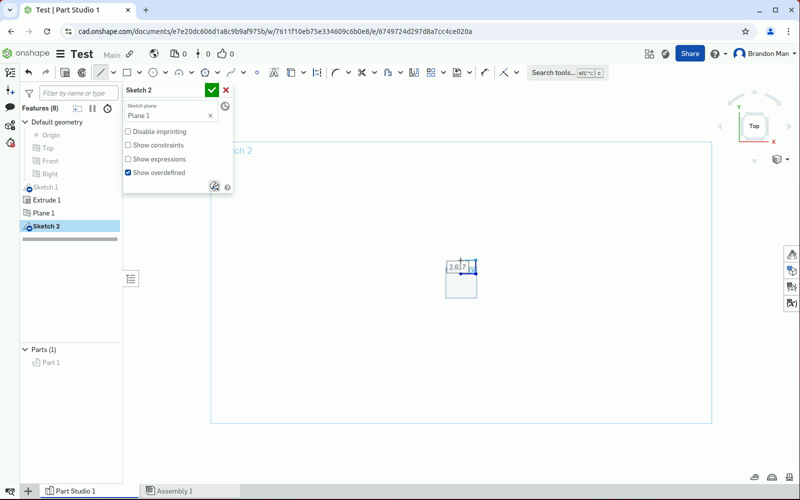
mouse_move(490, 260)
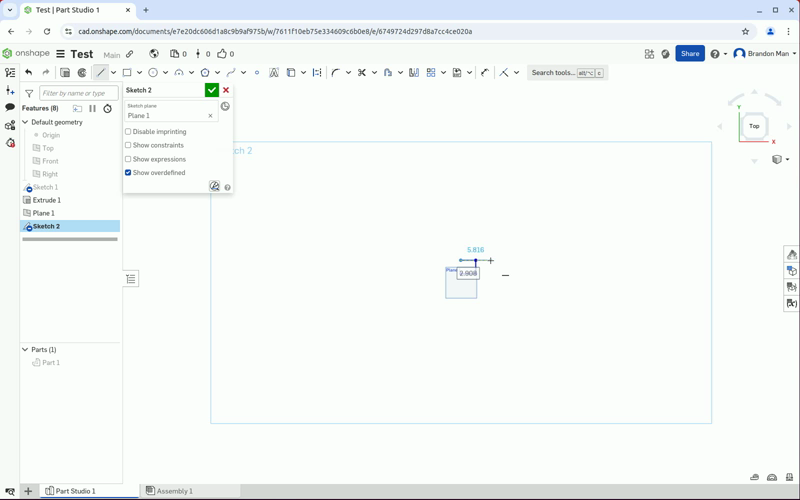
key_down(shift)
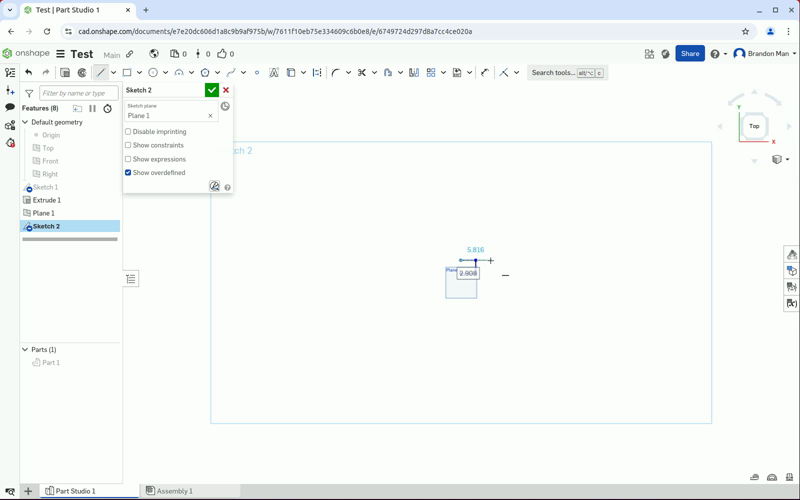
mouse_move(460, 273)
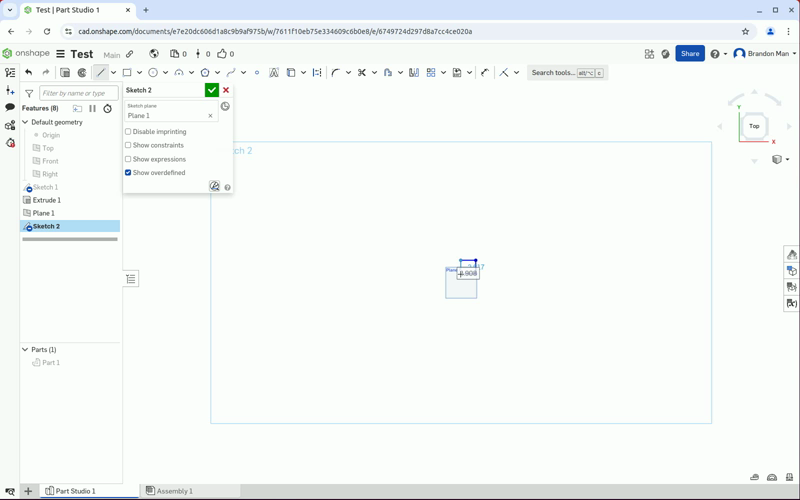
key_up(shift)
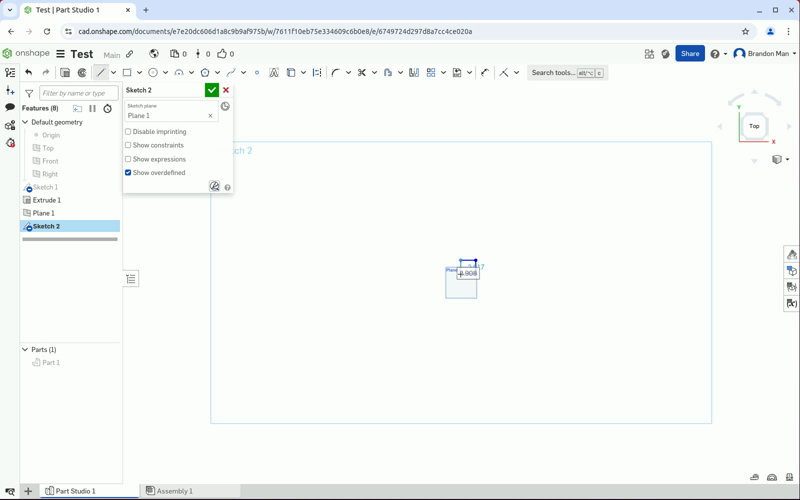
click(460, 273)
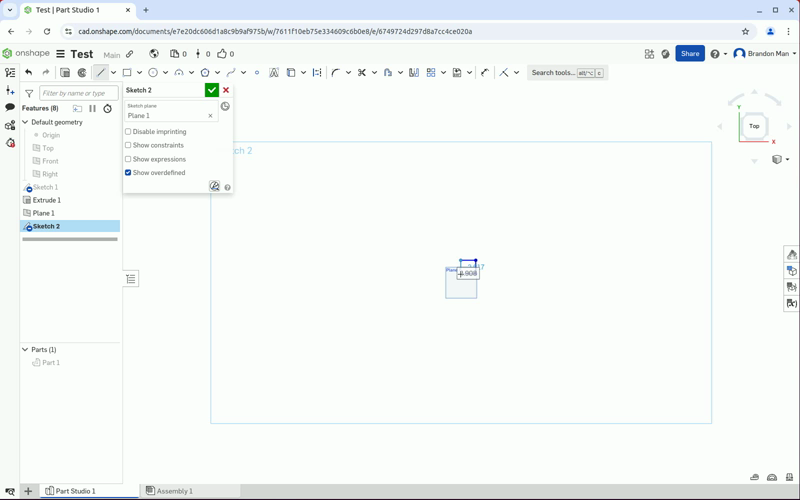
key(esc)
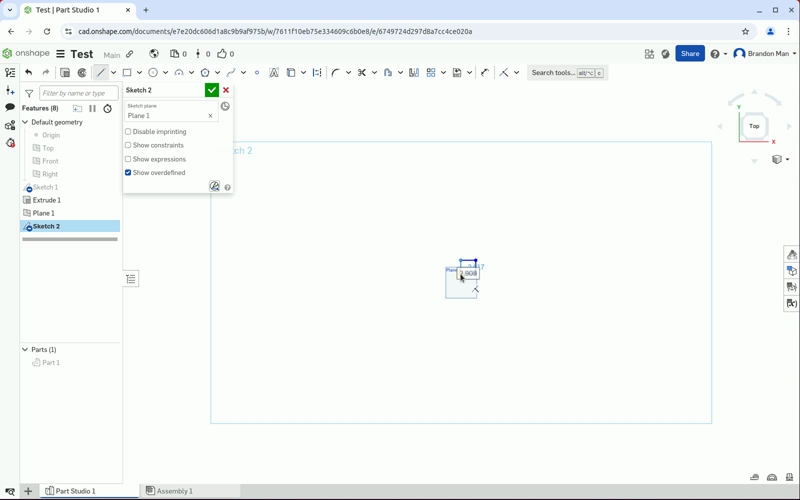
mouse_move(466, 270)
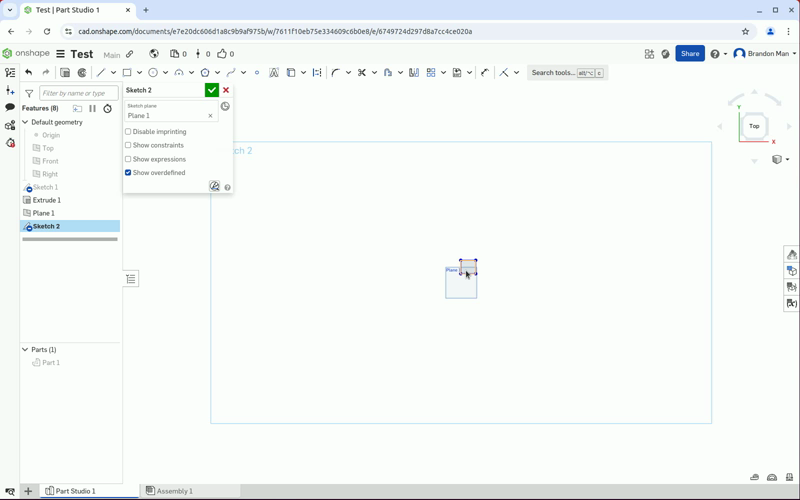
scroll(6)
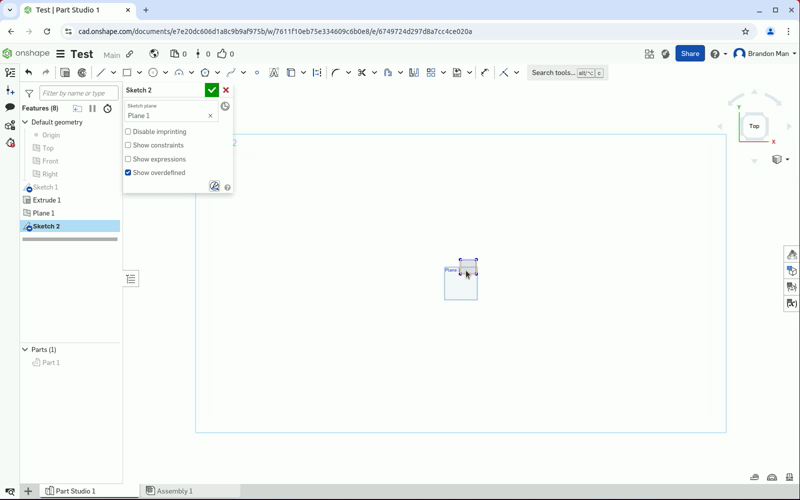
scroll(6)
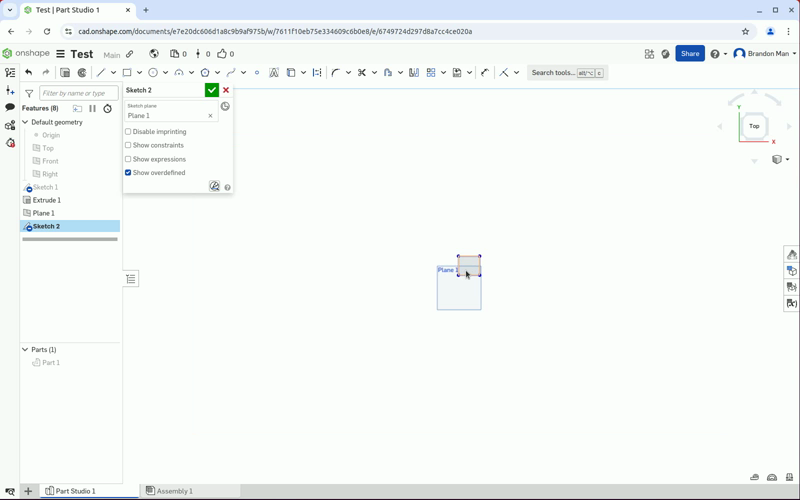
scroll(6)
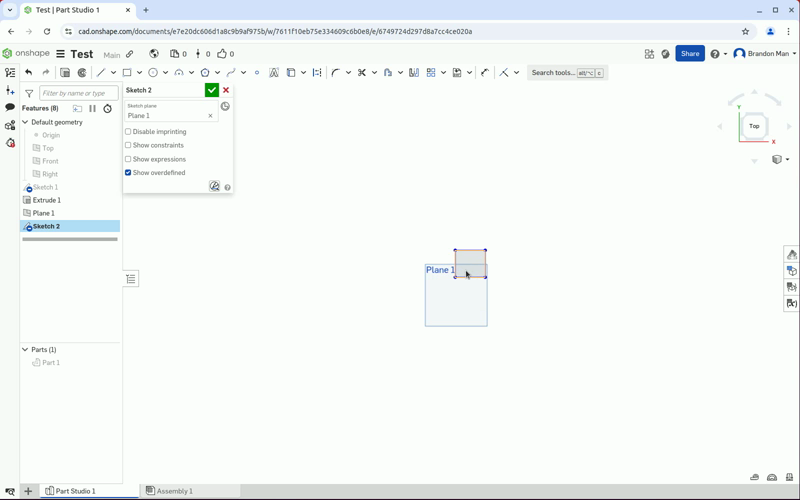
scroll(6)
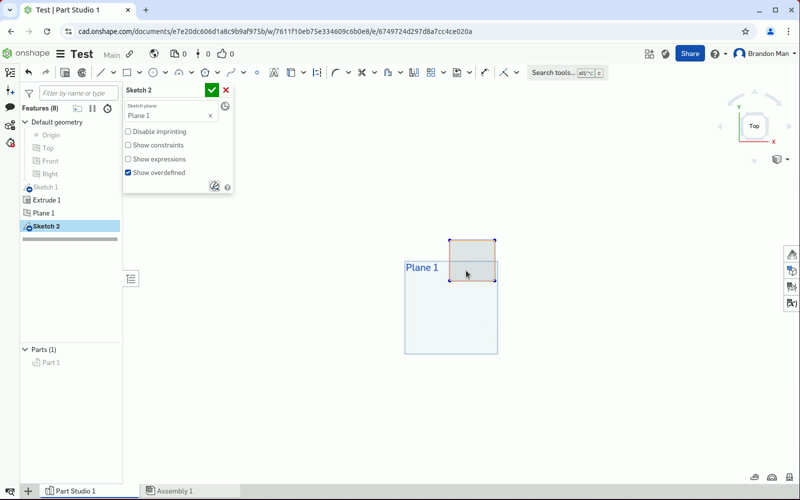
scroll(6)
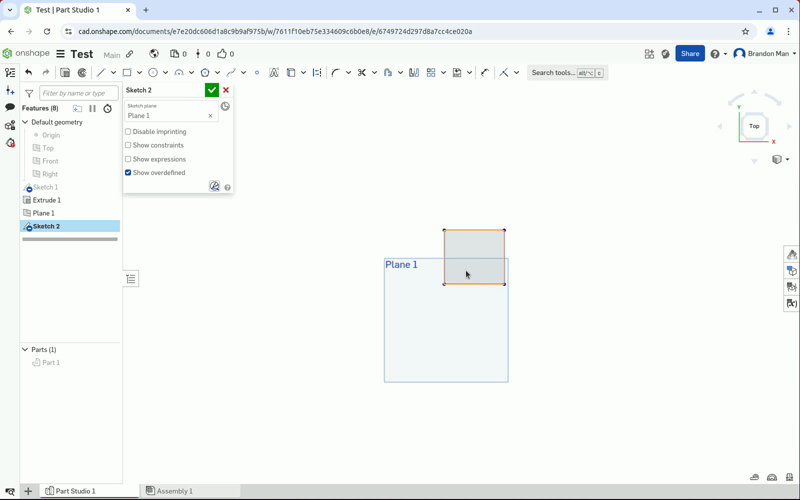
scroll(6)
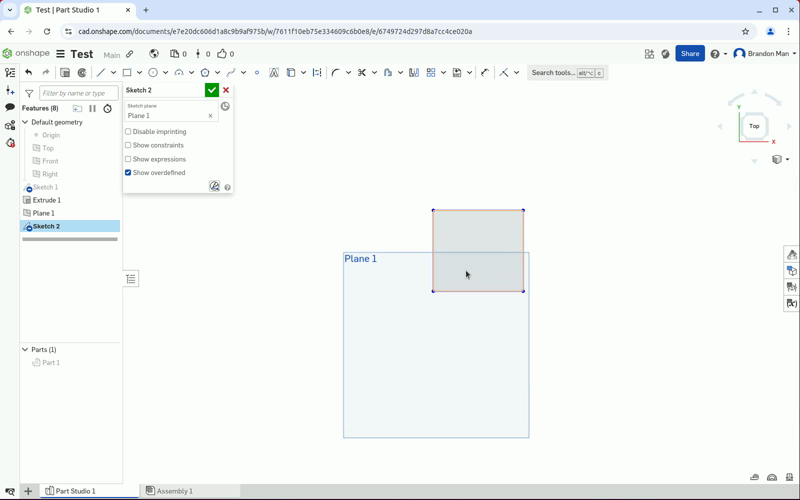
scroll(6)
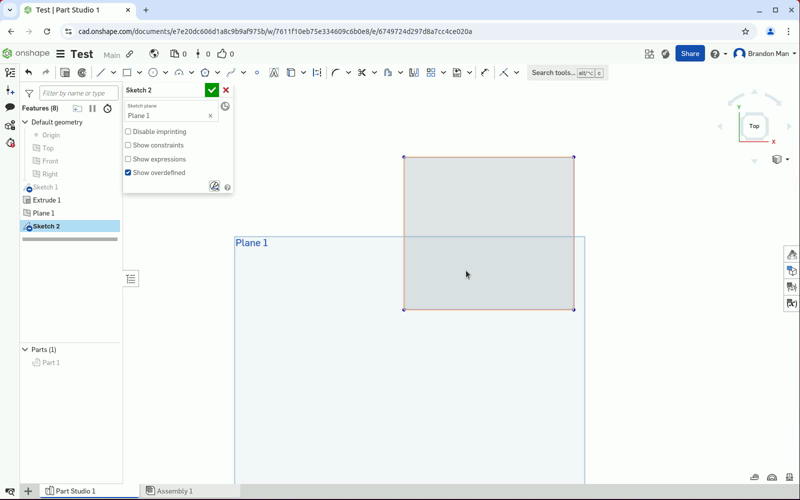
click(466, 270)
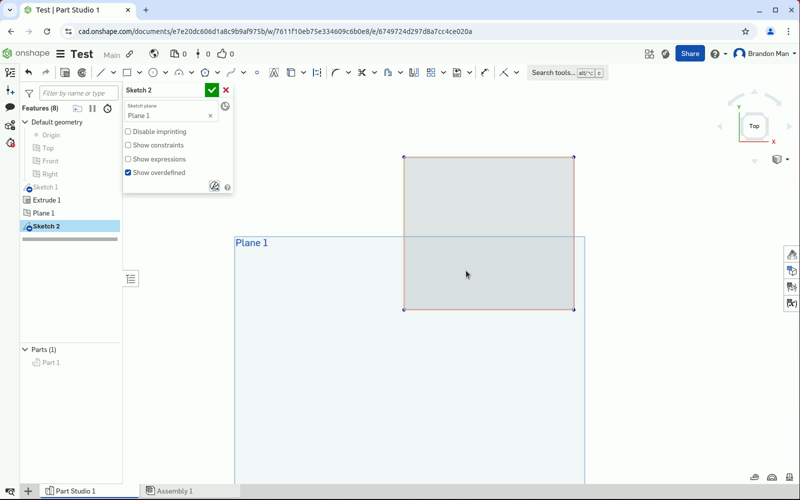
scroll(-6)
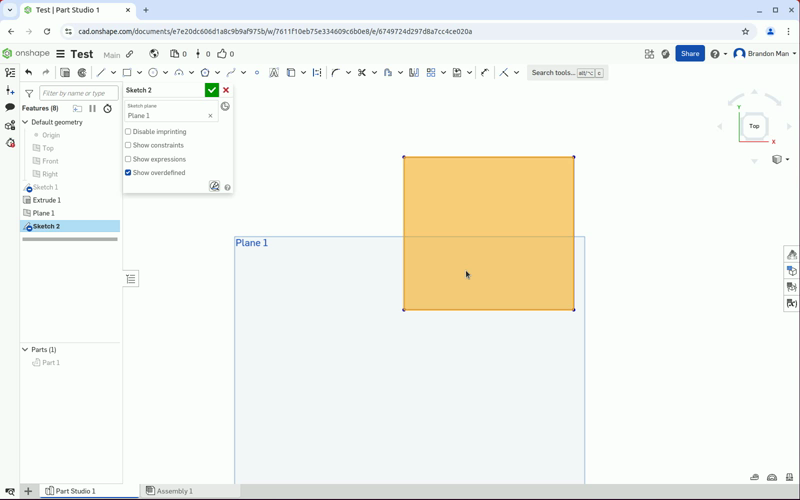
scroll(-6)
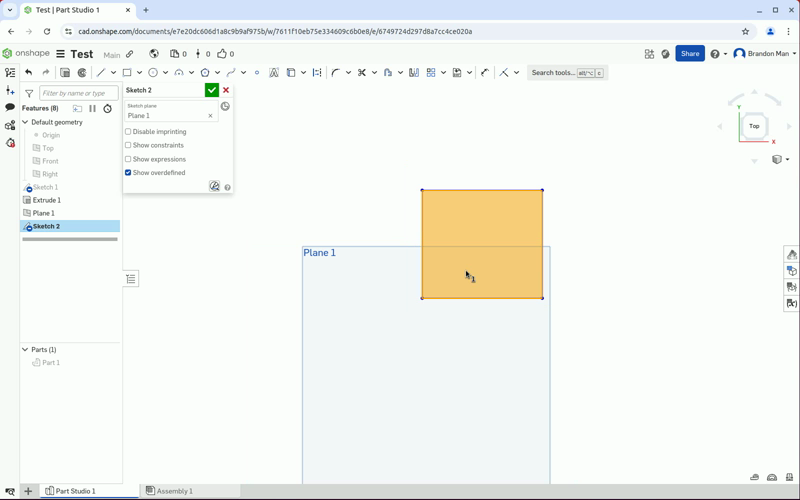
scroll(-6)
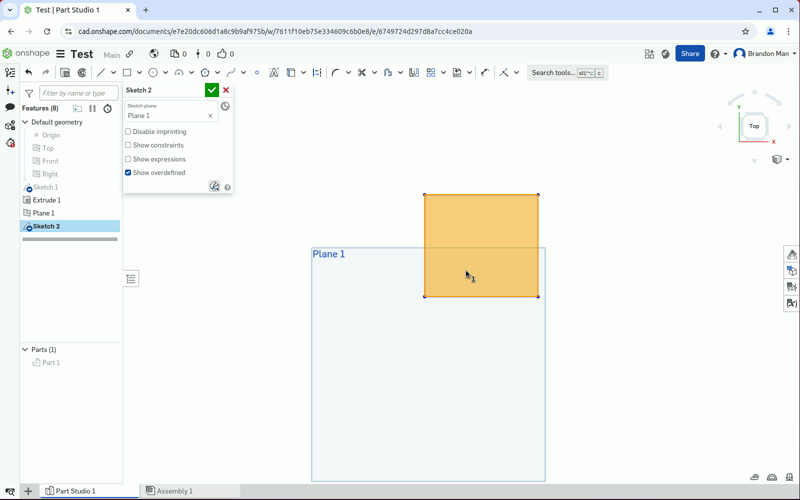
scroll(-6)
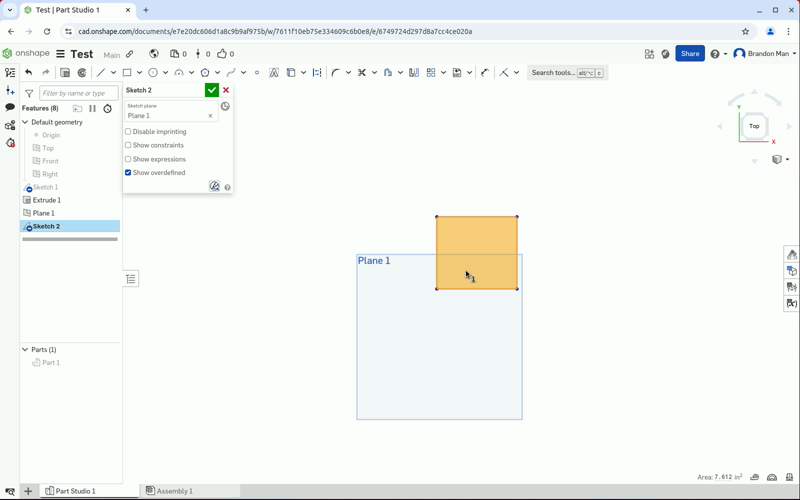
scroll(-6)
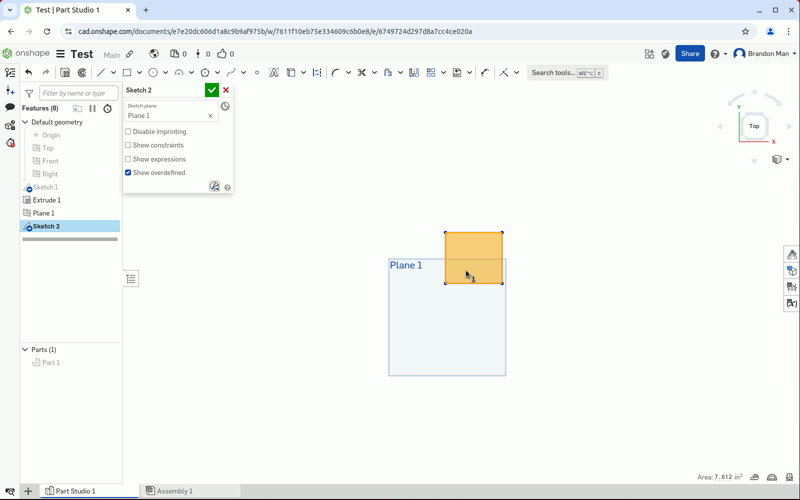
scroll(-6)
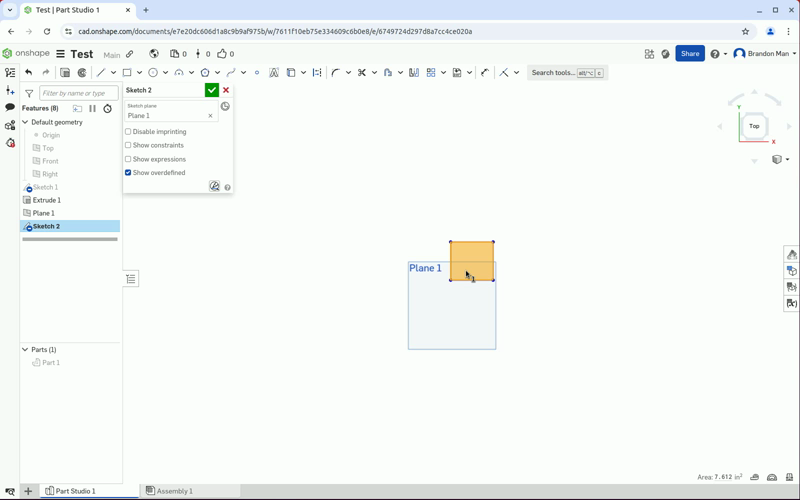
scroll(-6)
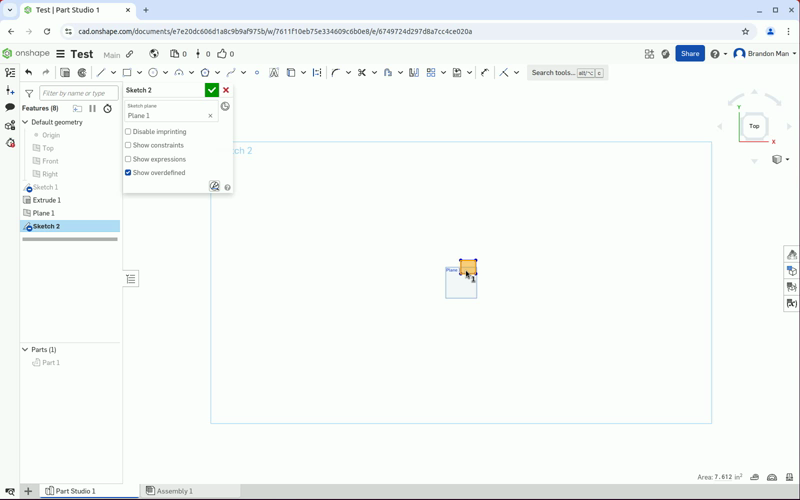
mouse_move(73, 352)
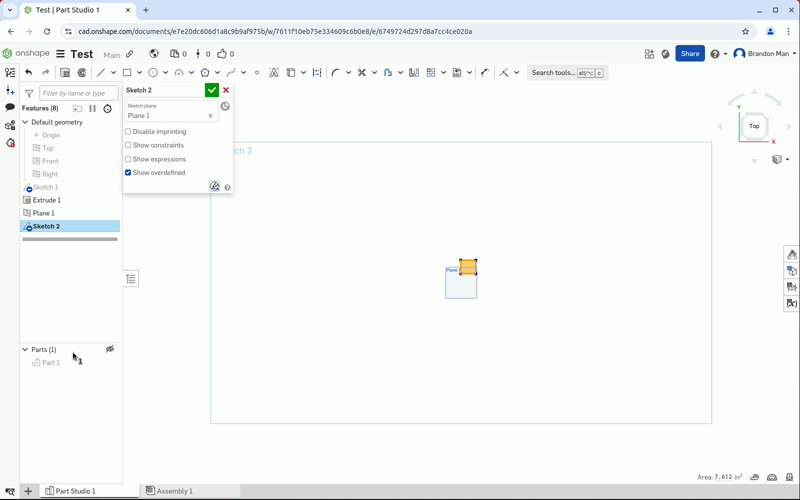
key(shift+y)
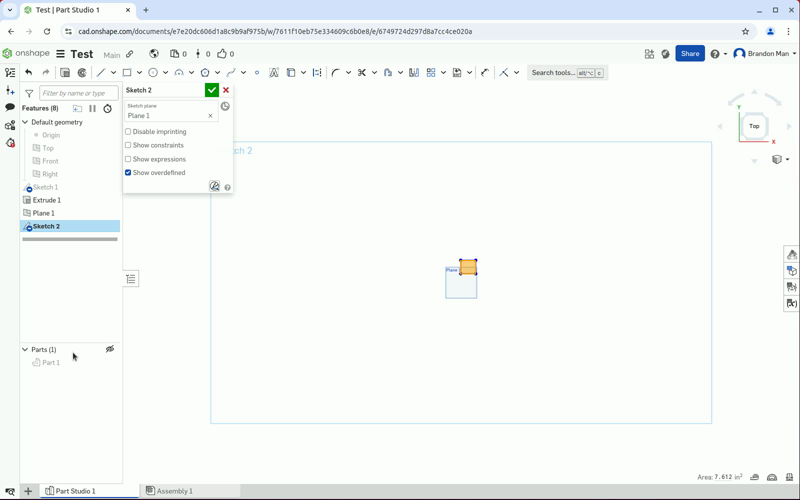
key(shift+e)
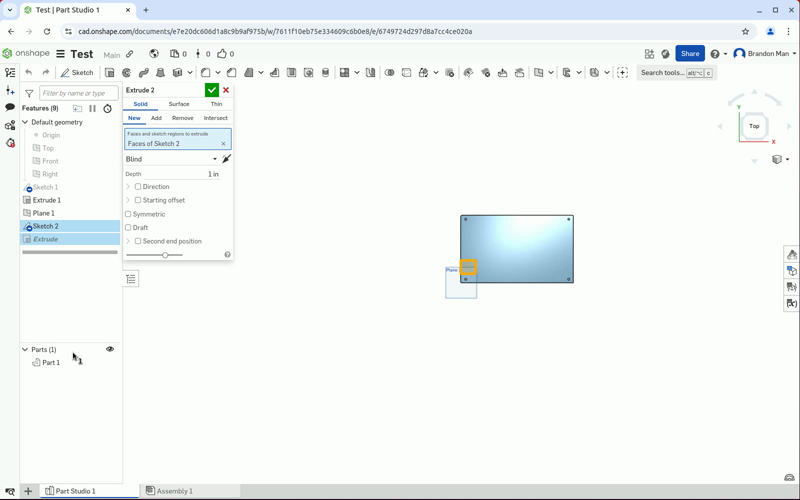
mouse_move(143, 106)
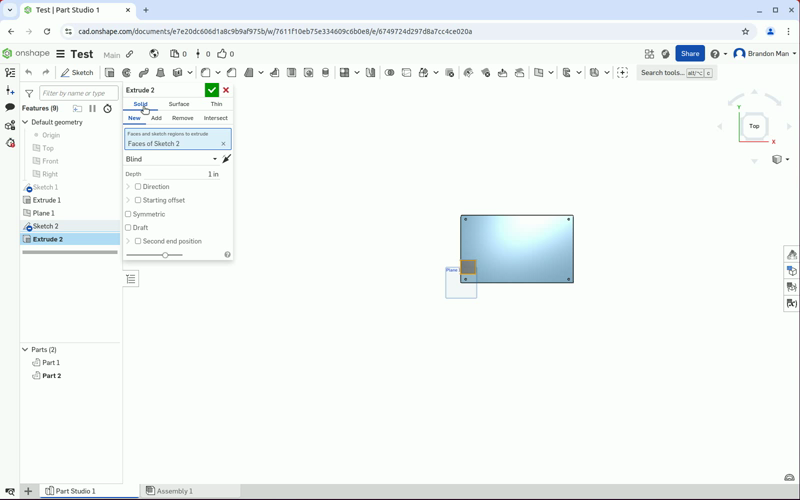
click(143, 106)
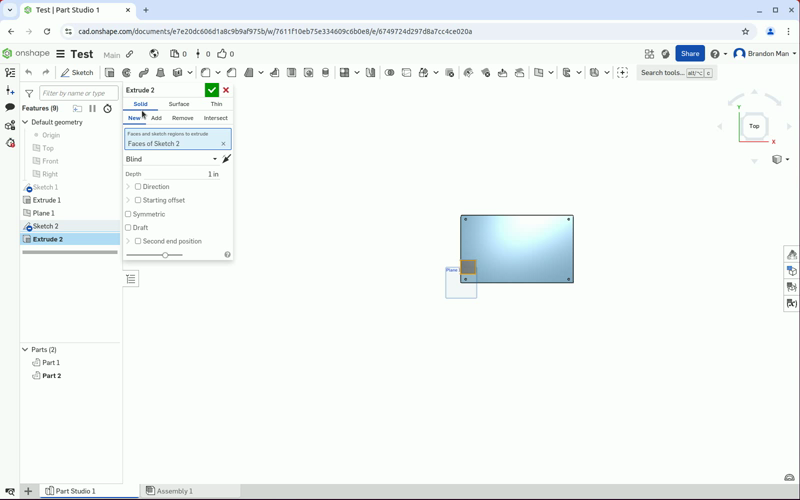
mouse_move(137, 120)
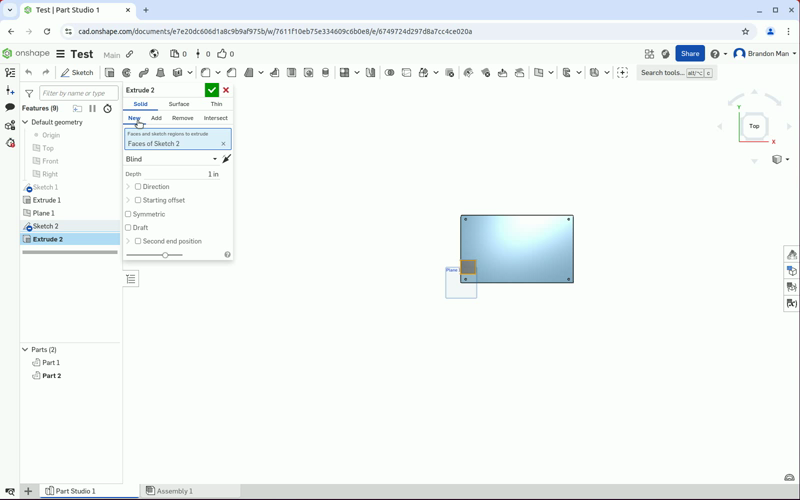
click(137, 120)
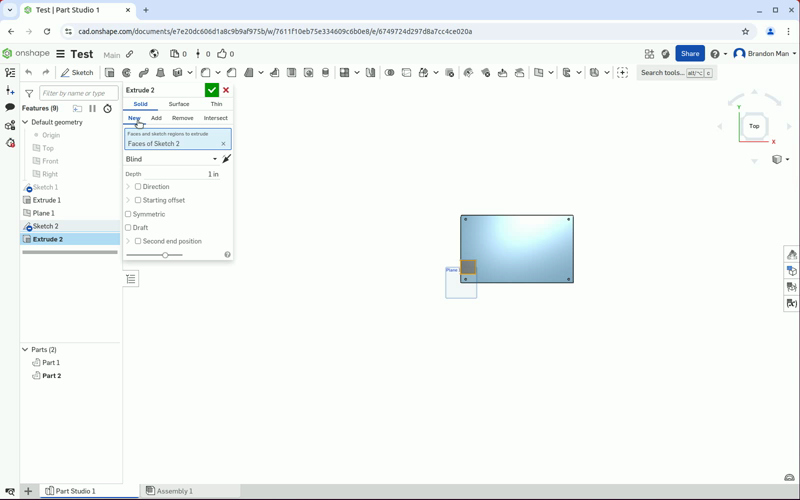
key(tab, 4)
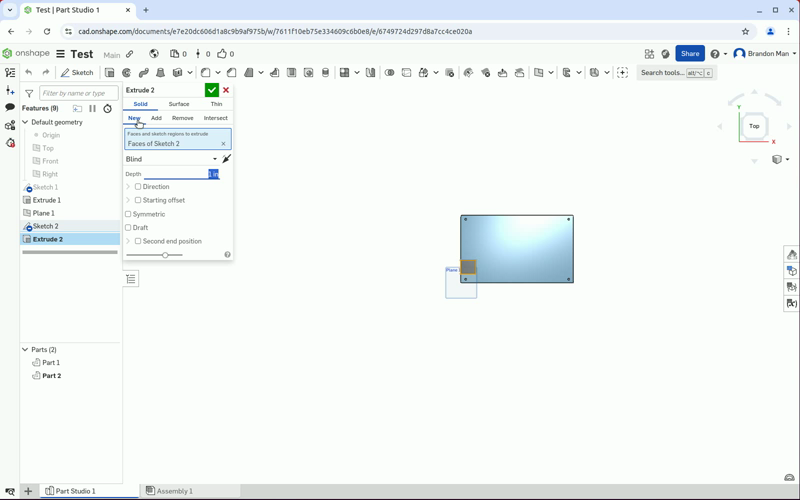
text(3.851)
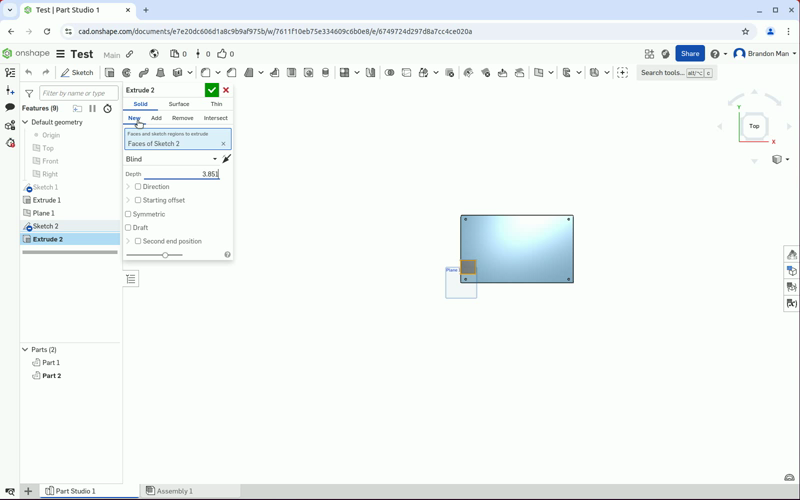
key(enter)
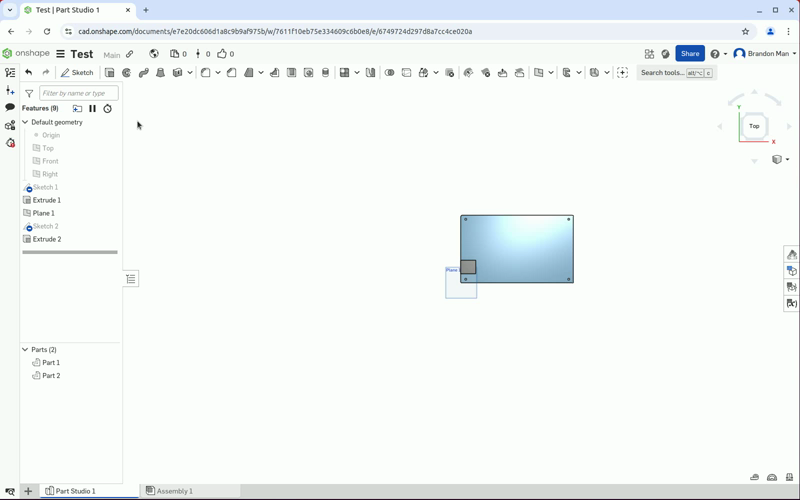
key(shift+h)
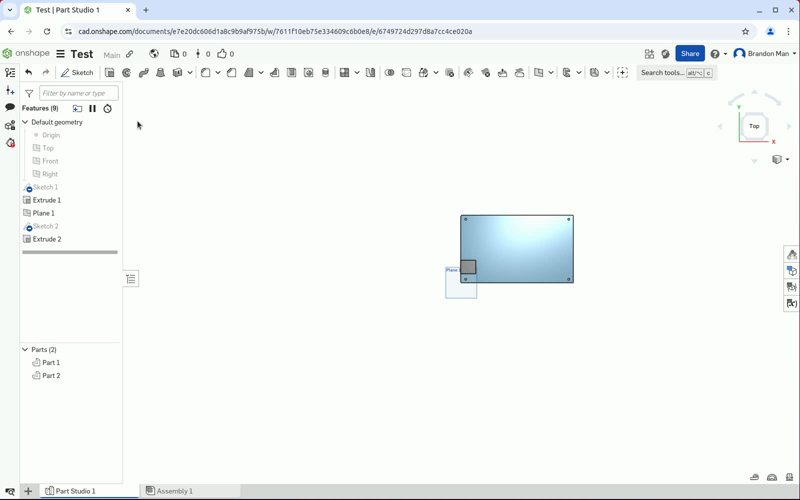
key(shift+h)
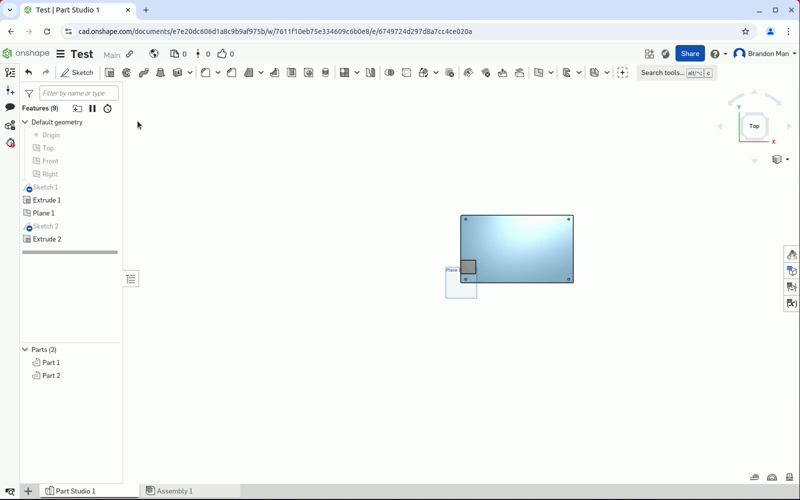
mouse_move(73, 189)
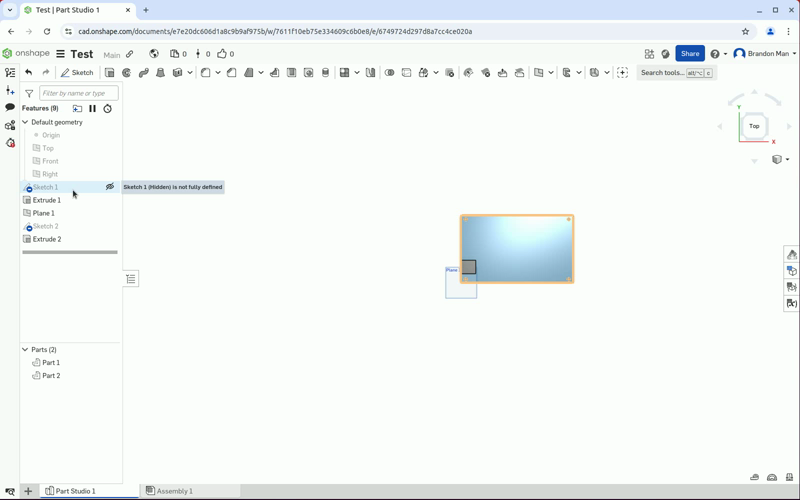
click(73, 189)
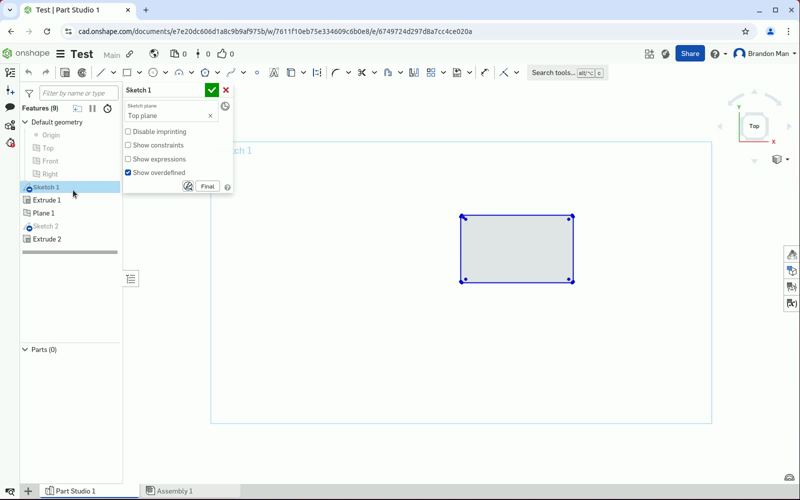
mouse_move(229, 92)
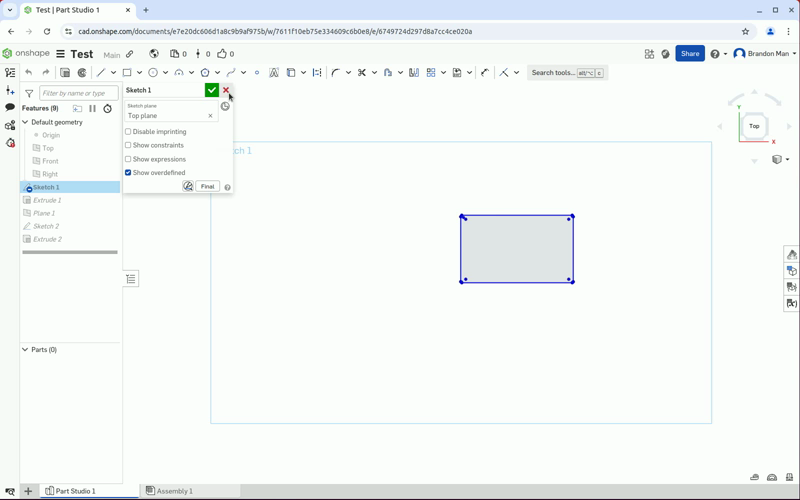
click(229, 92)
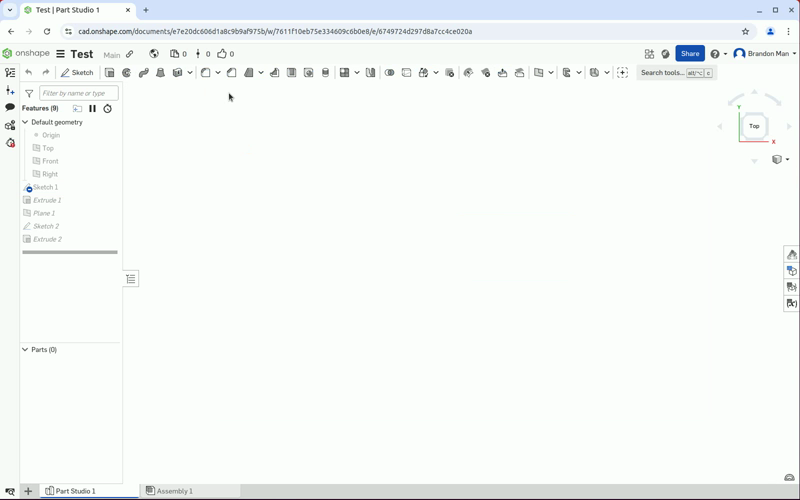
key(shift+s)
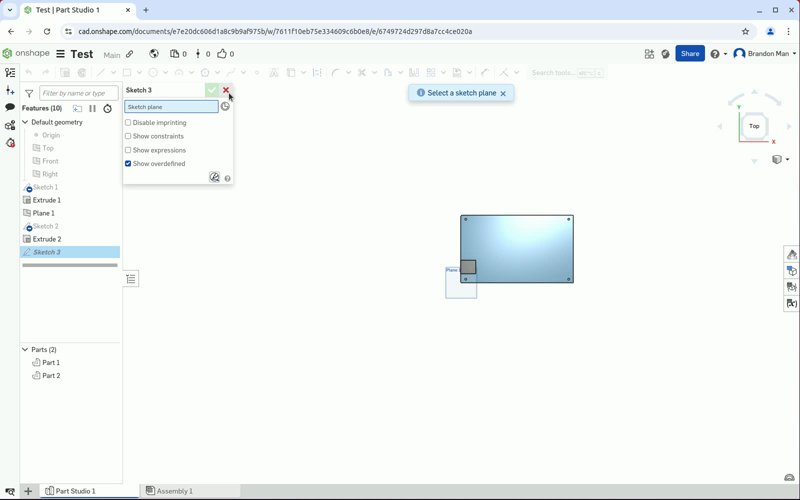
mouse_move(73, 215)
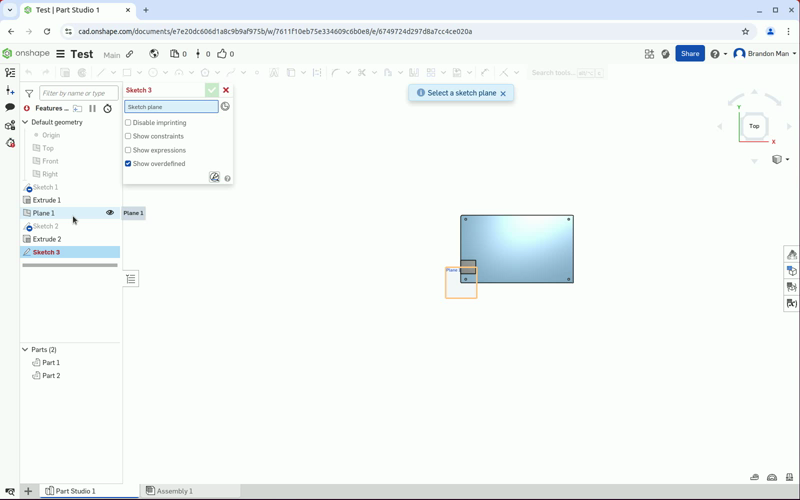
click(73, 215)
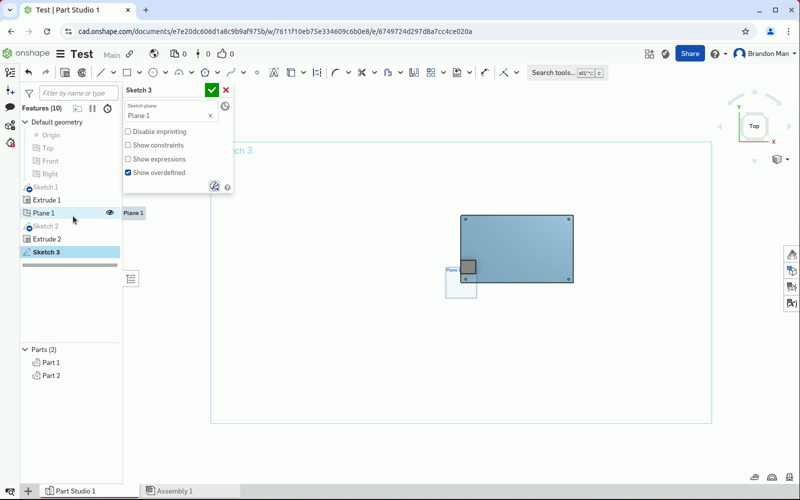
mouse_move(73, 352)
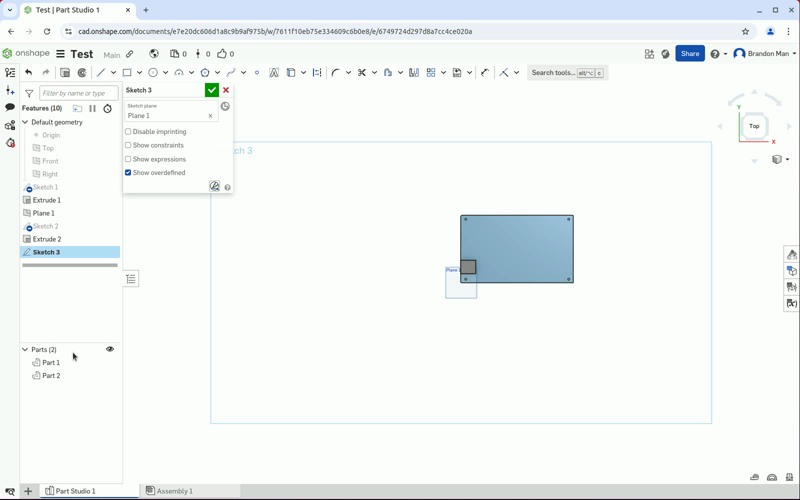
key(y)
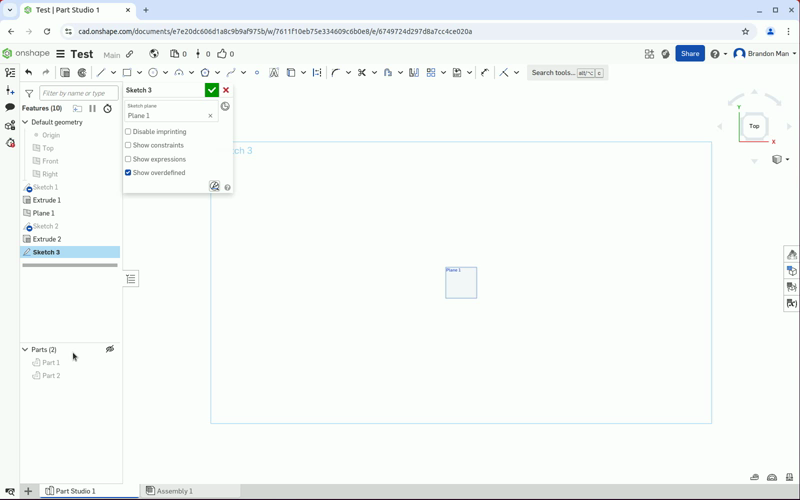
key(l)
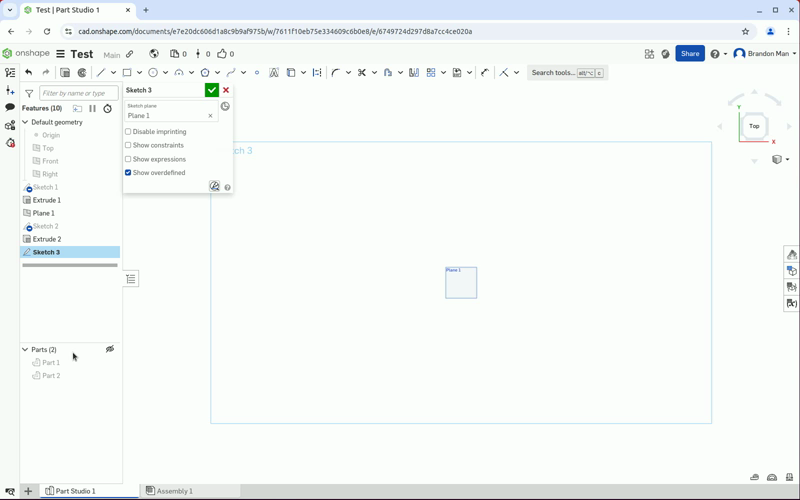
key_down(shift)
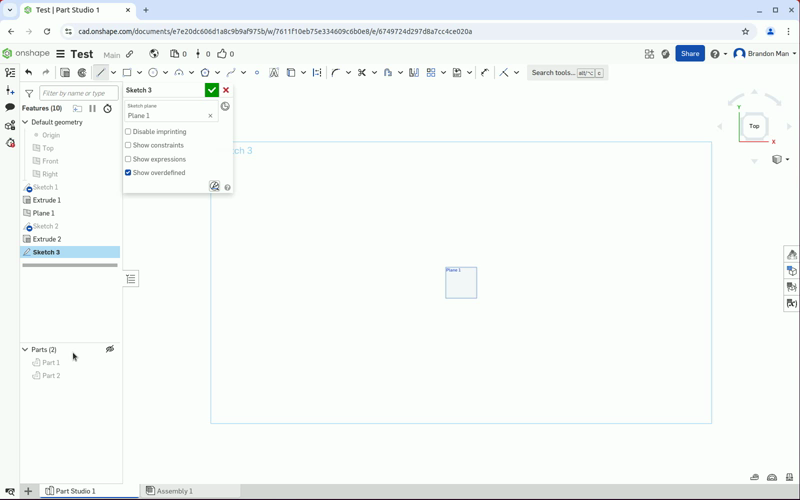
mouse_move(460, 260)
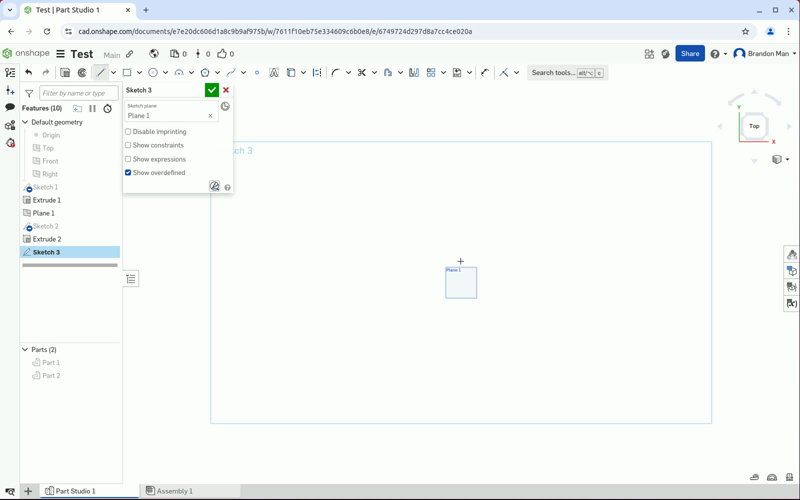
click(460, 260)
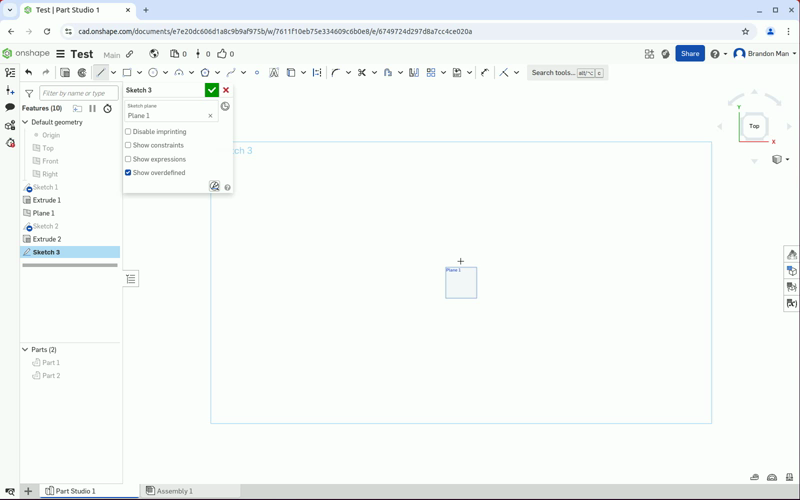
key_up(shift)
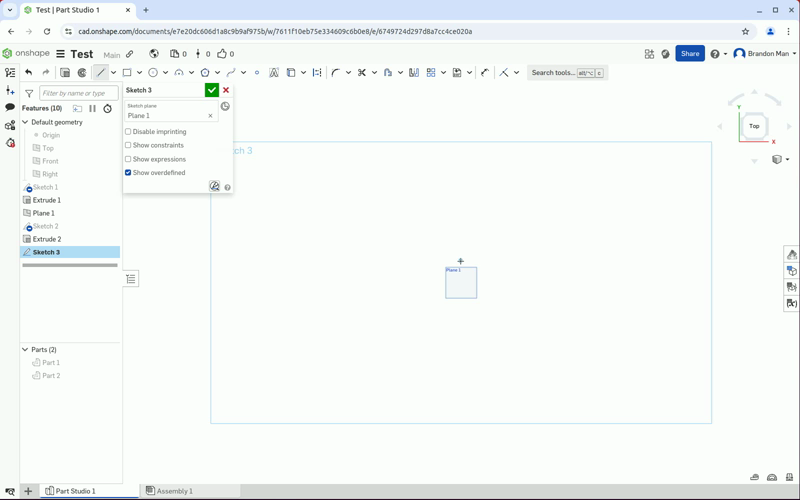
key_down(shift)
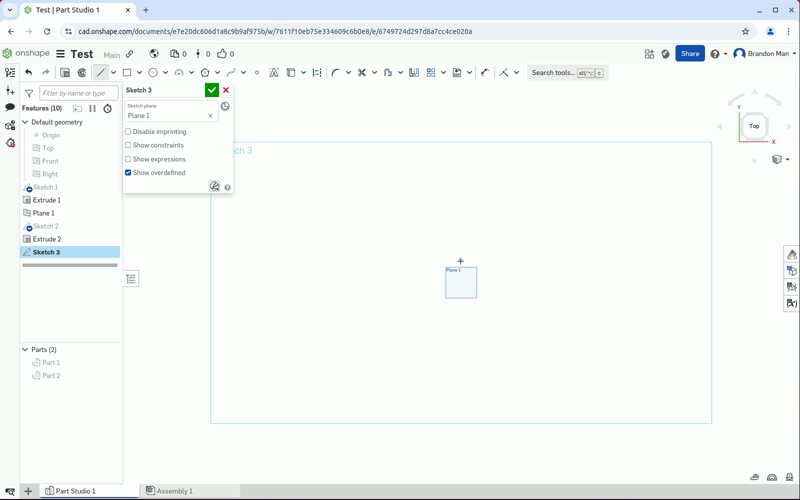
mouse_move(490, 260)
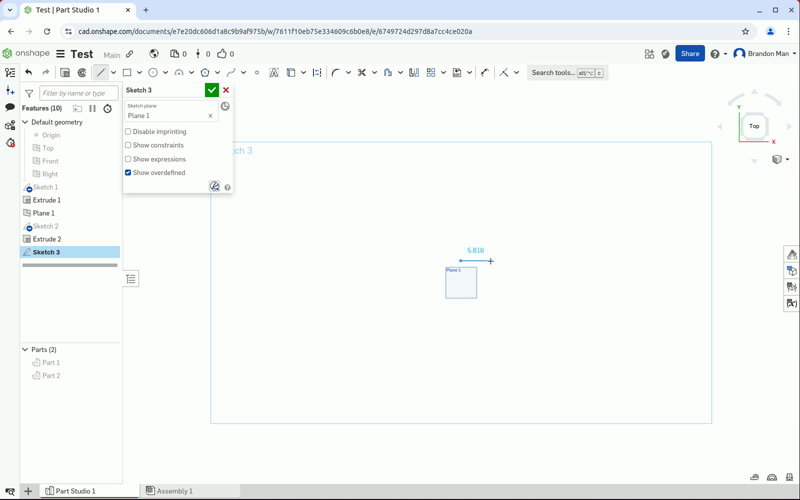
mouse_move(475, 260)
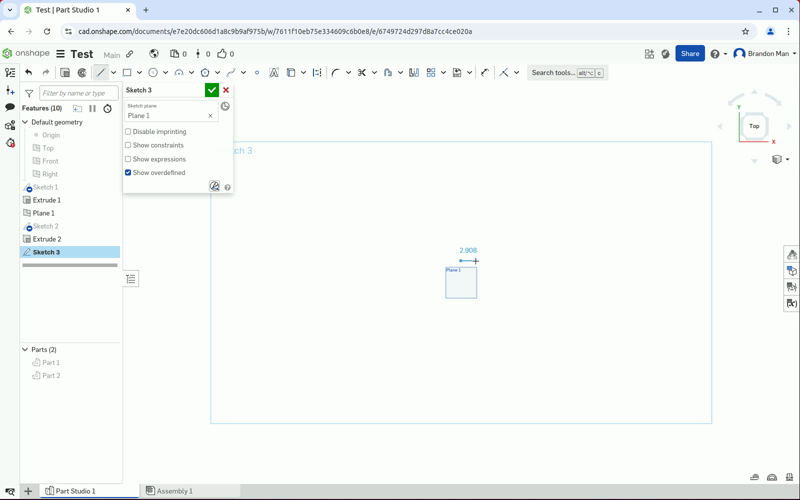
click(475, 260)
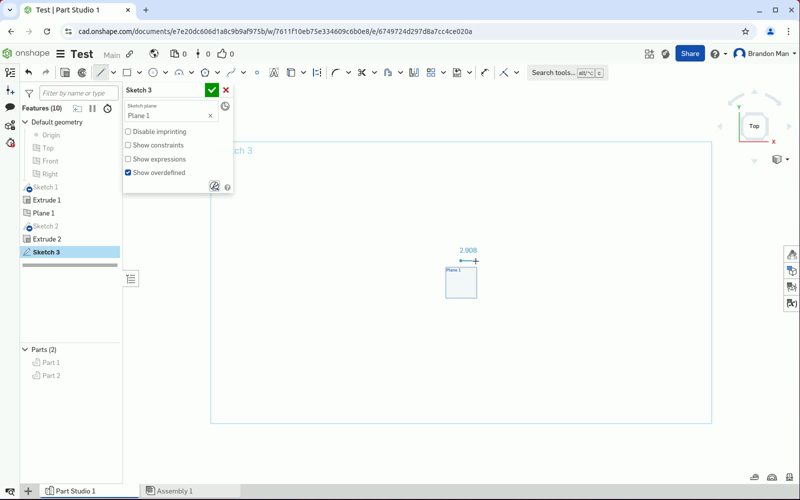
key_up(shift)
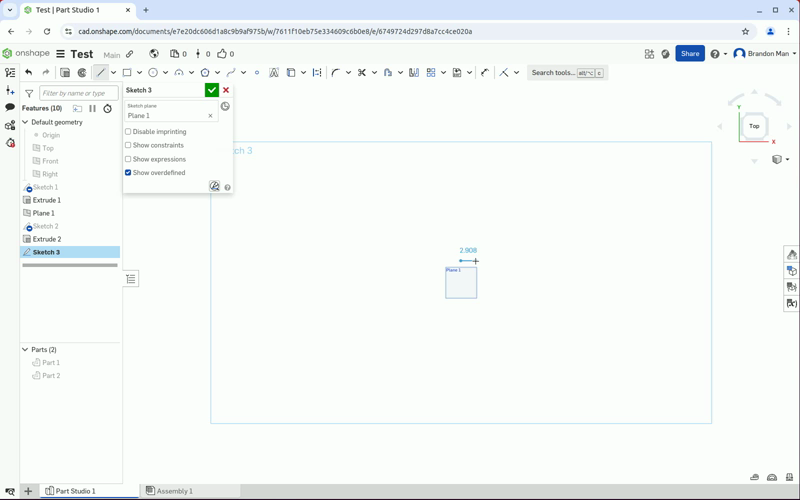
key_down(shift)
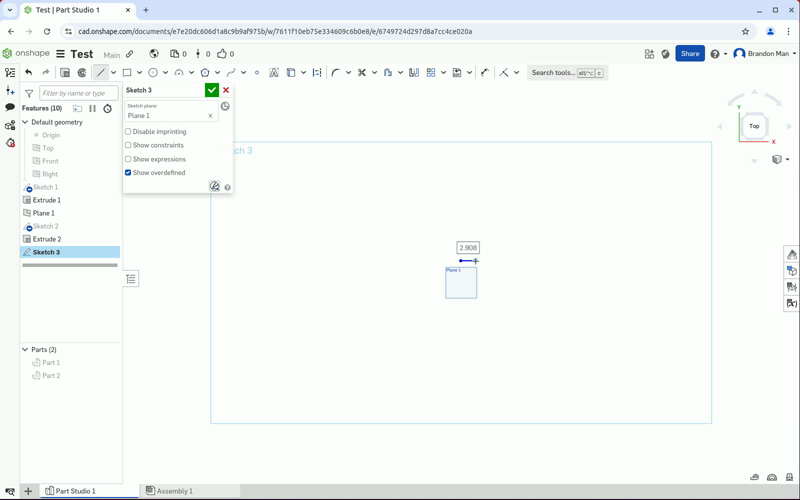
mouse_move(505, 260)
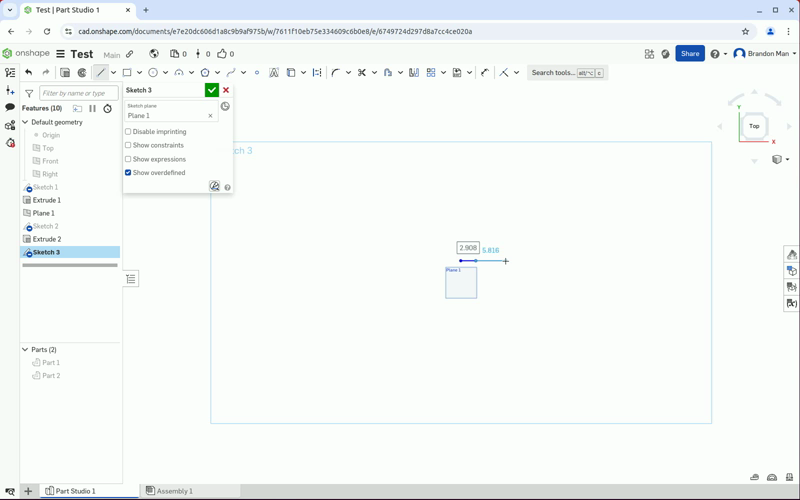
mouse_move(475, 247)
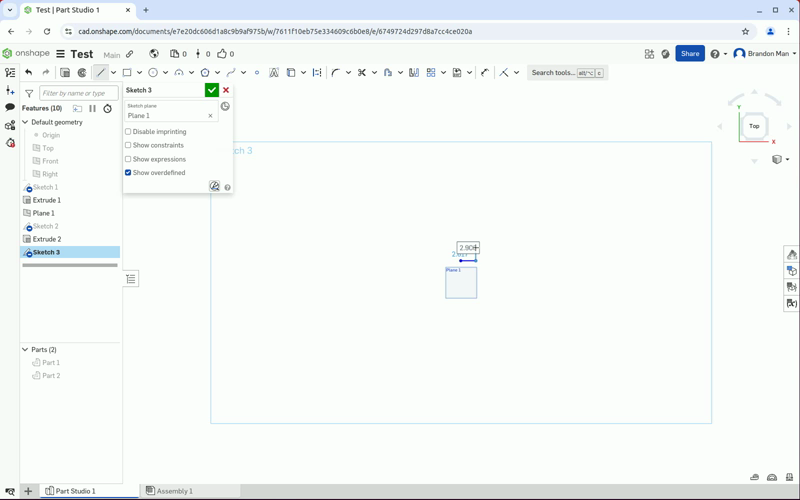
click(475, 247)
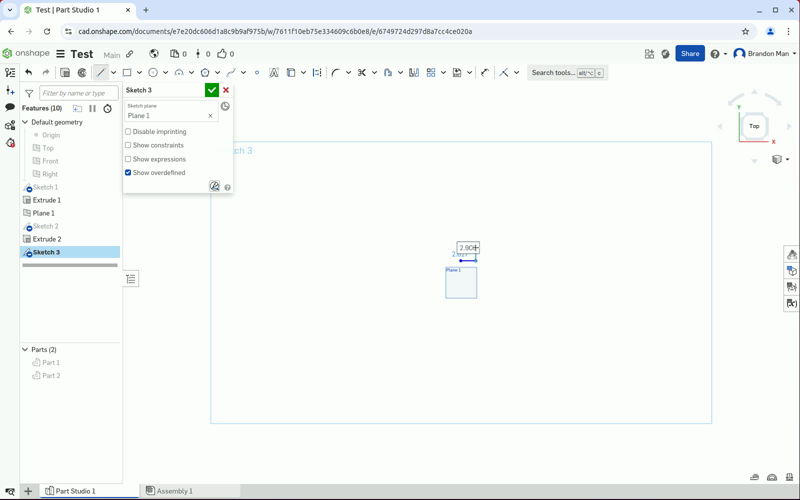
key_up(shift)
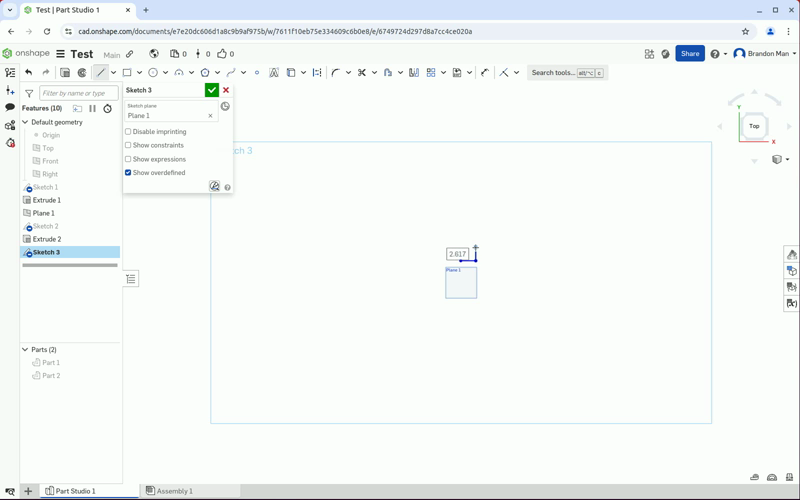
key_down(shift)
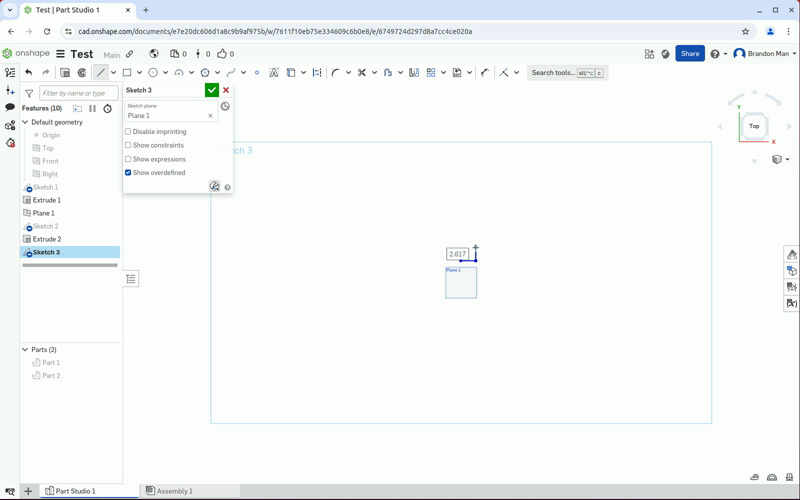
mouse_move(505, 247)
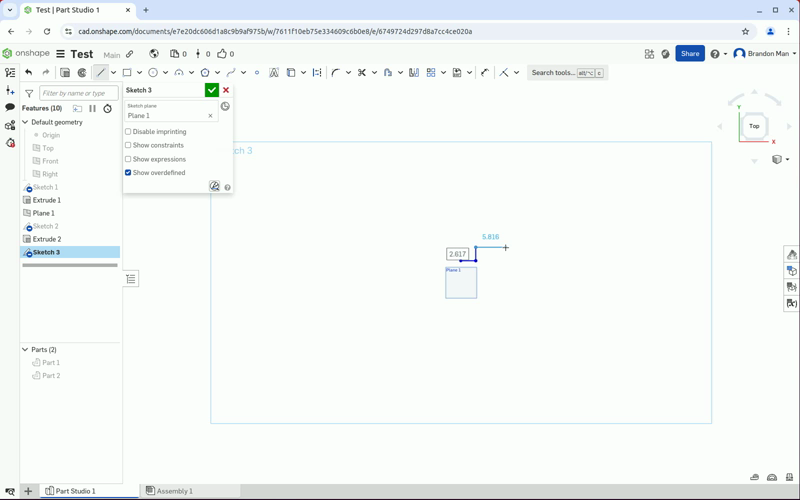
mouse_move(460, 247)
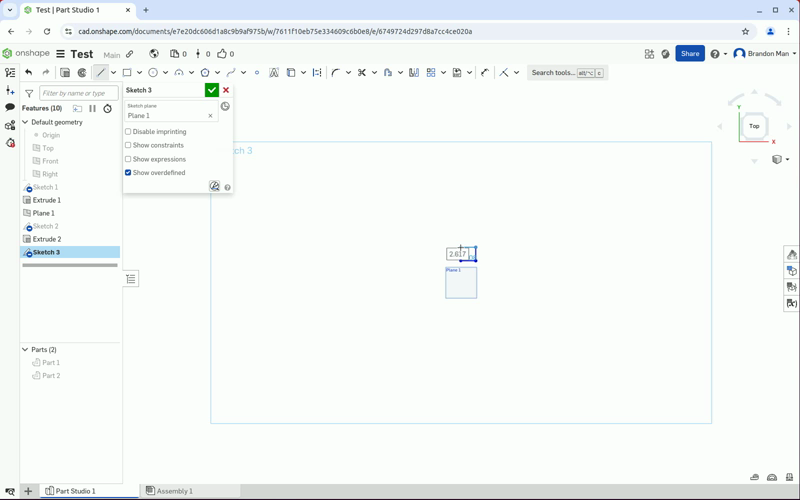
click(460, 247)
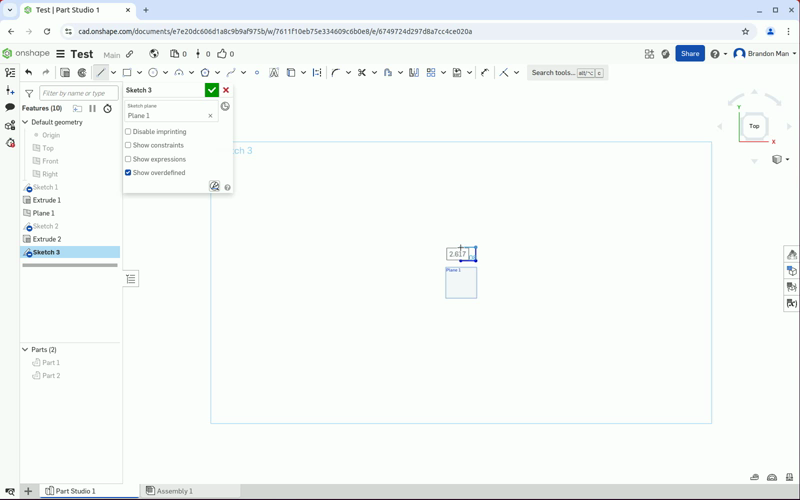
key_up(shift)
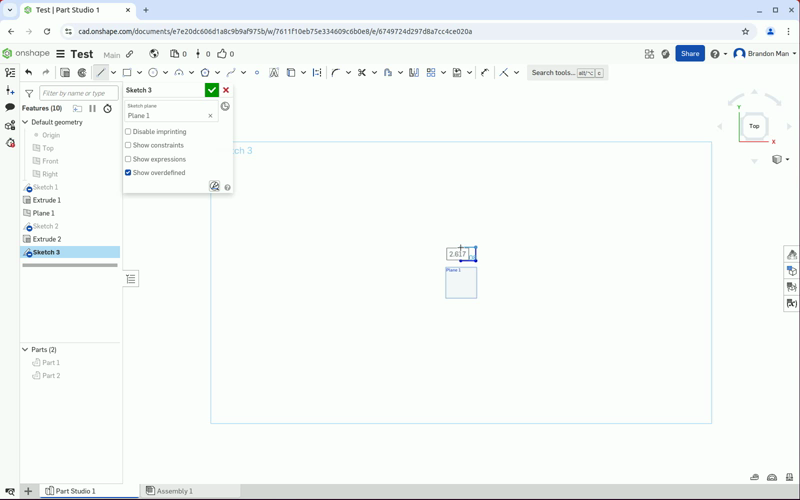
mouse_move(490, 247)
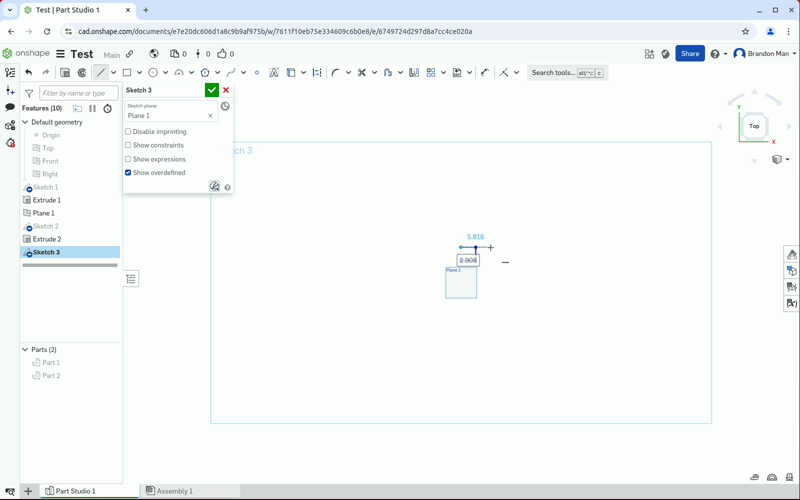
key_down(shift)
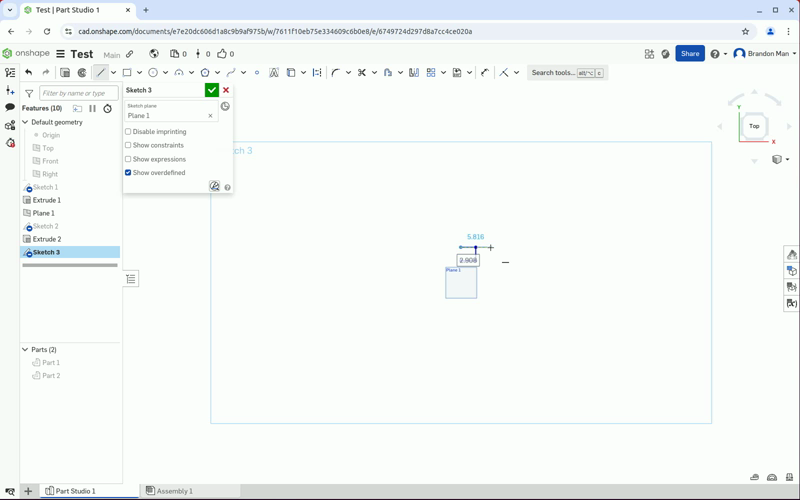
mouse_move(460, 260)
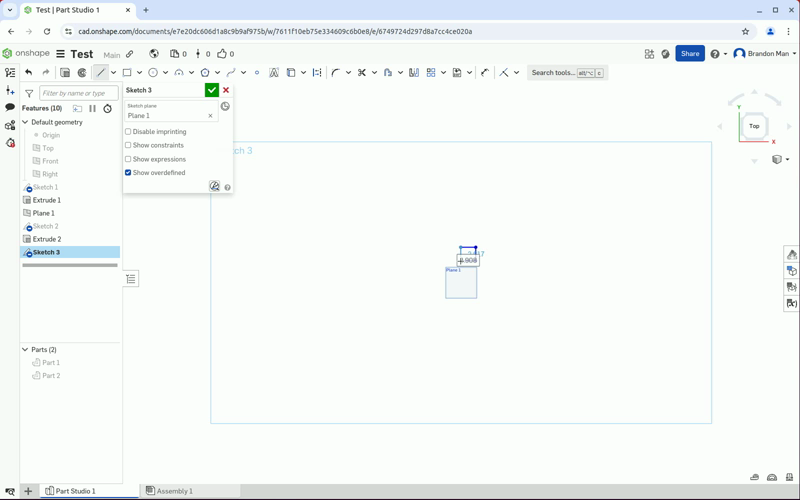
key_up(shift)
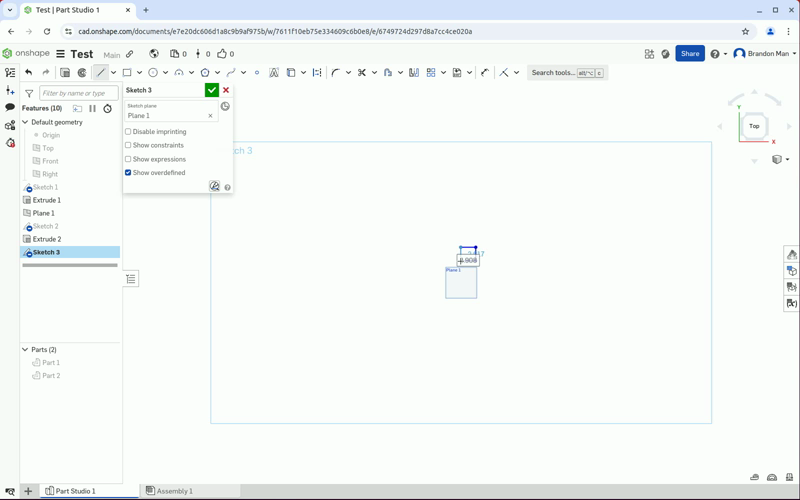
click(460, 260)
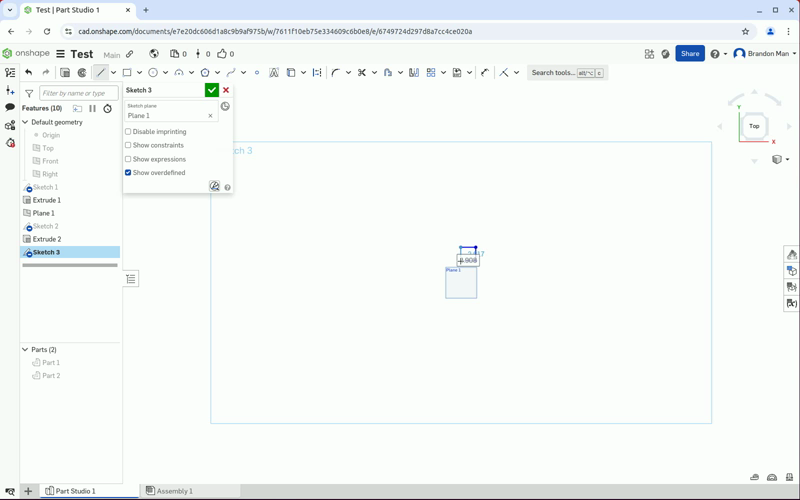
key(esc)
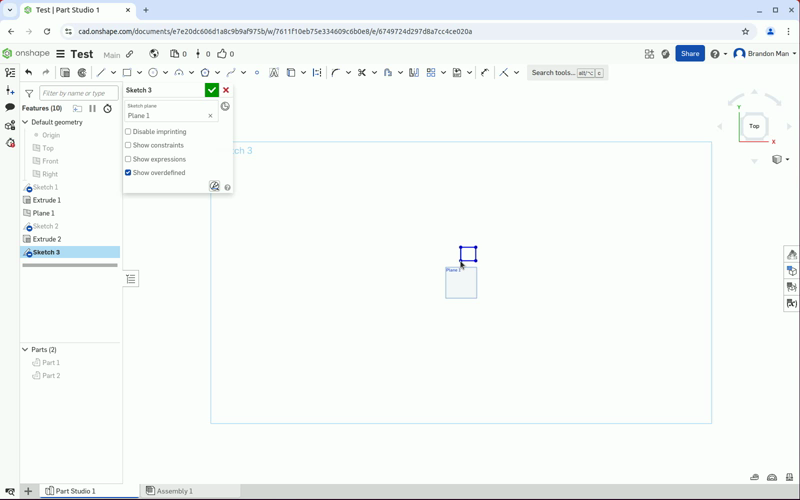
mouse_move(461, 250)
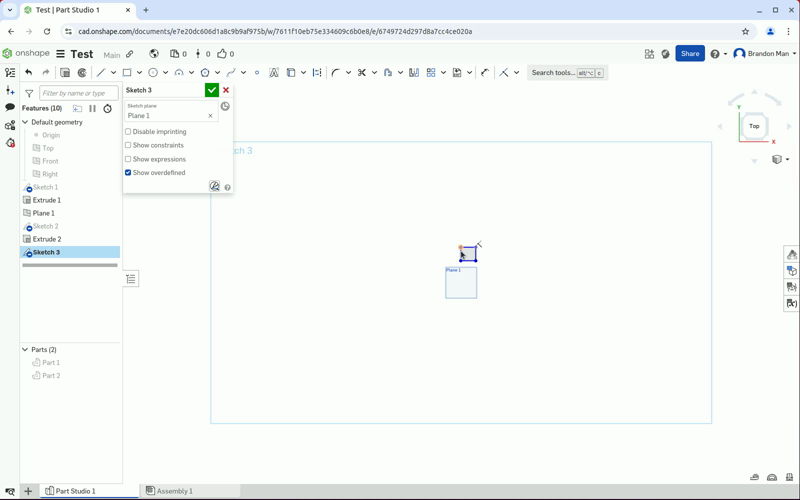
scroll(6)
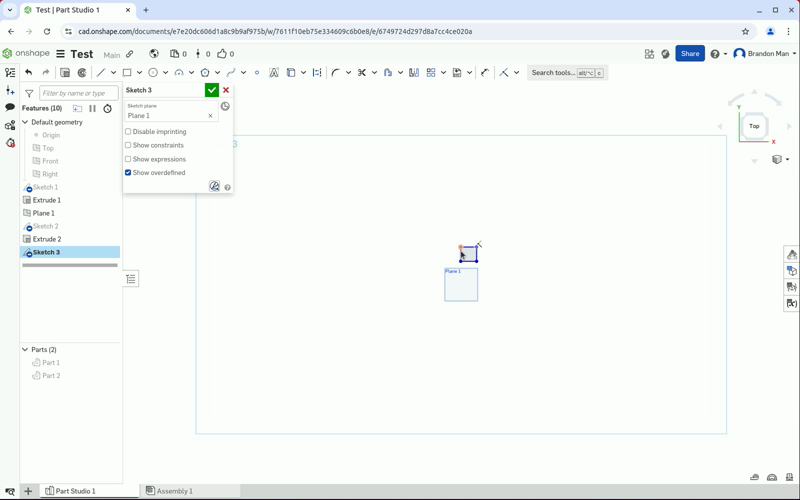
scroll(6)
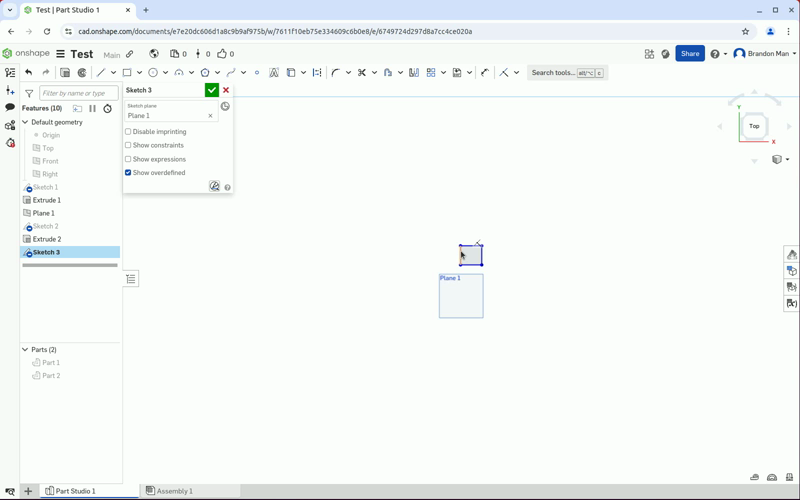
scroll(6)
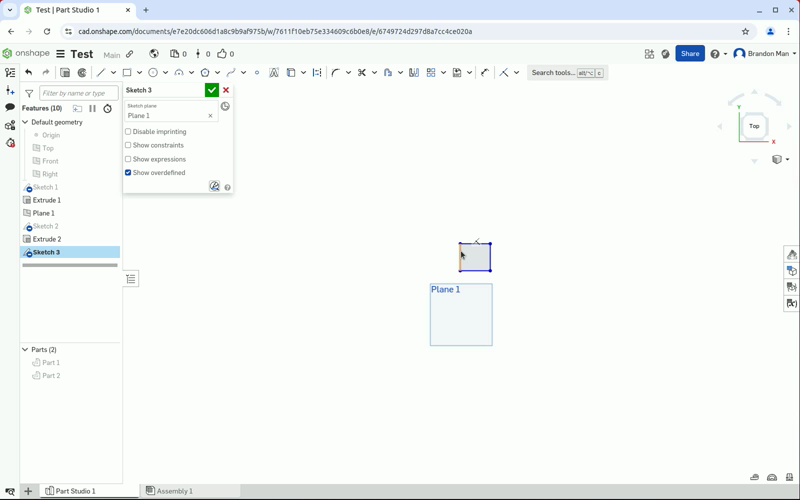
scroll(6)
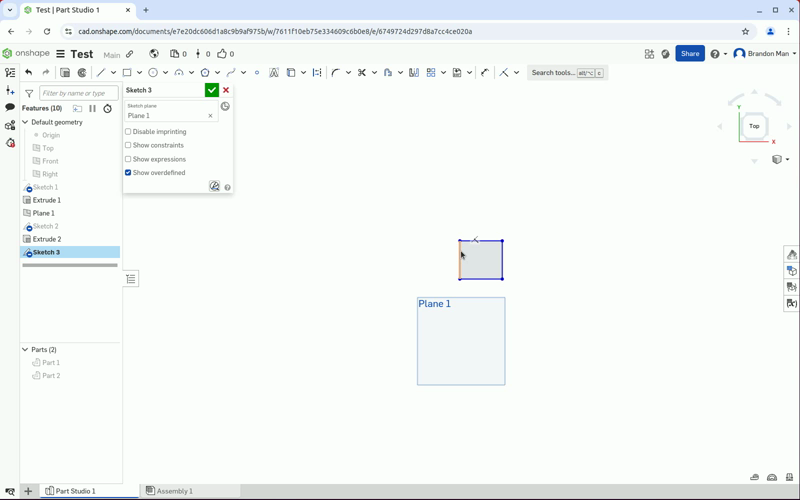
scroll(6)
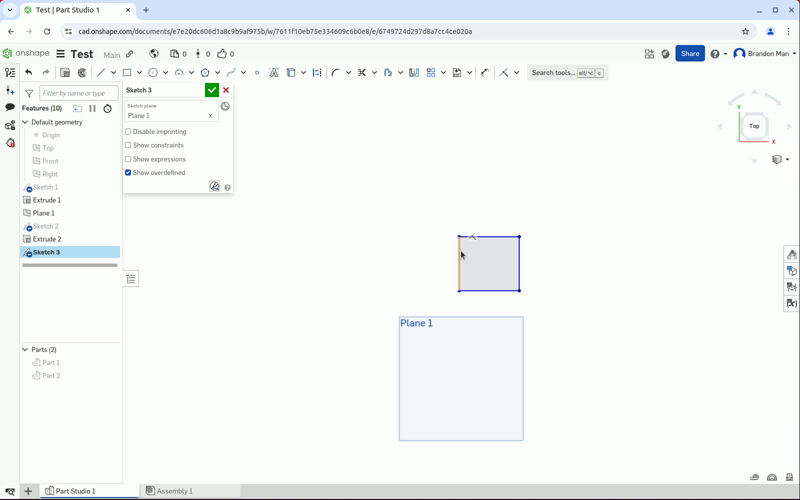
scroll(6)
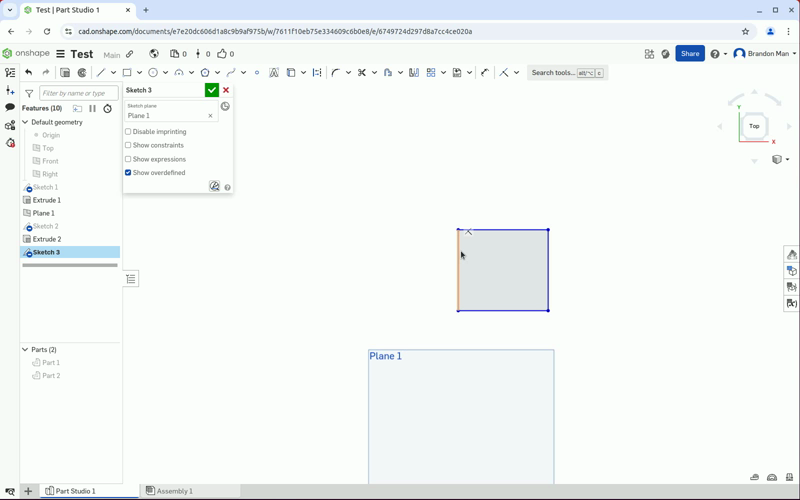
scroll(6)
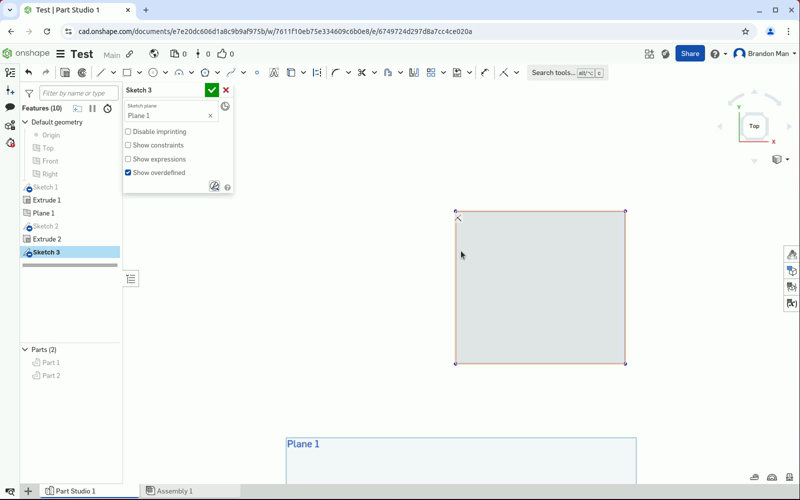
click(461, 250)
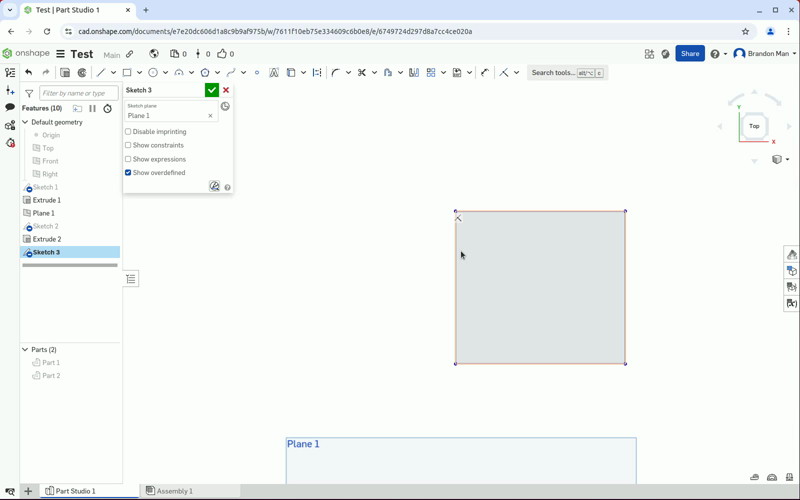
scroll(-6)
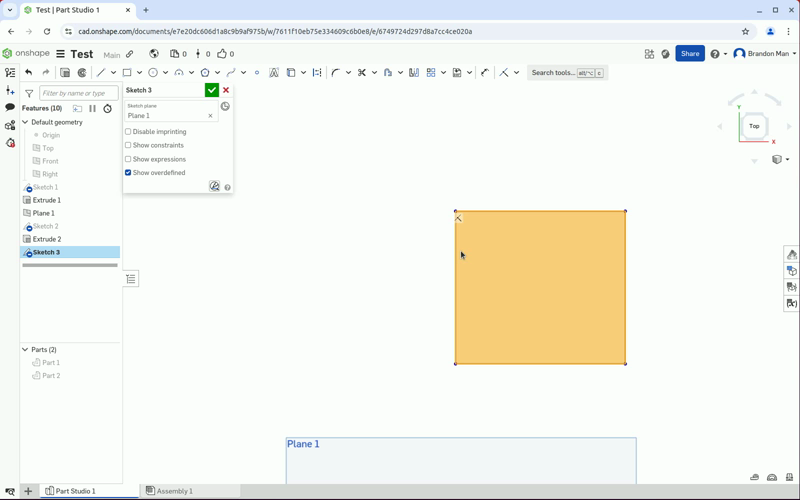
scroll(-6)
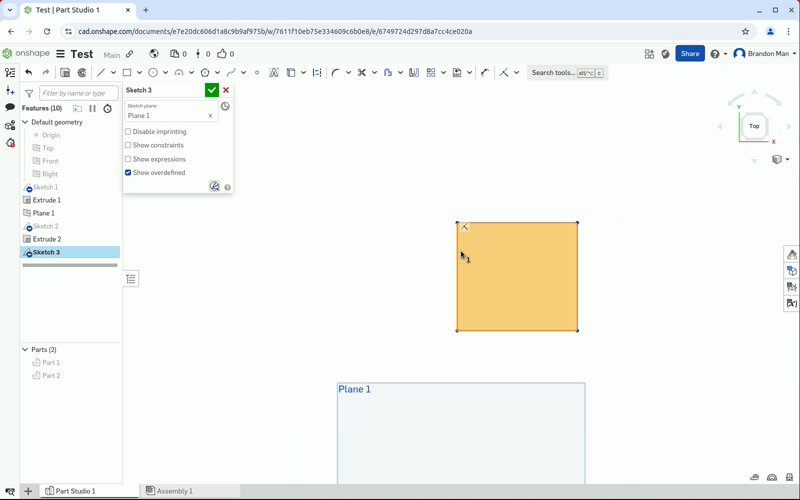
scroll(-6)
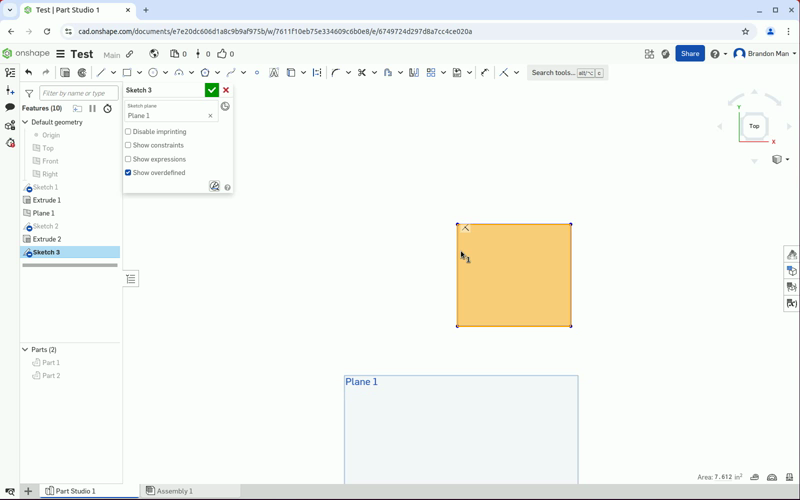
scroll(-6)
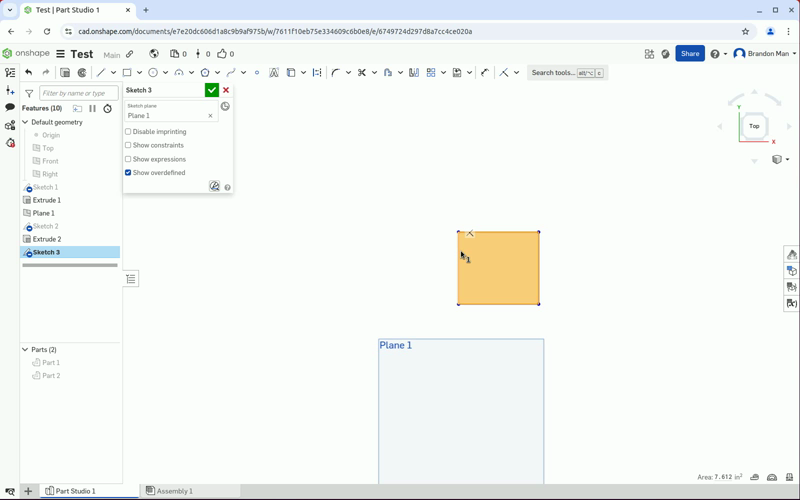
scroll(-6)
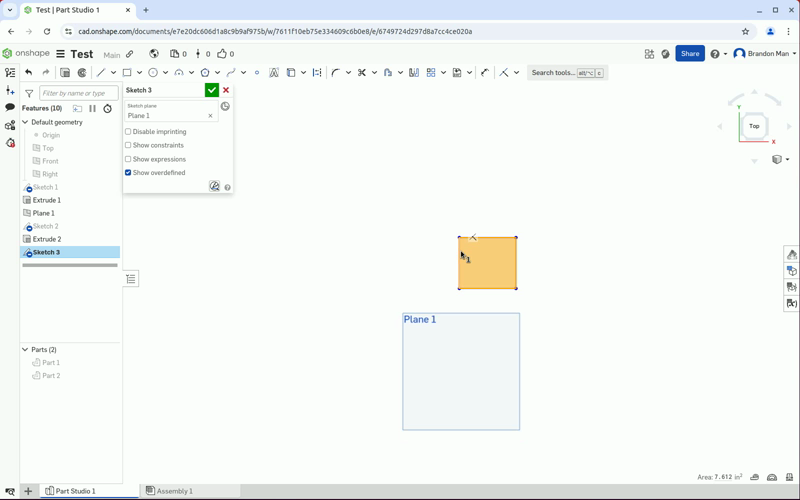
scroll(-6)
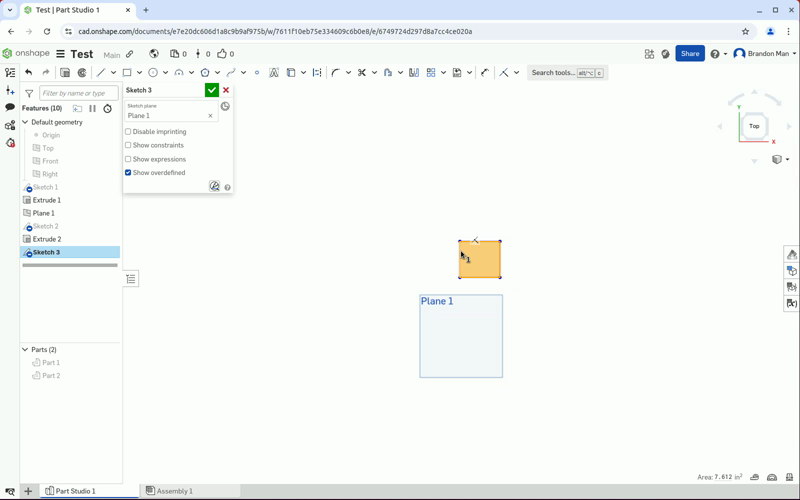
scroll(-6)
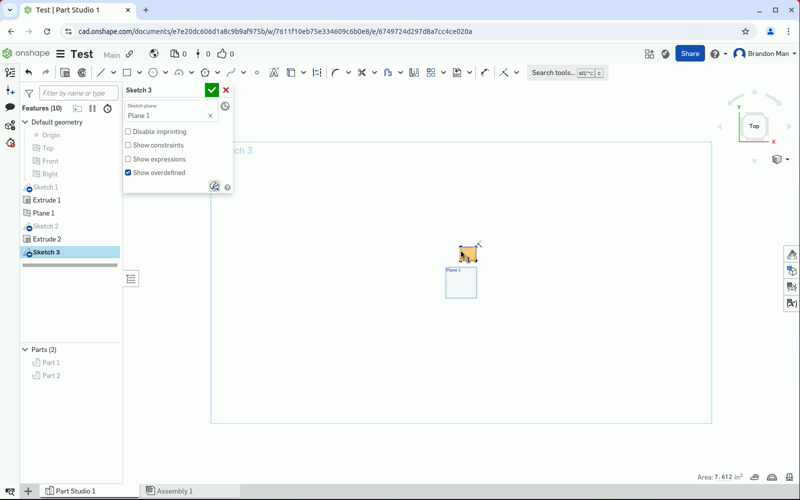
mouse_move(73, 352)
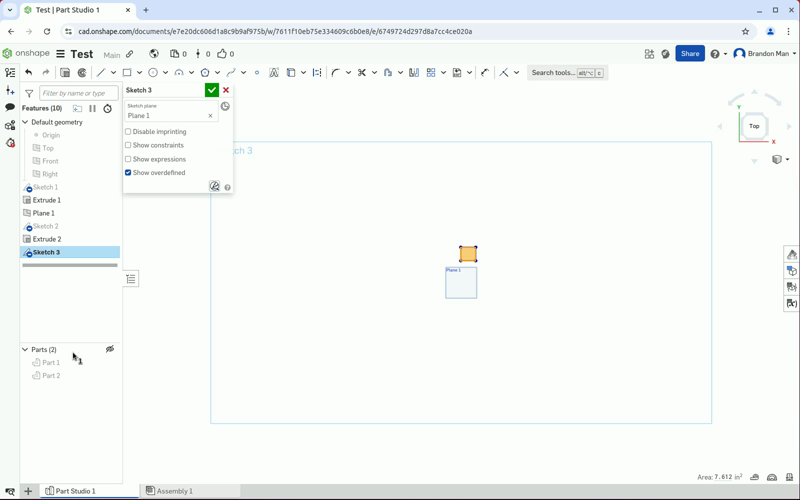
key(shift+y)
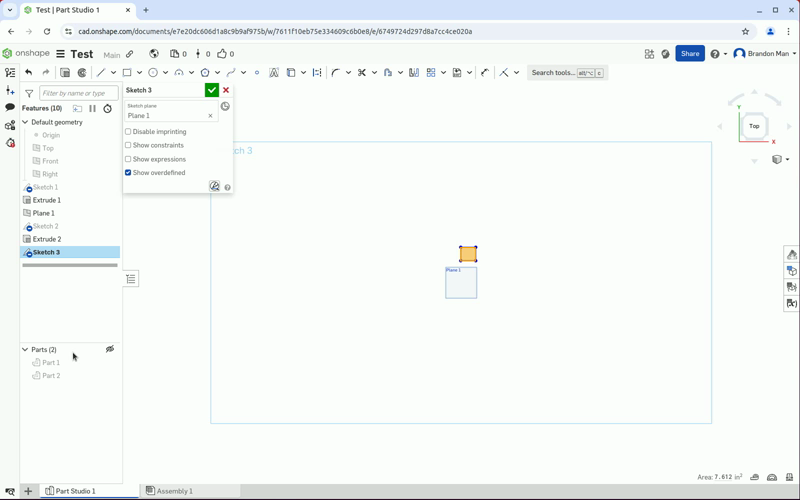
key(shift+e)
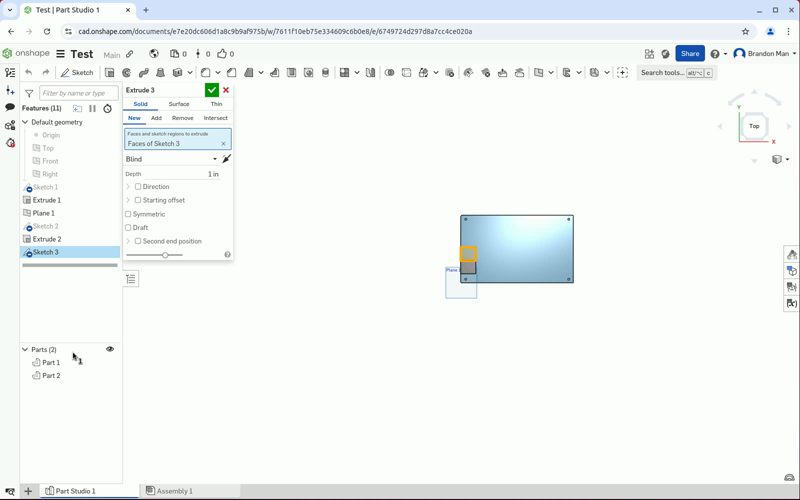
mouse_move(143, 106)
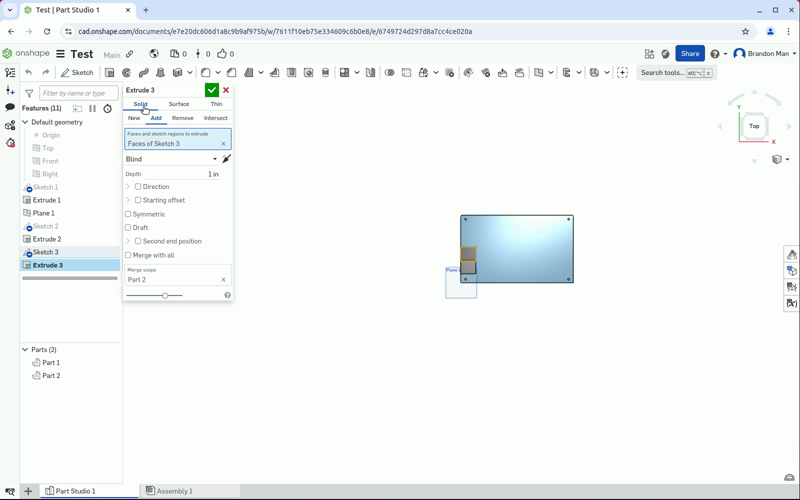
click(143, 106)
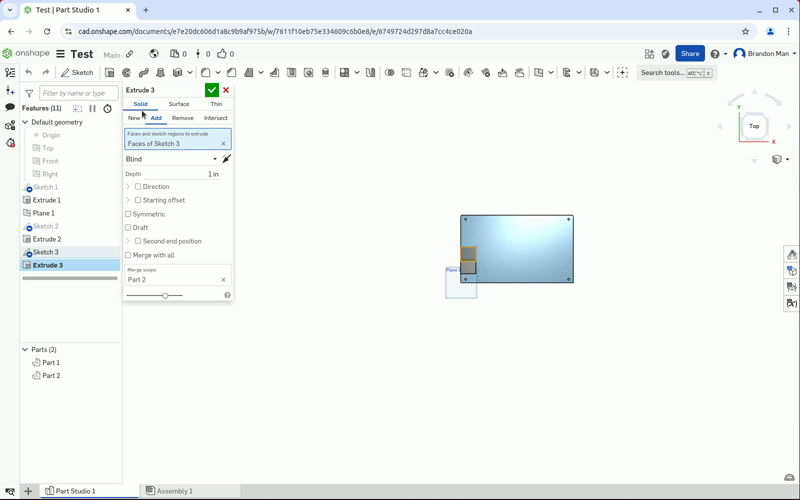
mouse_move(137, 120)
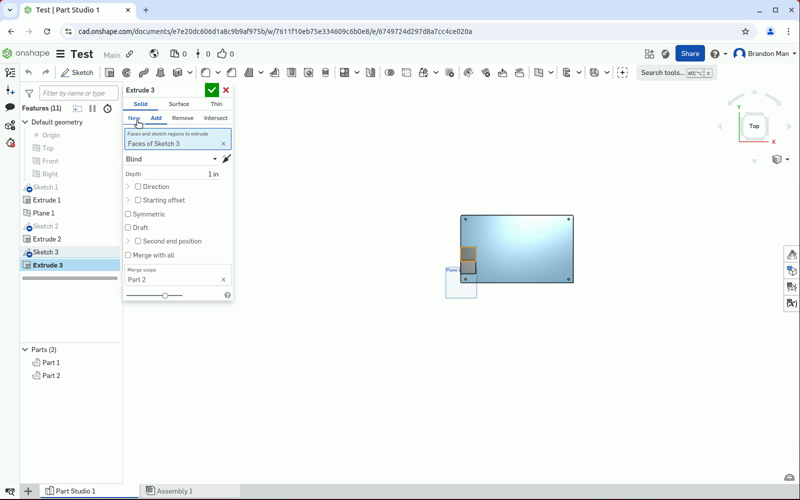
click(137, 120)
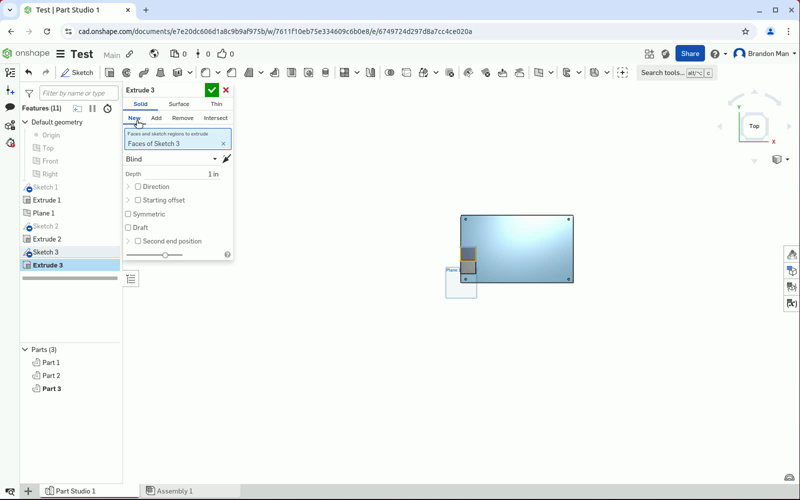
key(tab, 4)
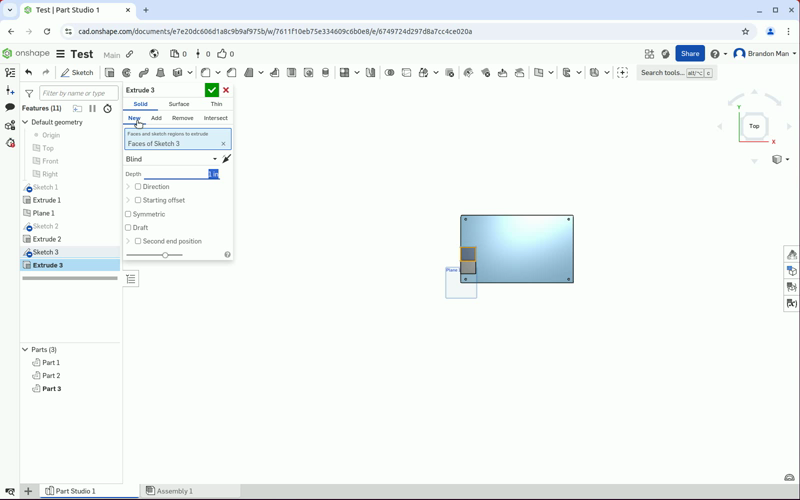
text(3.851)
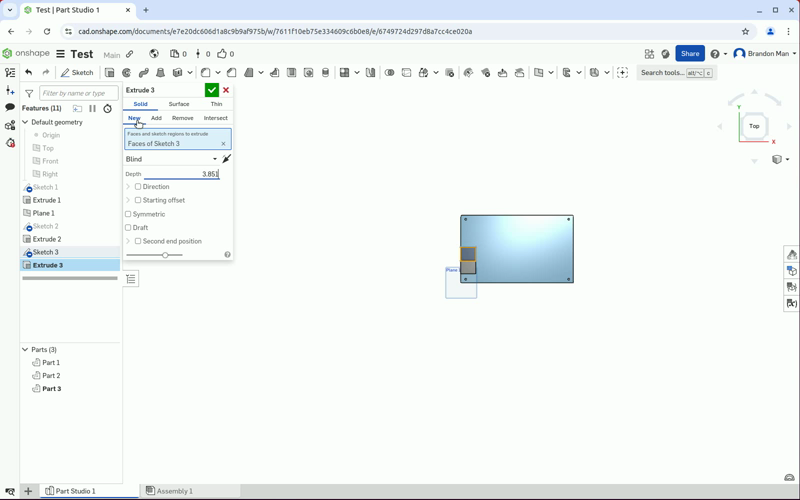
key(enter)
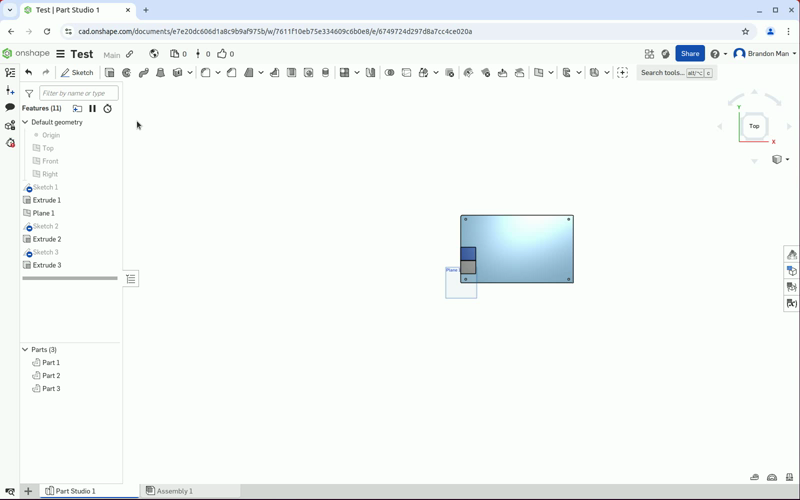
key(shift+h)
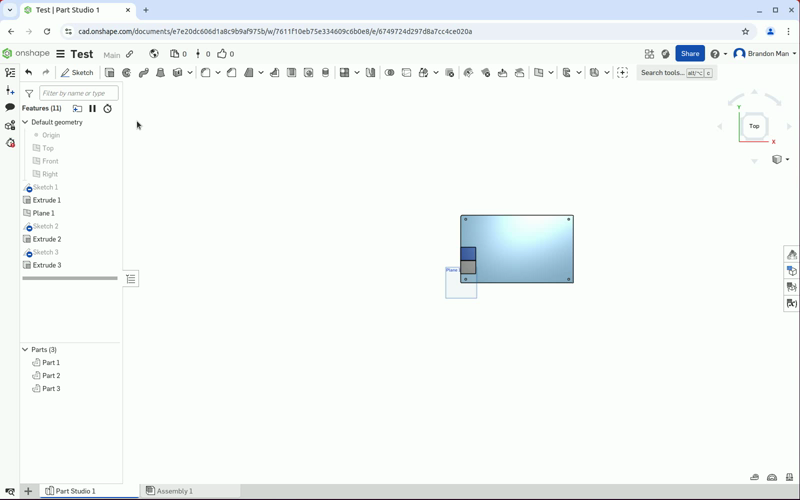
key(shift+h)
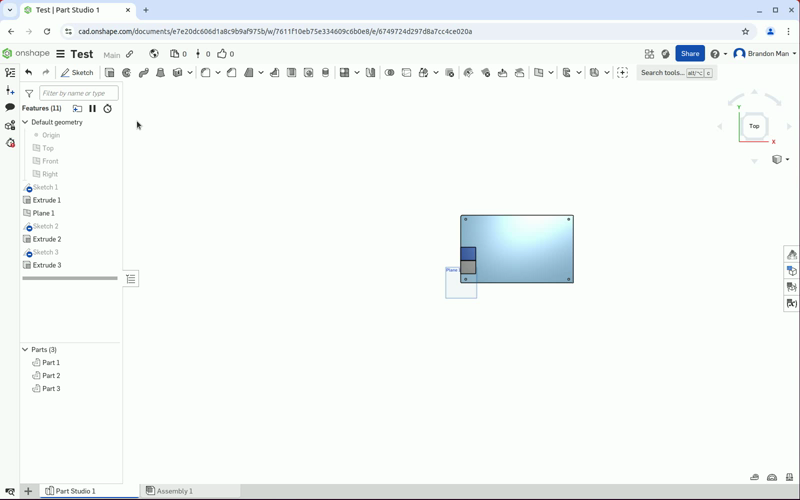
mouse_move(73, 189)
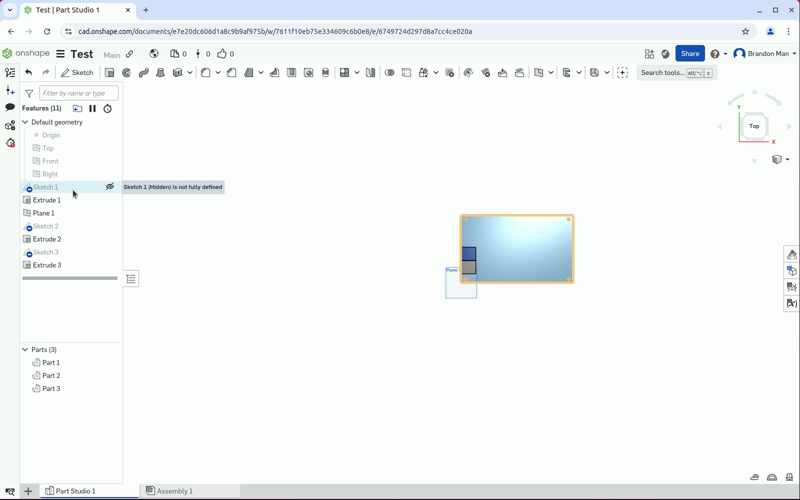
click(73, 189)
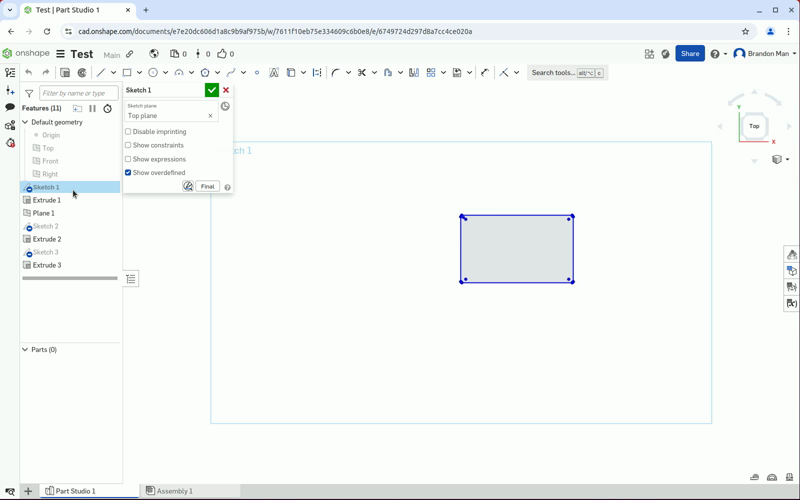
mouse_move(229, 92)
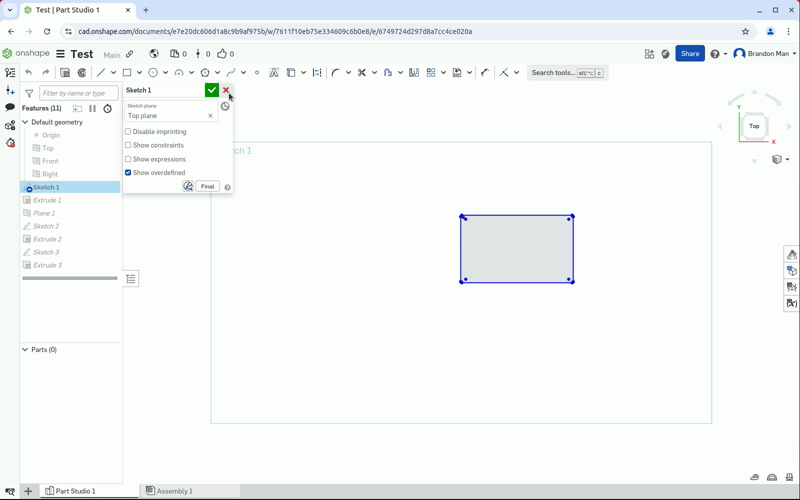
click(229, 92)
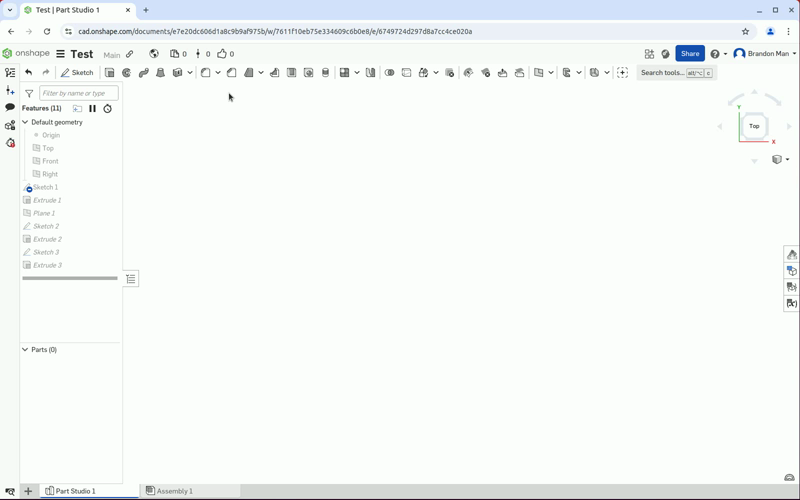
key(shift+s)
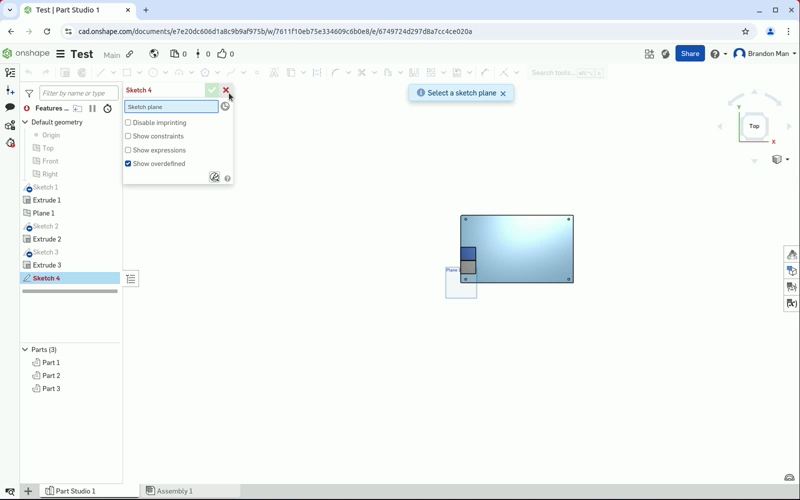
mouse_move(73, 215)
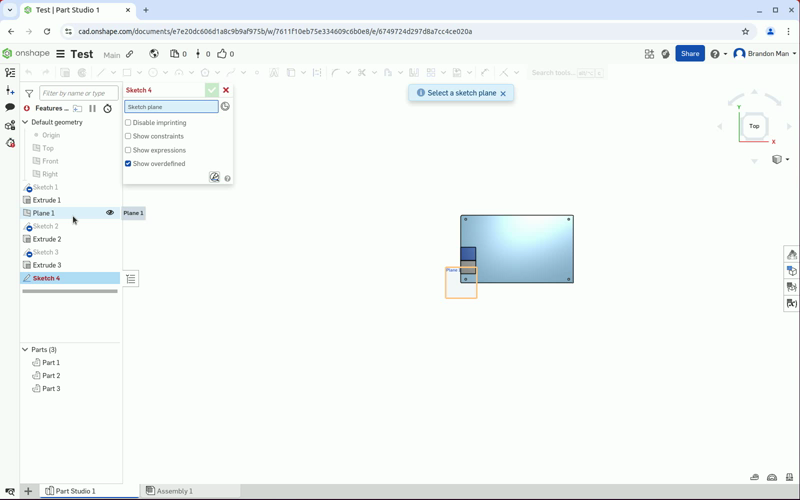
click(73, 215)
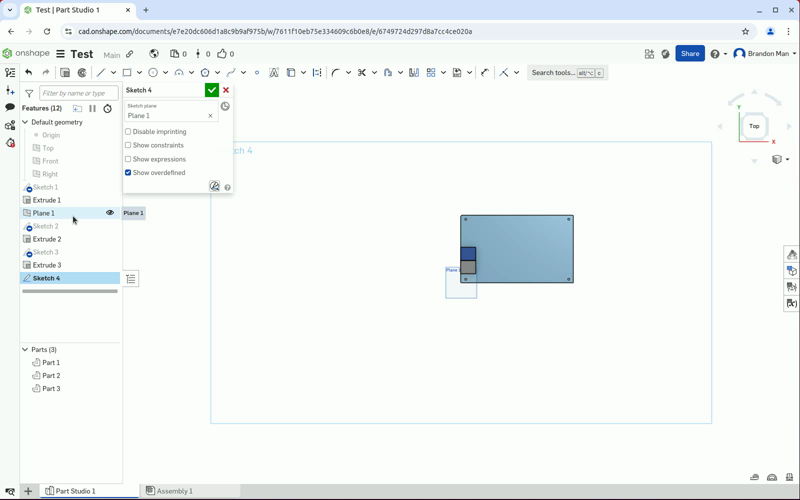
mouse_move(73, 352)
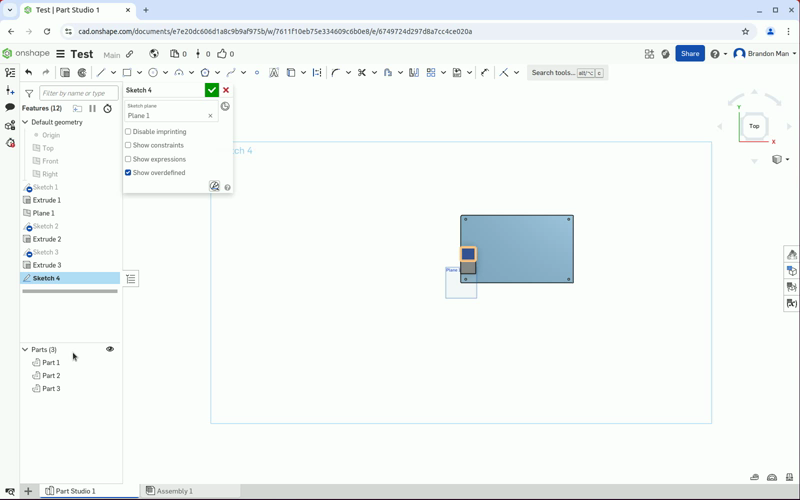
key(y)
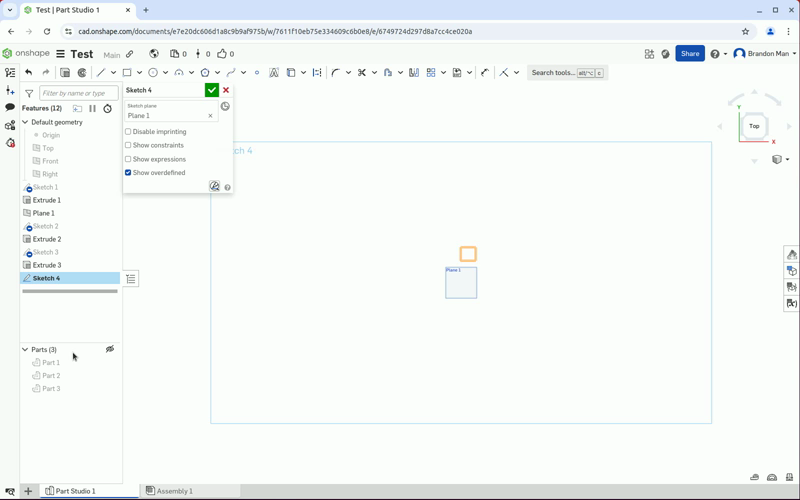
key(l)
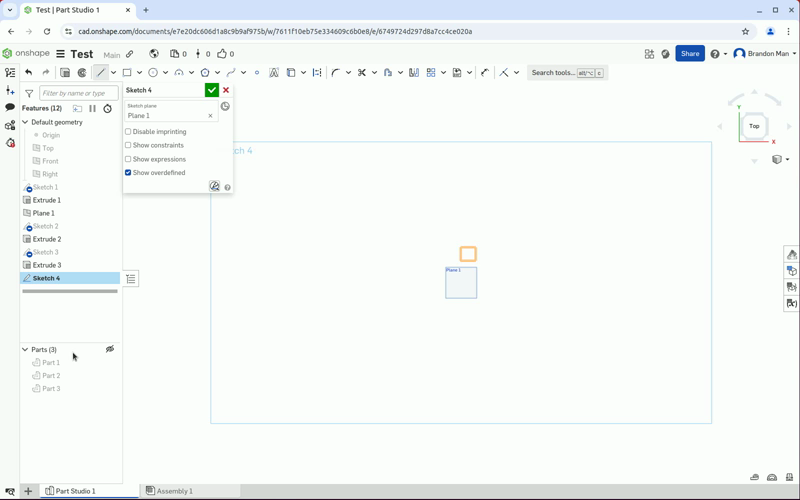
key_down(shift)
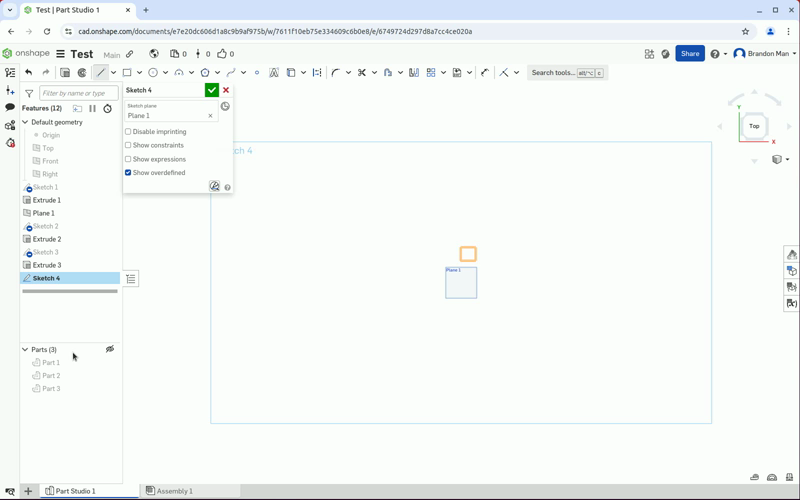
mouse_move(460, 243)
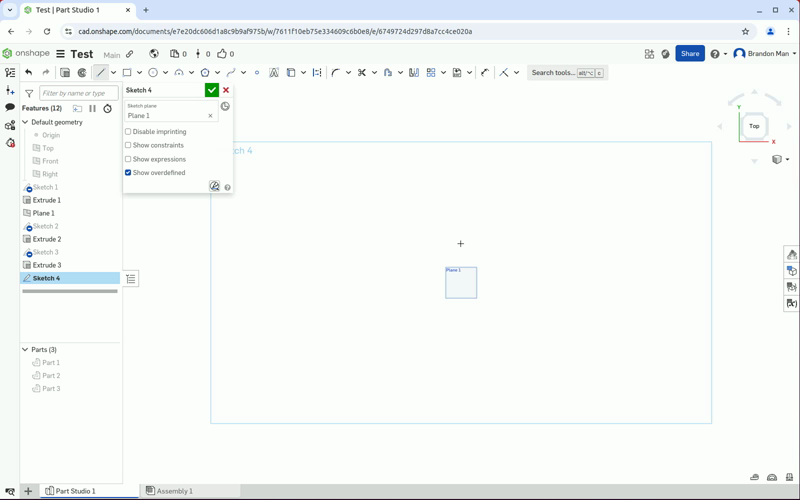
click(460, 243)
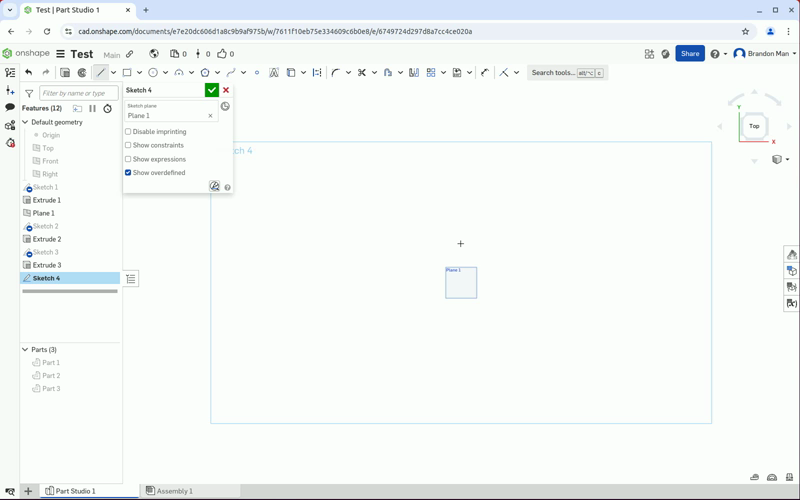
key_up(shift)
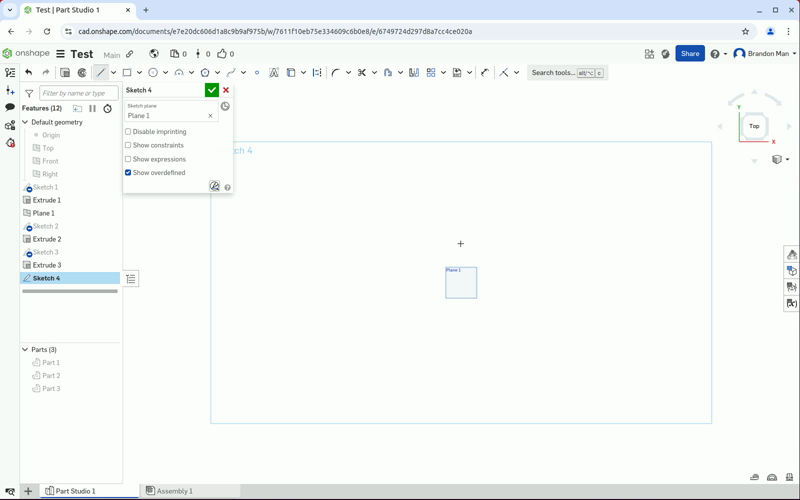
key_down(shift)
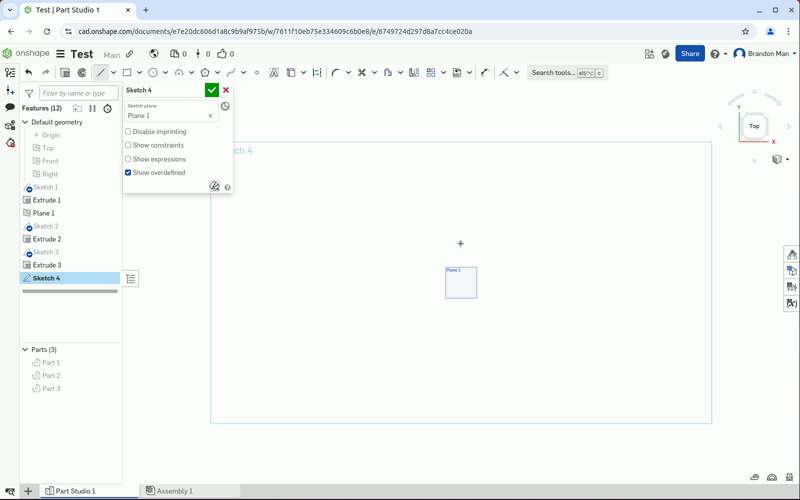
mouse_move(490, 243)
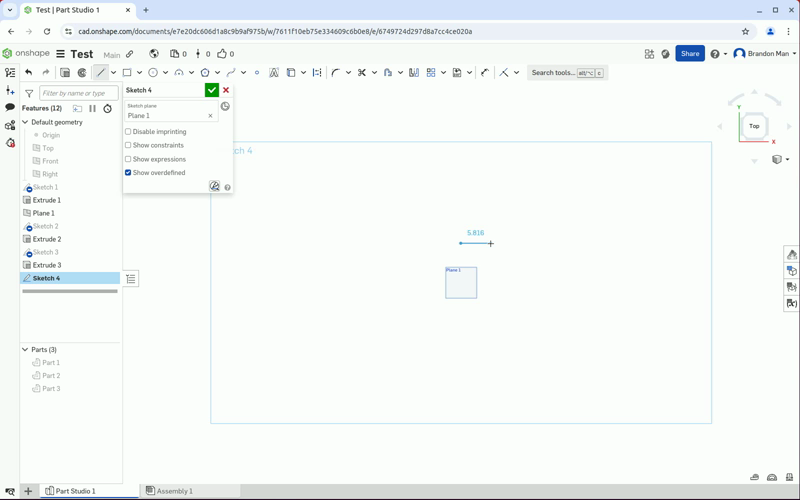
mouse_move(480, 243)
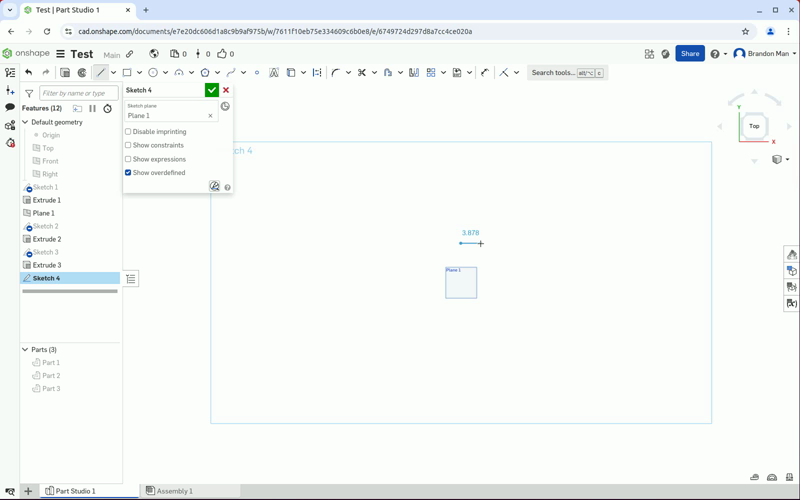
click(480, 243)
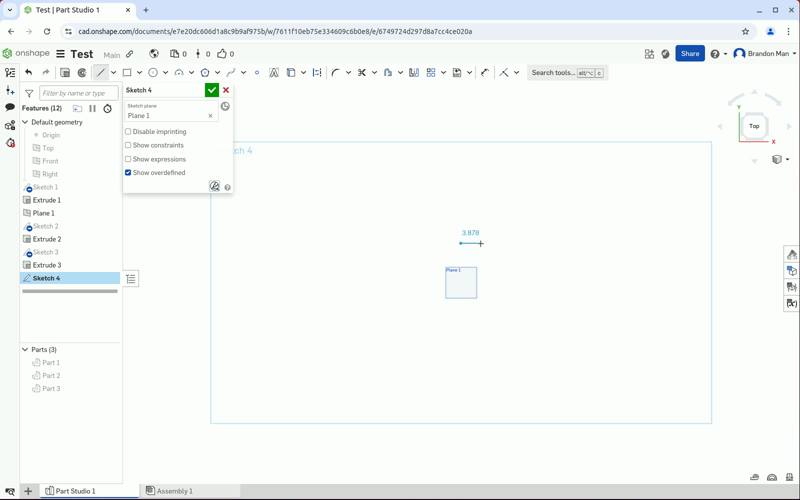
key_up(shift)
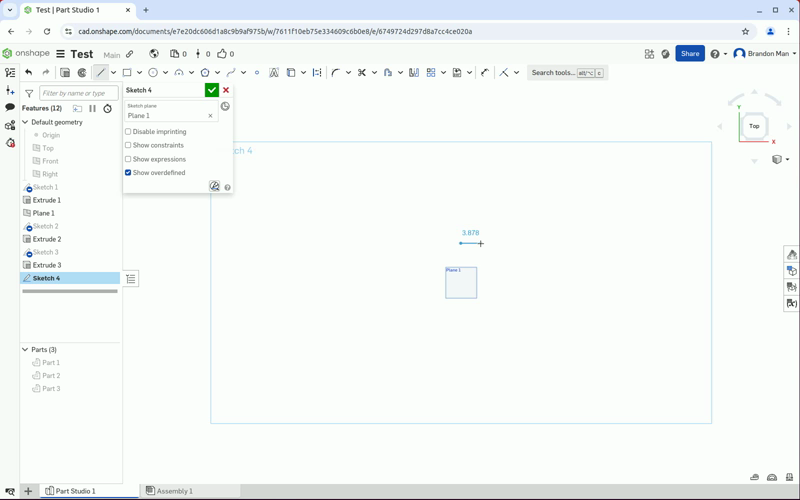
key_down(shift)
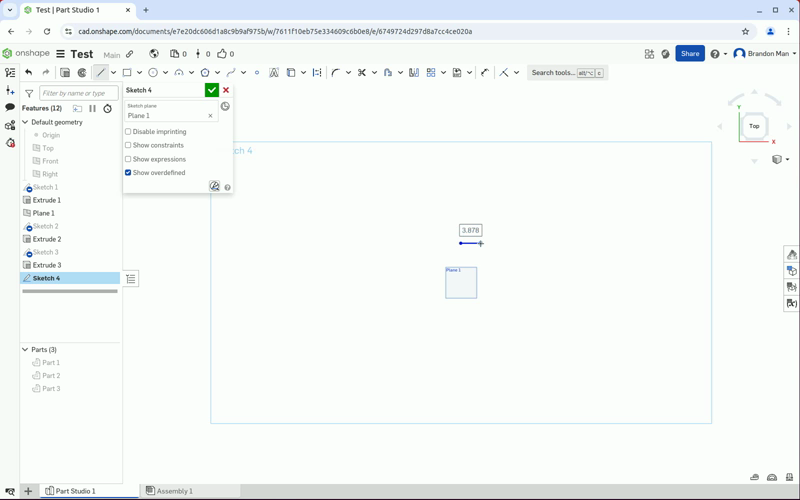
mouse_move(510, 243)
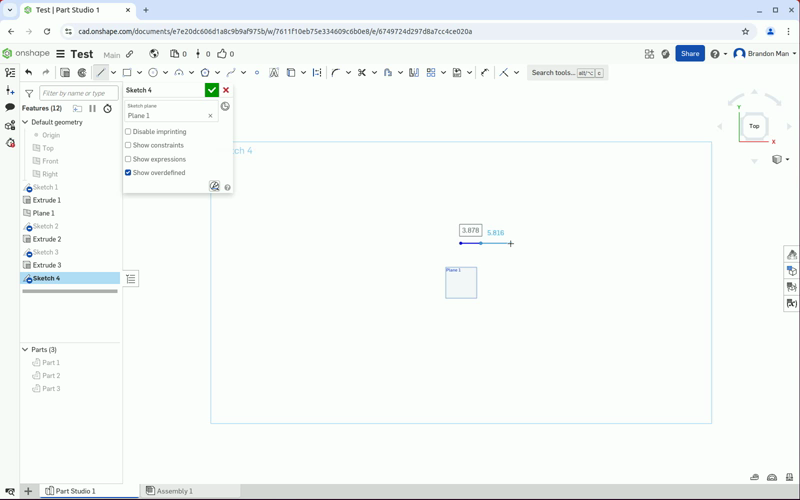
mouse_move(480, 230)
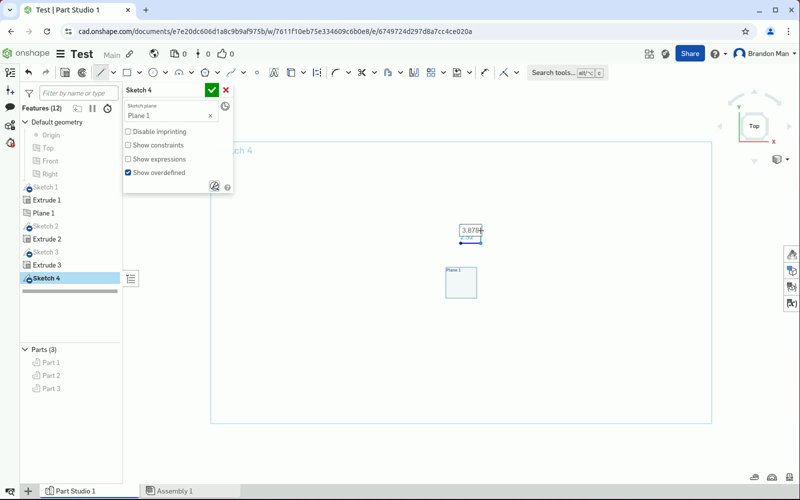
click(480, 230)
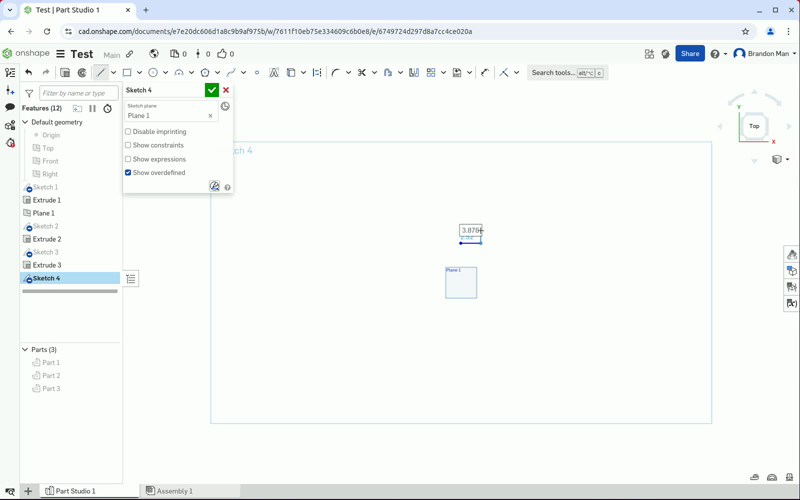
key_up(shift)
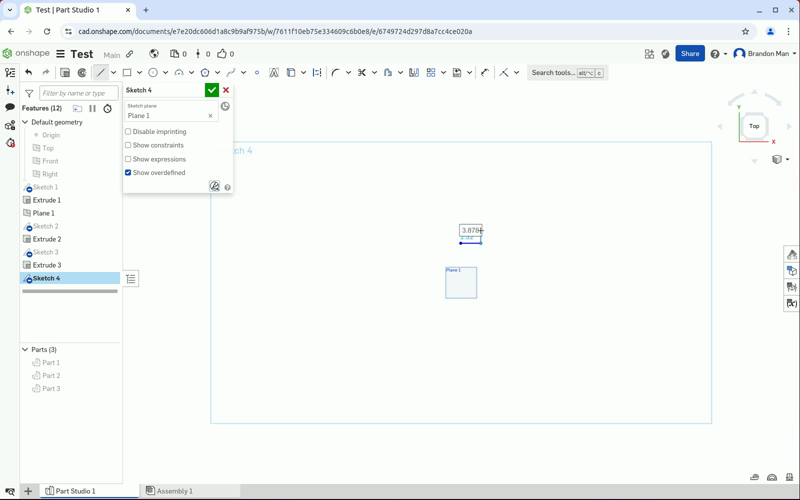
key_down(shift)
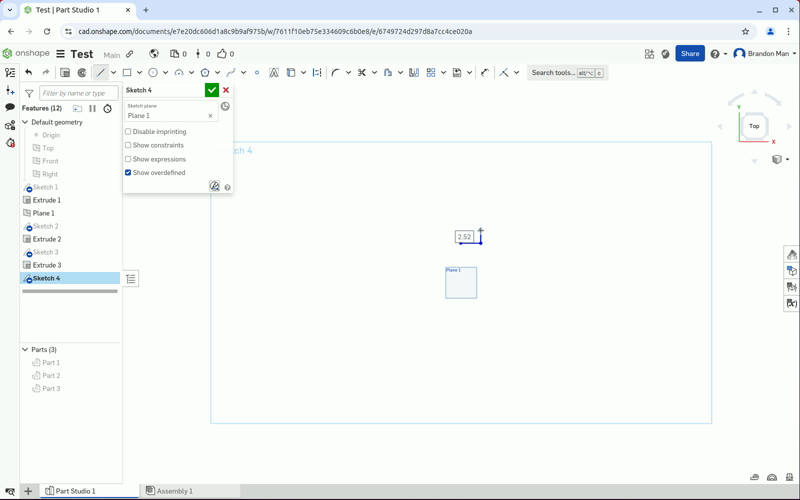
mouse_move(510, 230)
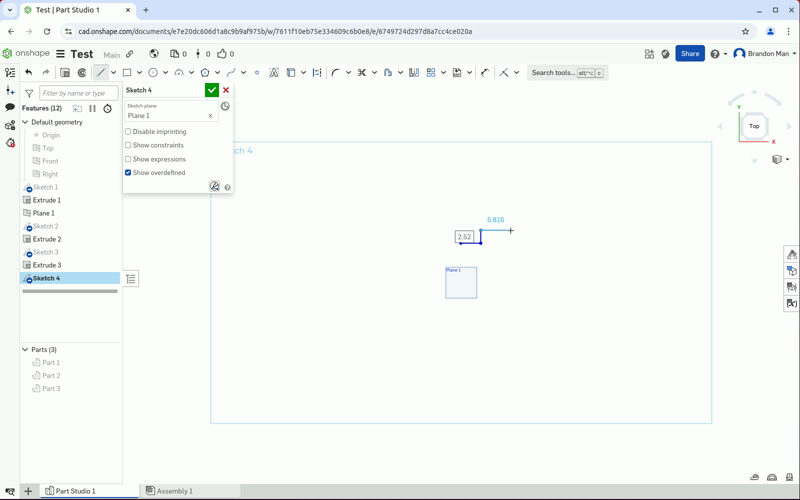
mouse_move(460, 230)
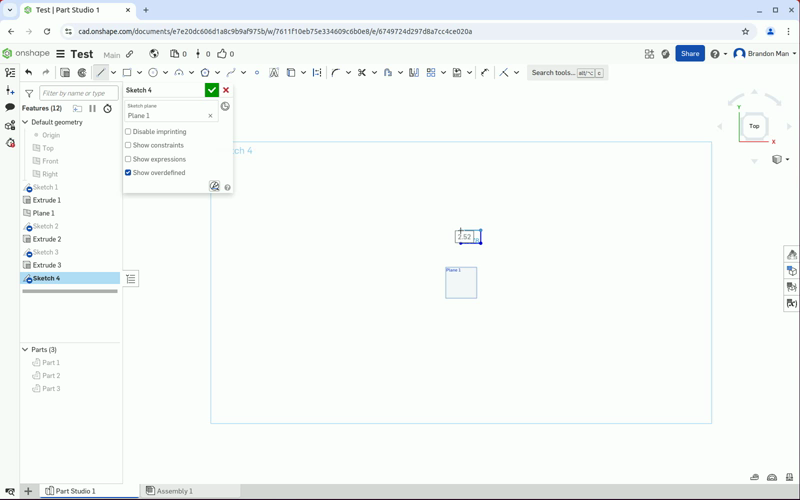
click(460, 230)
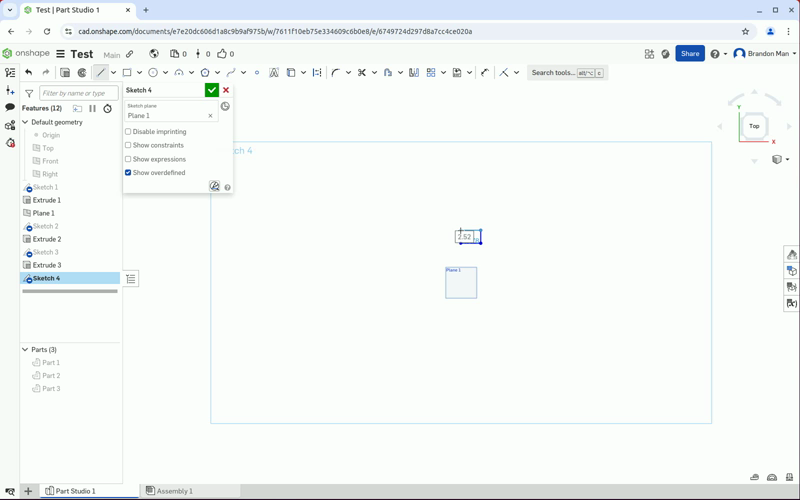
key_up(shift)
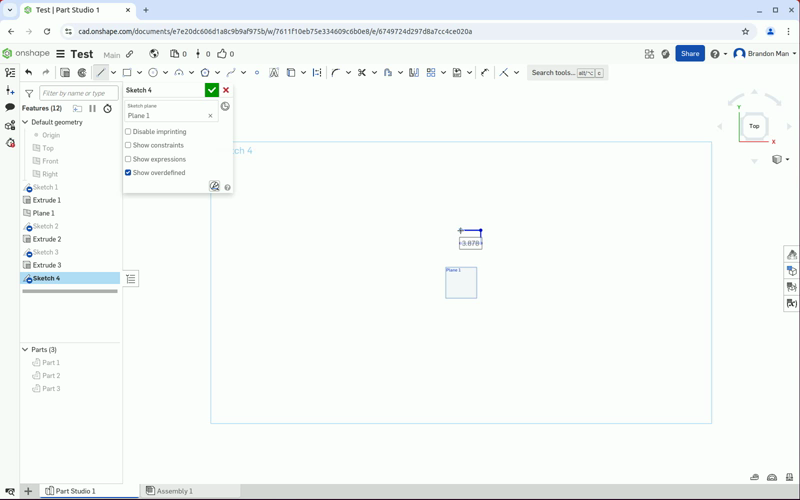
mouse_move(490, 230)
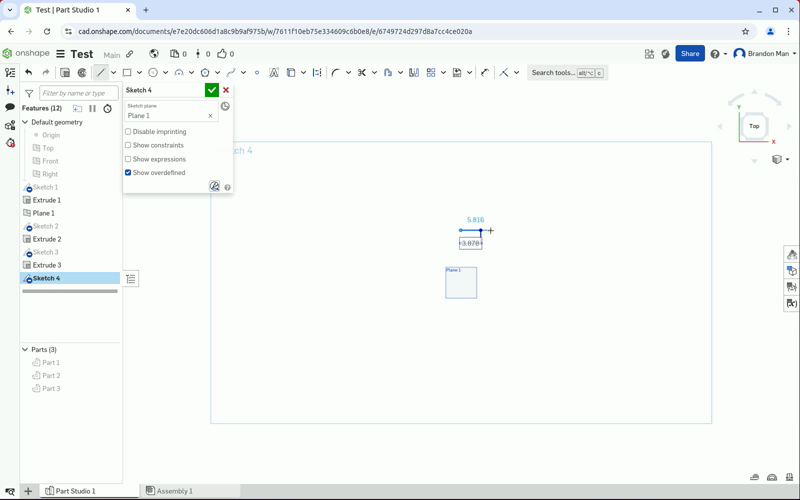
key_down(shift)
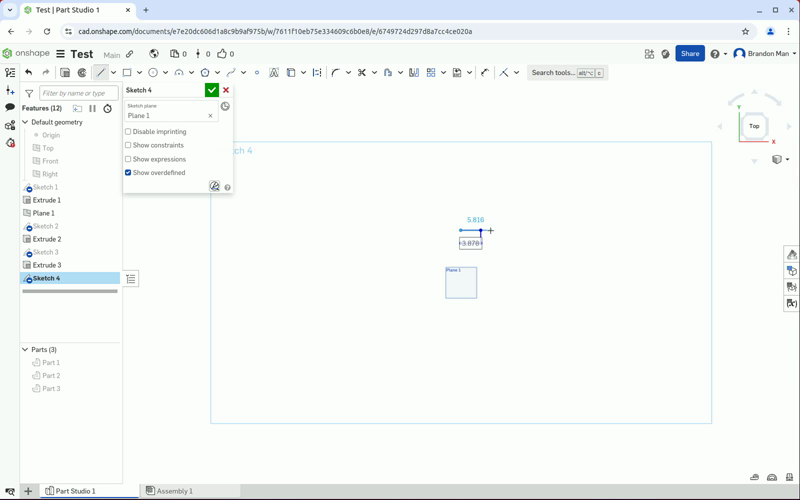
mouse_move(460, 243)
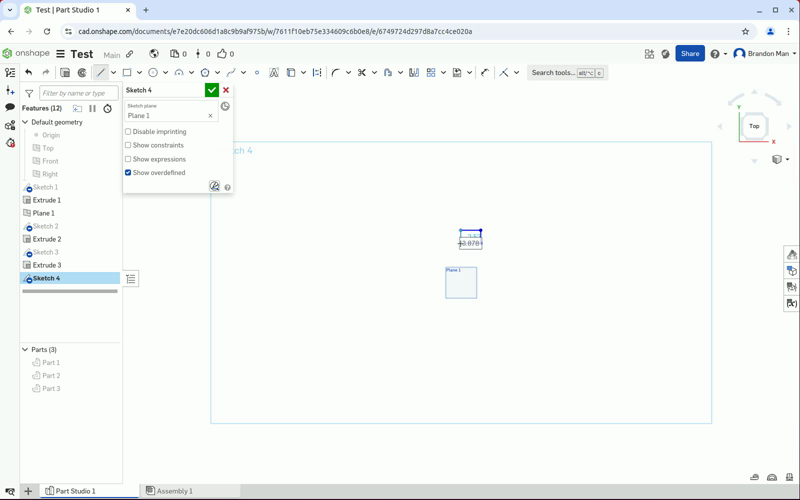
key_up(shift)
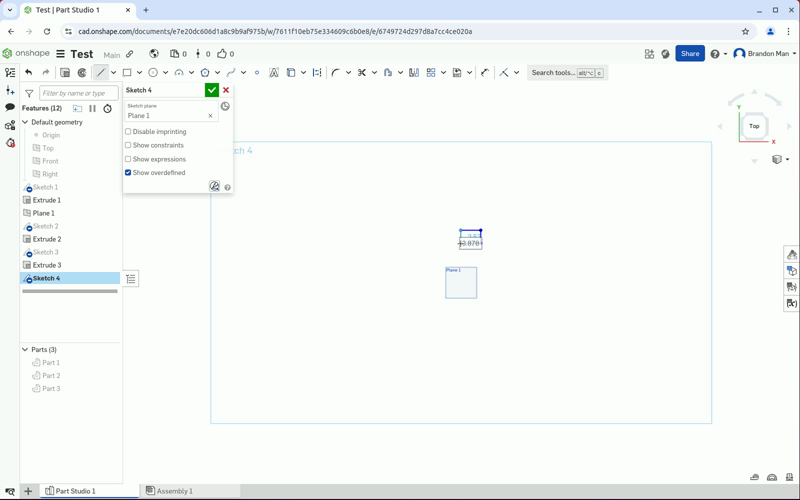
click(460, 243)
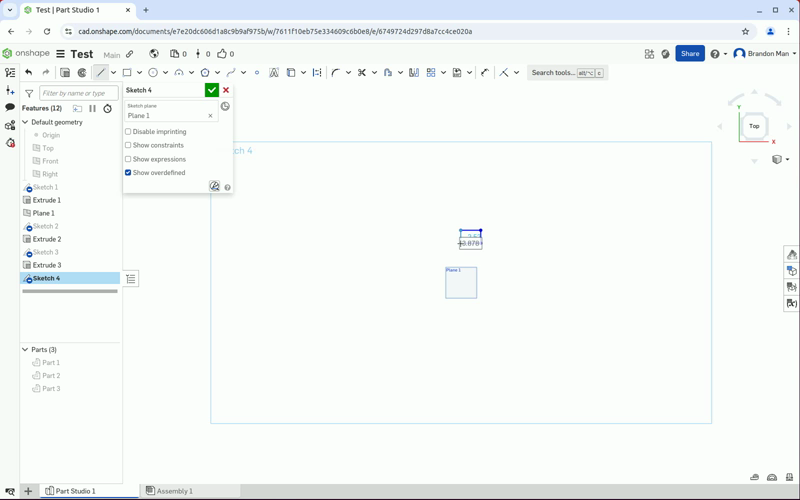
key(esc)
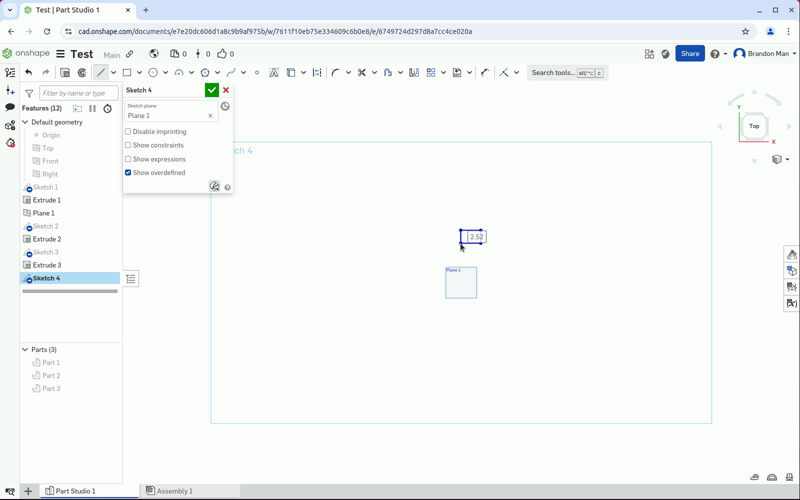
mouse_move(465, 235)
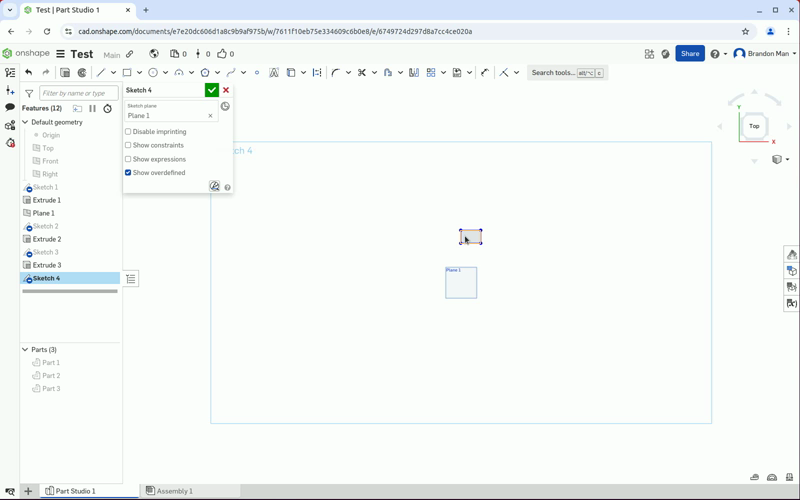
scroll(6)
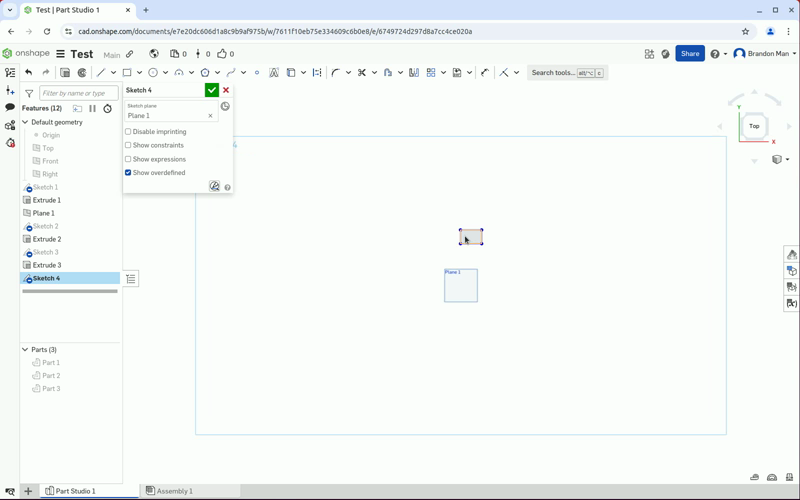
scroll(6)
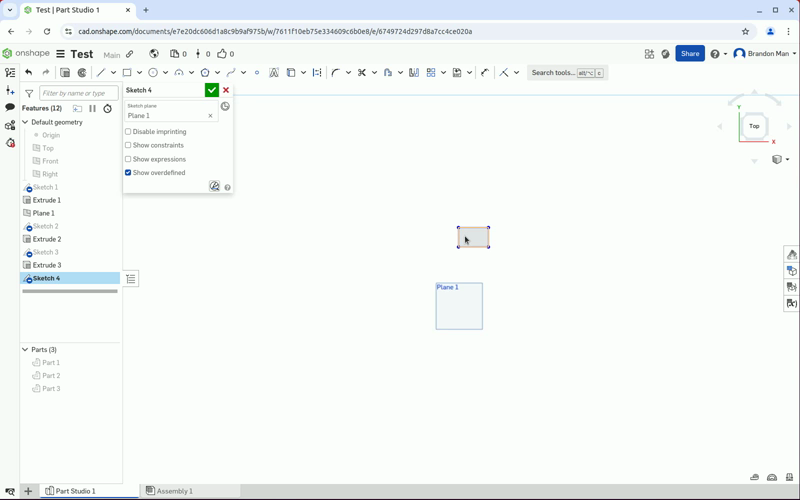
scroll(6)
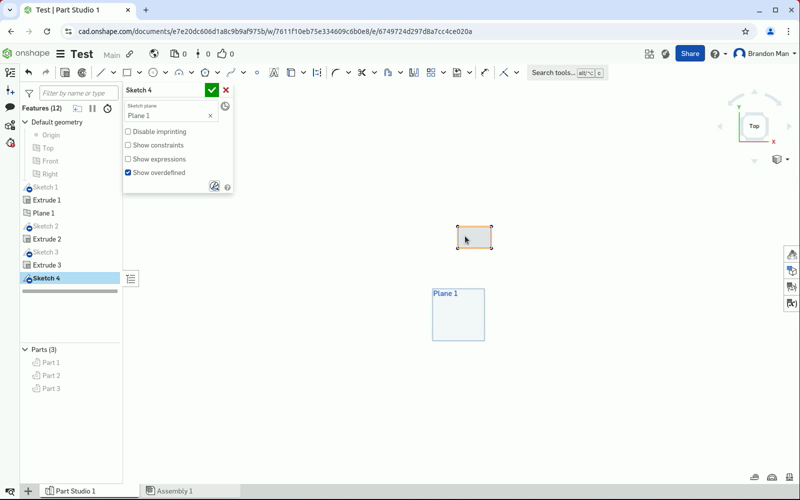
scroll(6)
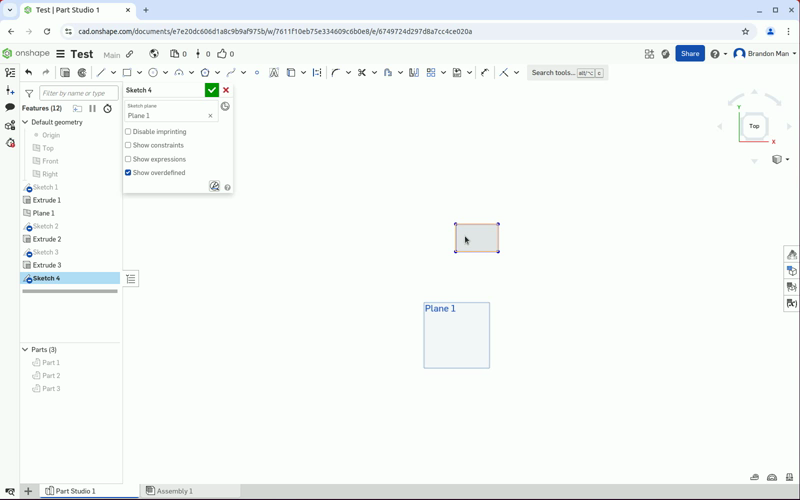
scroll(6)
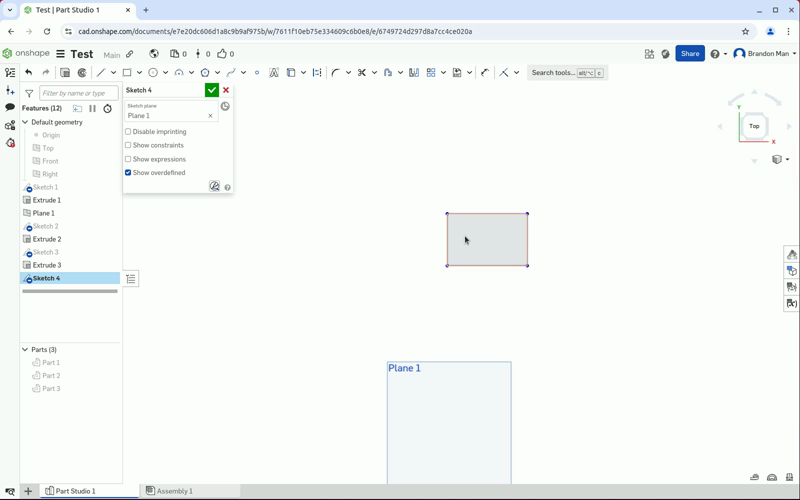
scroll(6)
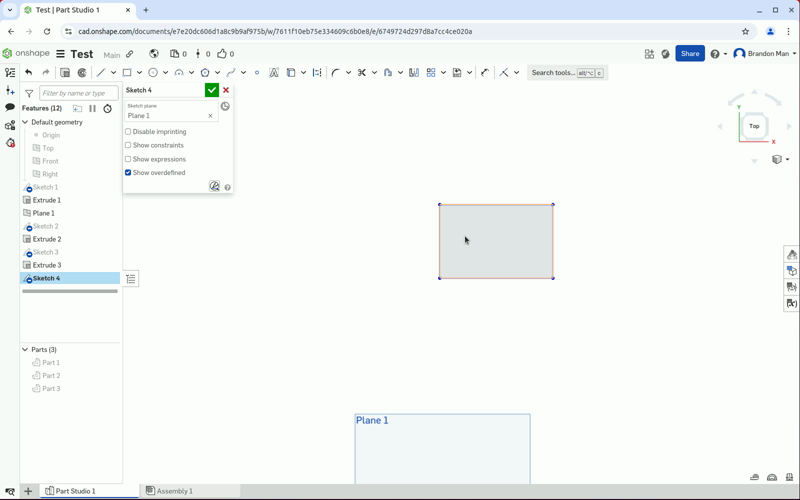
scroll(6)
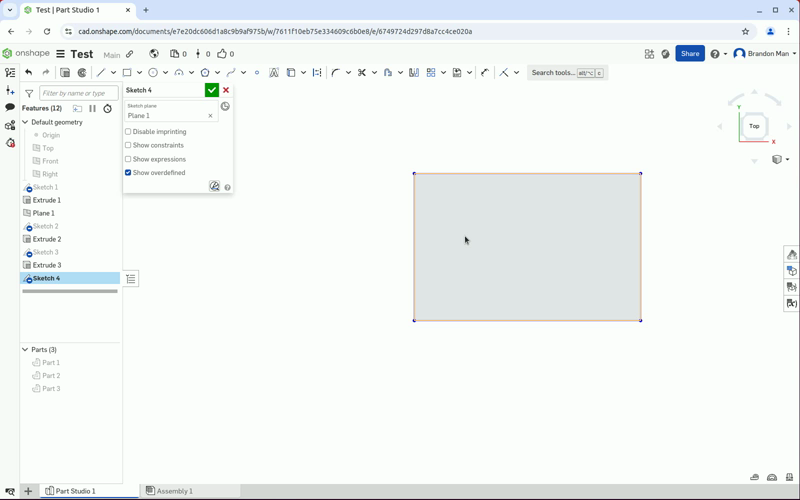
click(465, 235)
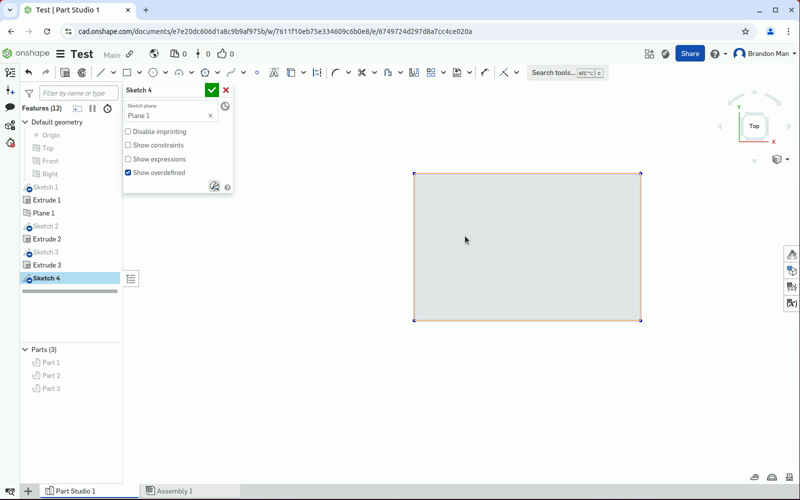
scroll(-6)
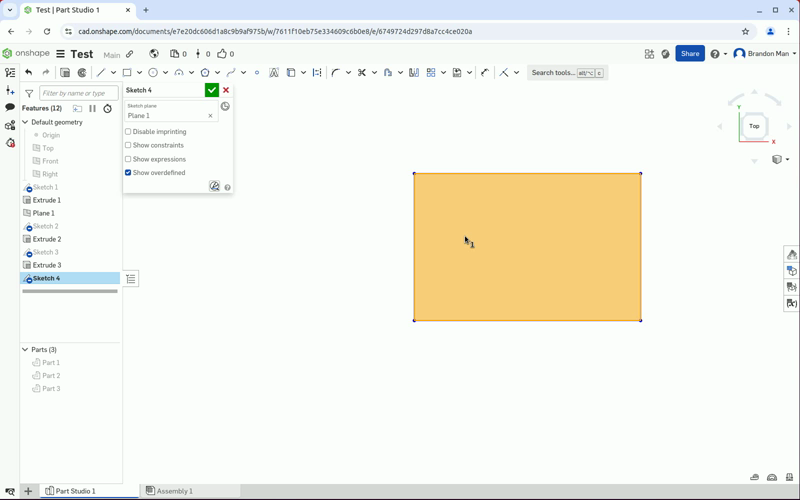
scroll(-6)
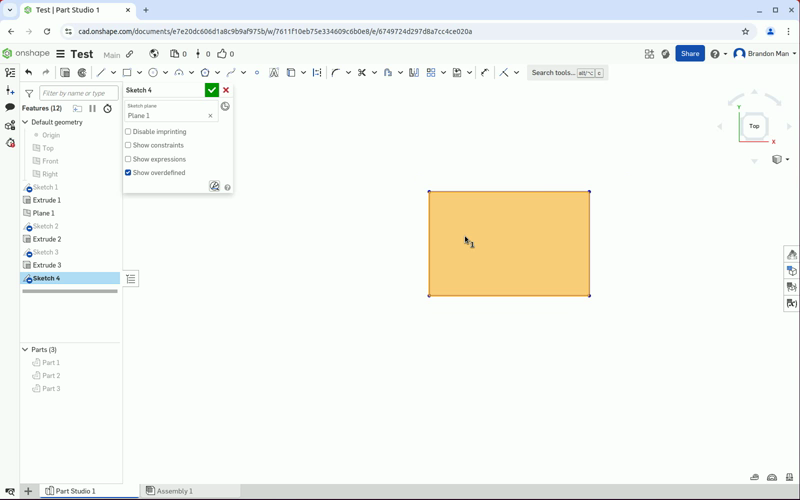
scroll(-6)
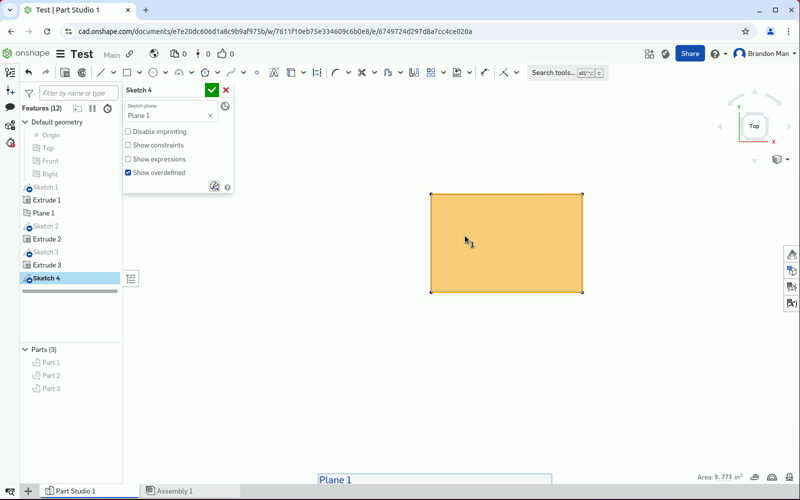
scroll(-6)
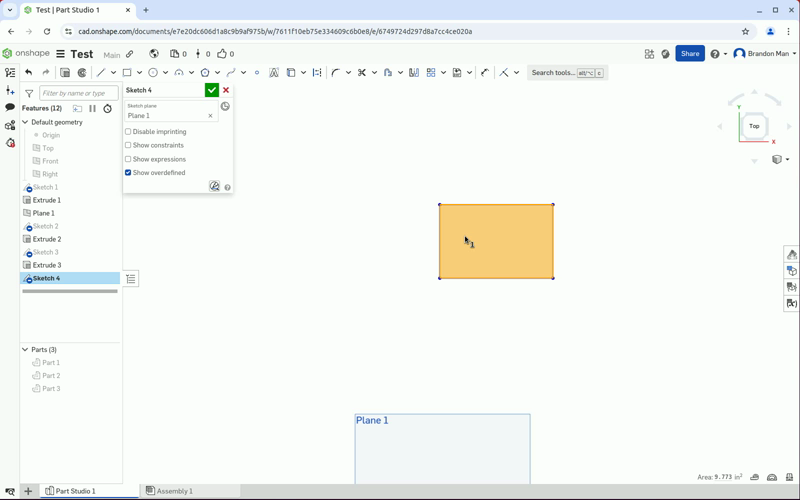
scroll(-6)
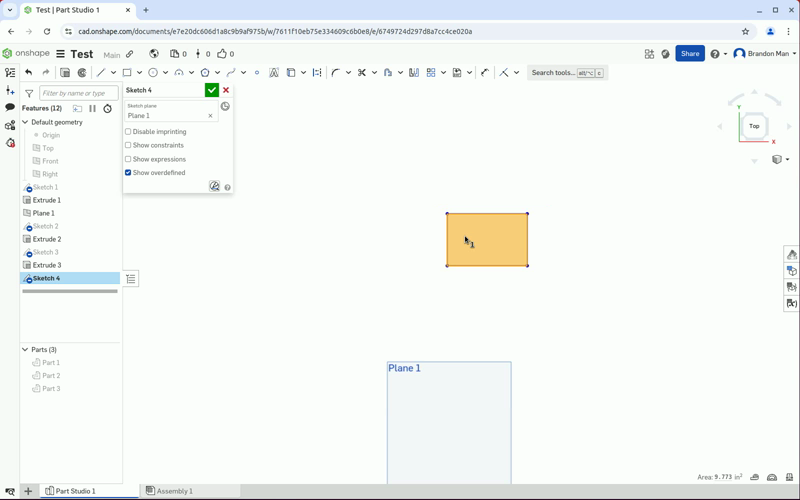
scroll(-6)
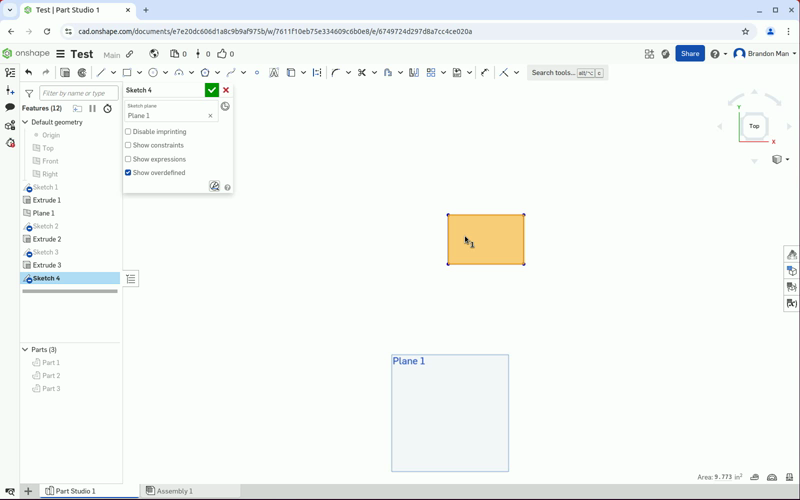
scroll(-6)
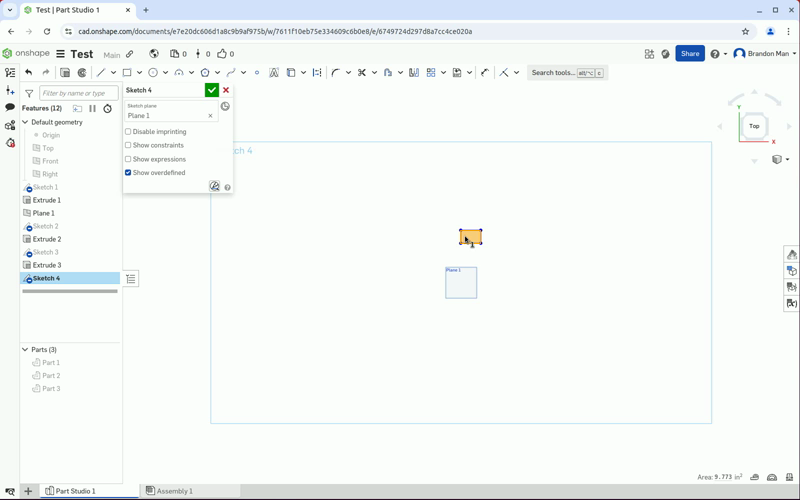
mouse_move(73, 352)
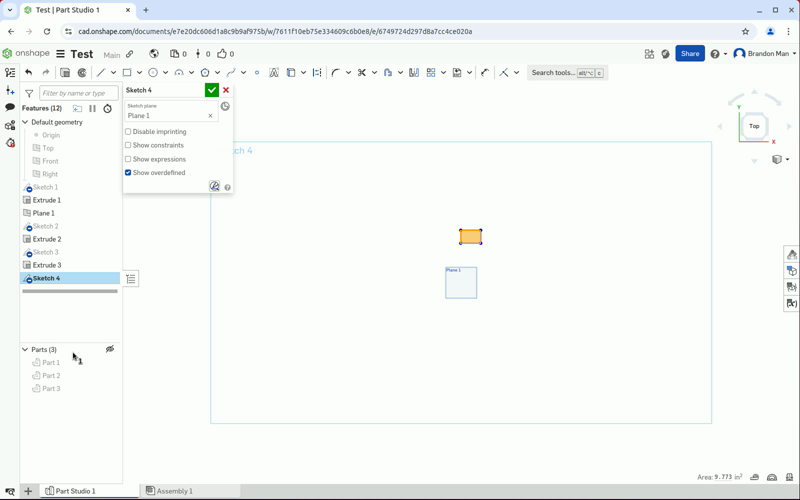
key(shift+y)
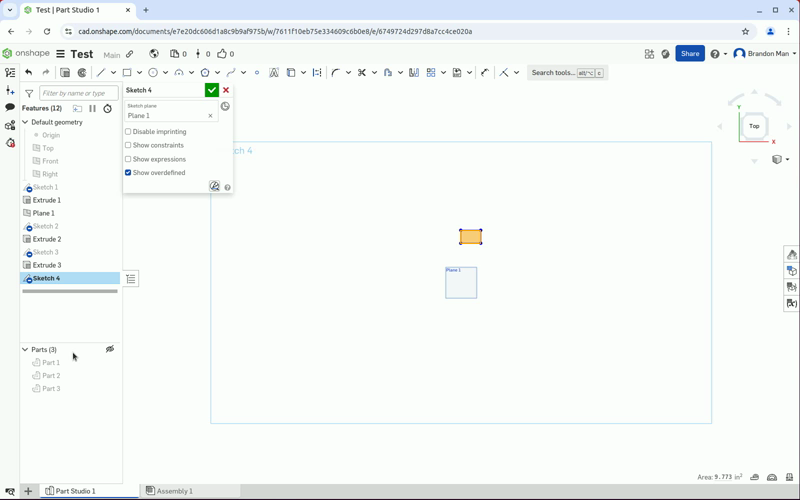
key(shift+e)
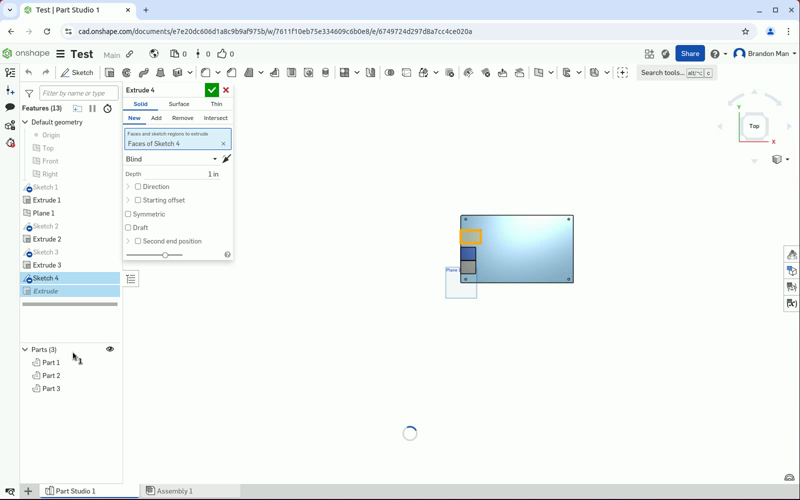
mouse_move(143, 106)
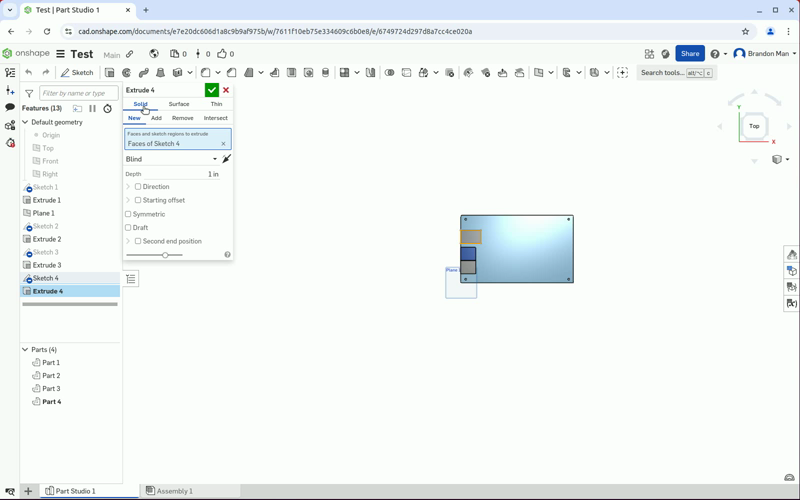
click(143, 106)
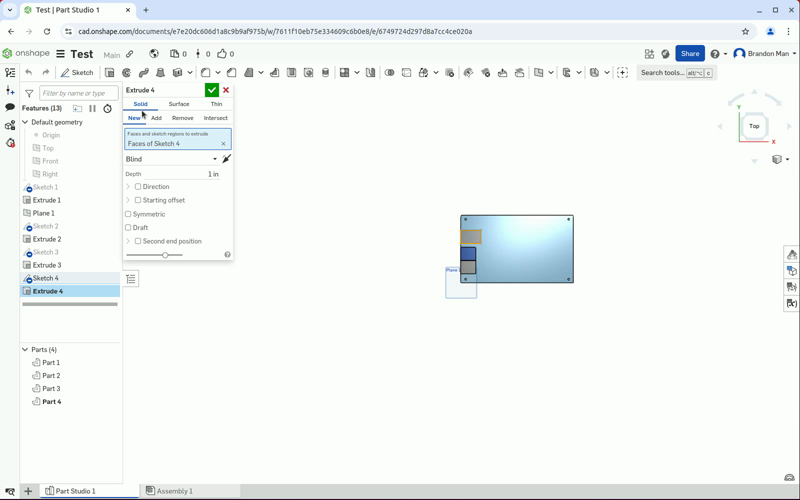
mouse_move(137, 120)
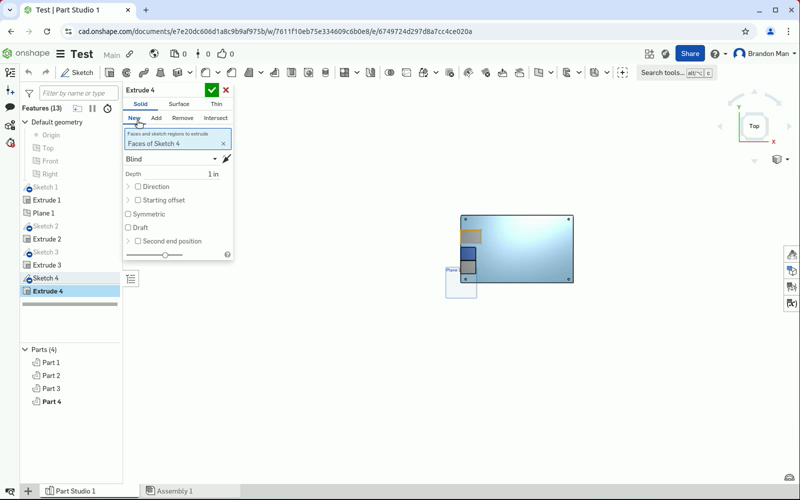
click(137, 120)
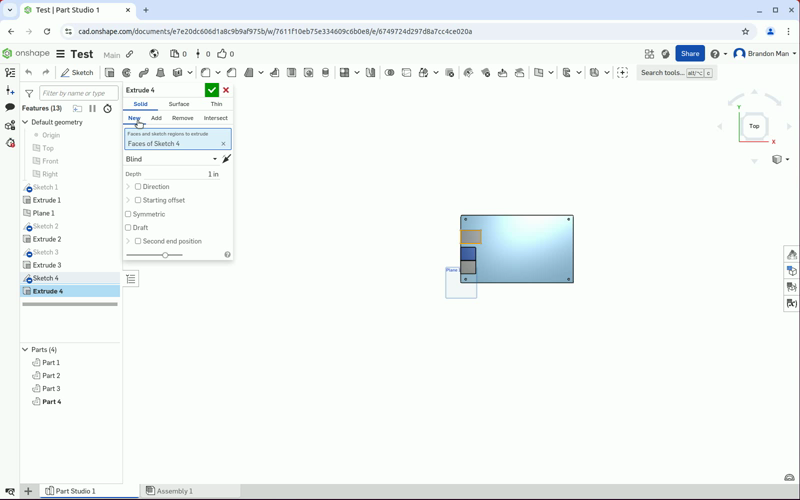
key(tab, 4)
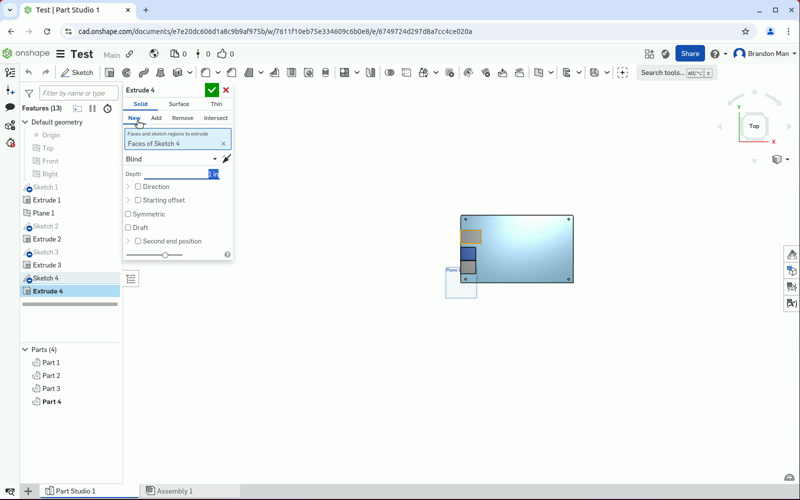
text(3.129)
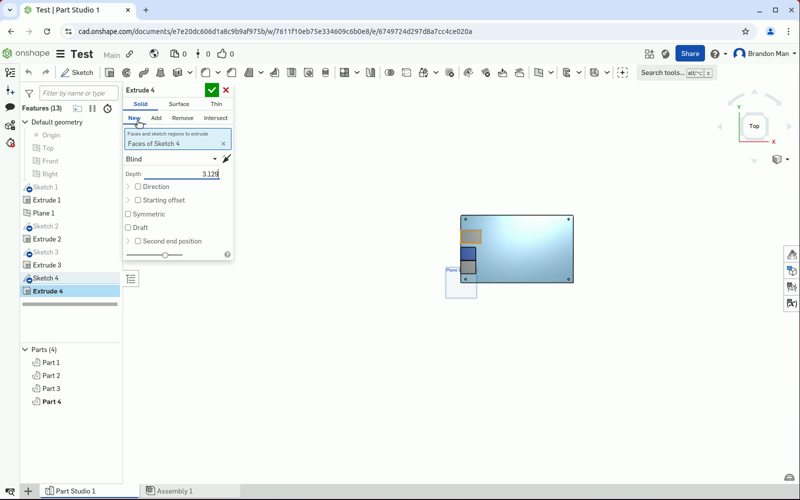
key(enter)
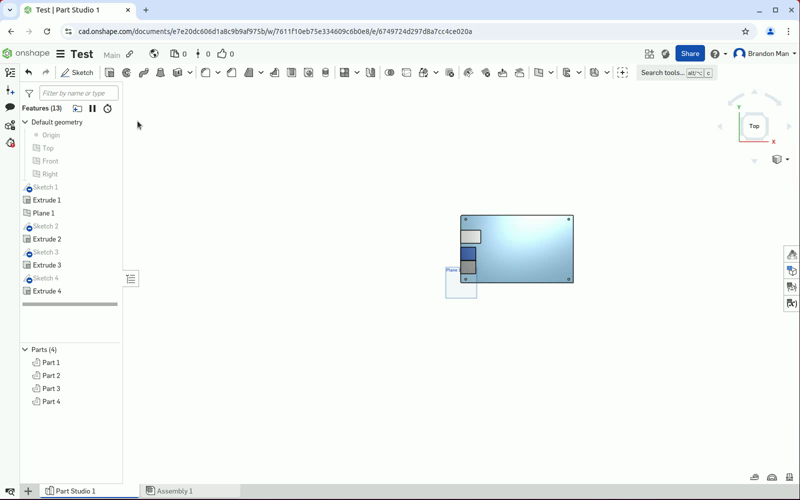
key(shift+h)
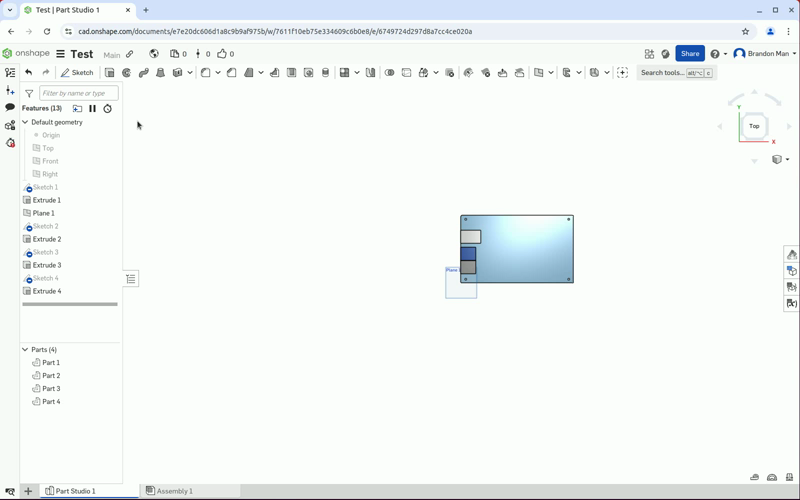
key(shift+h)
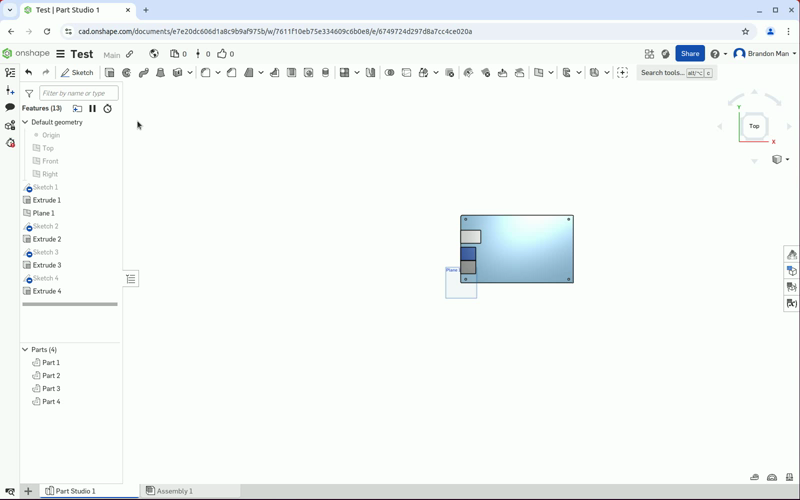
mouse_move(73, 189)
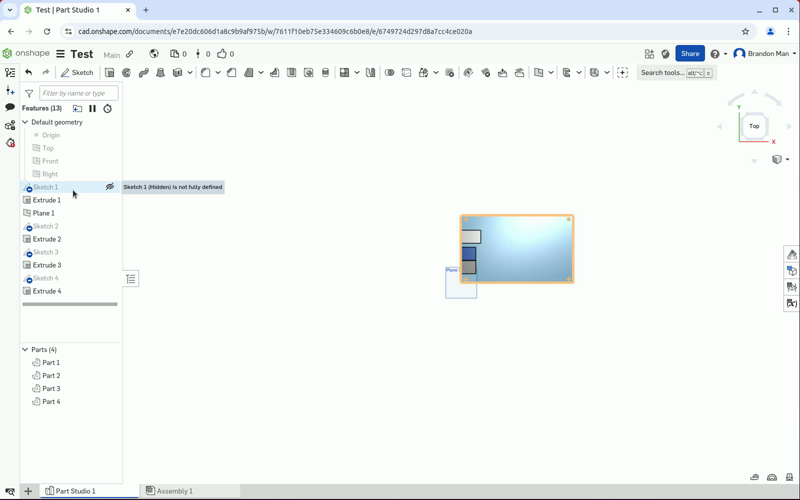
click(73, 189)
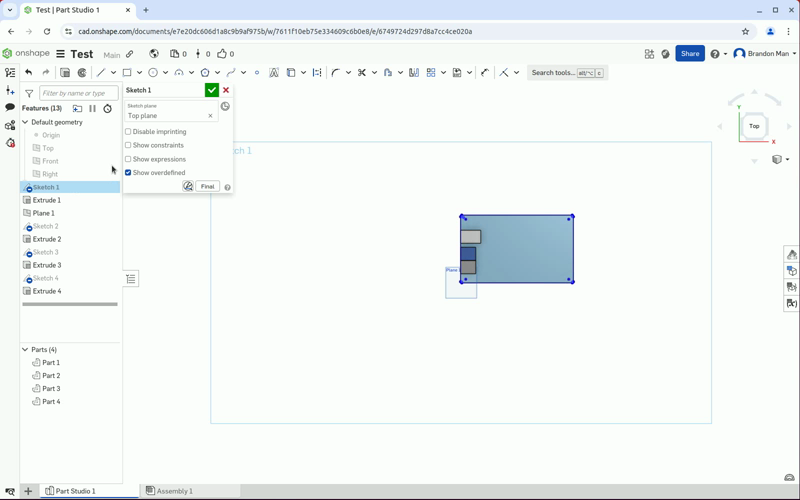
mouse_move(229, 92)
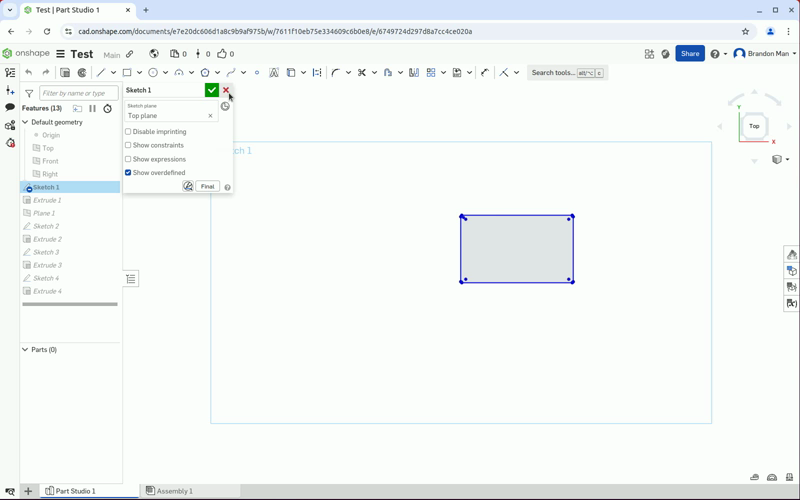
click(229, 92)
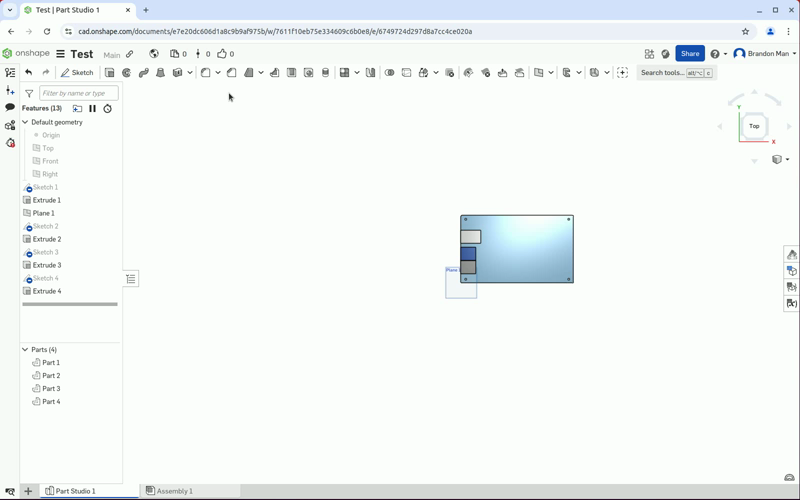
mouse_move(73, 352)
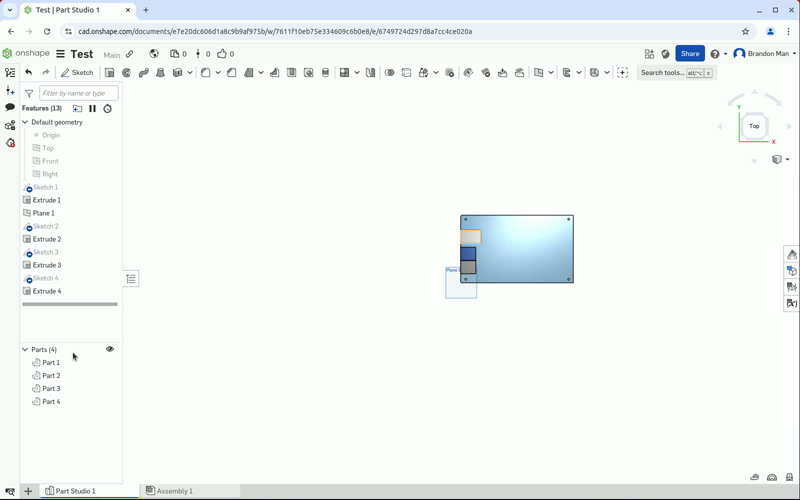
key(y)
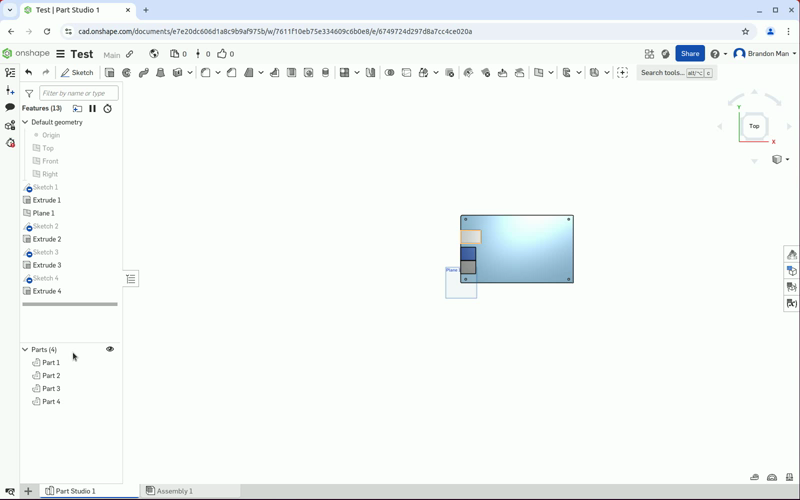
key(shift+p)
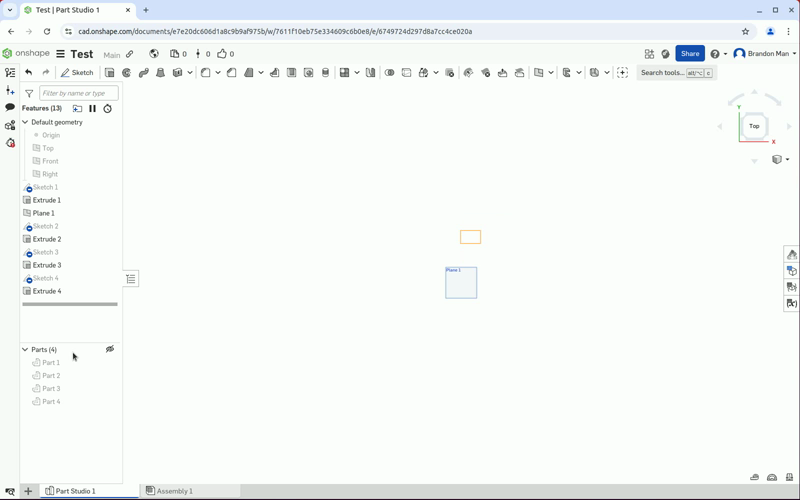
key(space)
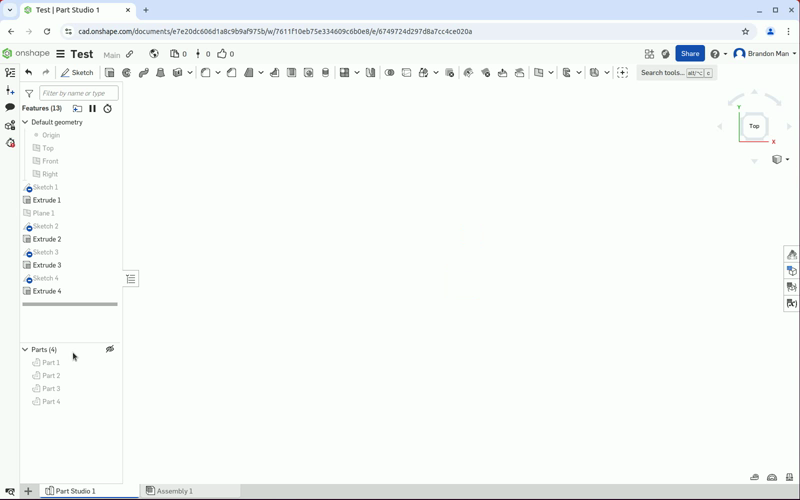
key_down(shift)
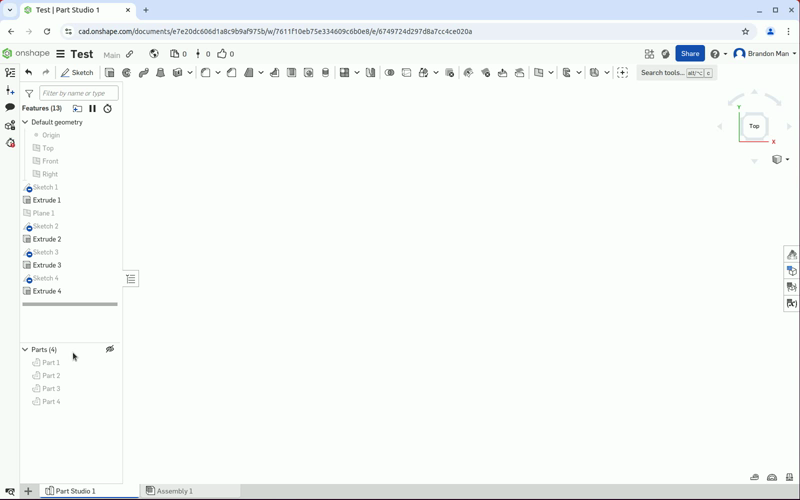
key(up)
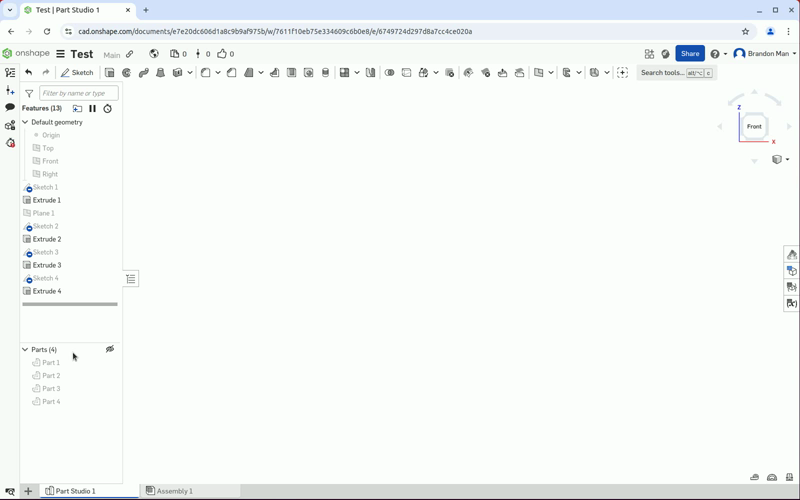
key_up(shift)
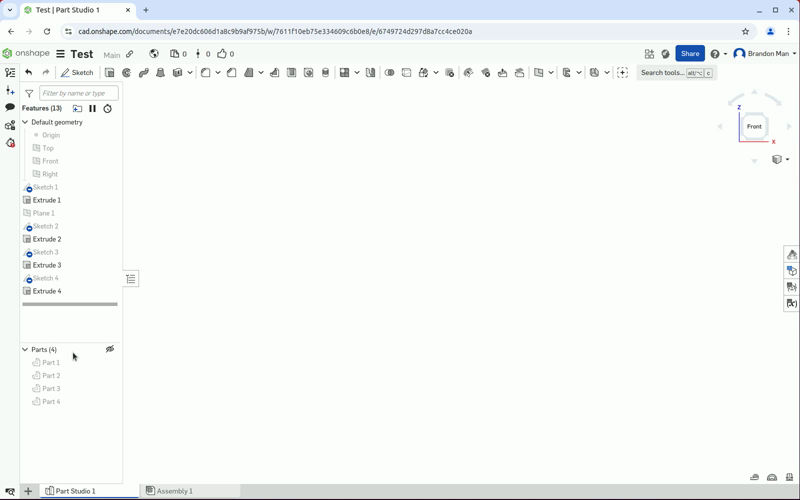
key(space)
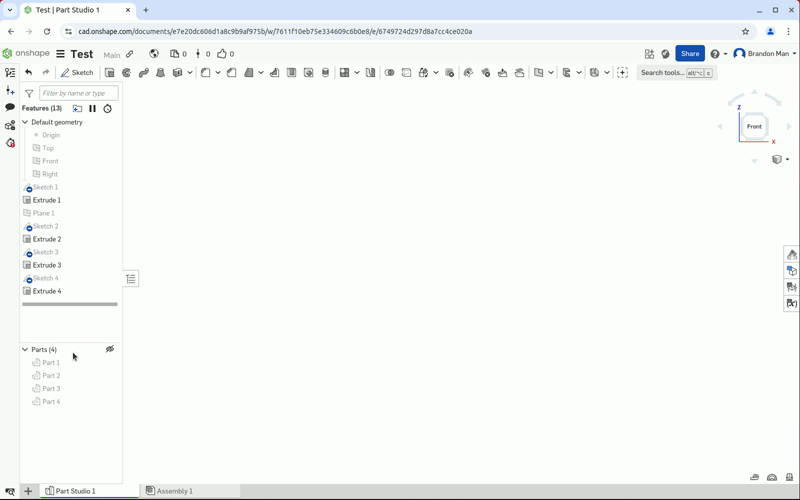
key_down(shift)
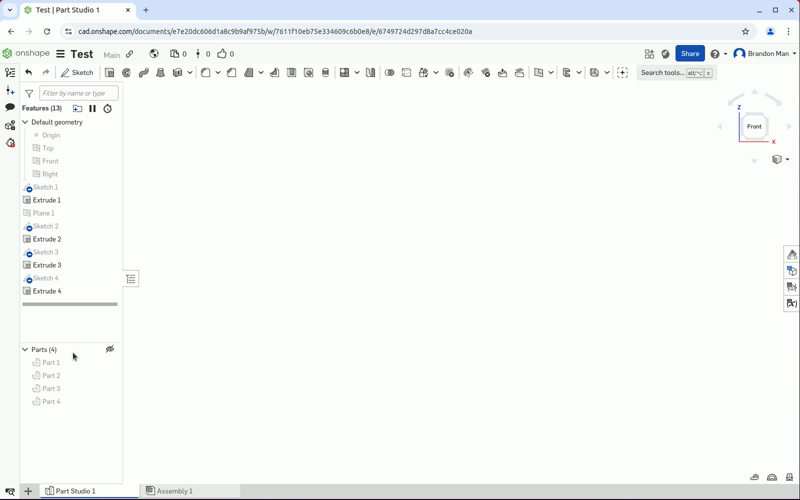
key(left)
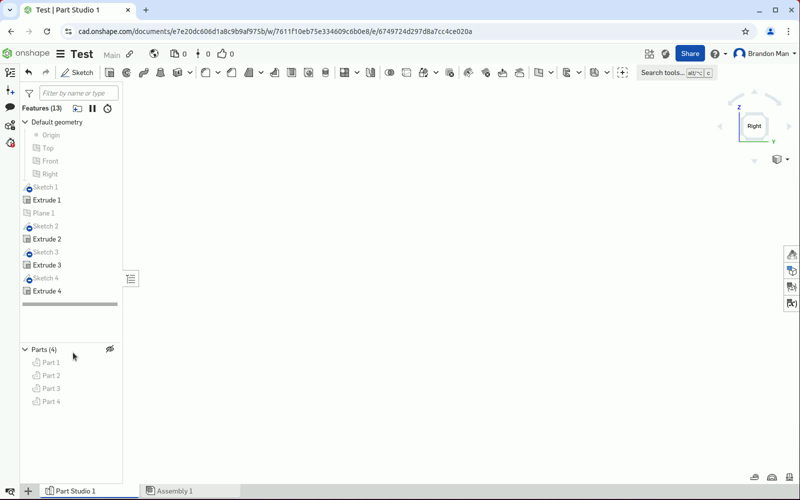
key_up(shift)
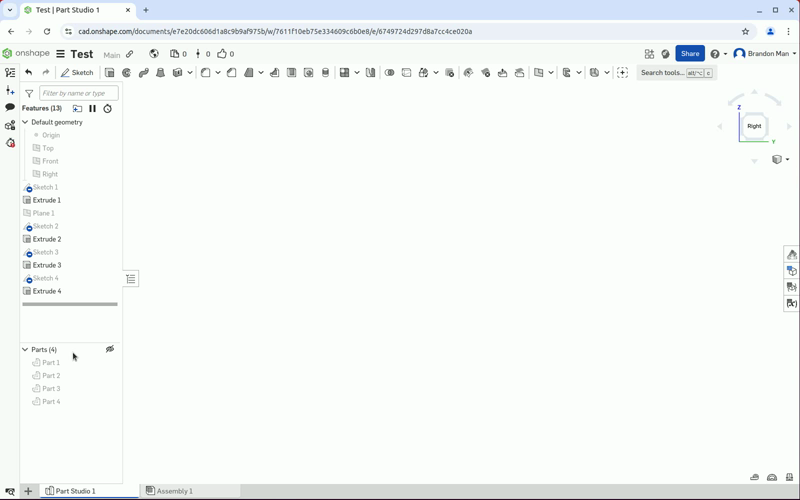
mouse_move(73, 352)
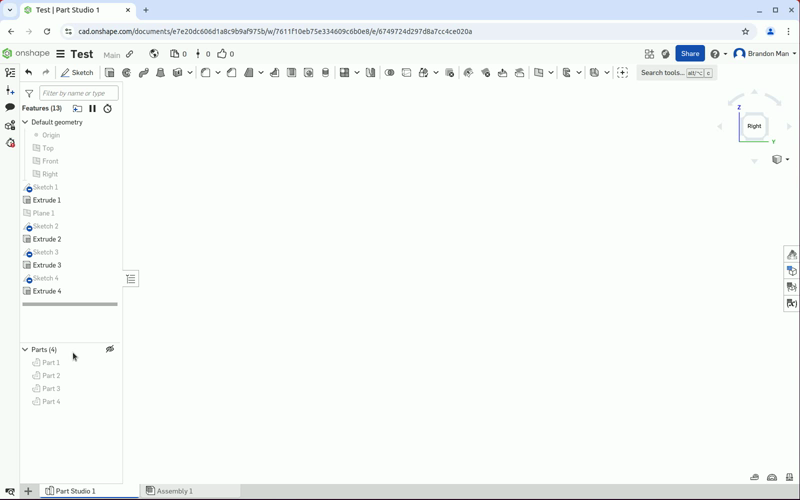
key(shift+y)
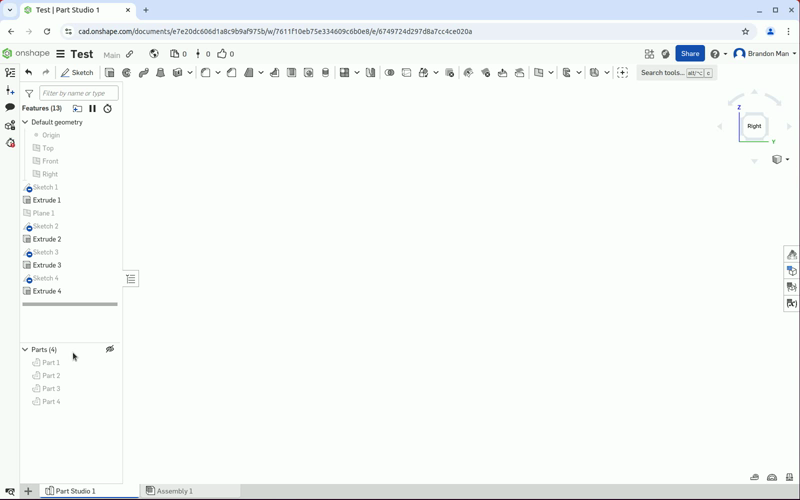
key(shift+s)
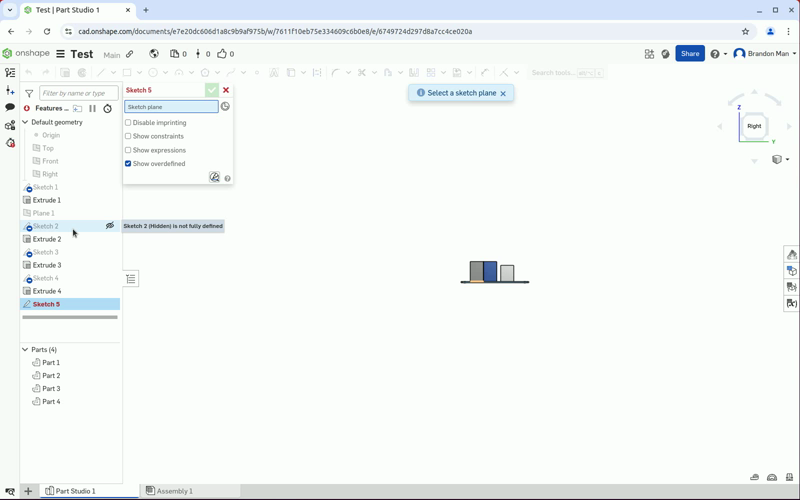
scroll(3)
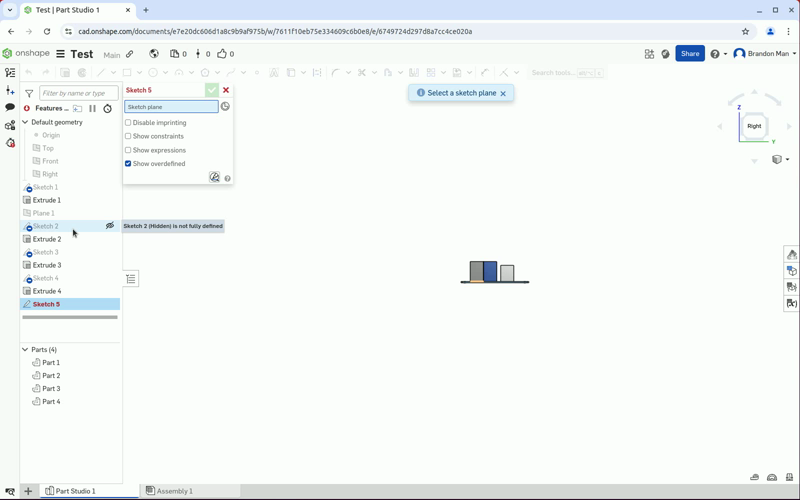
mouse_move(73, 176)
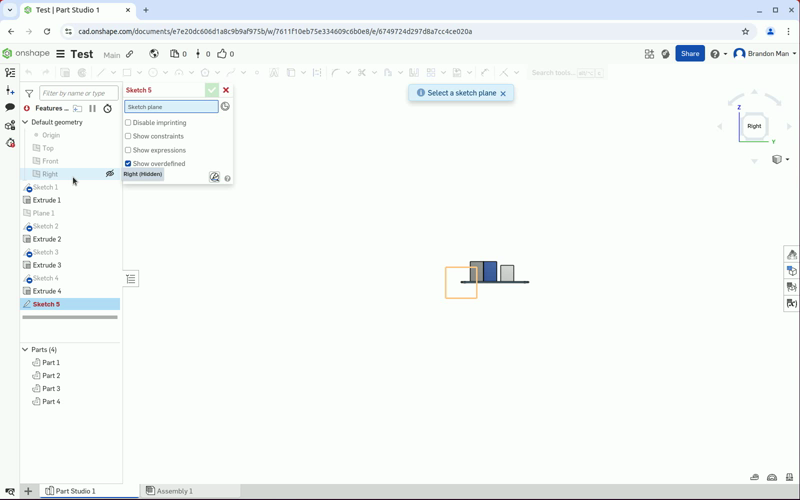
click(73, 176)
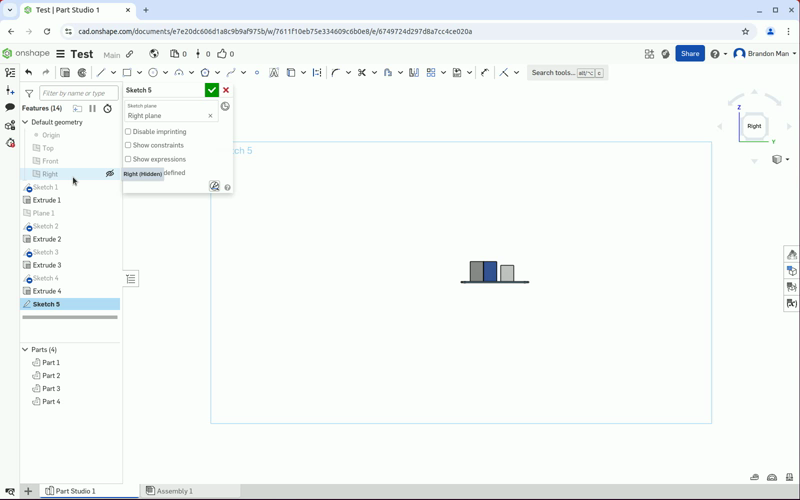
mouse_move(73, 352)
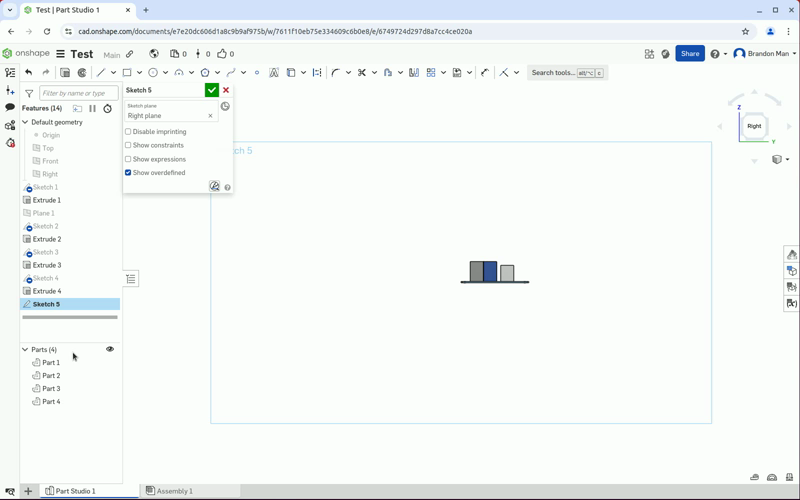
key(y)
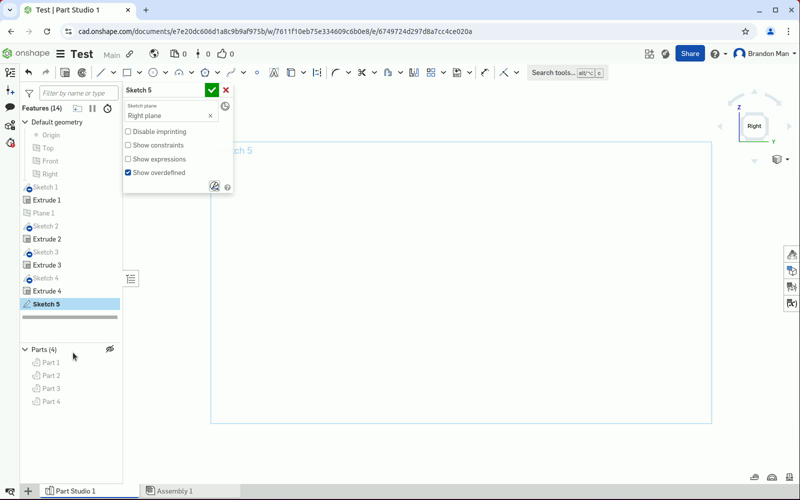
key(c)
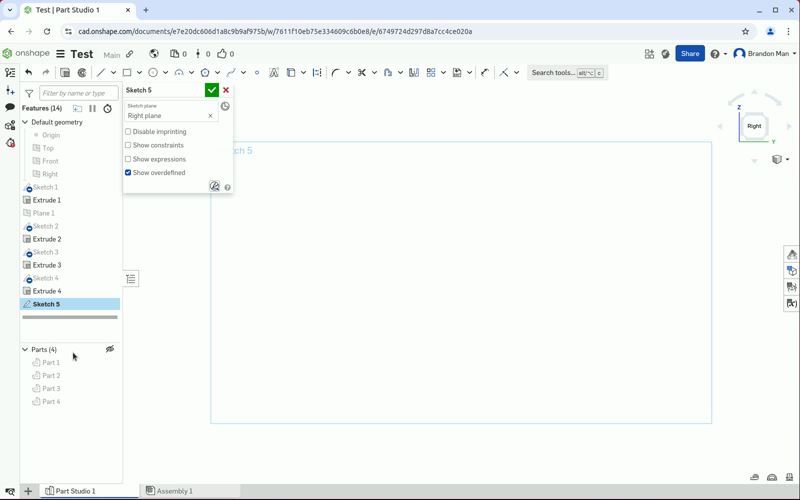
key_down(shift)
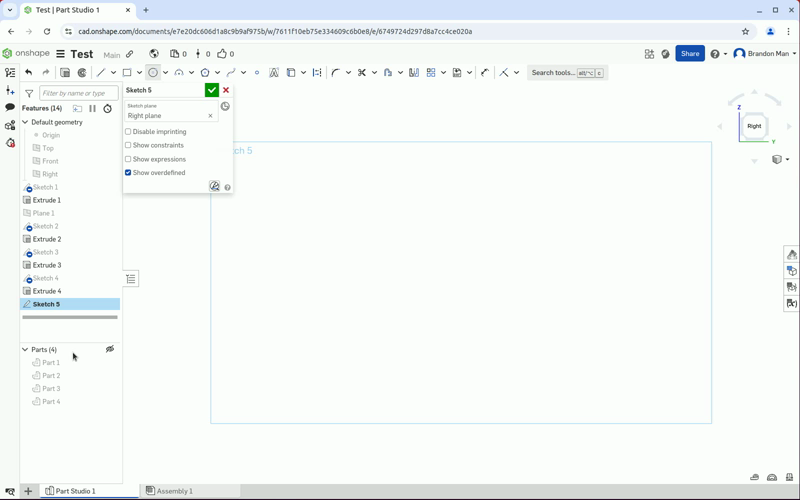
mouse_move(482, 273)
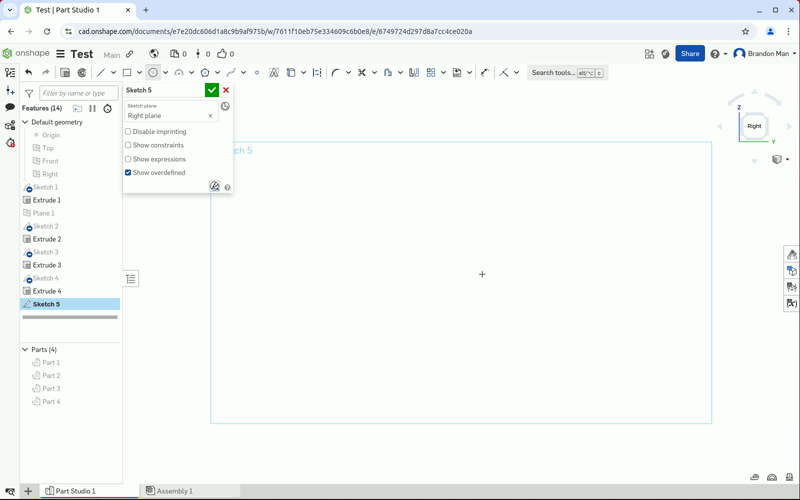
click(482, 273)
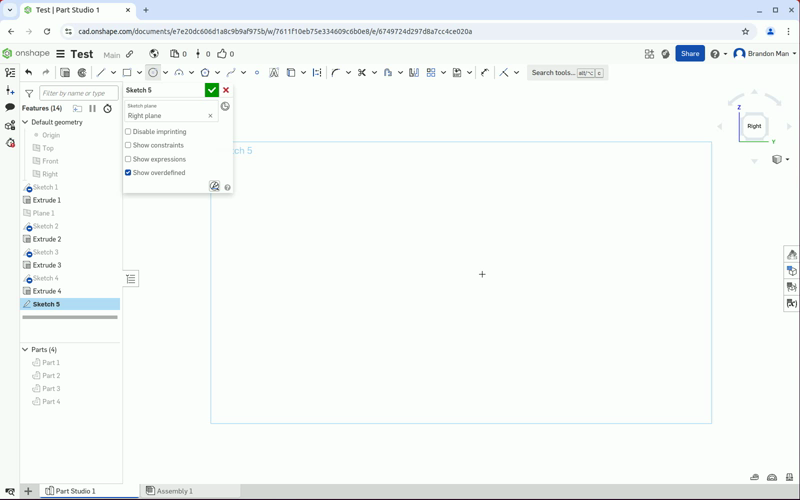
key_up(shift)
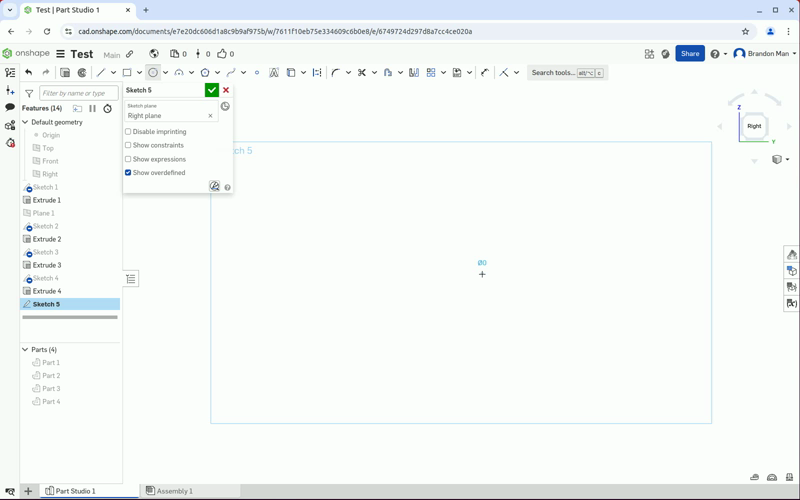
mouse_move(488, 273)
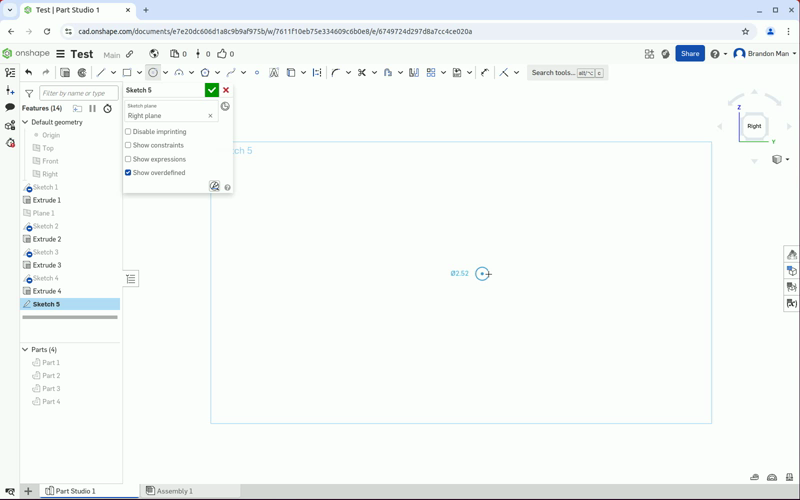
click(488, 273)
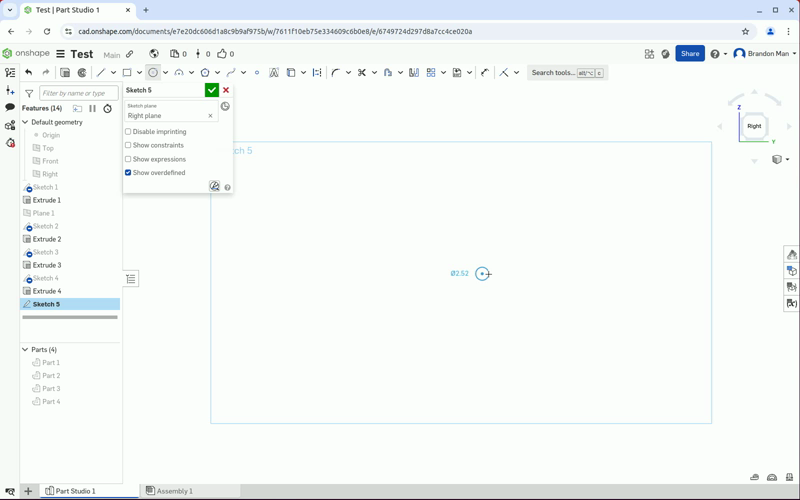
key(esc)
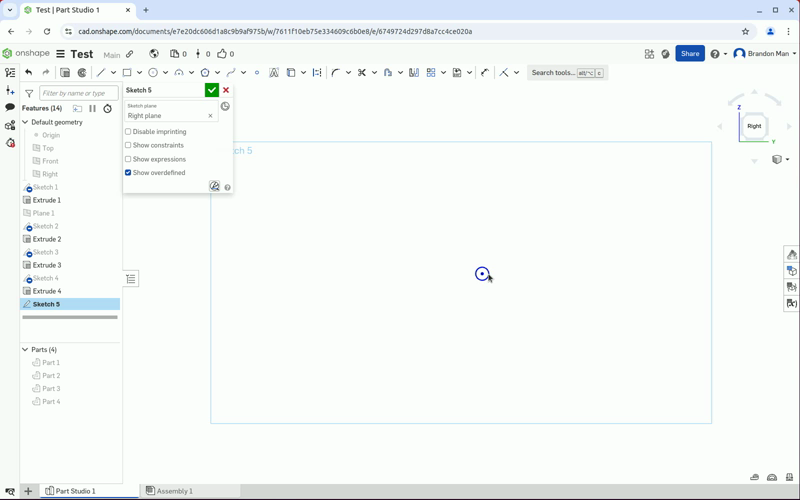
mouse_move(483, 268)
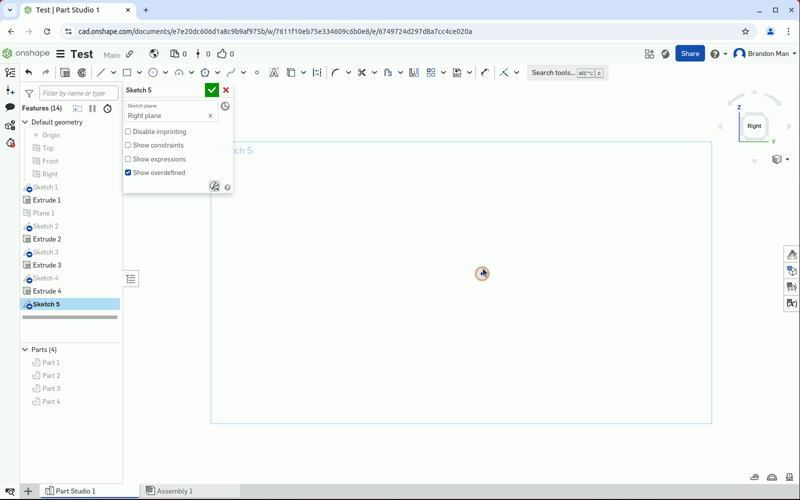
scroll(6)
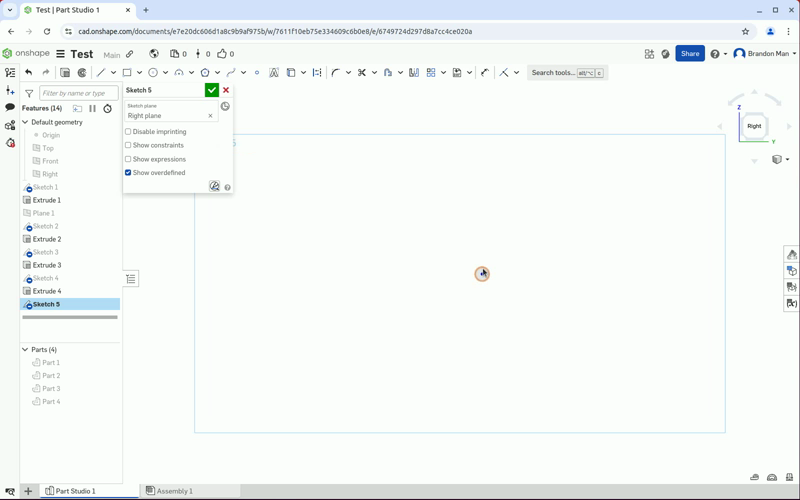
scroll(6)
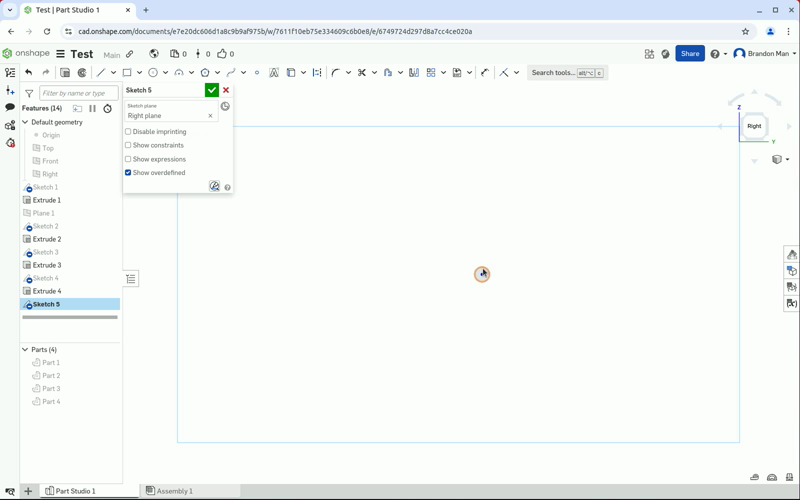
scroll(6)
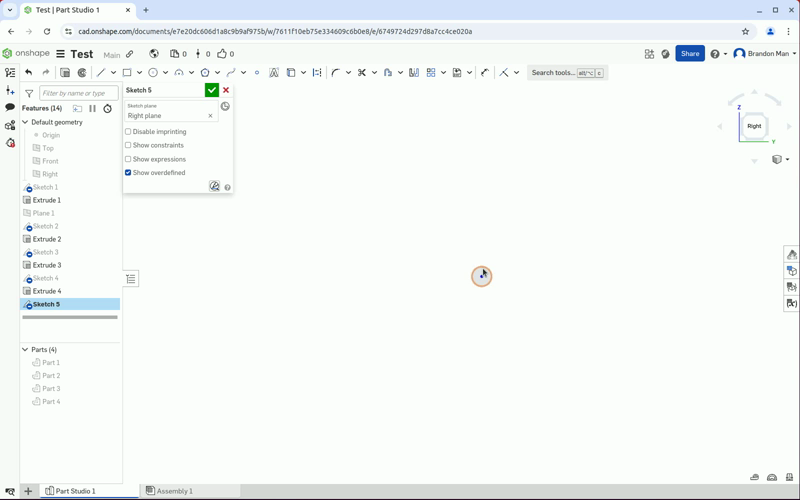
scroll(6)
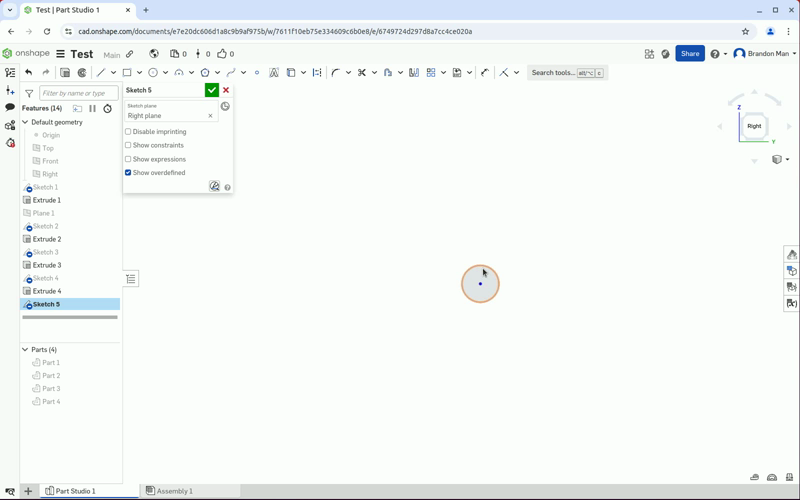
scroll(6)
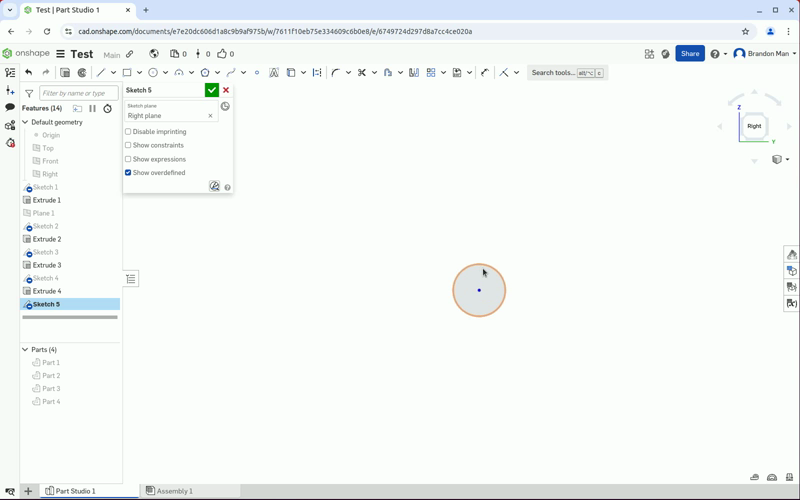
scroll(6)
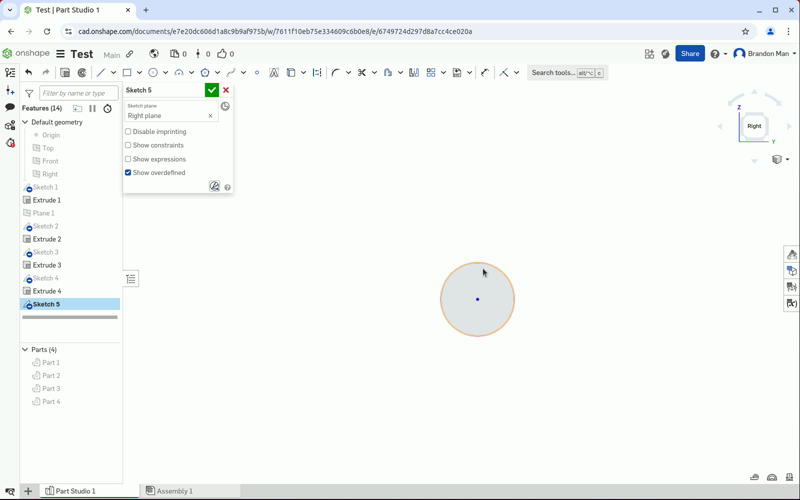
scroll(6)
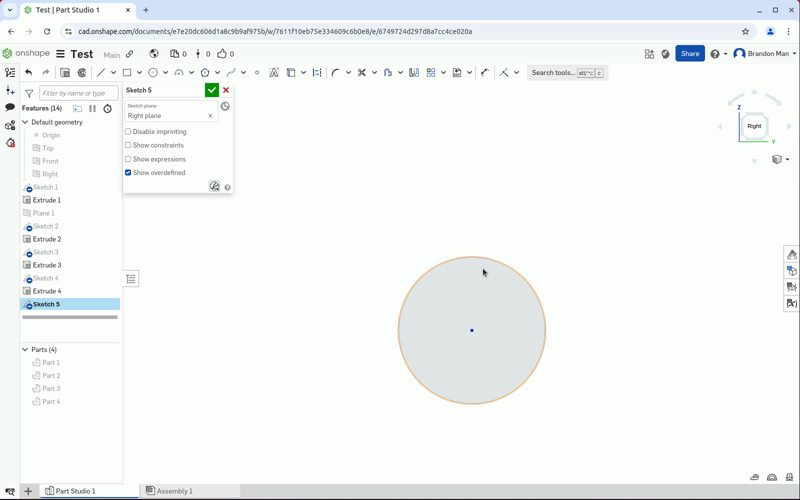
click(483, 268)
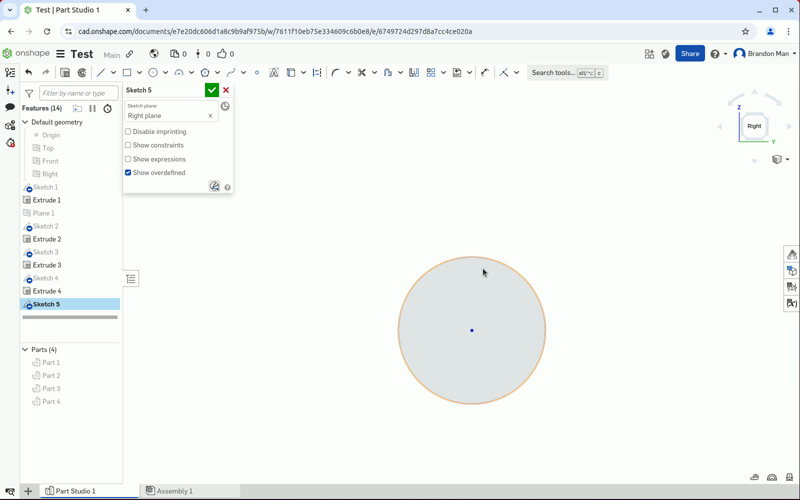
scroll(-6)
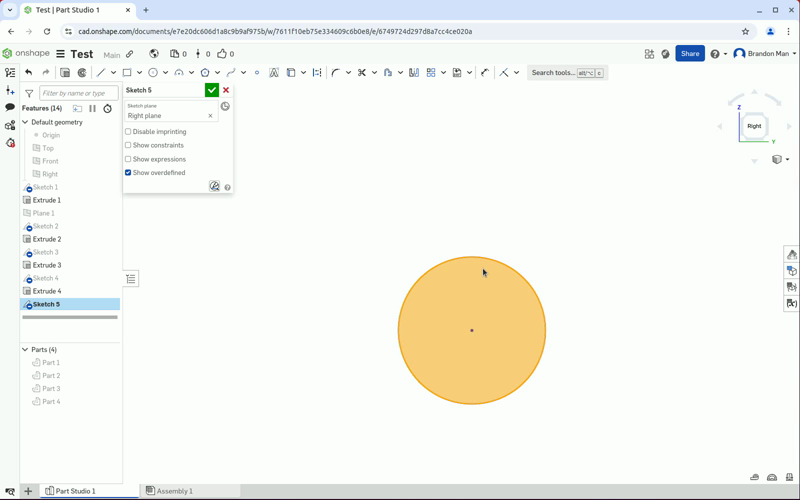
scroll(-6)
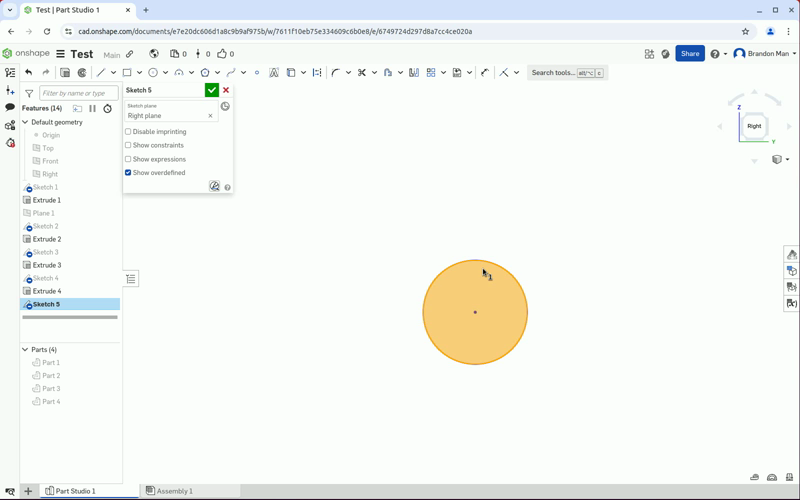
scroll(-6)
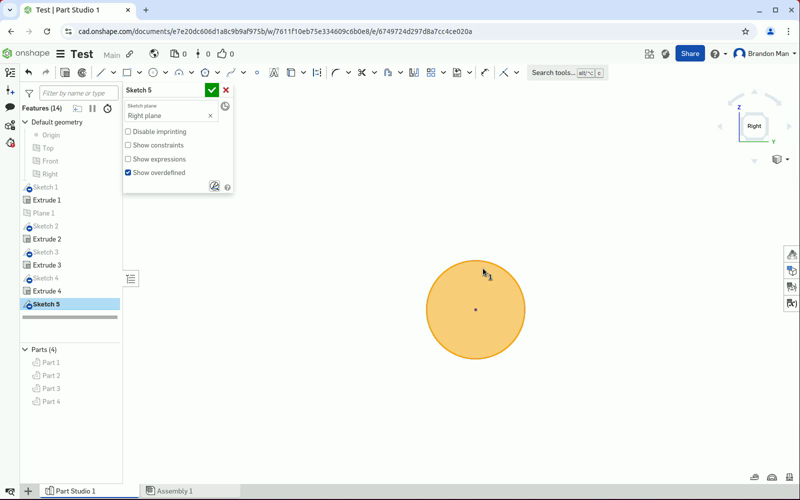
scroll(-6)
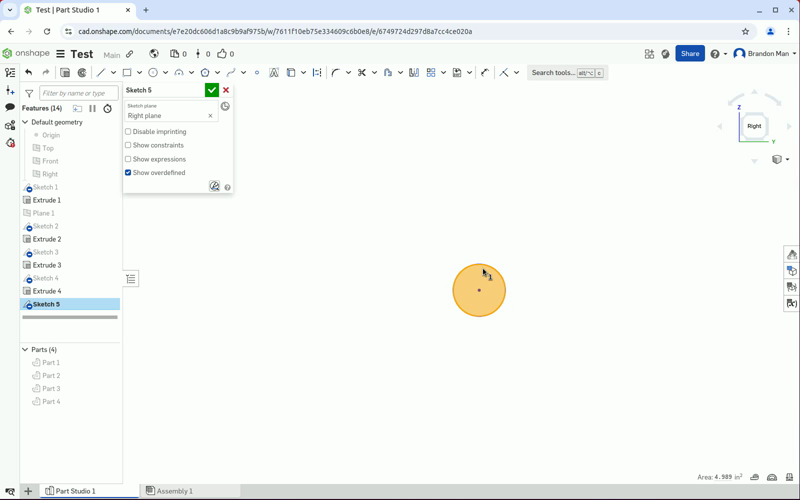
scroll(-6)
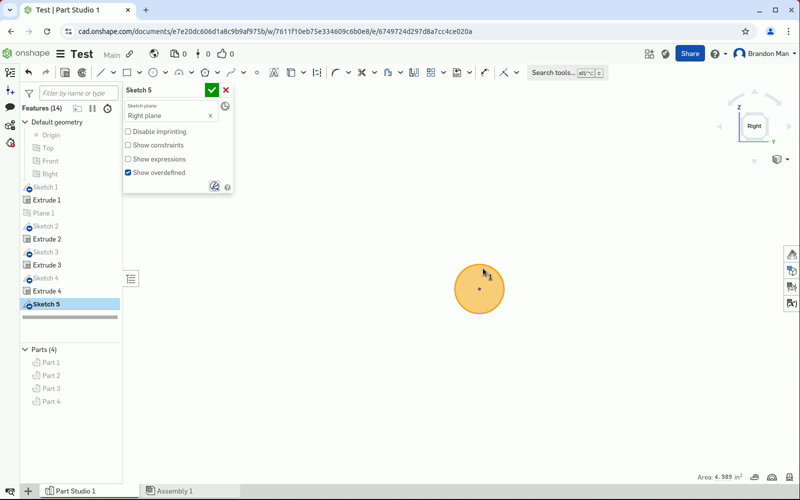
scroll(-6)
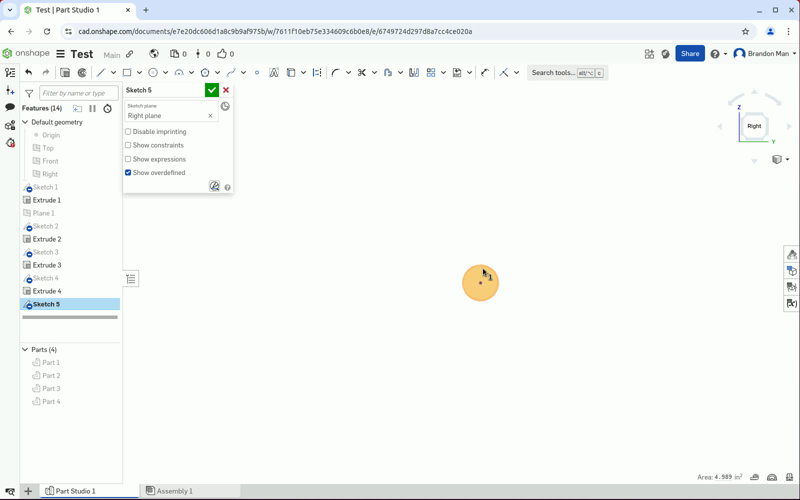
scroll(-6)
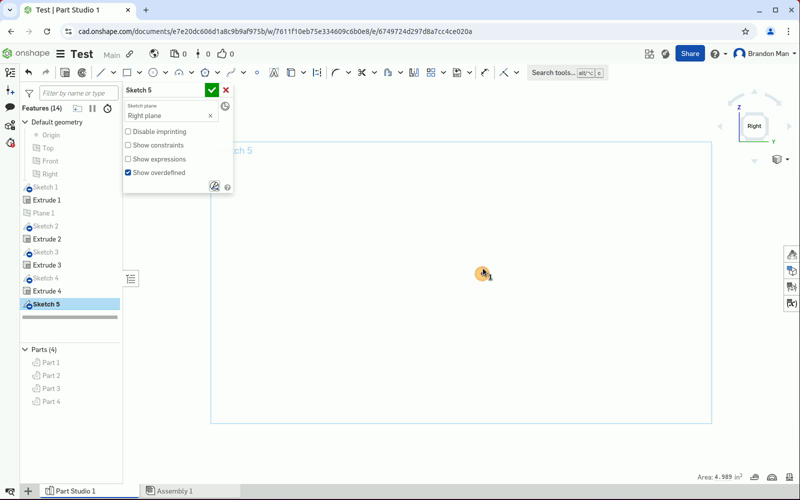
mouse_move(73, 352)
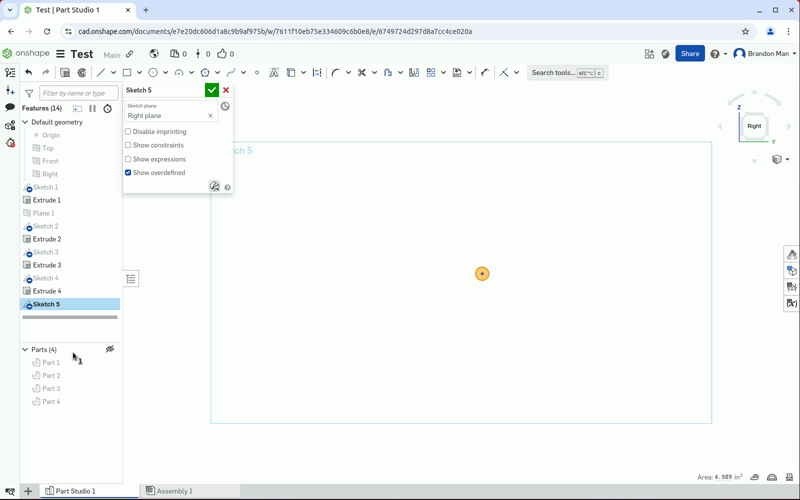
key(shift+y)
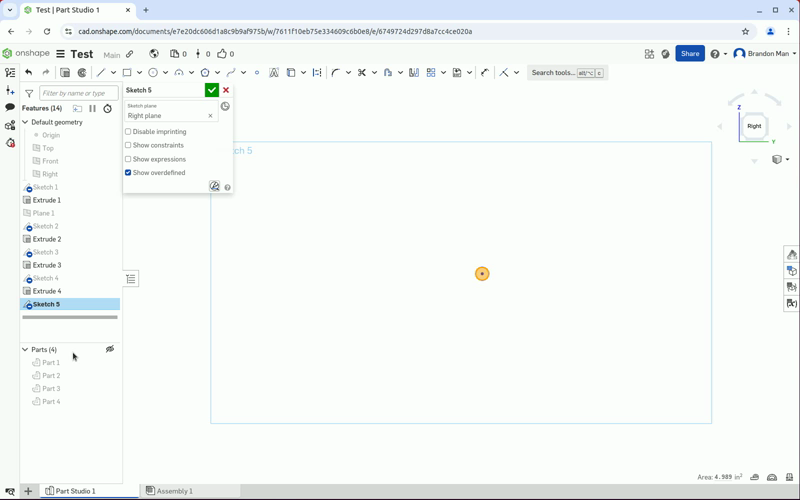
key(shift+e)
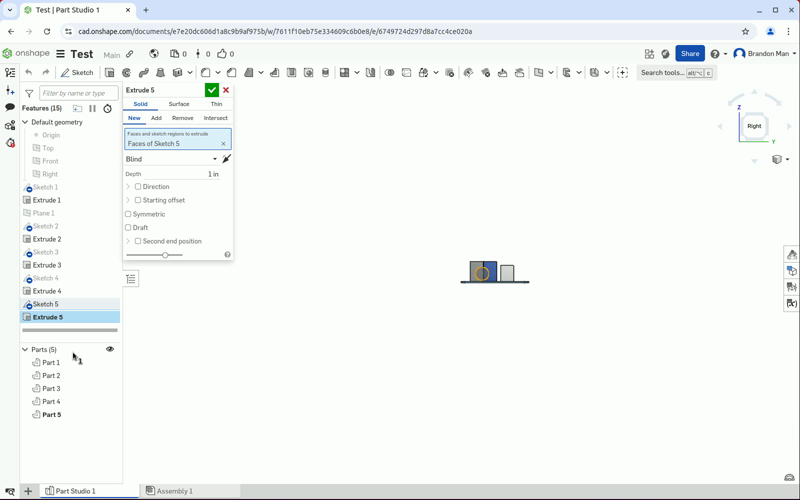
mouse_move(143, 106)
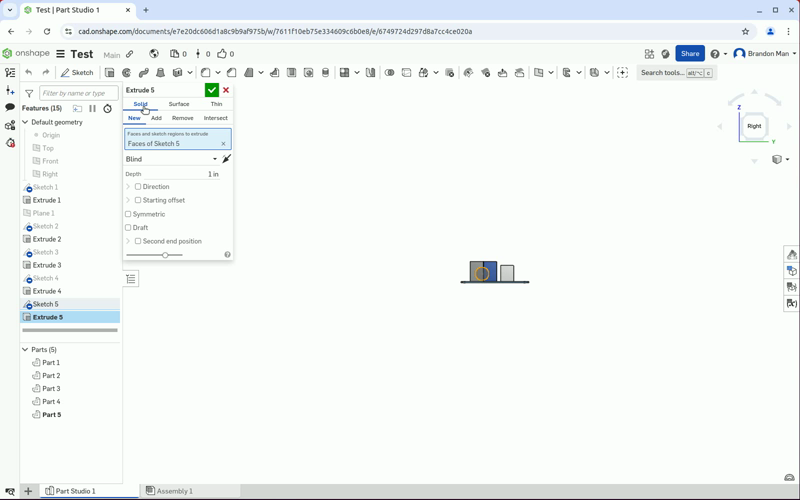
click(143, 106)
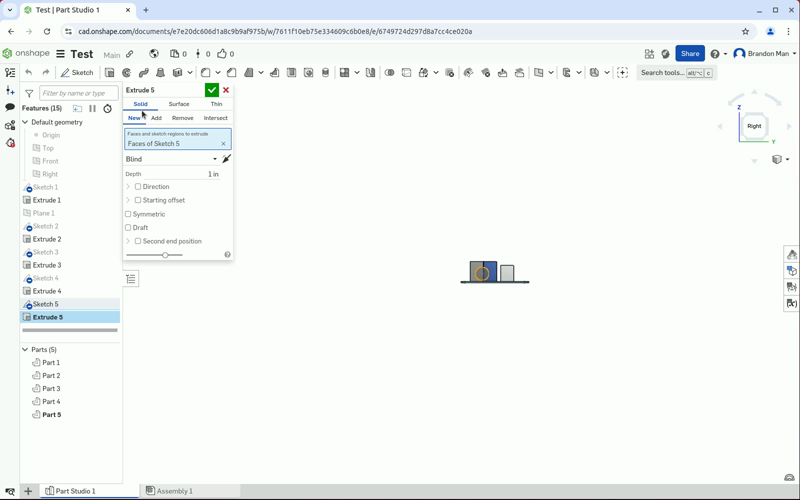
mouse_move(137, 120)
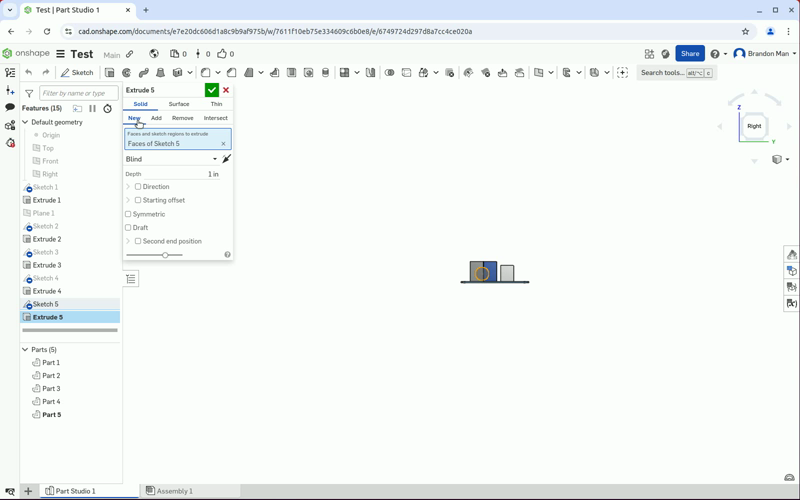
click(137, 120)
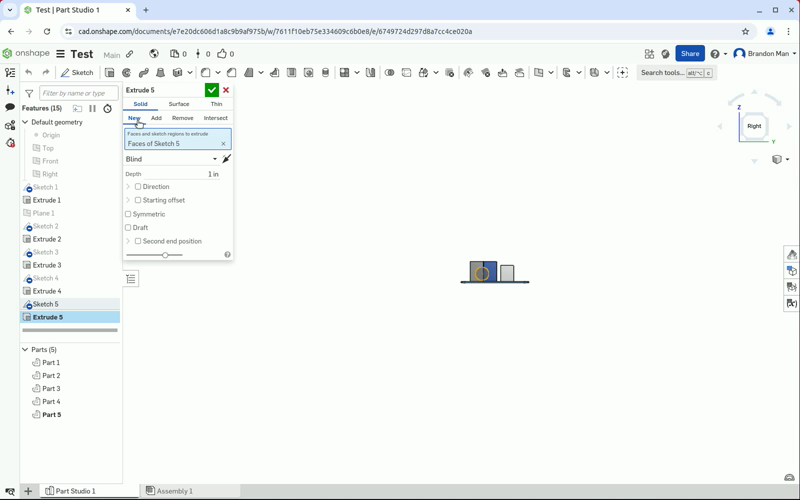
key(tab, 4)
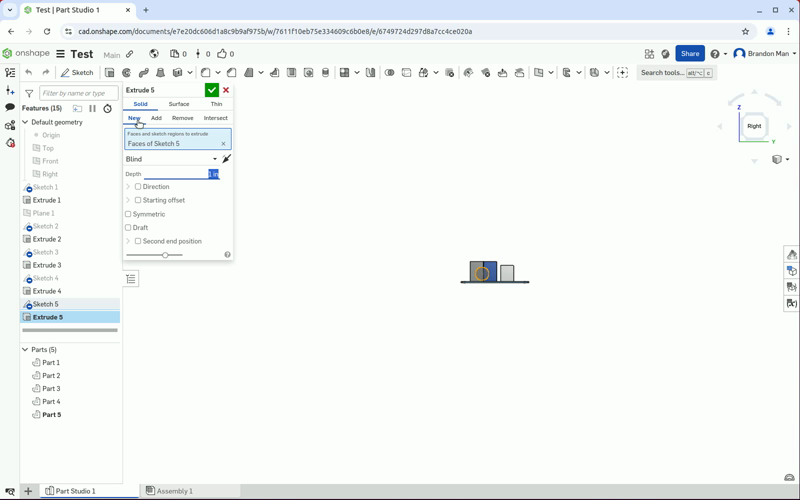
text(6.981)
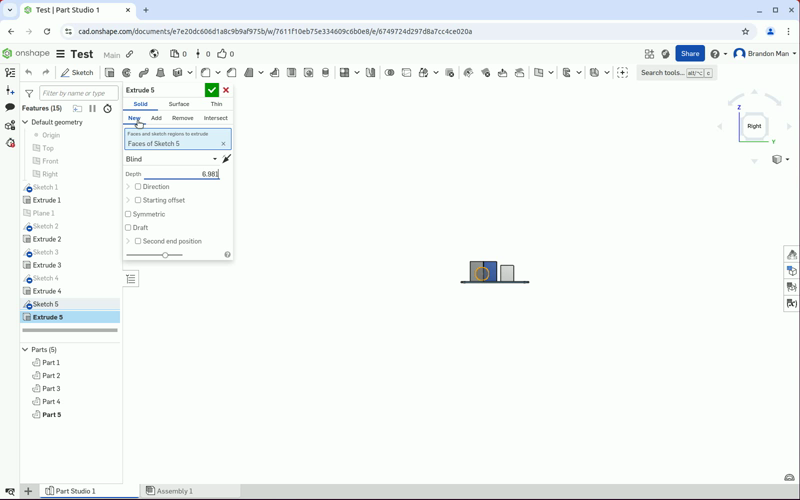
key(enter)
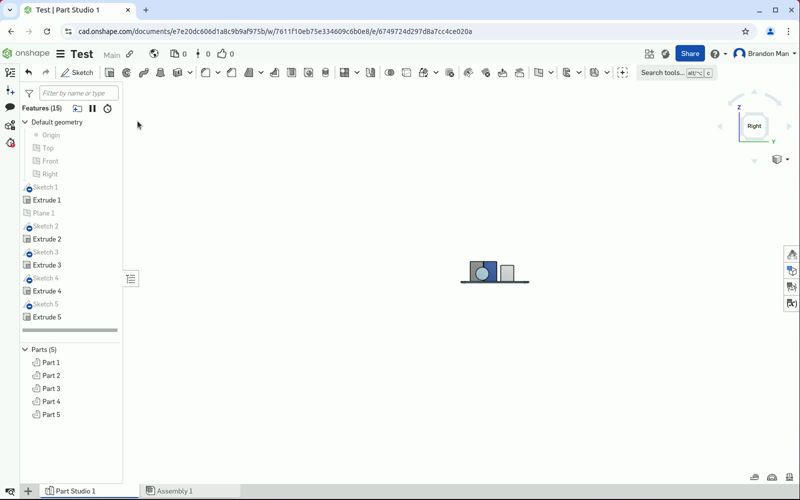
key(shift+h)
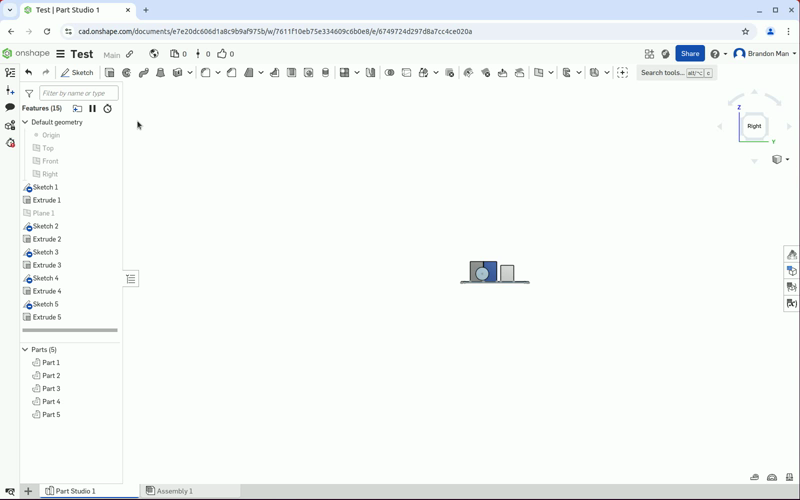
key(shift+h)
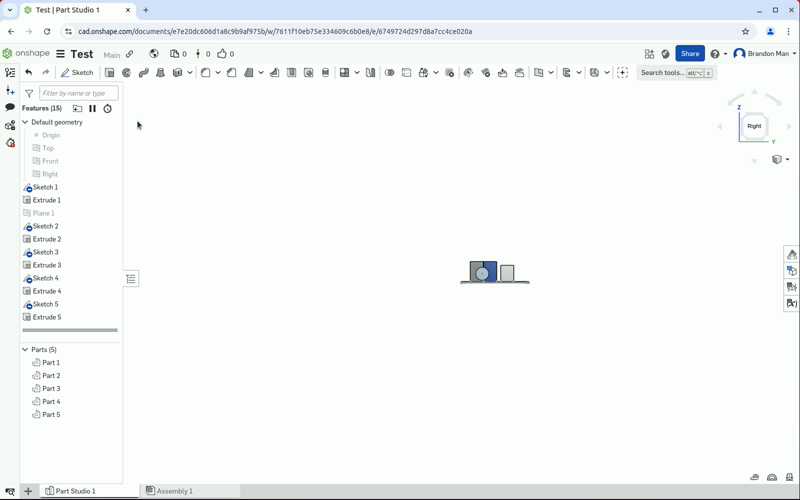
key(shift+7)
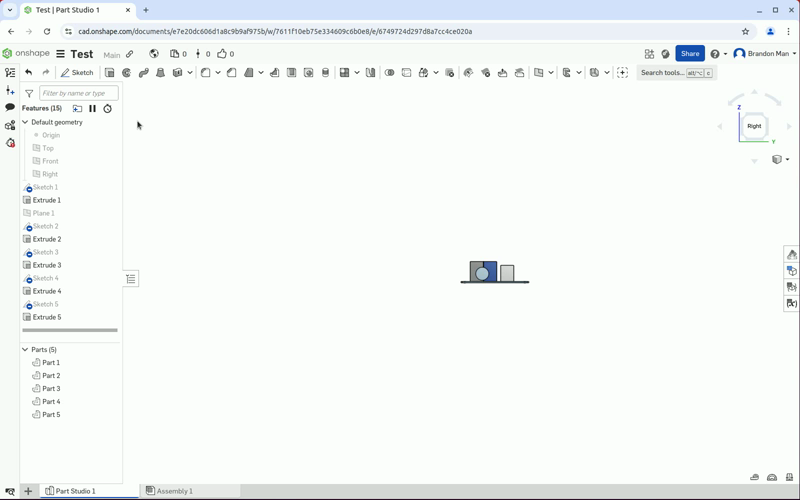
key(right, 2)
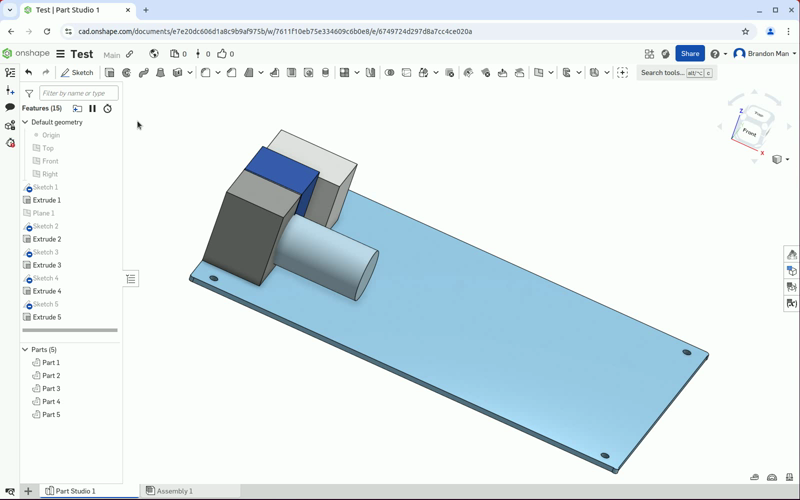
key(down, 2)
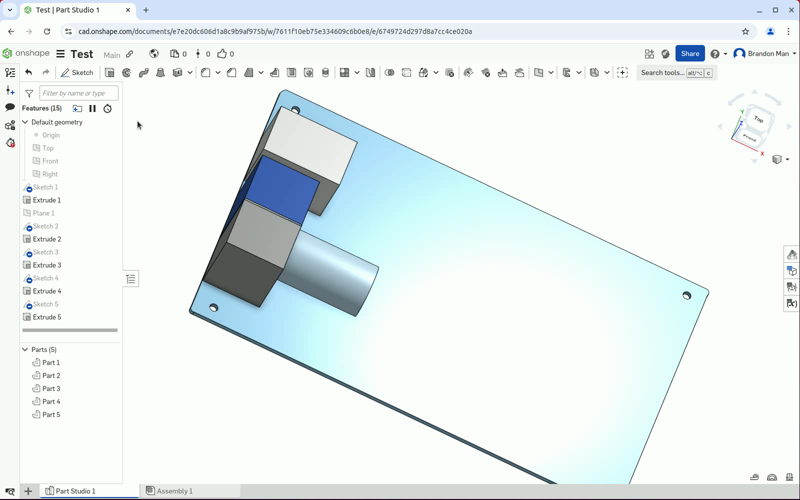
key(up, 2)
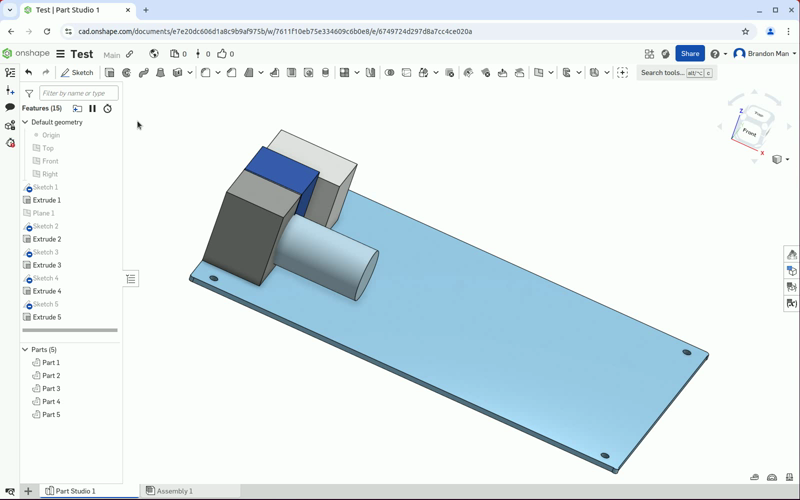
key(left, 2)
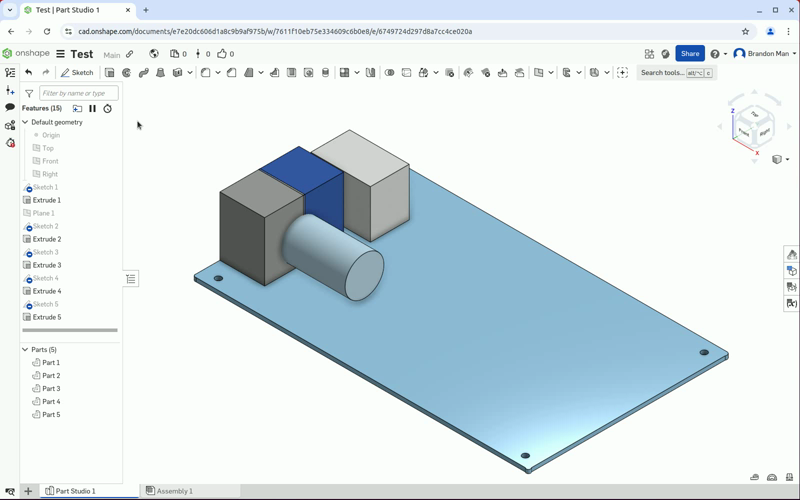
mouse_move(73, 189)
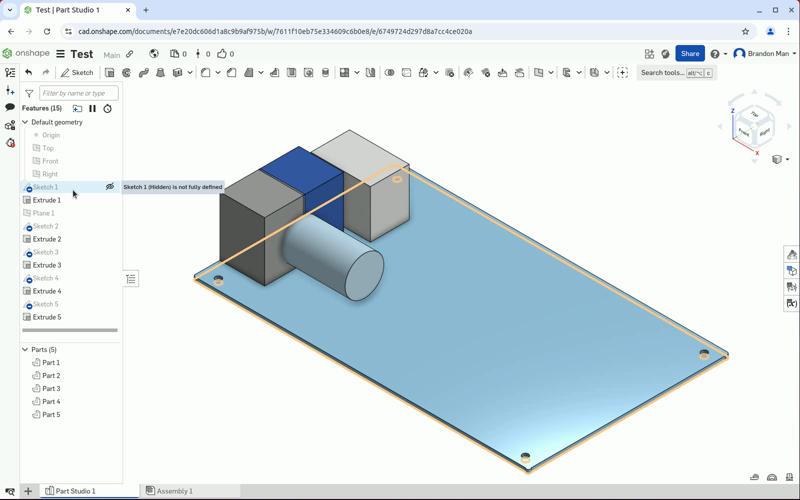
click(73, 189)